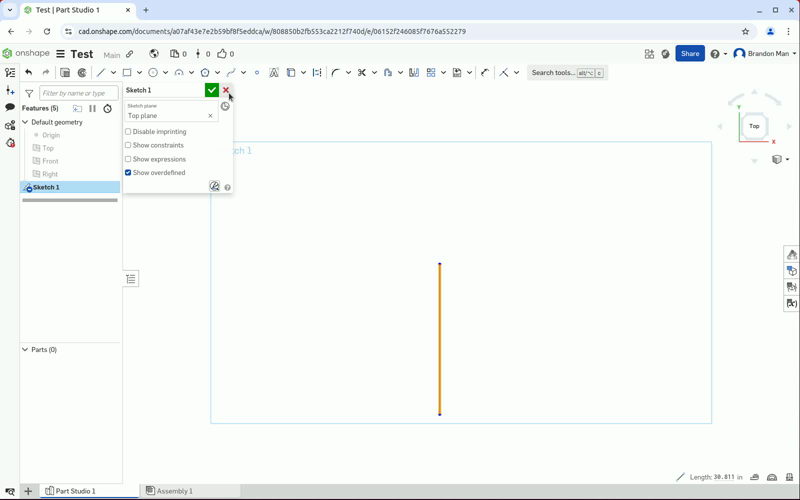
key(shift+h)
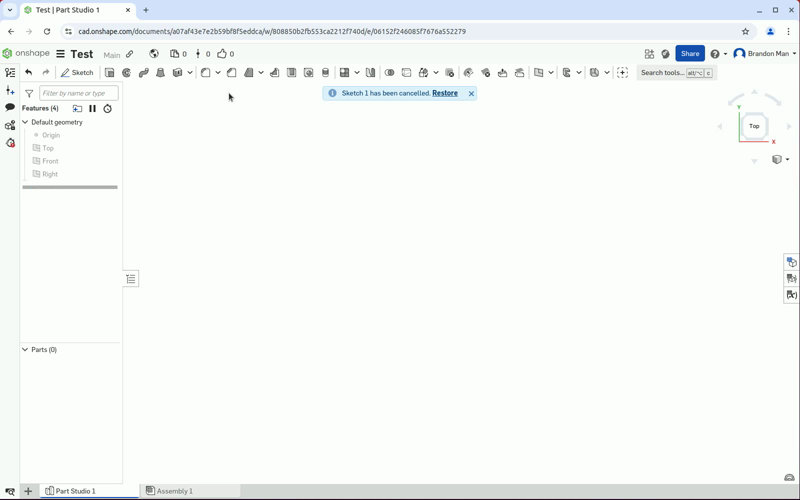
mouse_move(73, 352)
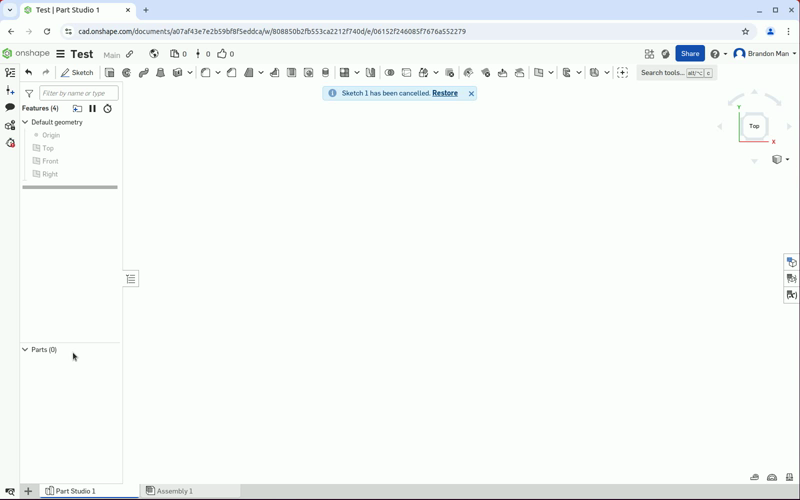
key(y)
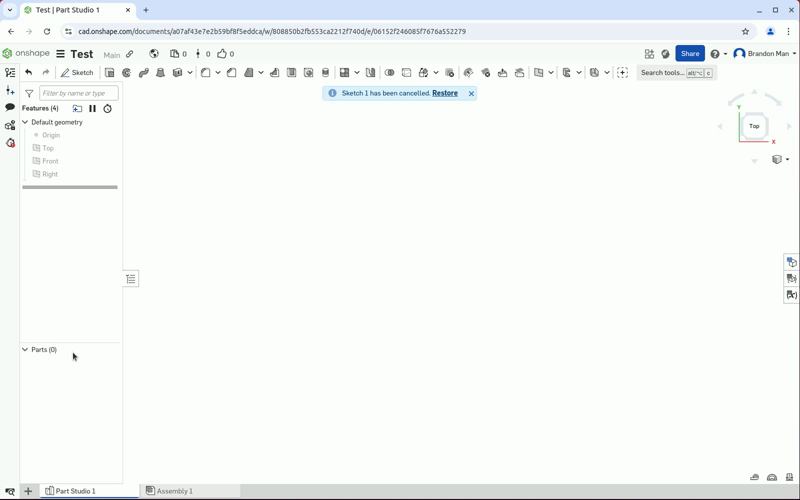
key(shift+p)
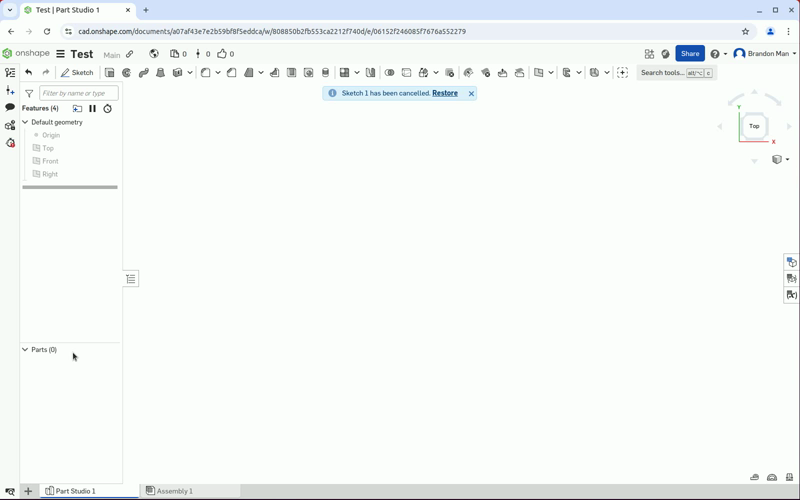
key(space)
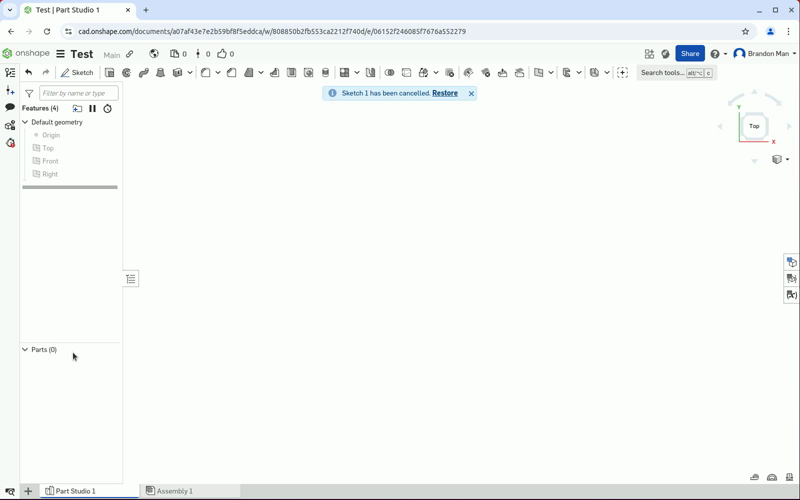
key_down(shift)
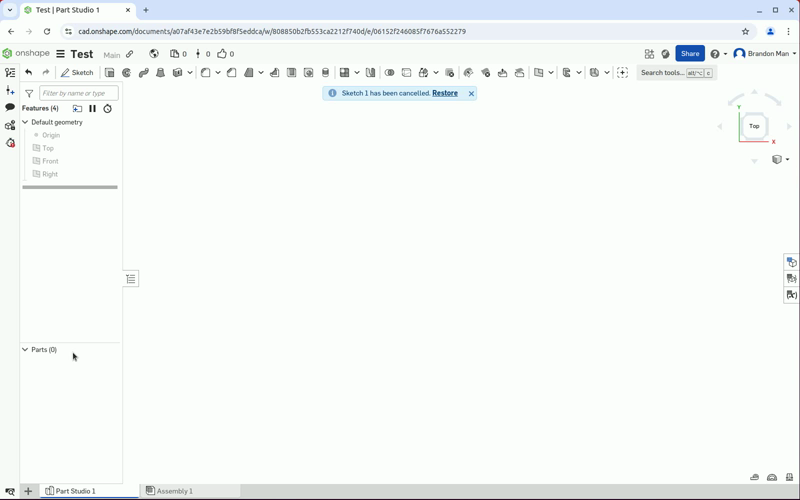
key(up)
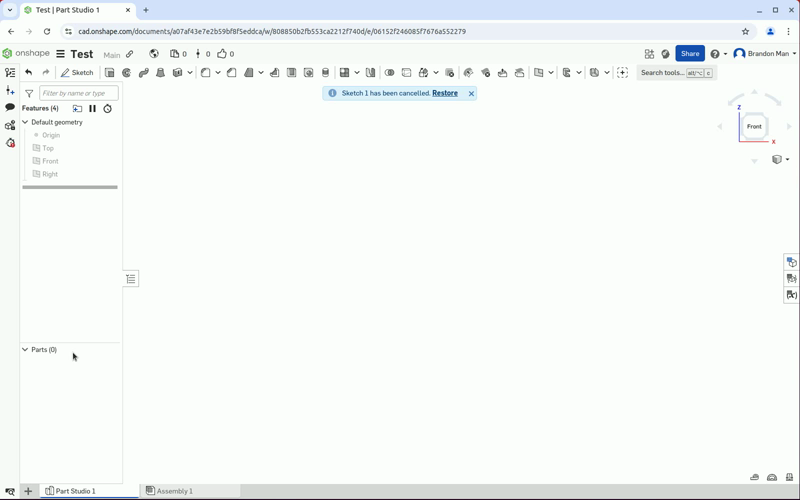
key_up(shift)
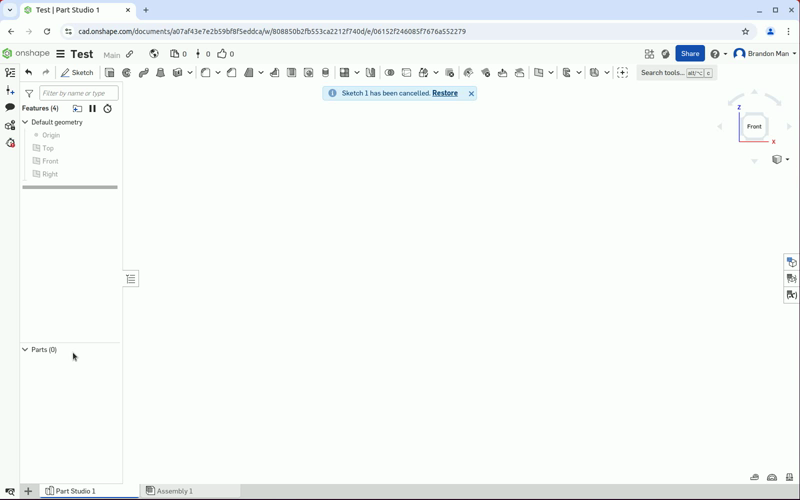
mouse_move(73, 352)
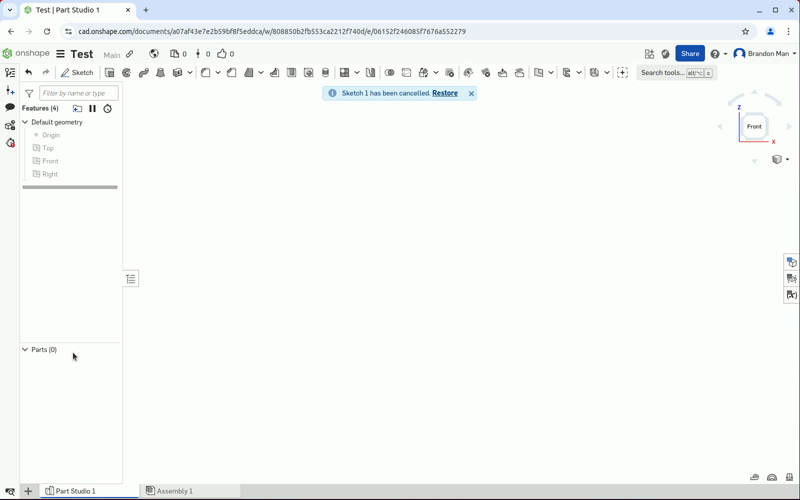
key(shift+y)
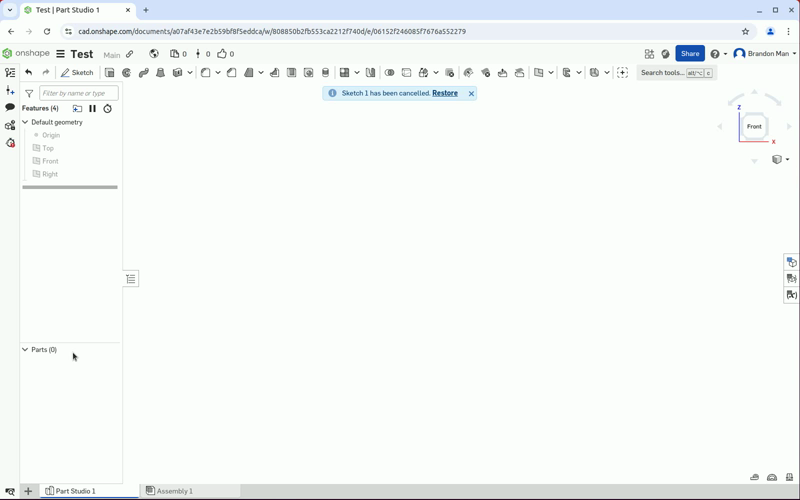
key(shift+s)
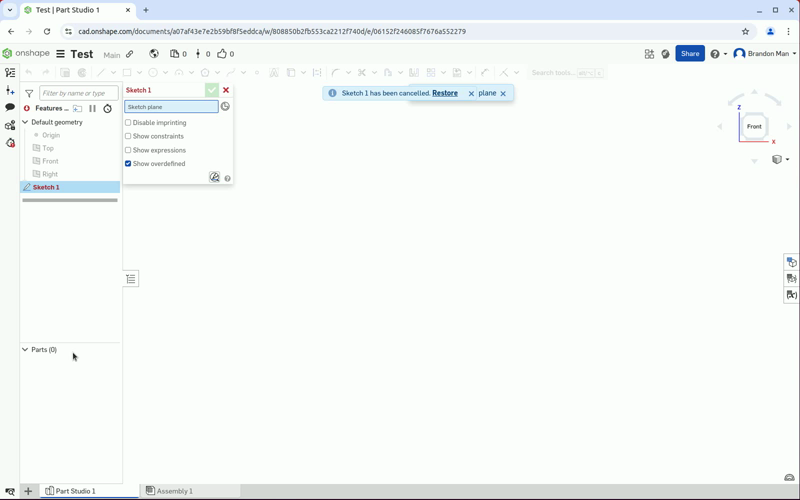
mouse_move(73, 163)
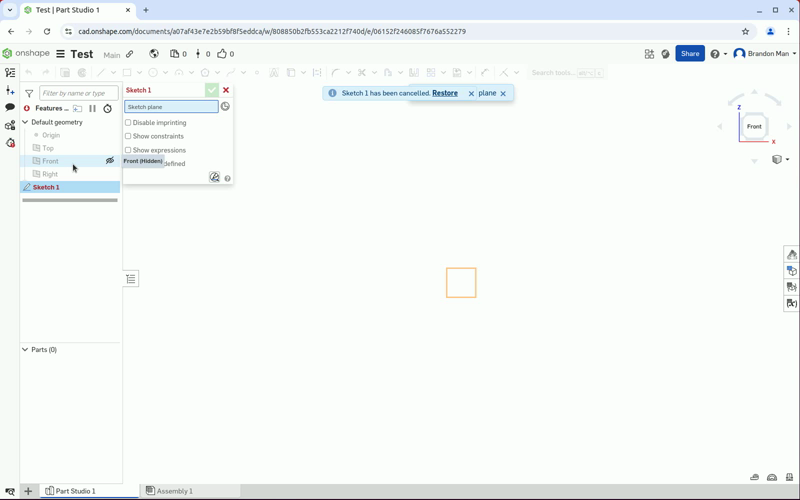
click(73, 163)
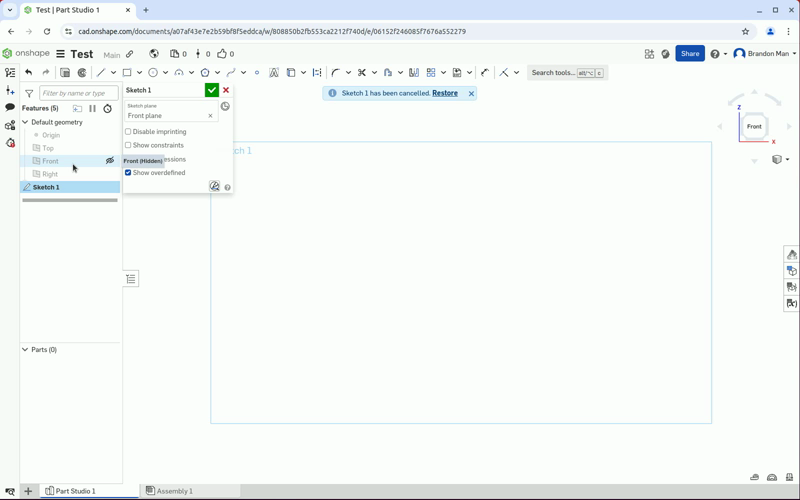
mouse_move(73, 352)
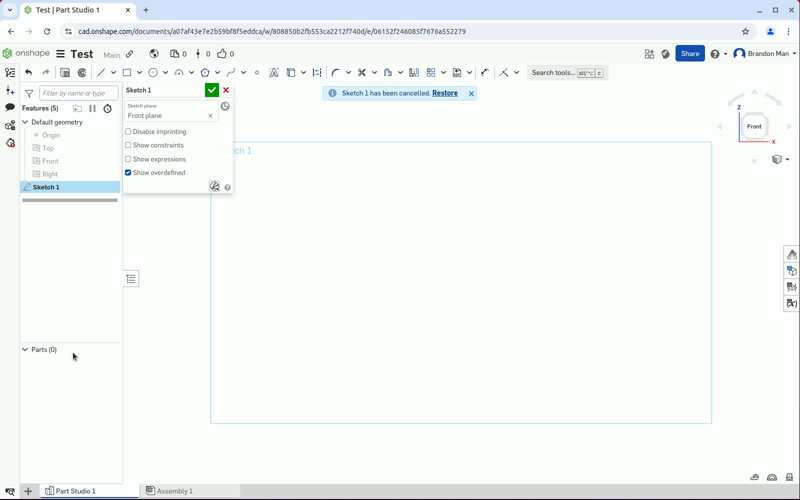
key(y)
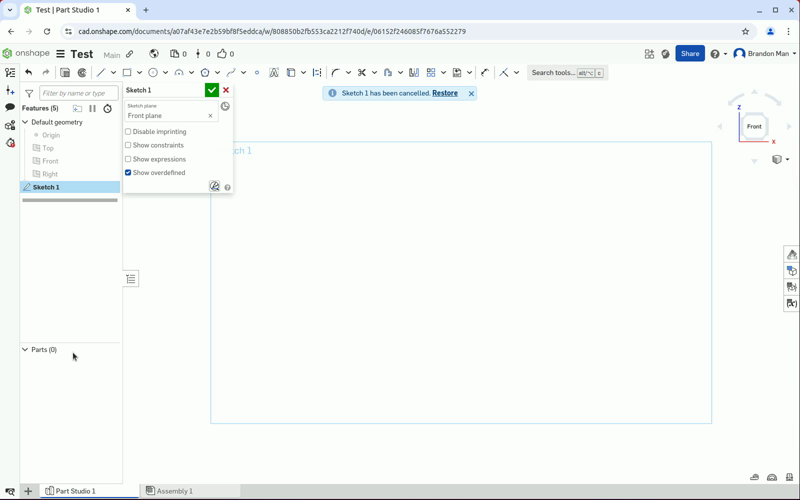
key(l)
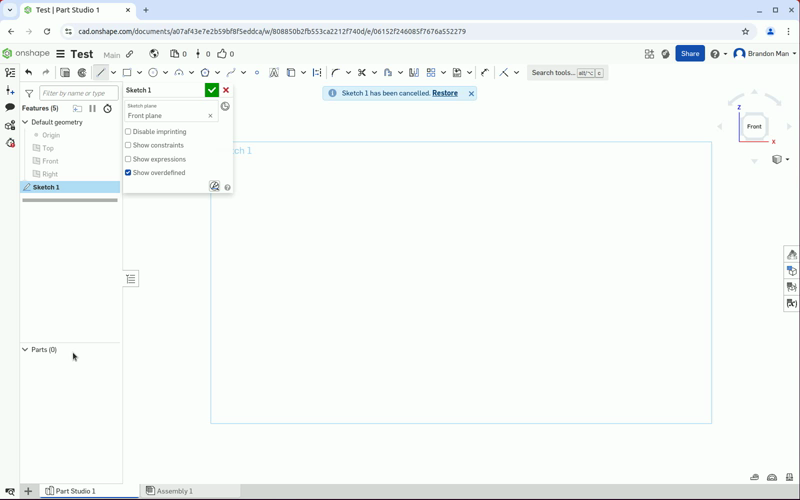
key_down(shift)
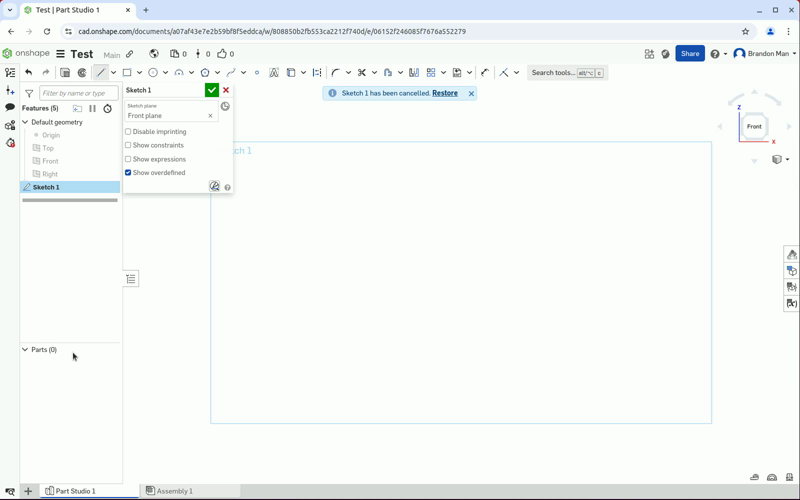
mouse_move(348, 183)
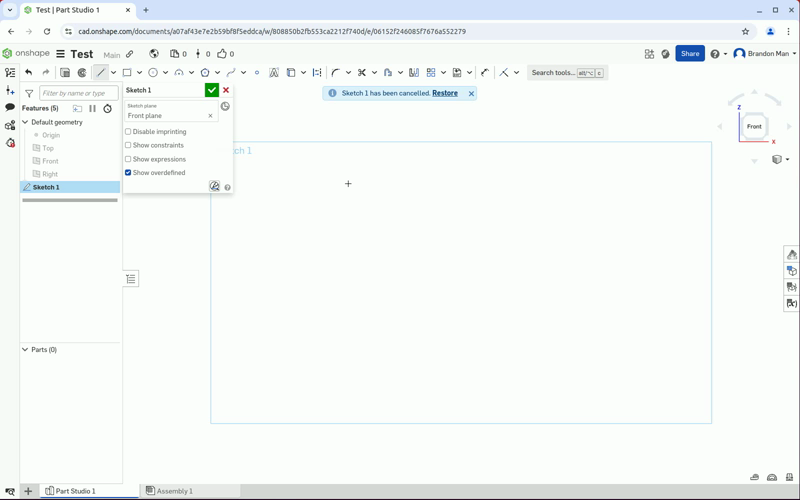
click(348, 183)
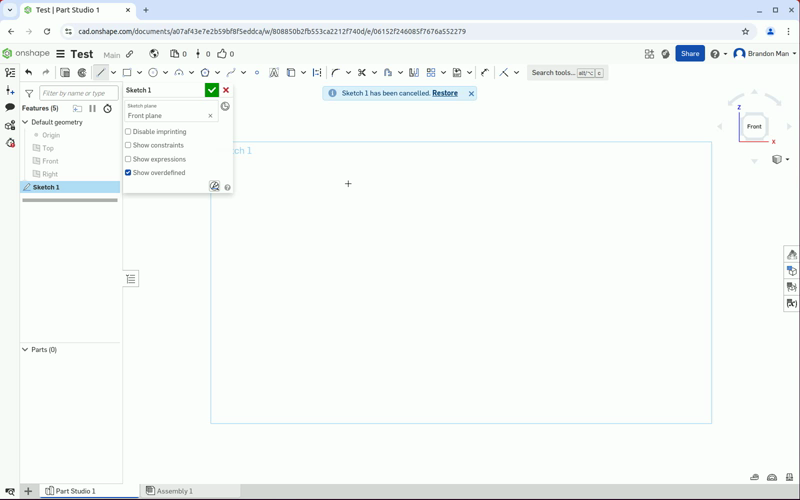
key_up(shift)
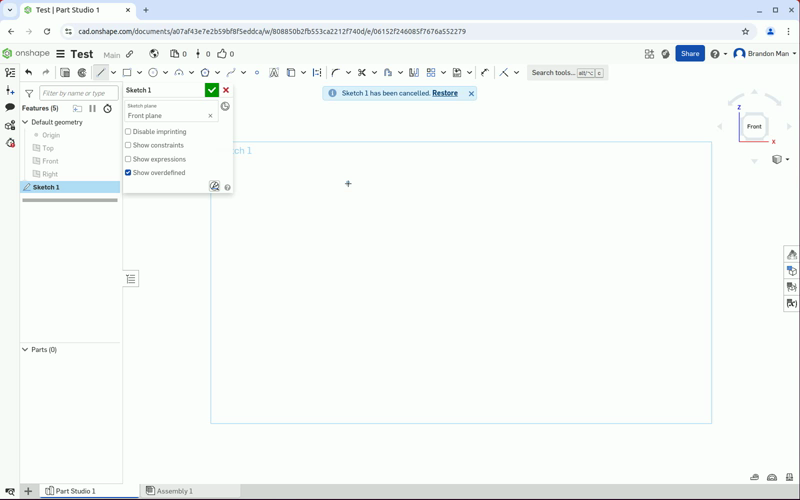
key_down(shift)
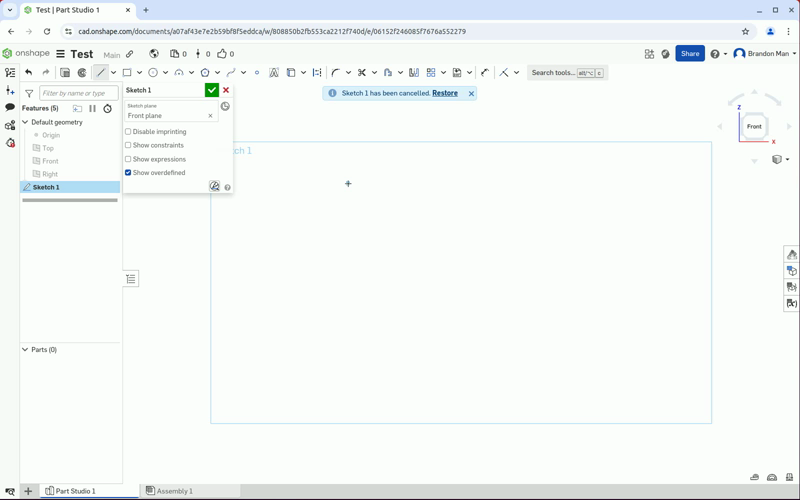
mouse_move(378, 183)
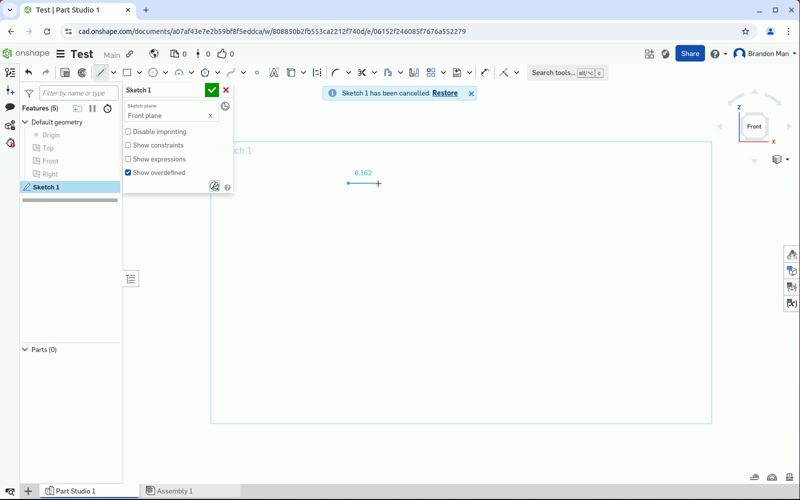
mouse_move(358, 183)
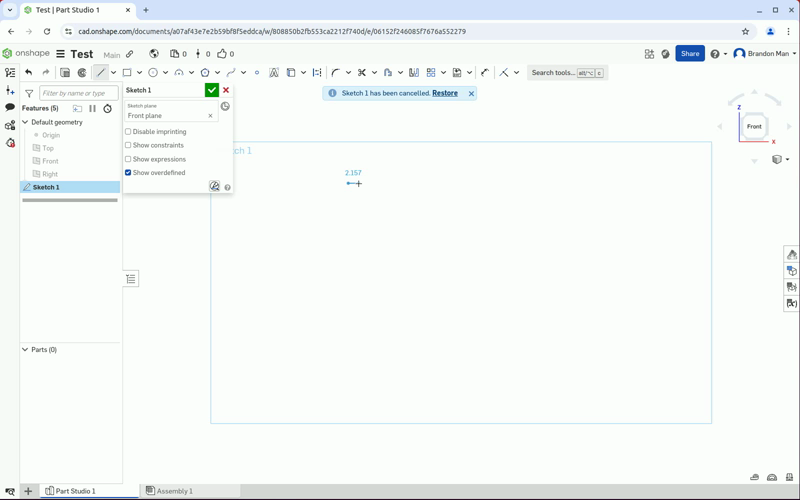
click(358, 183)
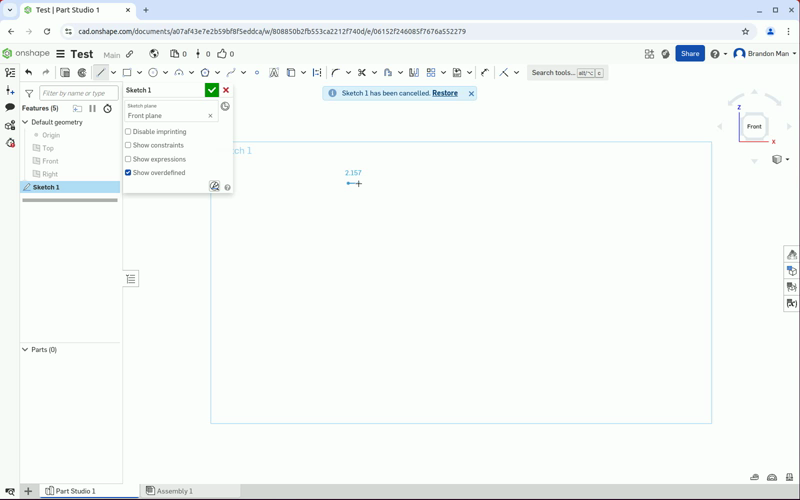
key_up(shift)
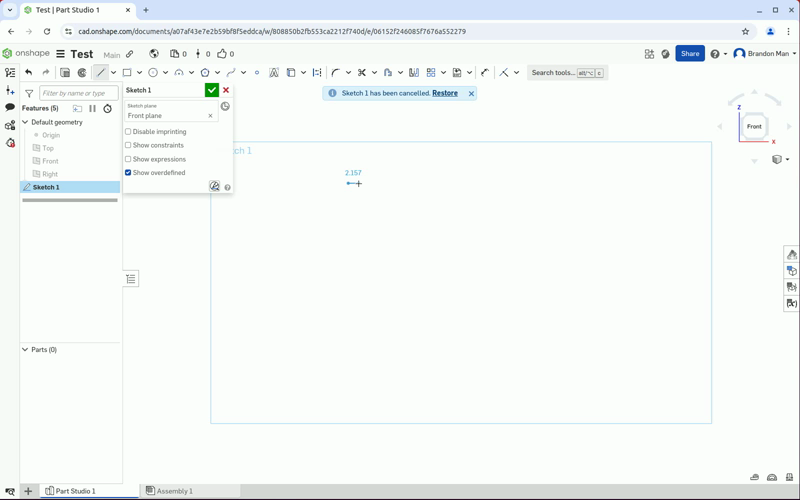
key_down(shift)
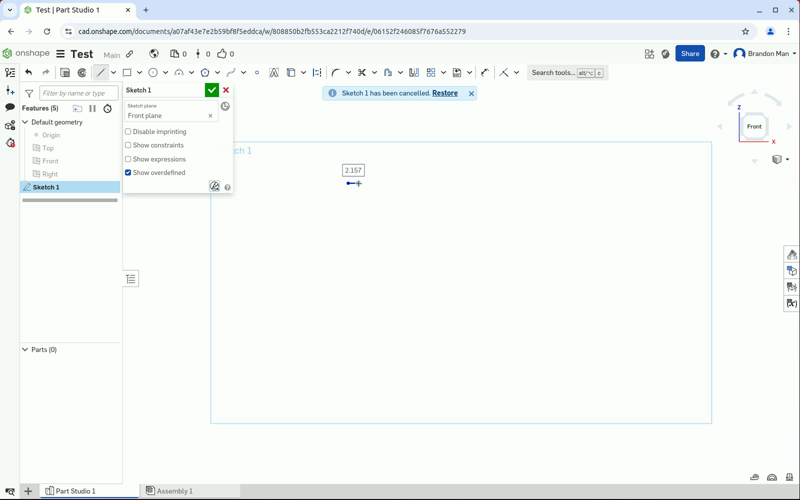
mouse_move(388, 183)
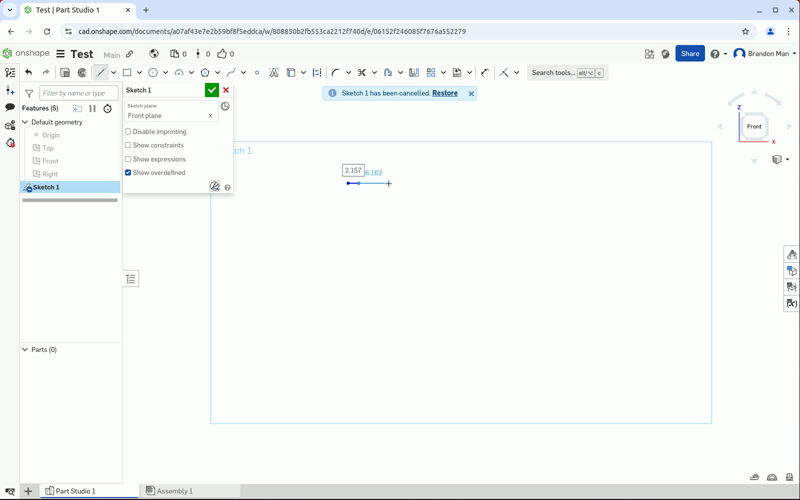
mouse_move(358, 172)
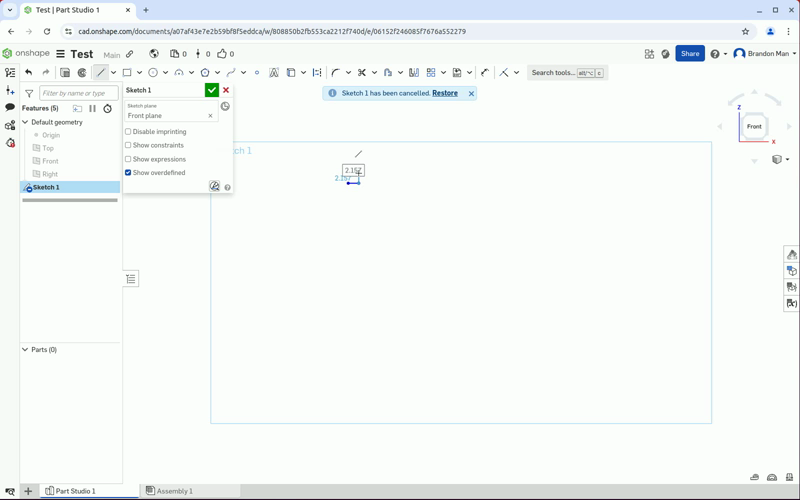
click(358, 172)
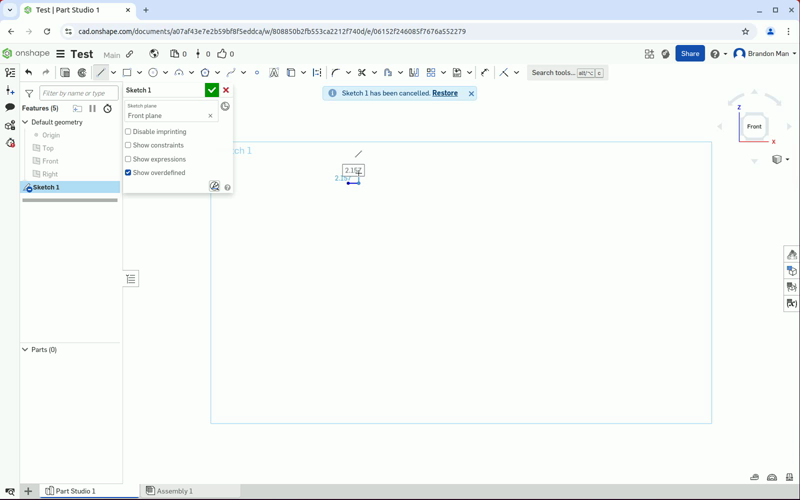
key_up(shift)
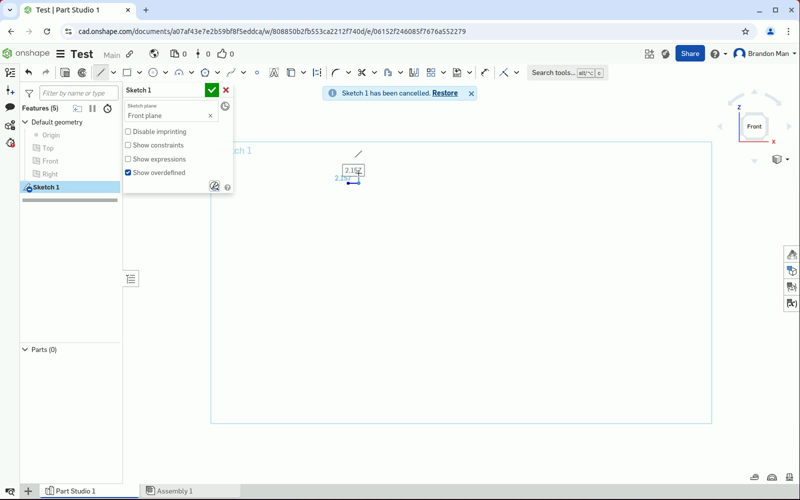
key_down(shift)
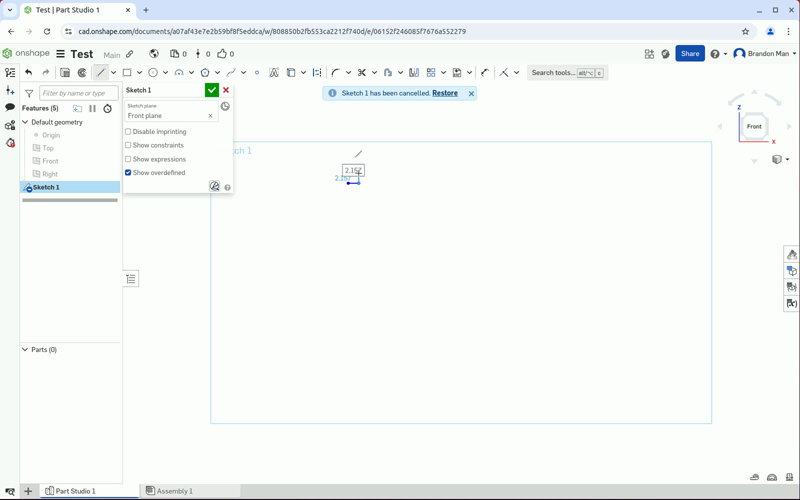
mouse_move(388, 172)
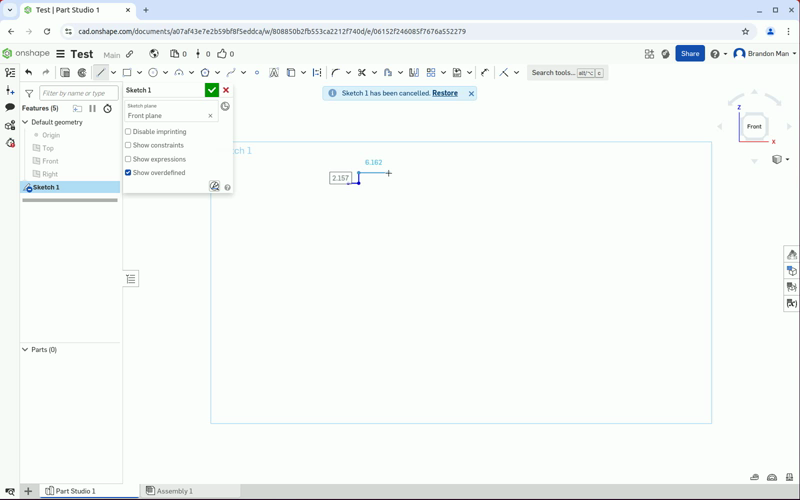
mouse_move(348, 172)
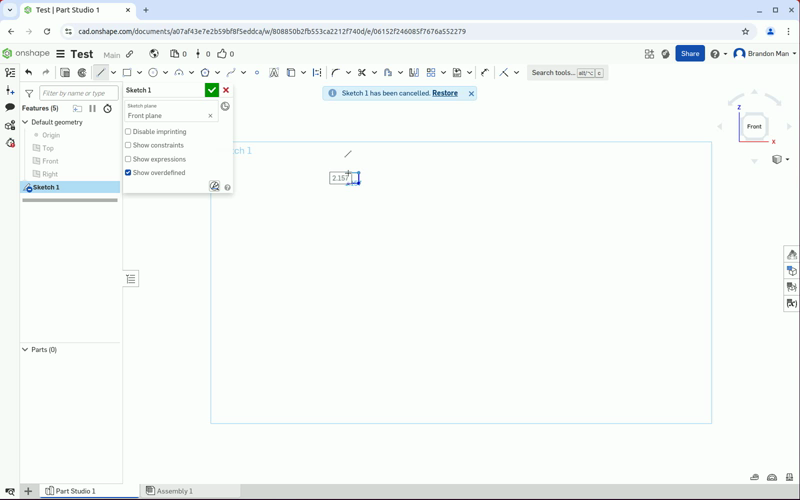
click(348, 172)
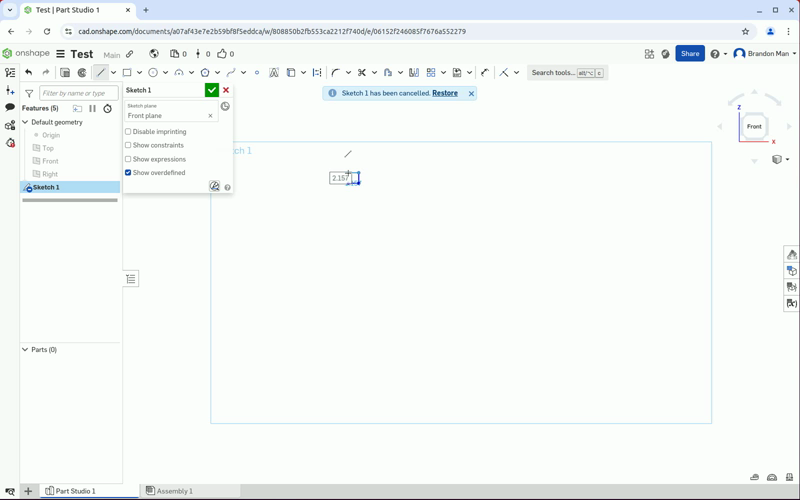
key_up(shift)
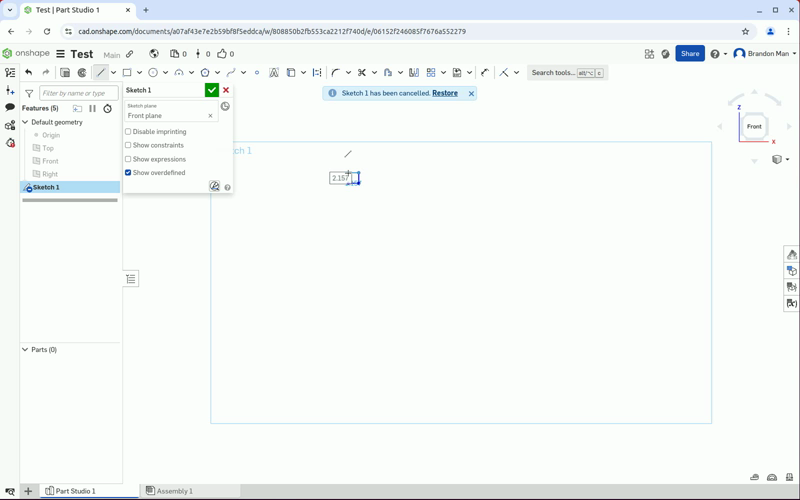
mouse_move(378, 172)
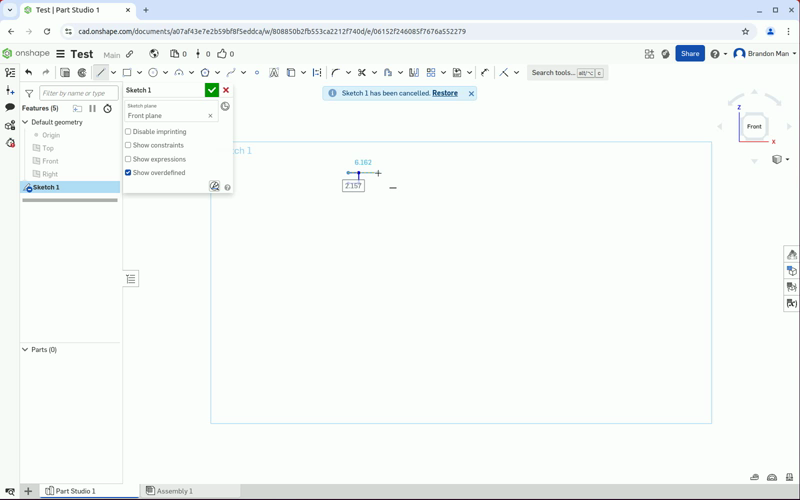
key_down(shift)
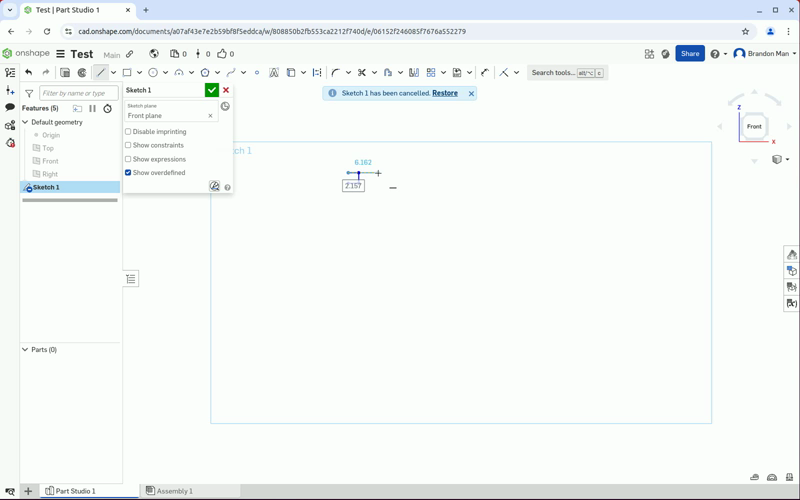
mouse_move(348, 183)
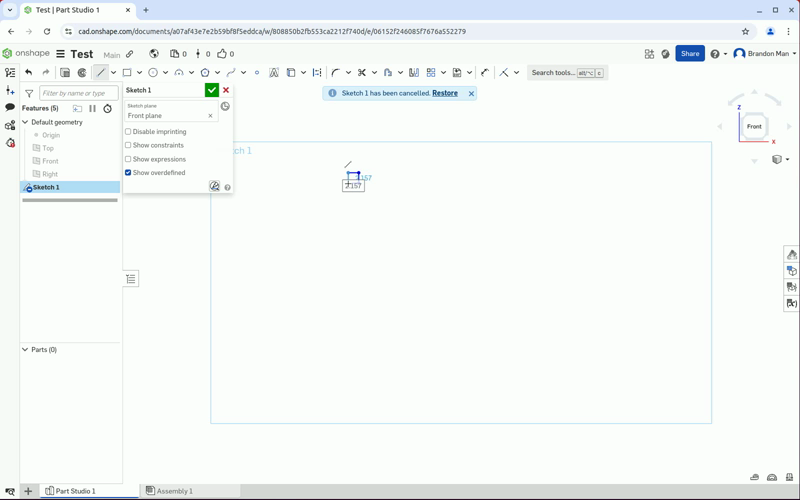
key_up(shift)
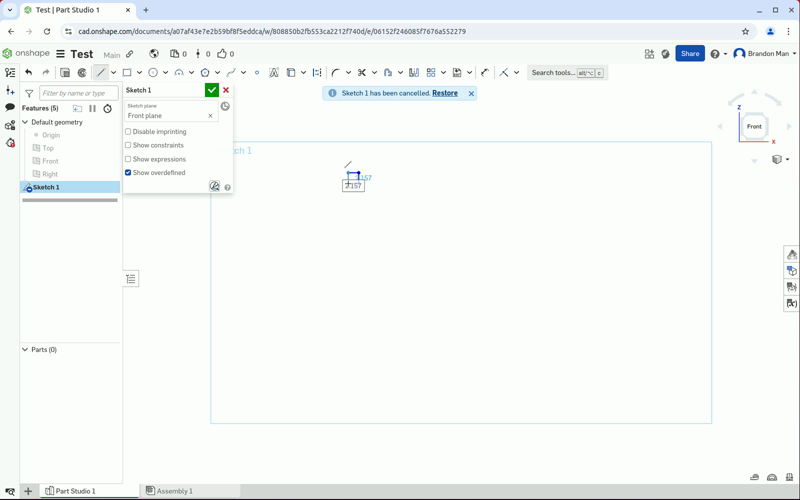
click(348, 183)
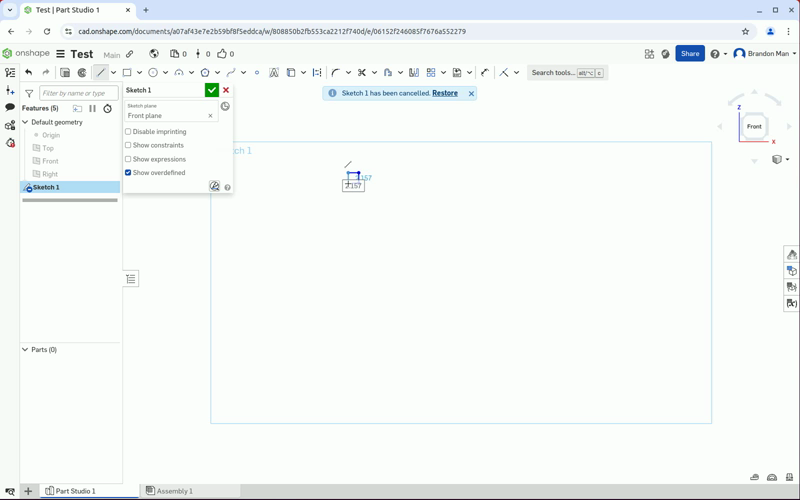
key(esc)
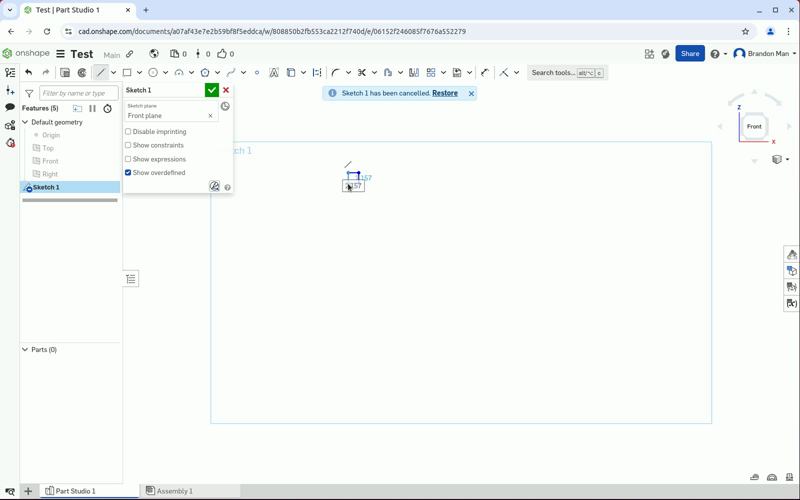
mouse_move(349, 179)
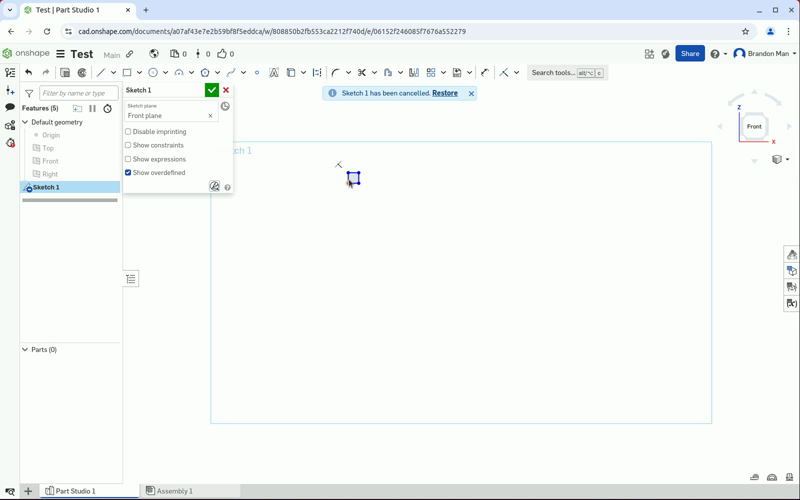
scroll(6)
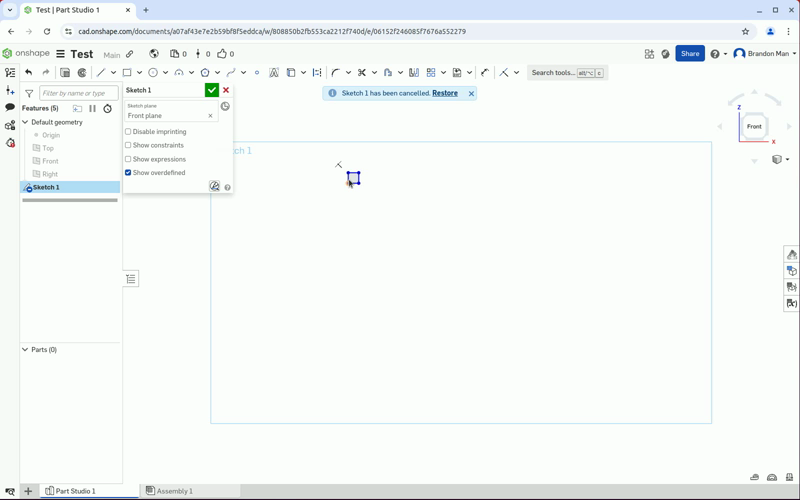
scroll(6)
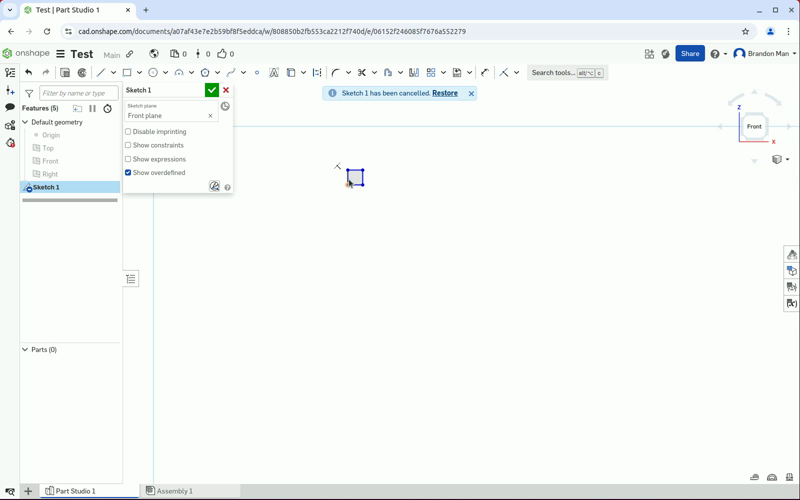
scroll(6)
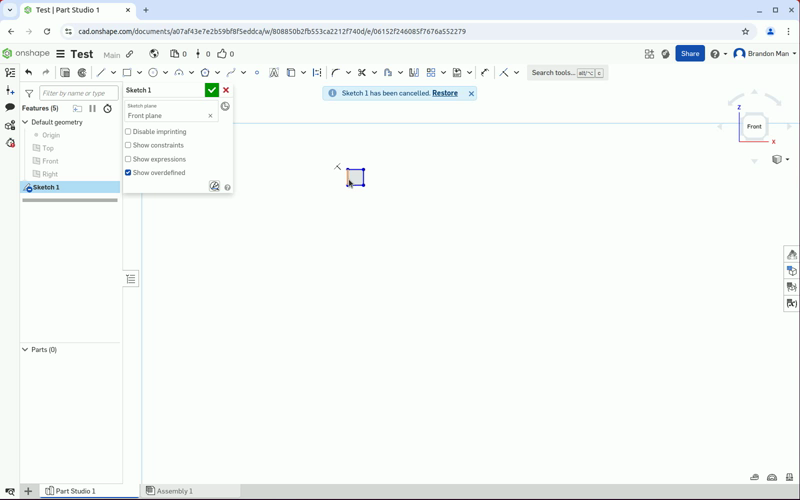
scroll(6)
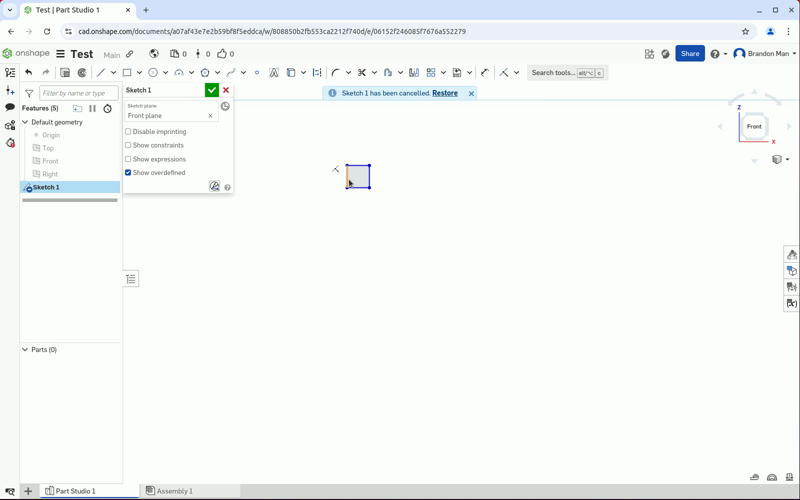
scroll(6)
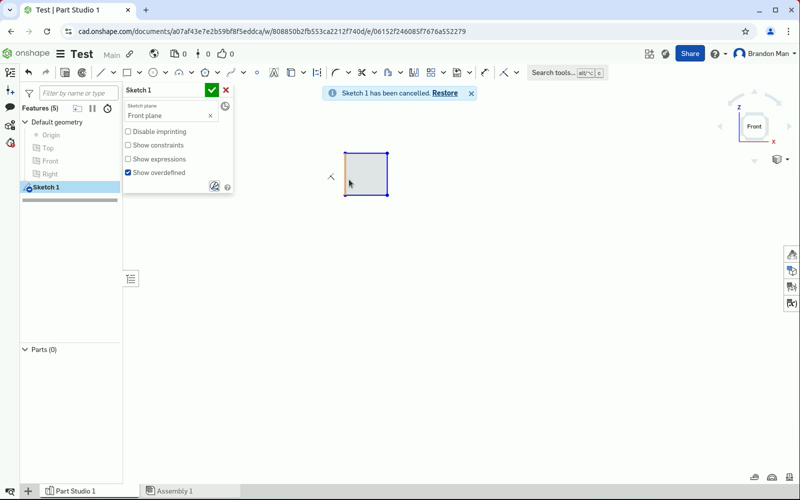
scroll(6)
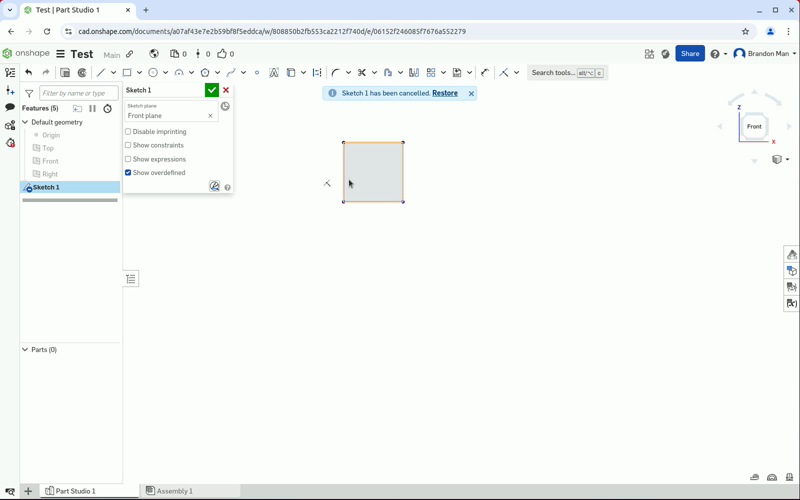
scroll(6)
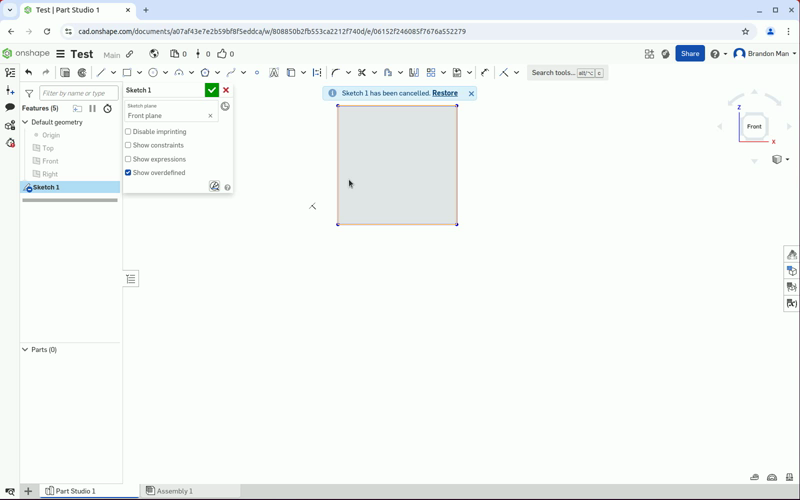
click(349, 179)
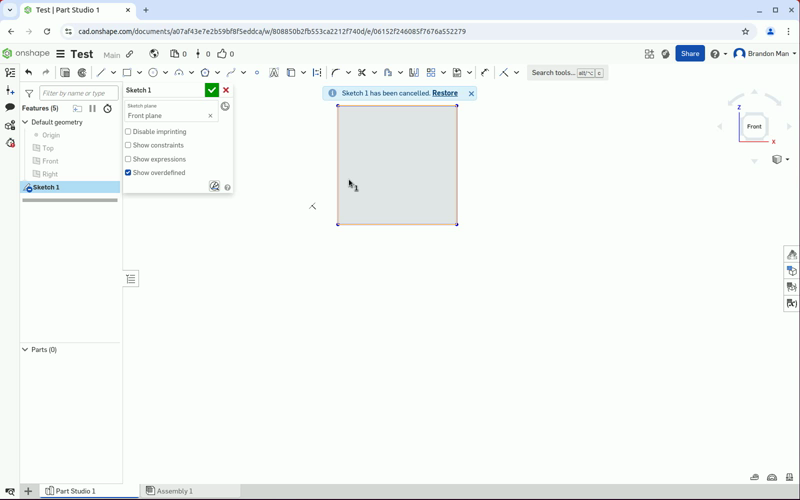
scroll(-6)
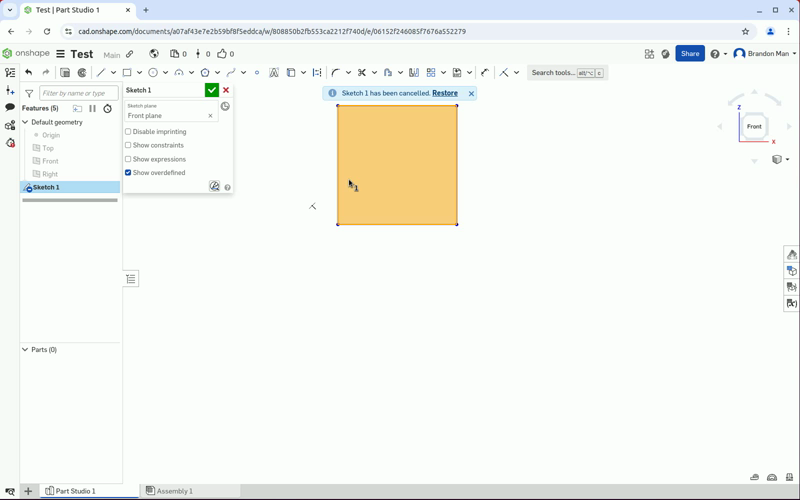
scroll(-6)
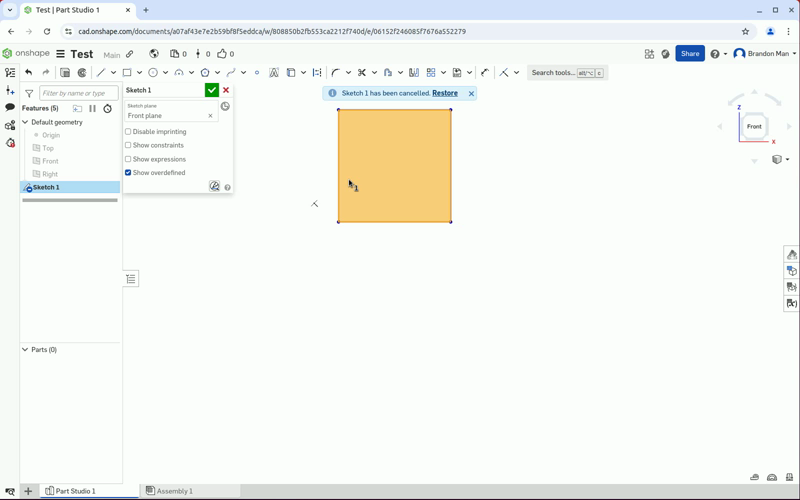
scroll(-6)
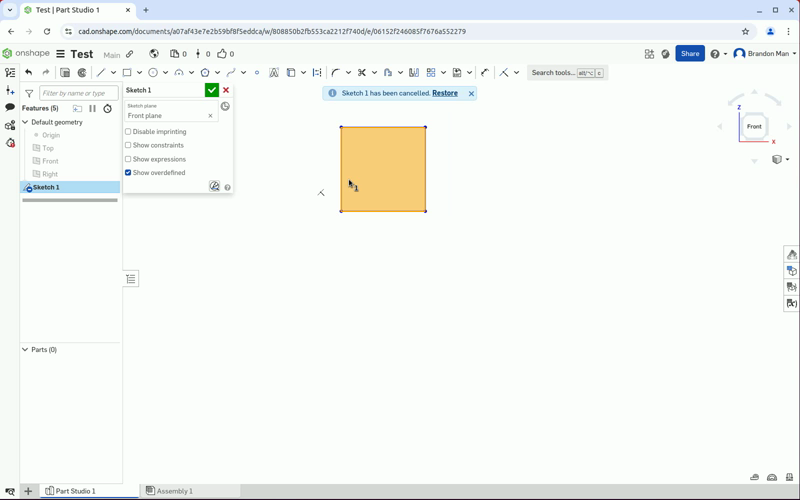
scroll(-6)
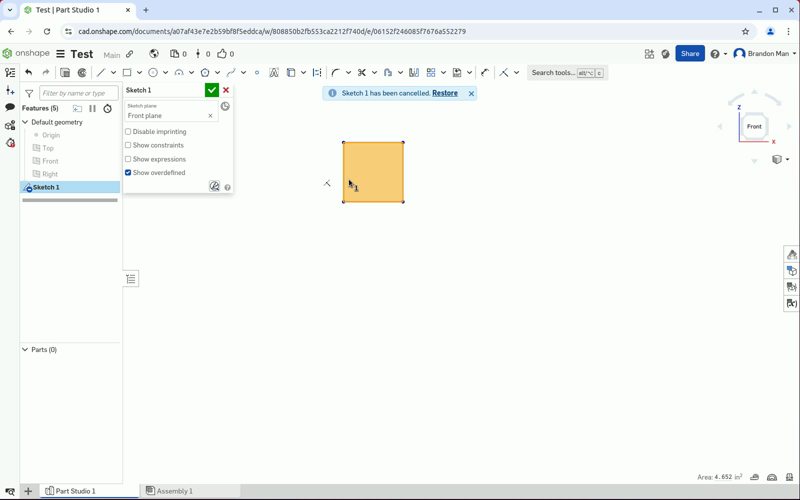
scroll(-6)
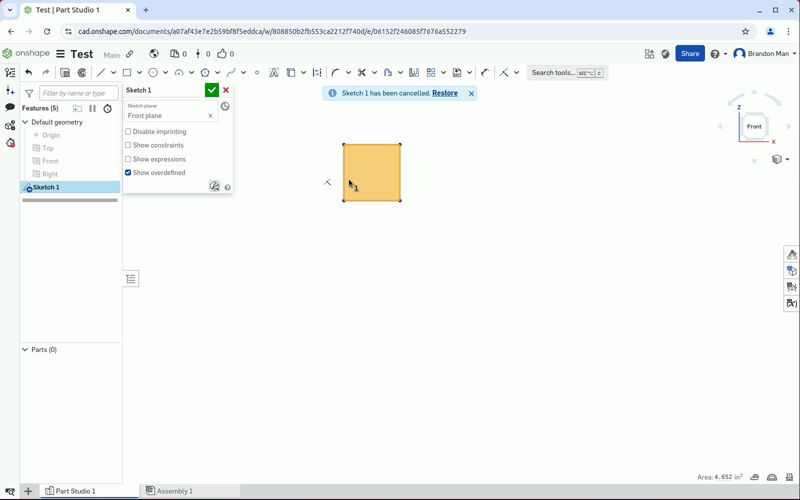
scroll(-6)
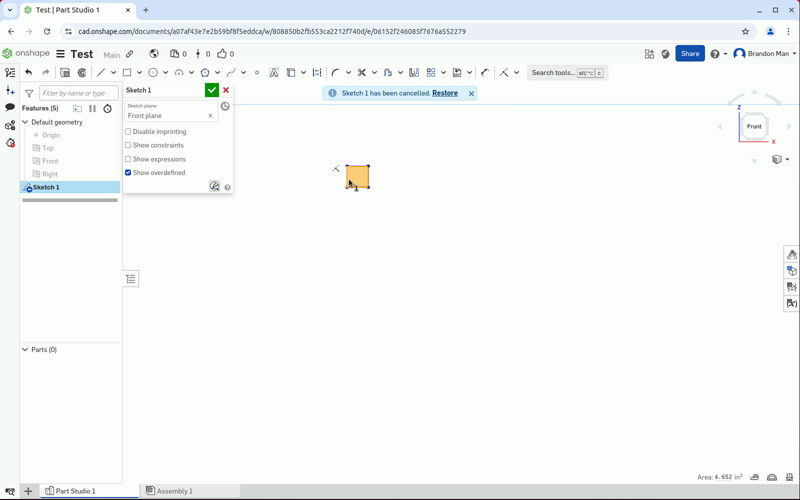
scroll(-6)
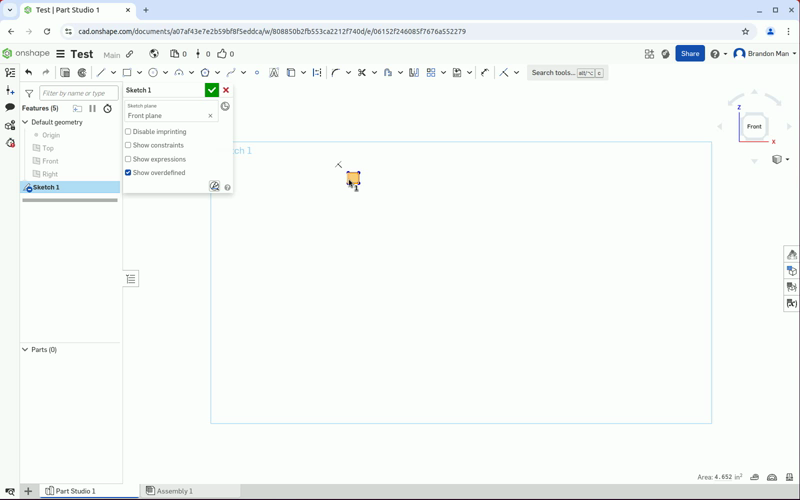
mouse_move(73, 352)
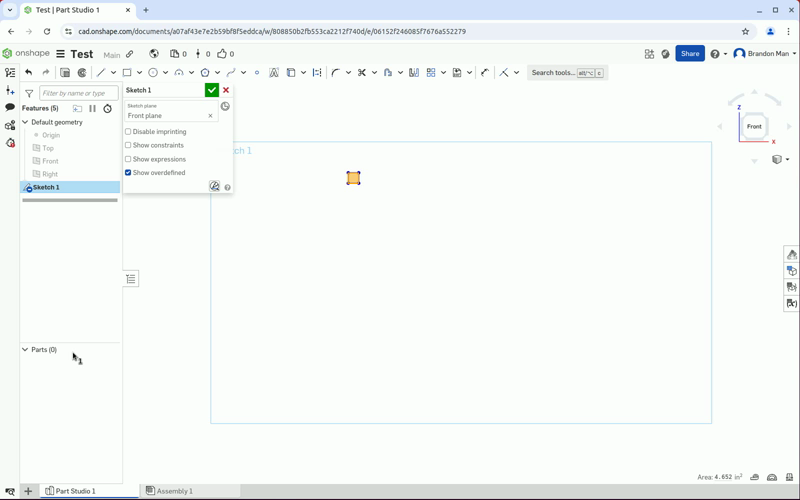
key(shift+y)
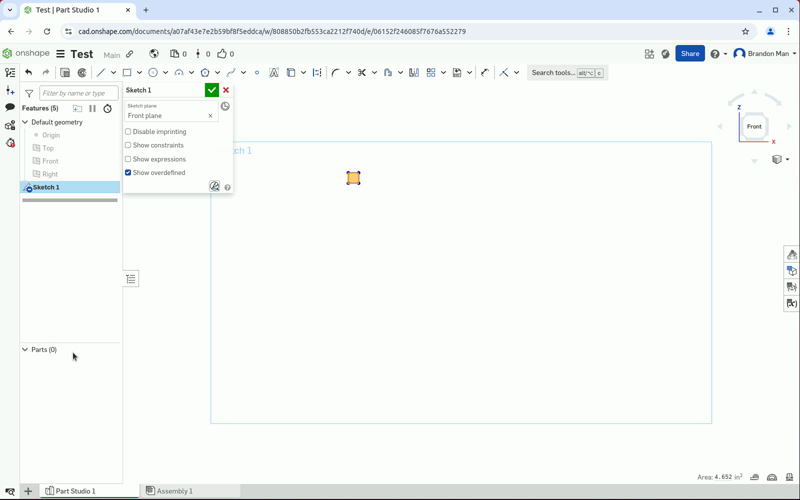
key(shift+e)
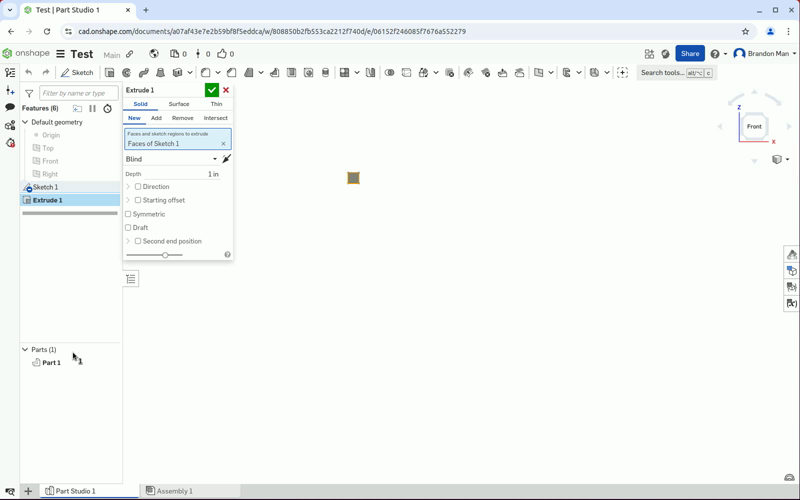
mouse_move(143, 106)
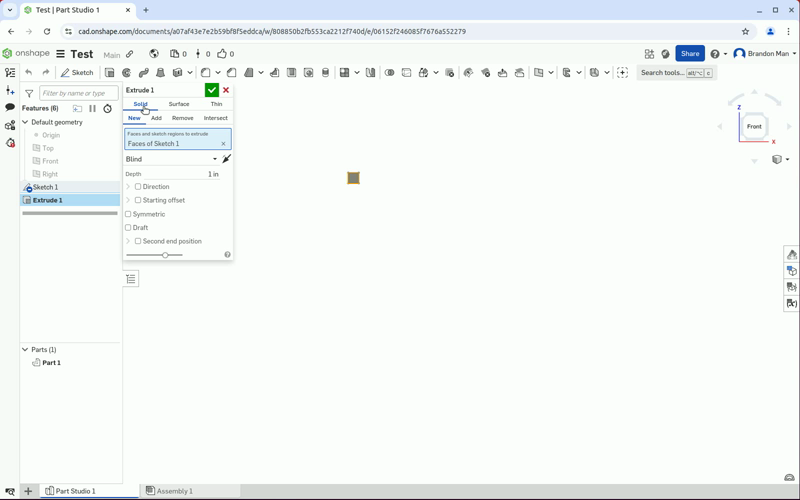
click(143, 106)
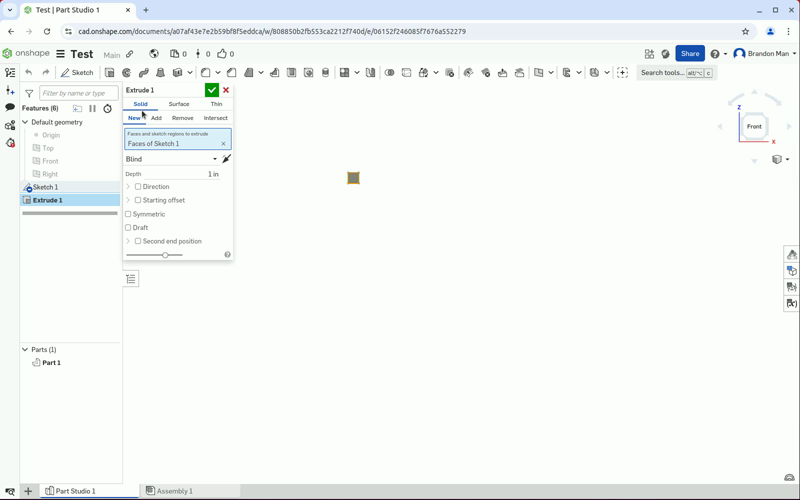
mouse_move(137, 120)
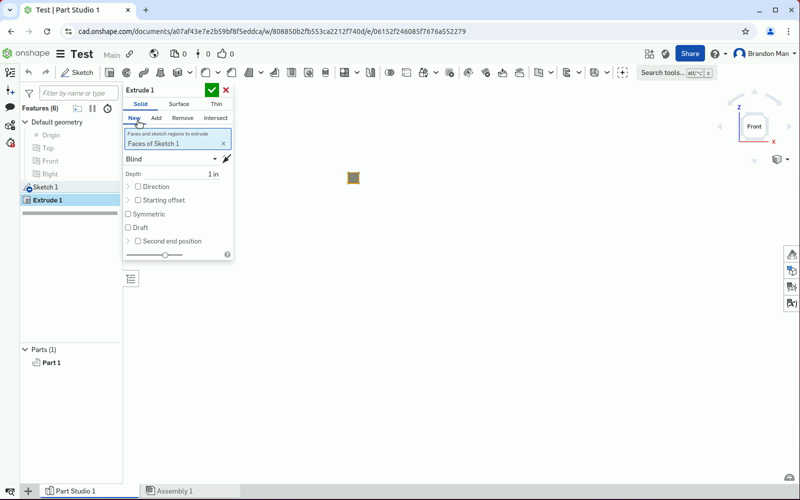
click(137, 120)
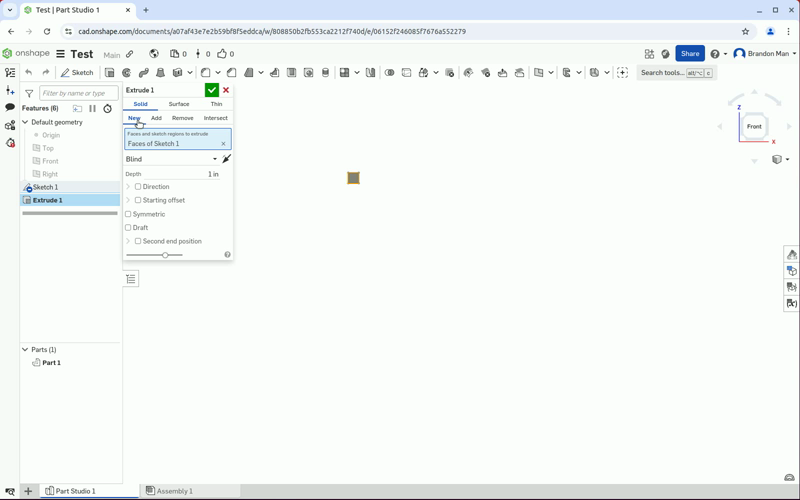
key(tab, 4)
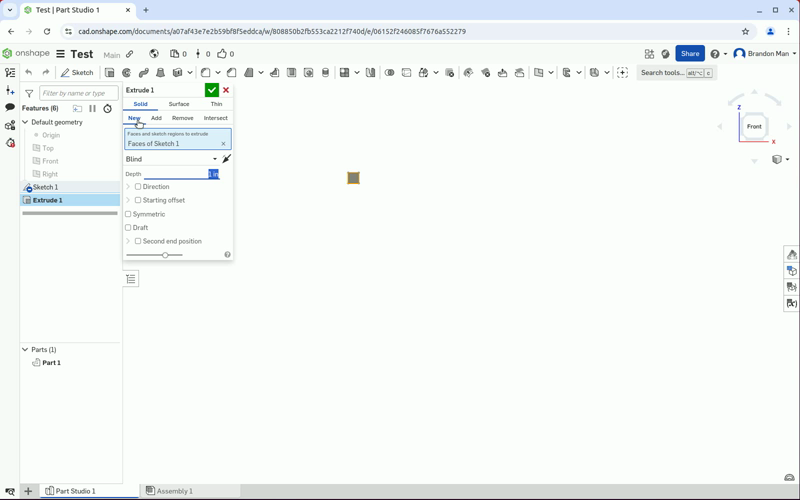
text(1.926)
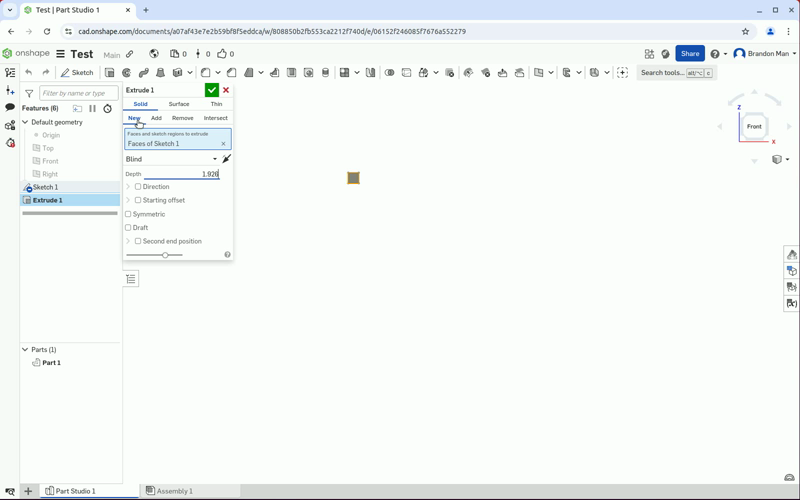
key(enter)
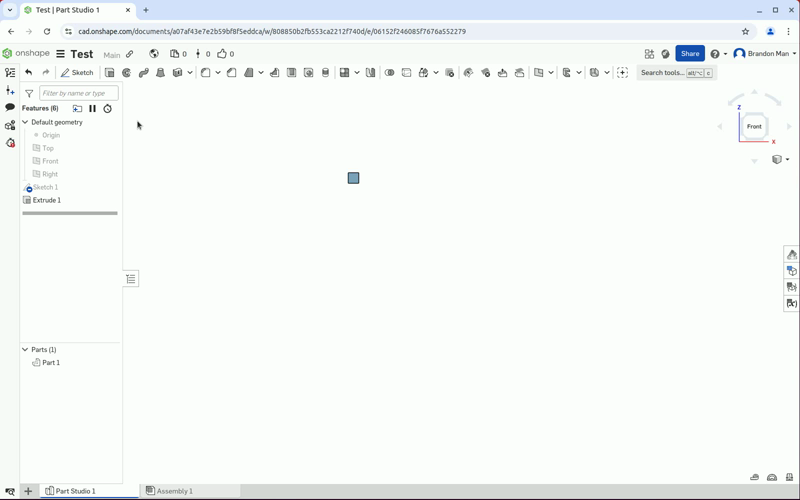
key(shift+h)
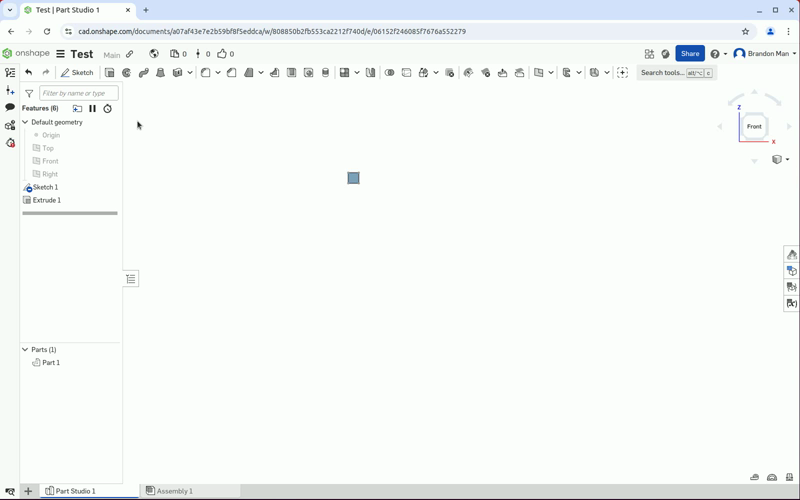
key(shift+h)
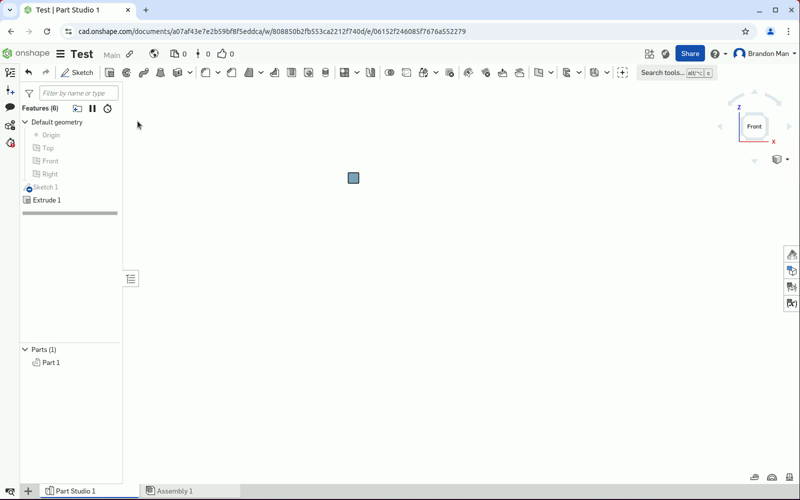
mouse_move(73, 189)
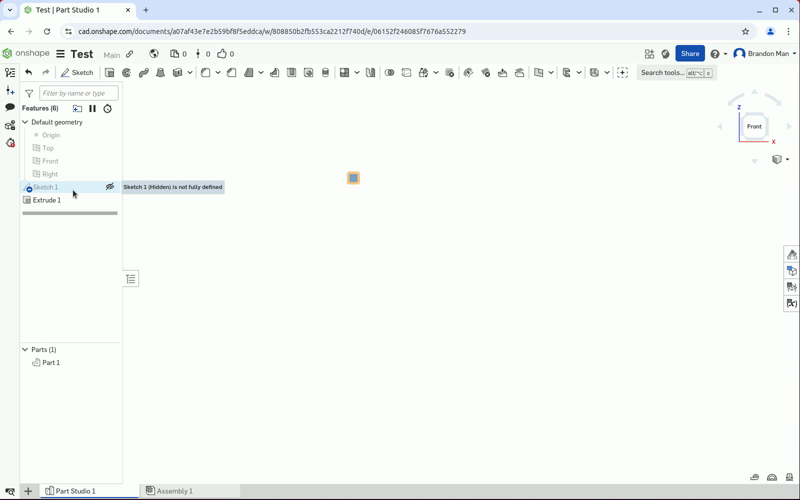
click(73, 189)
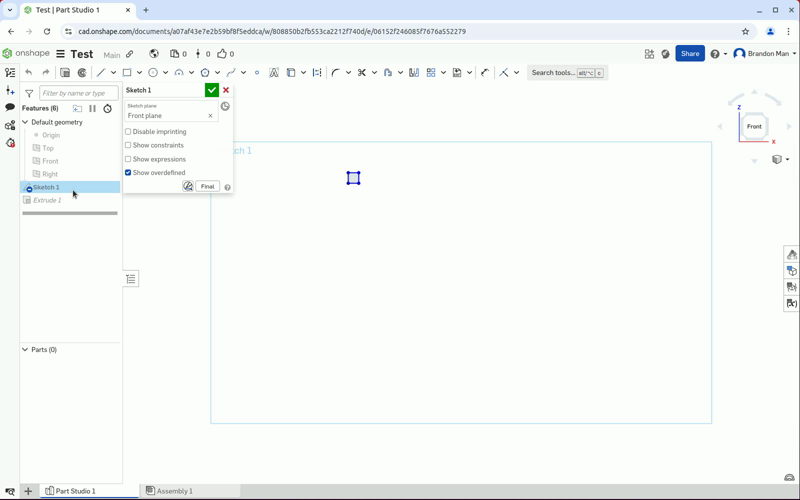
mouse_move(229, 92)
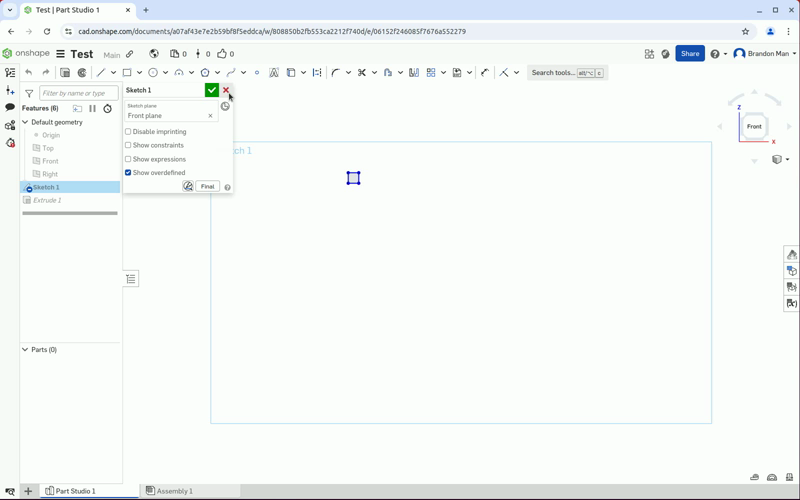
click(229, 92)
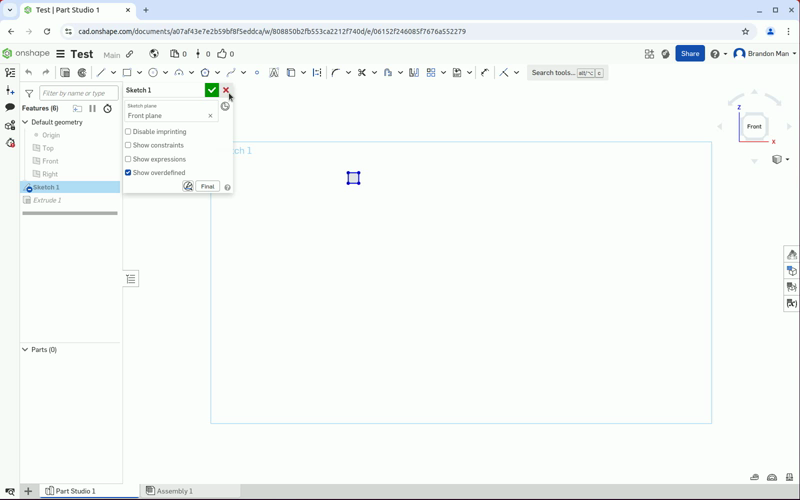
key(shift+s)
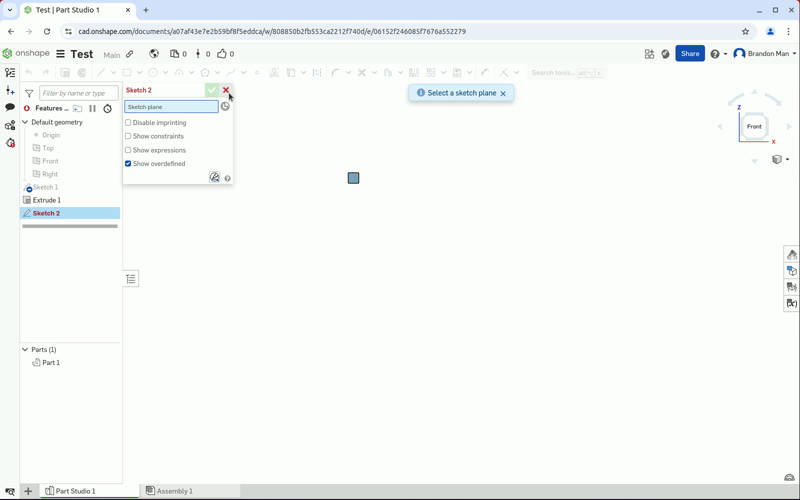
mouse_move(73, 163)
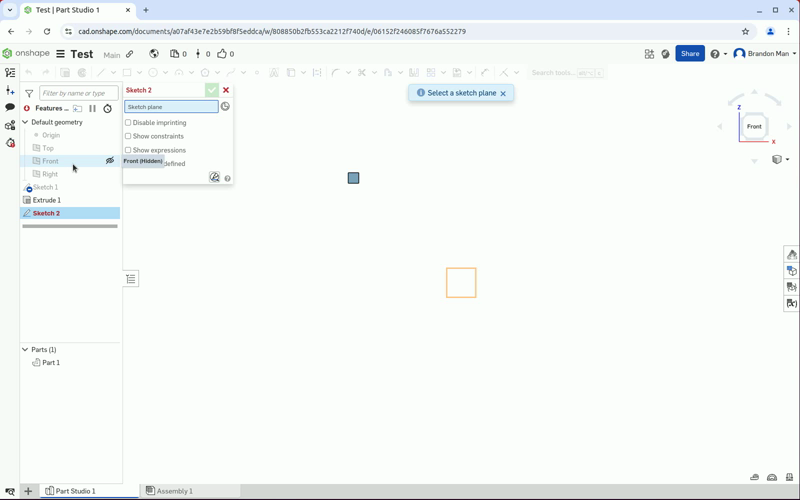
click(73, 163)
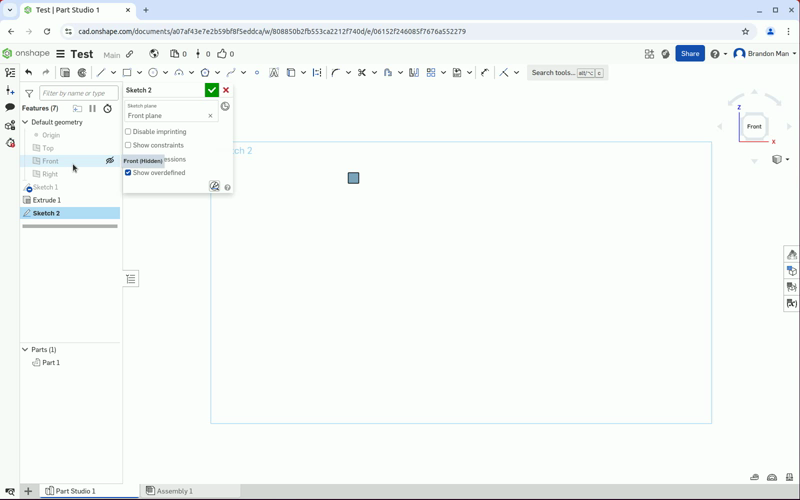
mouse_move(73, 352)
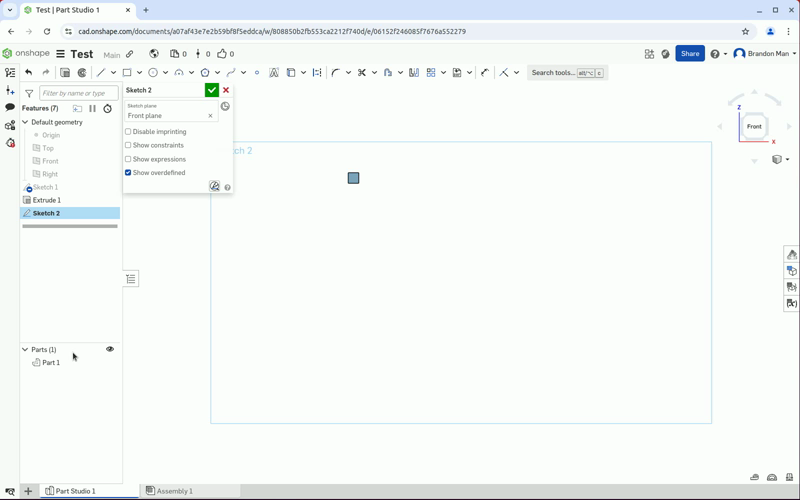
key(y)
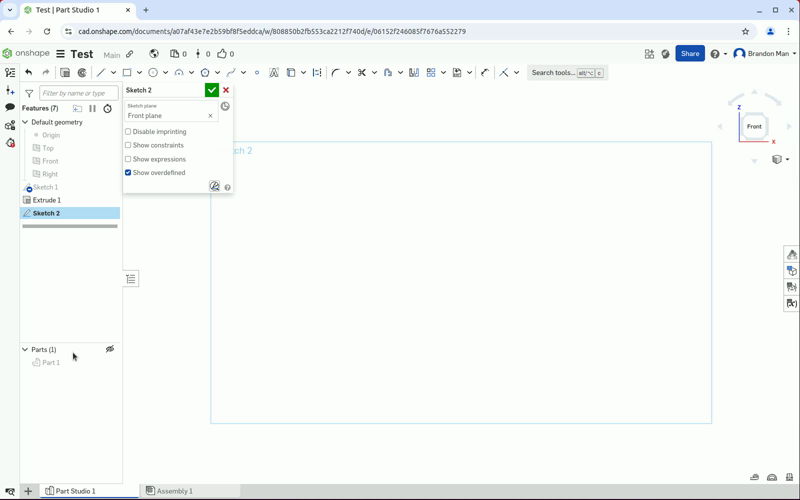
key(l)
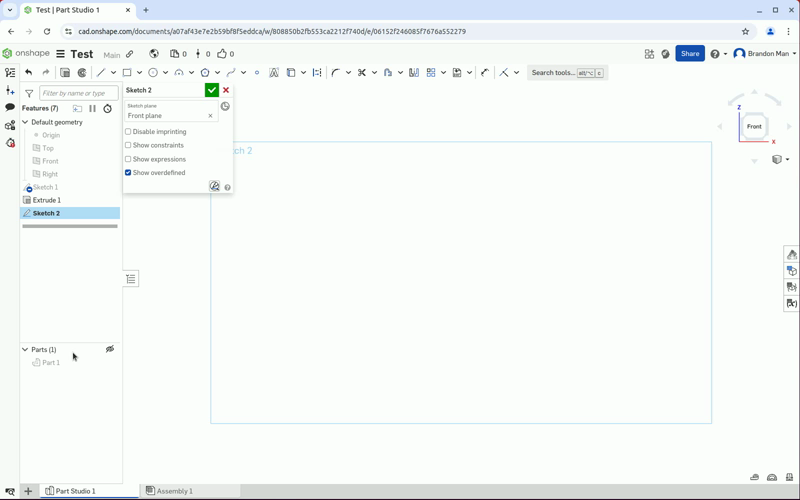
key_down(shift)
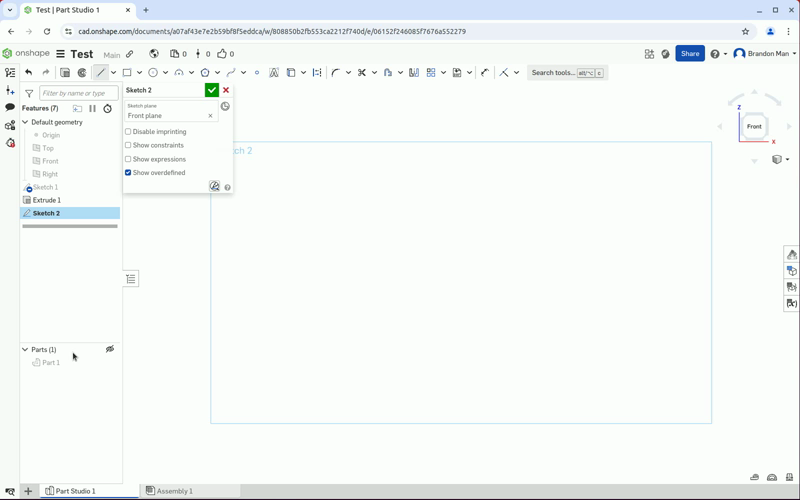
mouse_move(474, 192)
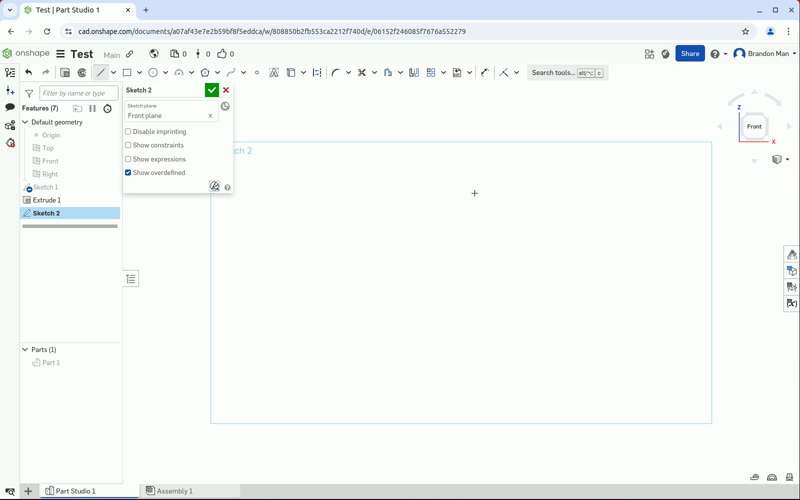
click(474, 192)
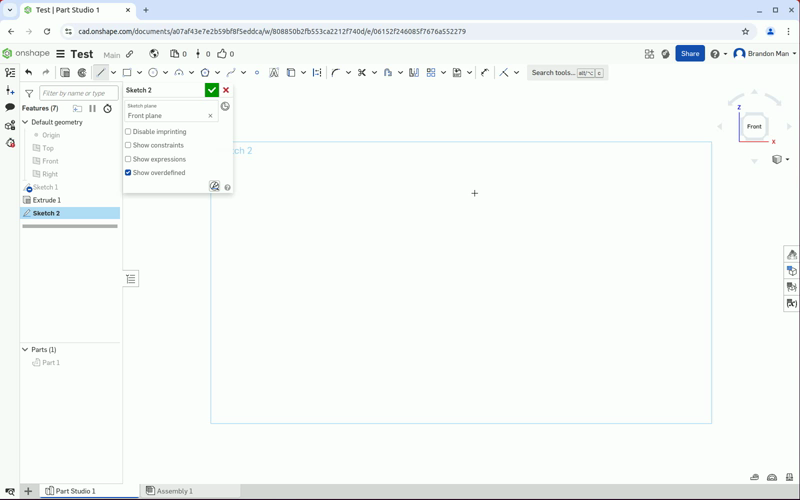
key_up(shift)
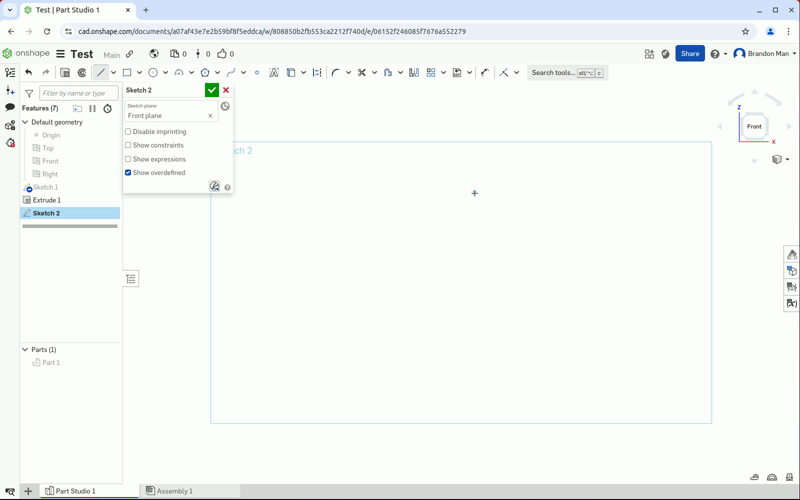
key_down(shift)
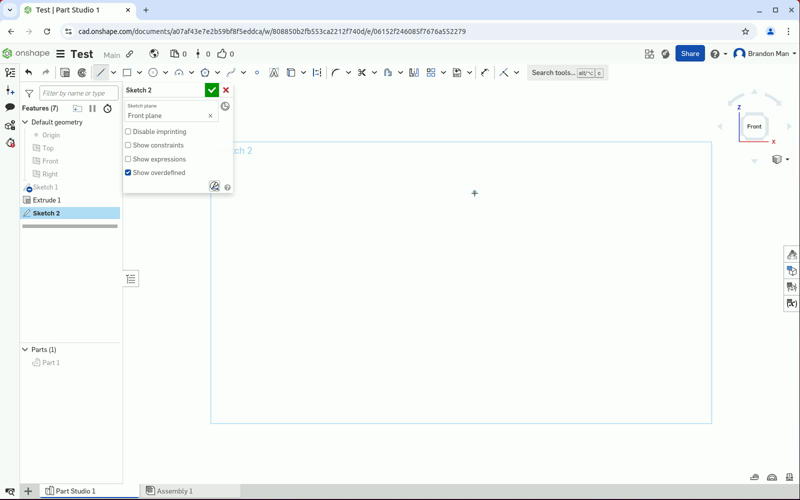
mouse_move(504, 192)
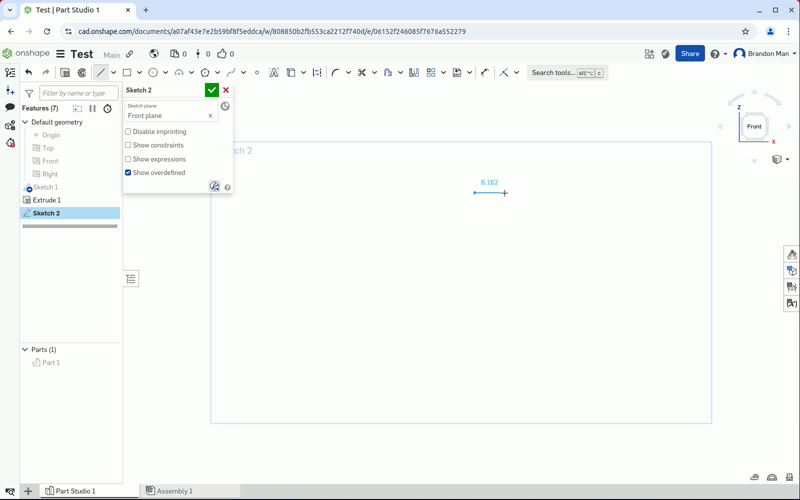
mouse_move(485, 192)
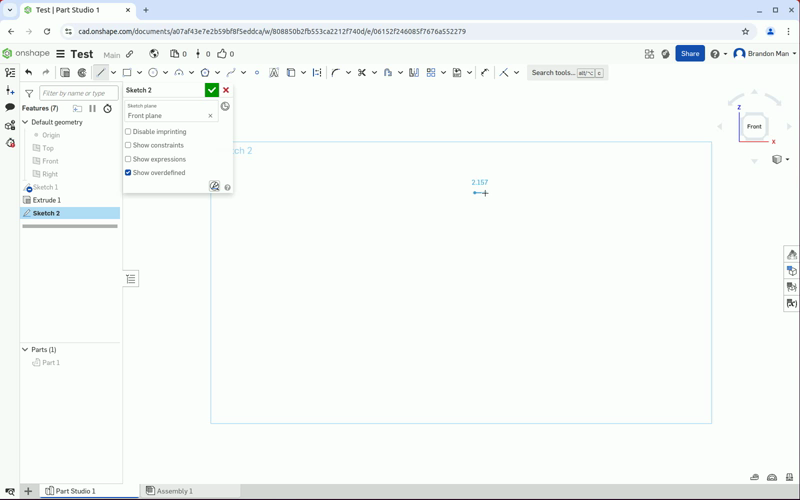
click(485, 192)
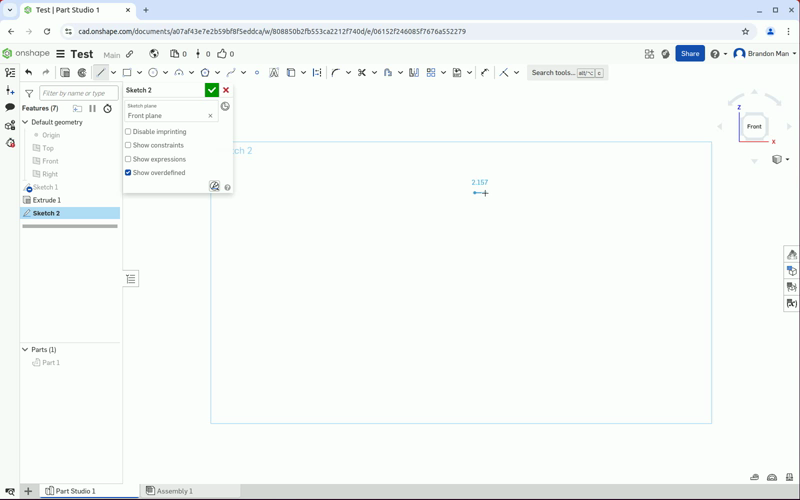
key_up(shift)
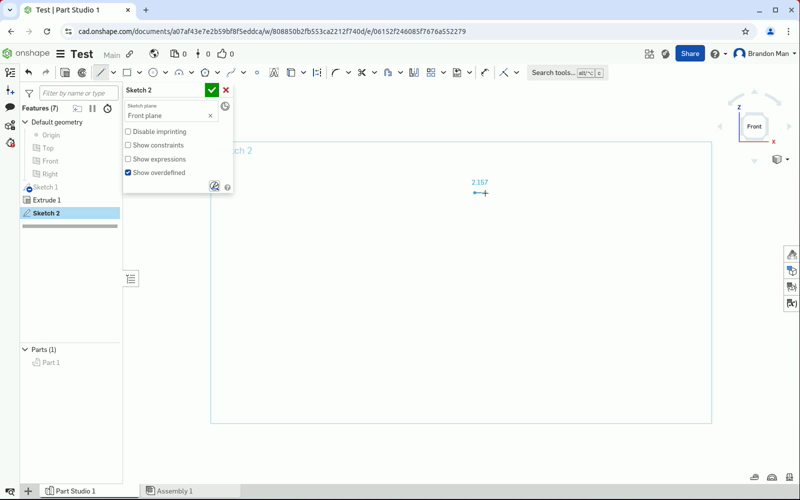
key_down(shift)
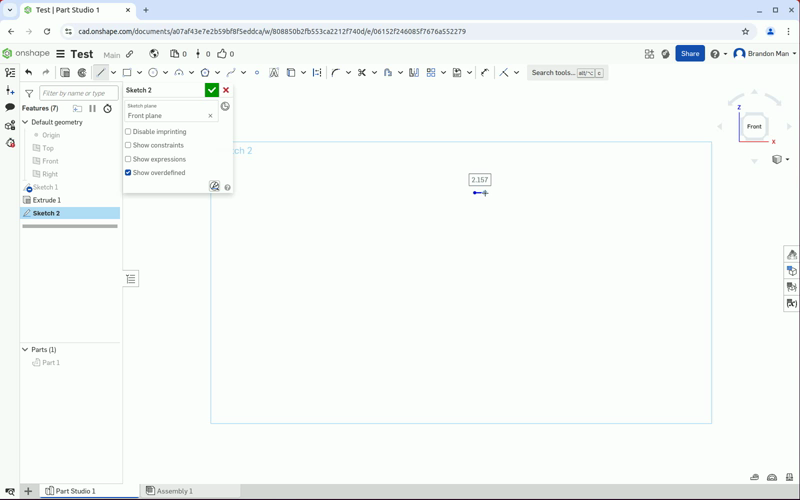
mouse_move(515, 192)
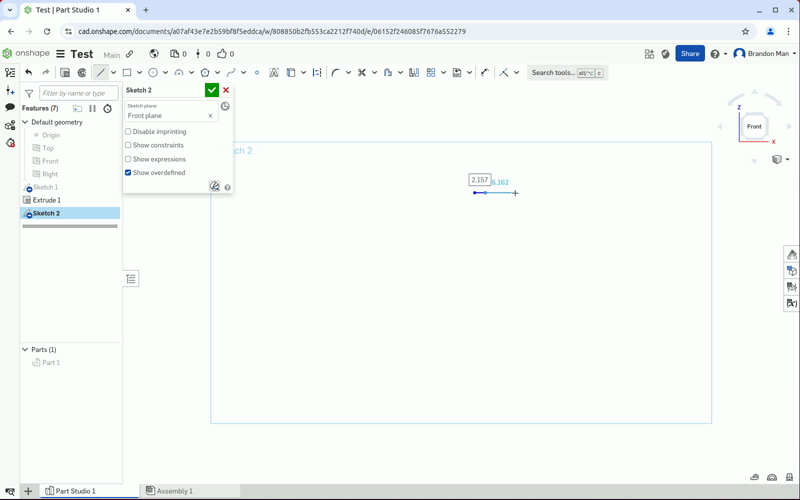
mouse_move(485, 182)
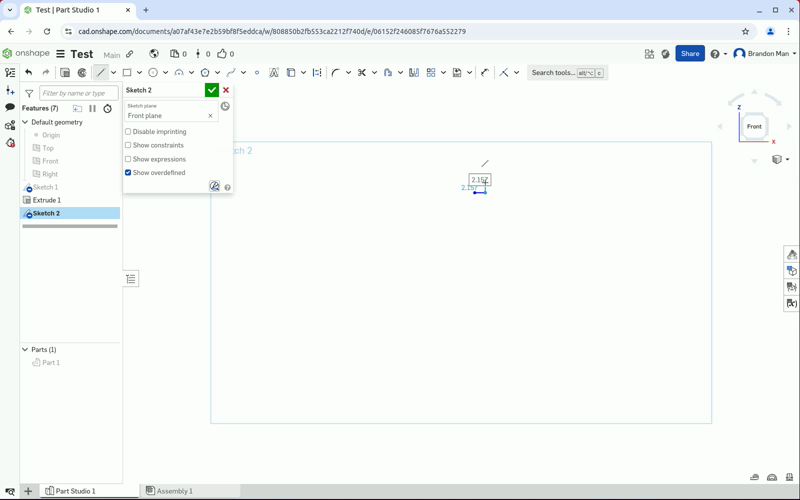
click(485, 182)
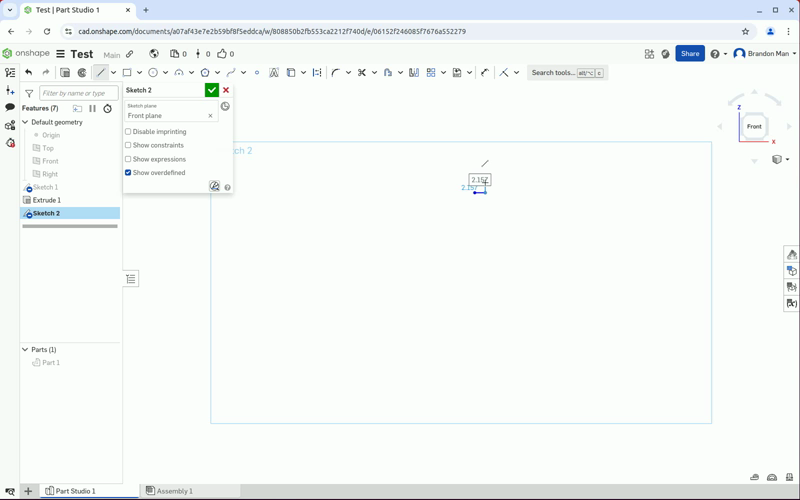
key_up(shift)
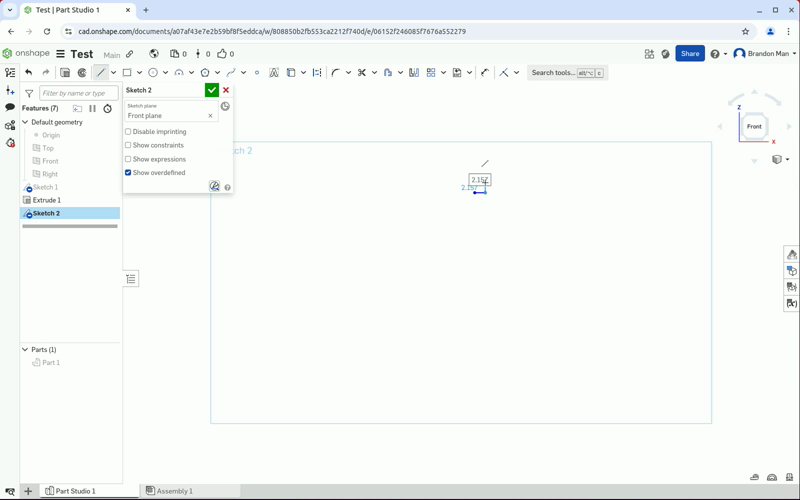
key_down(shift)
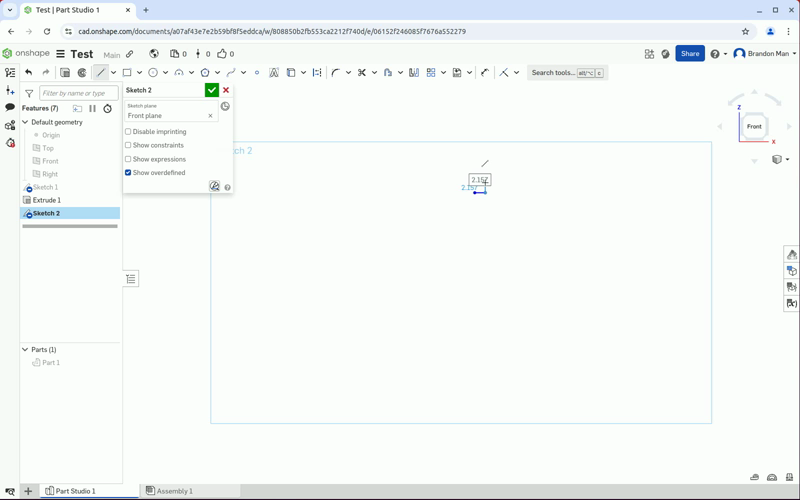
mouse_move(515, 182)
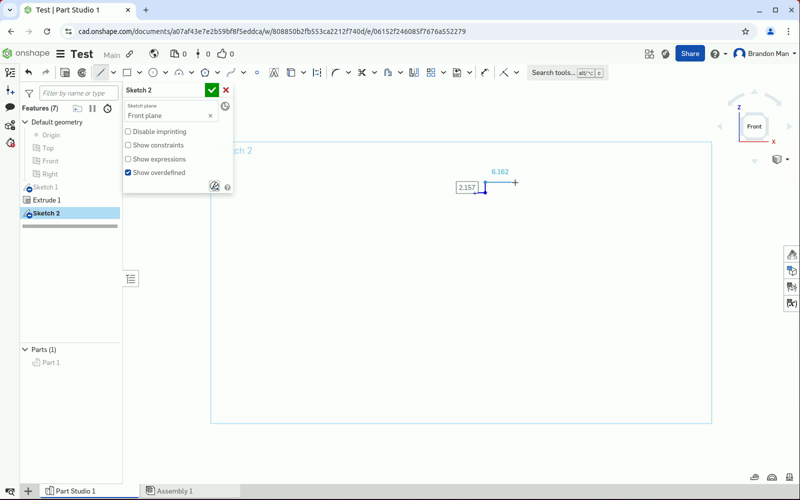
mouse_move(474, 182)
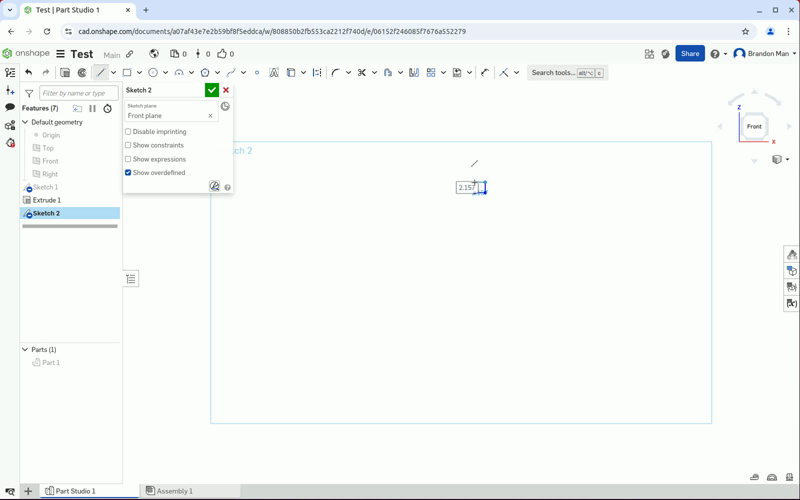
click(474, 182)
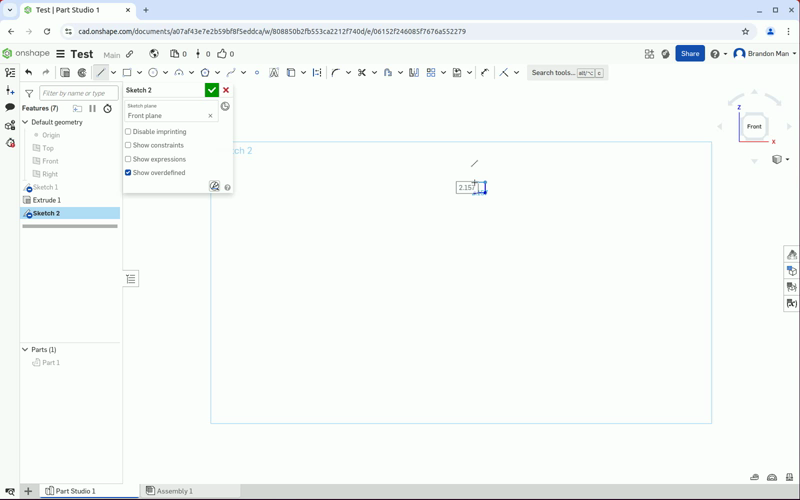
key_up(shift)
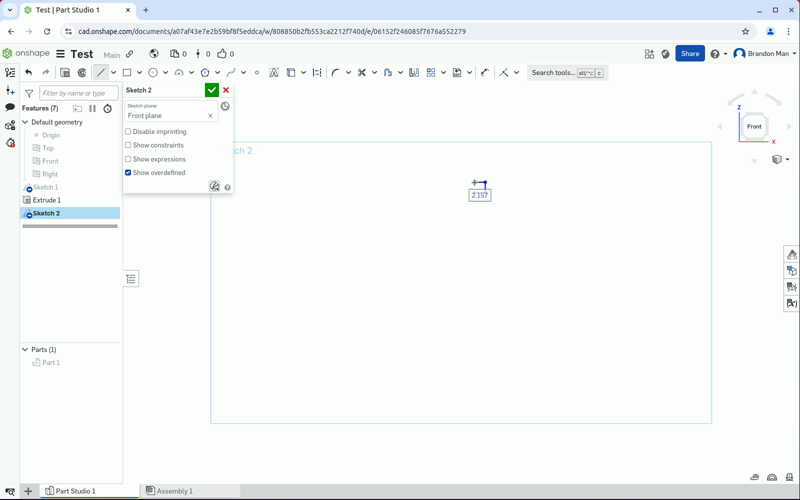
mouse_move(504, 182)
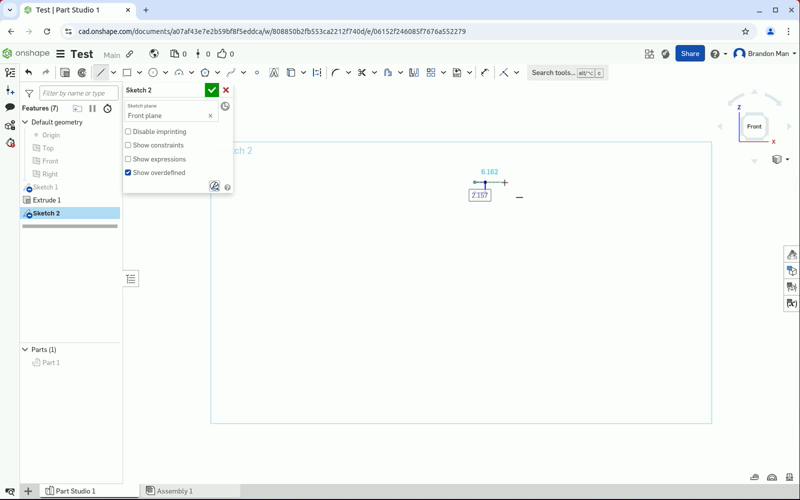
key_down(shift)
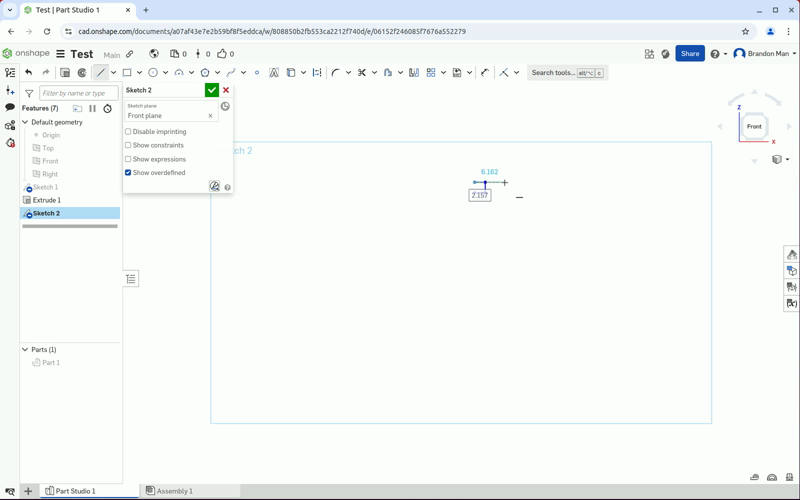
mouse_move(474, 192)
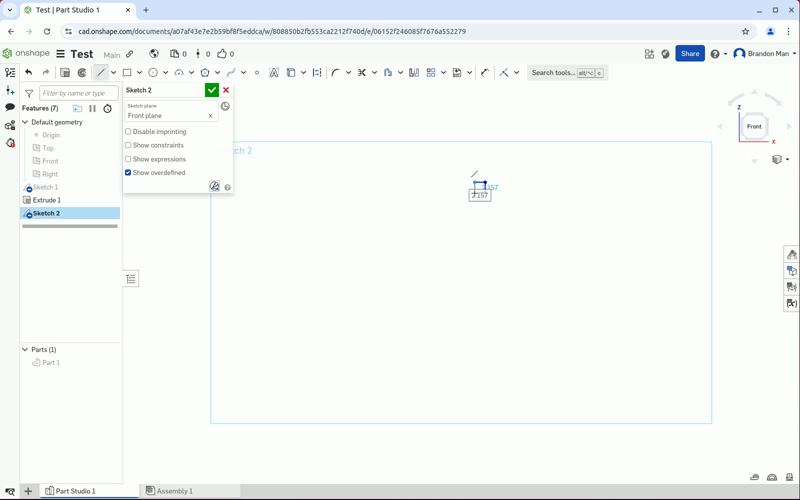
key_up(shift)
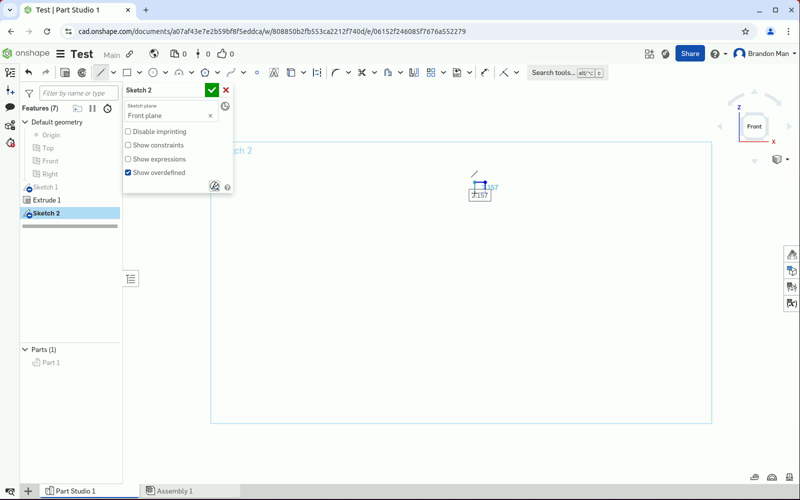
click(474, 192)
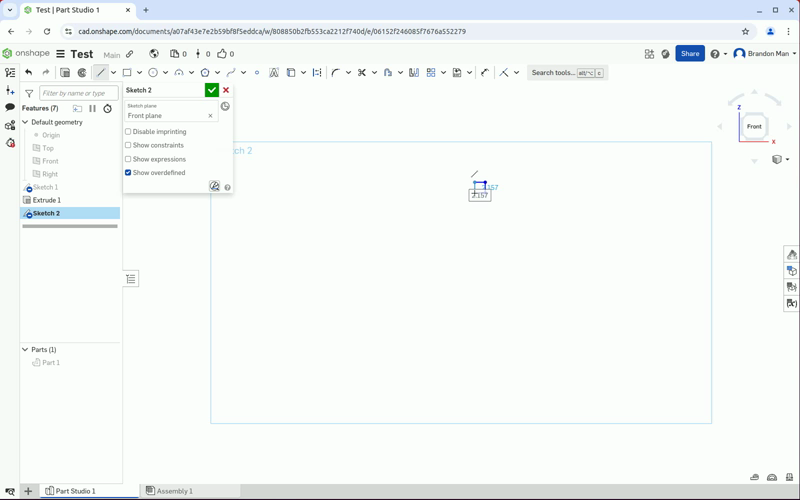
key(esc)
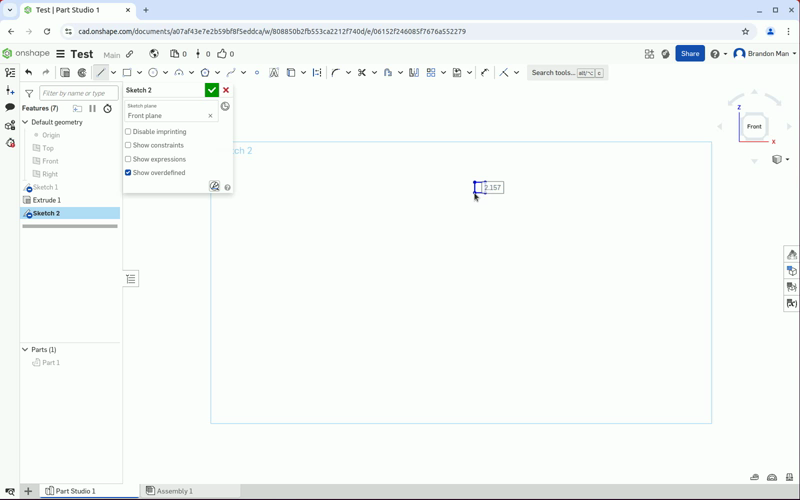
mouse_move(478, 191)
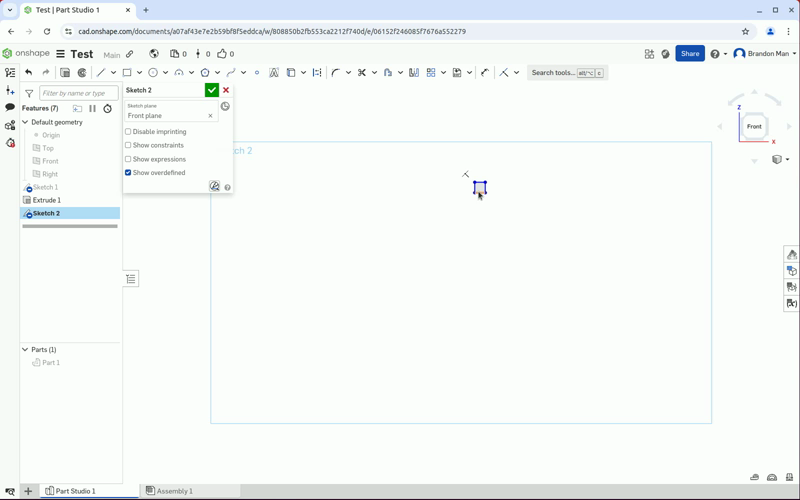
scroll(6)
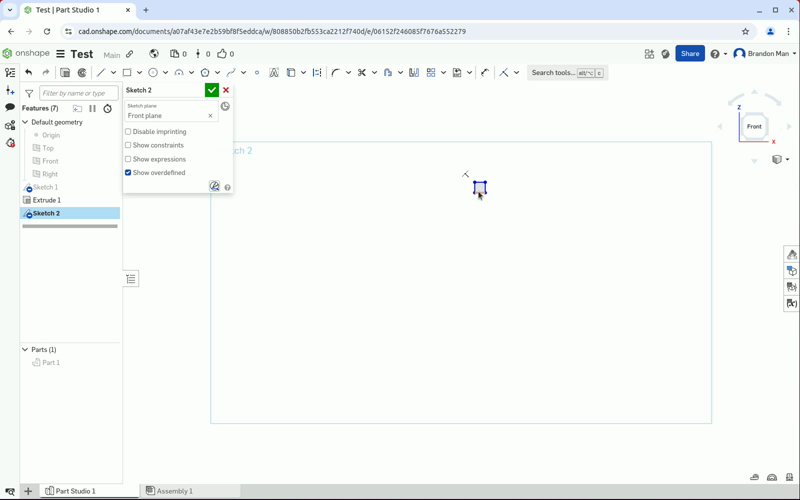
scroll(6)
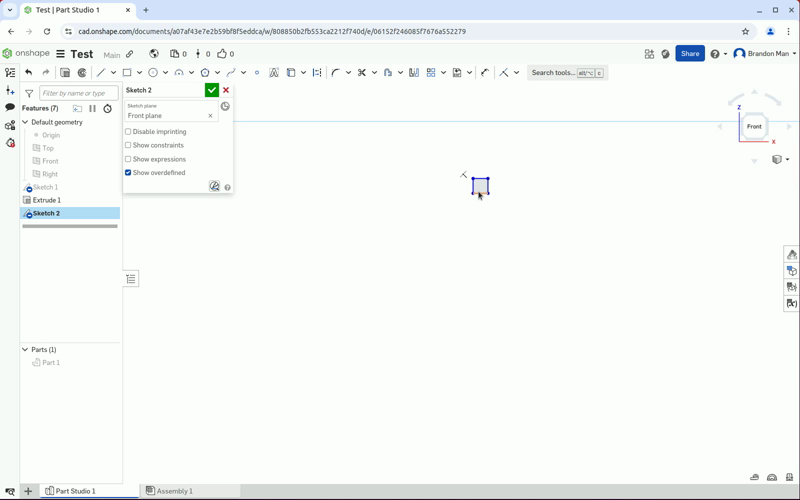
scroll(6)
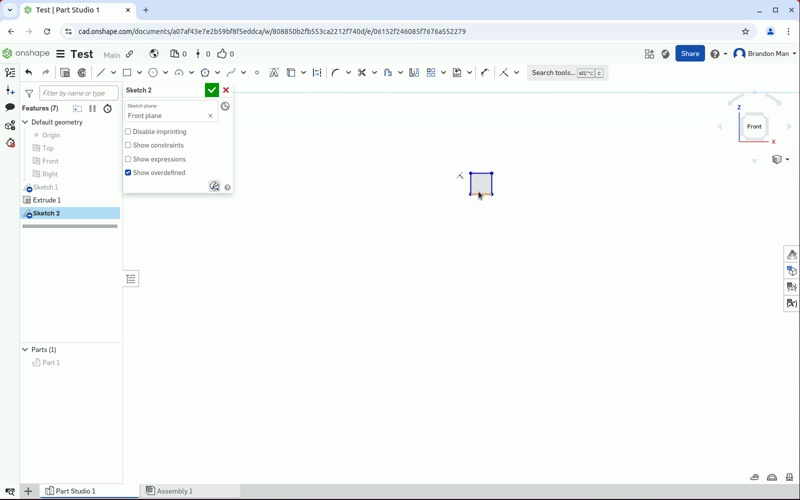
scroll(6)
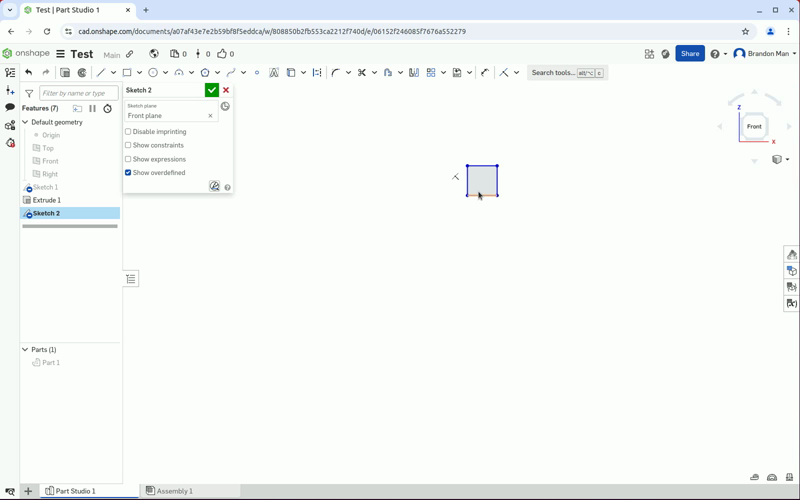
scroll(6)
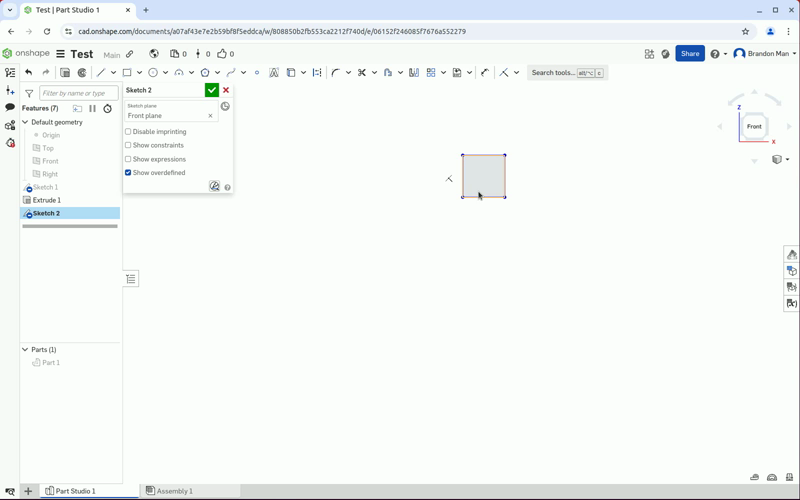
scroll(6)
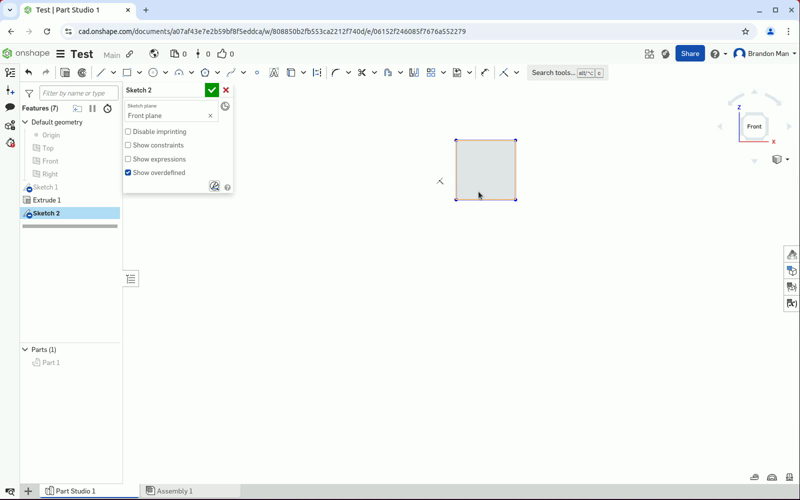
scroll(6)
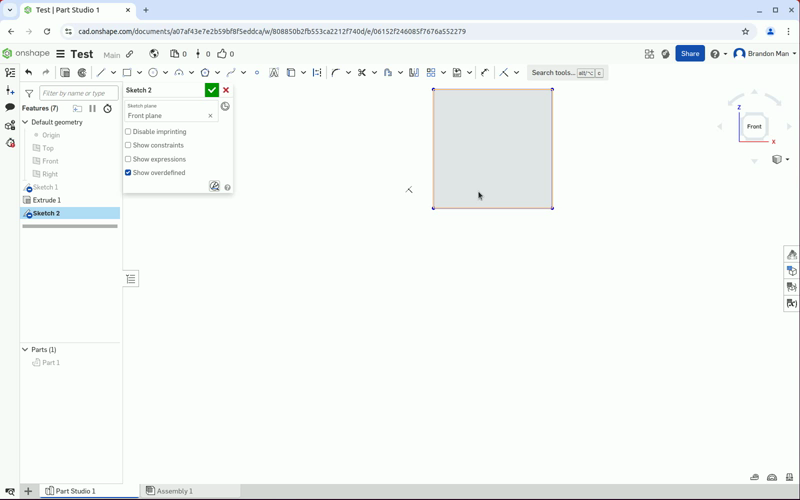
click(478, 191)
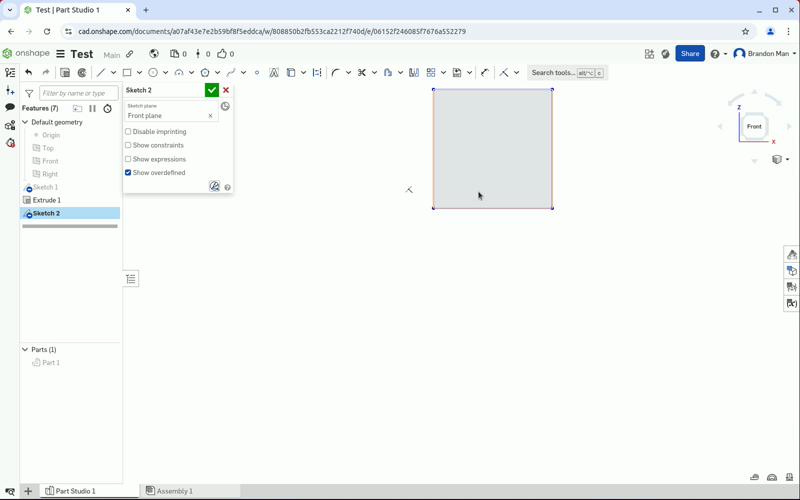
scroll(-6)
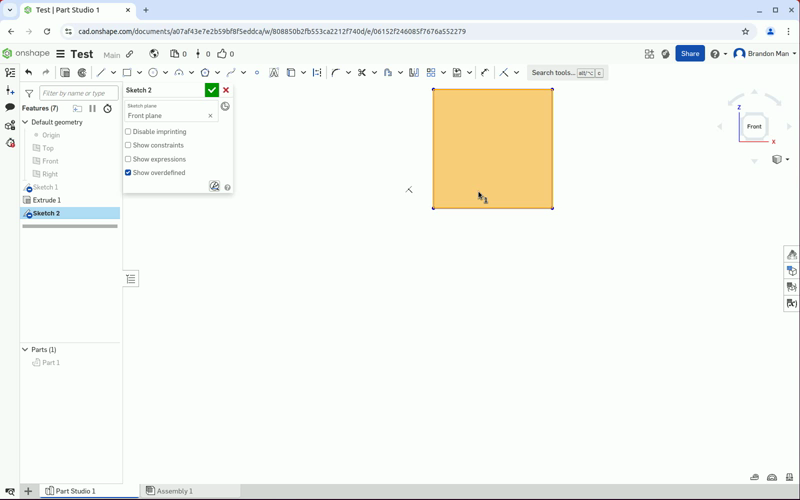
scroll(-6)
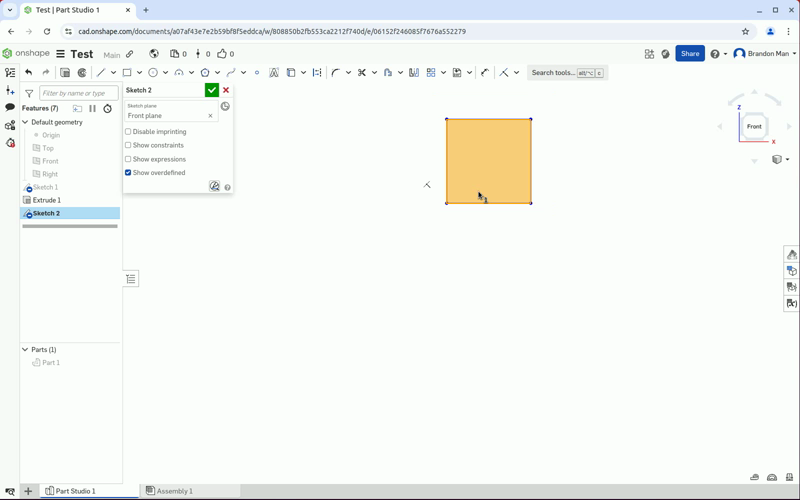
scroll(-6)
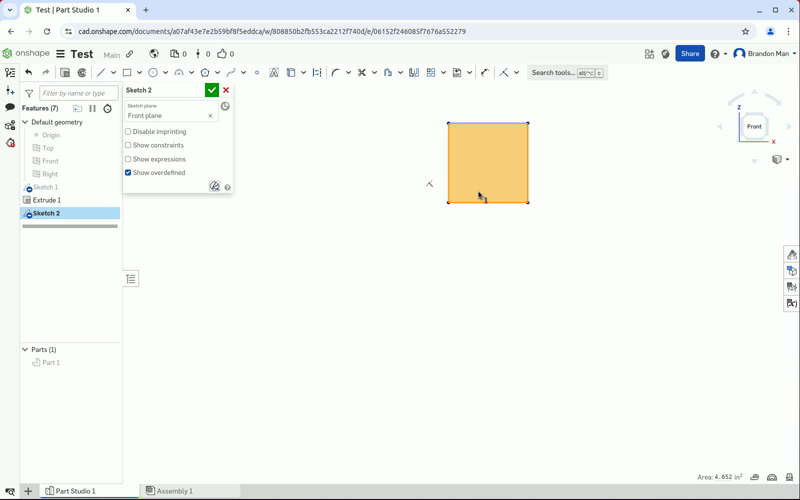
scroll(-6)
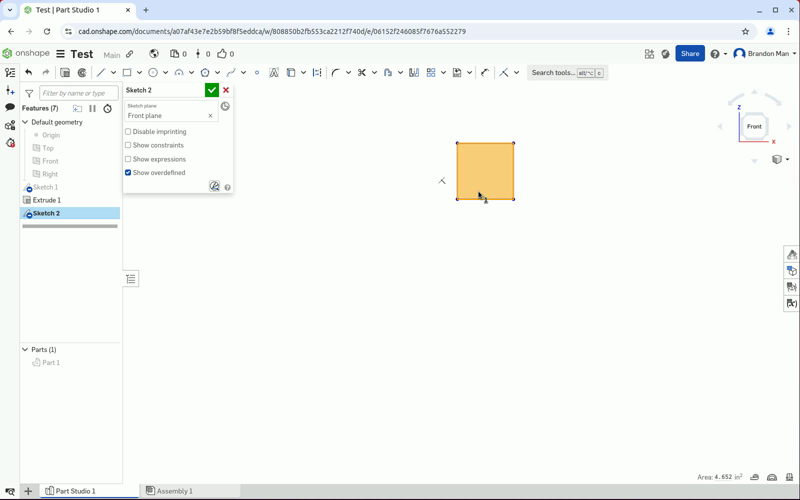
scroll(-6)
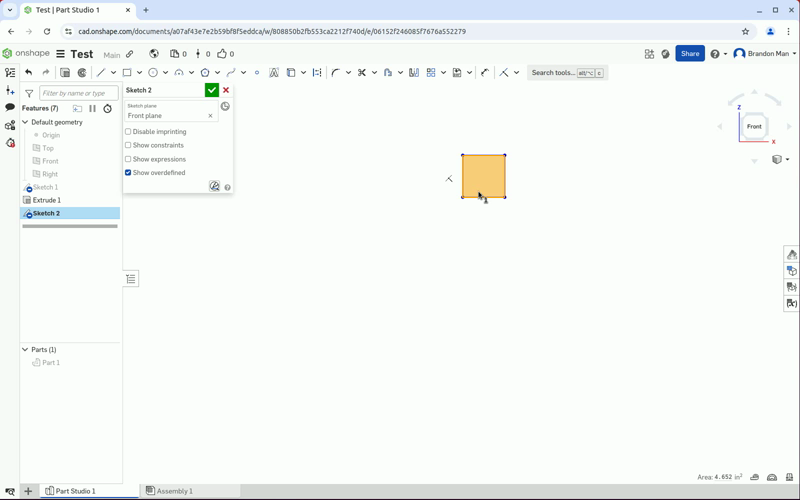
scroll(-6)
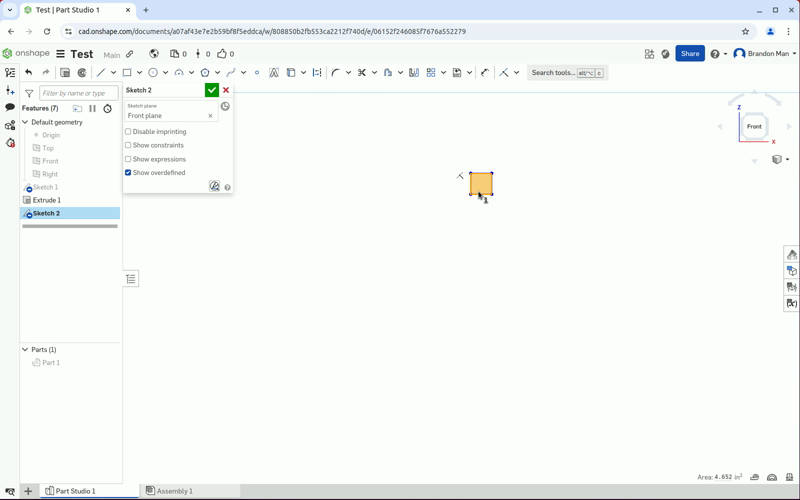
scroll(-6)
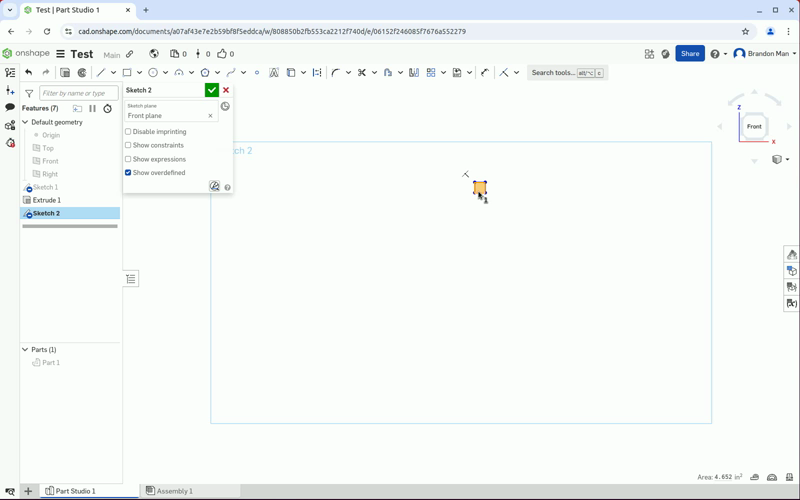
mouse_move(73, 352)
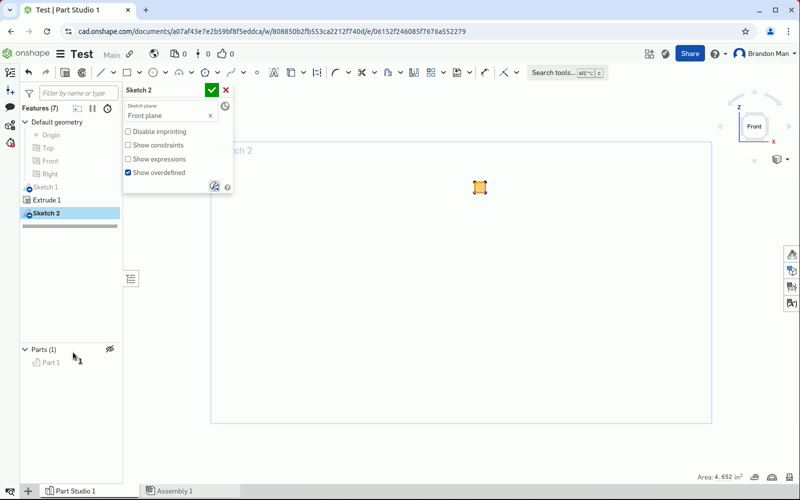
key(shift+y)
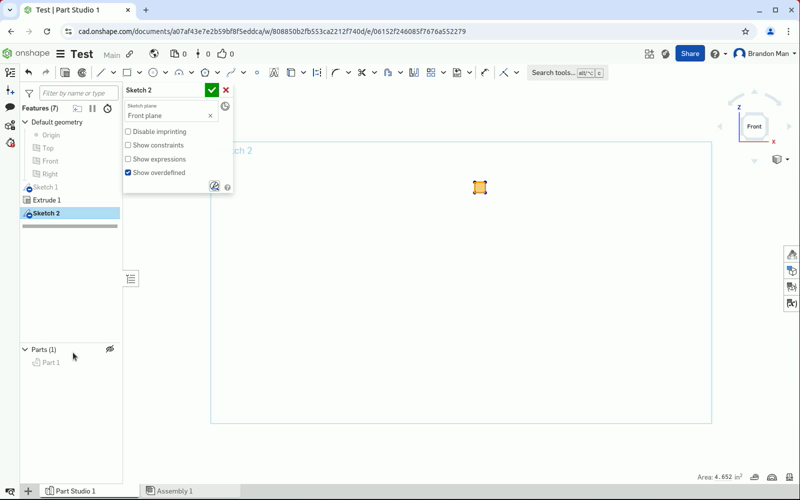
key(shift+e)
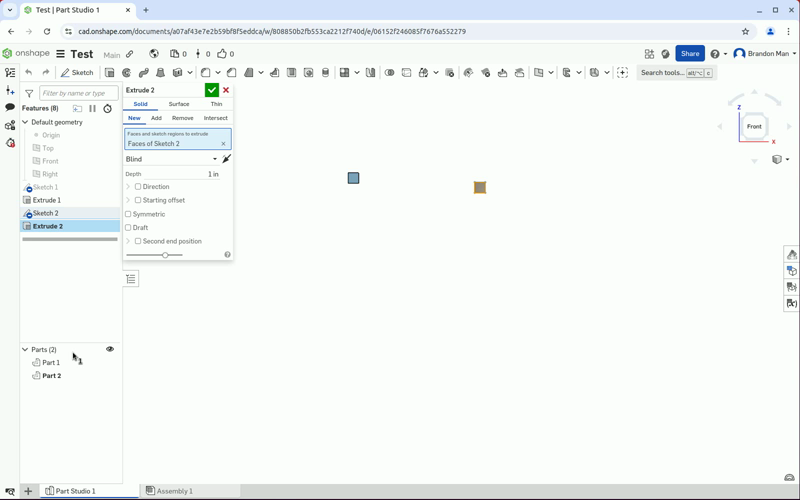
mouse_move(143, 106)
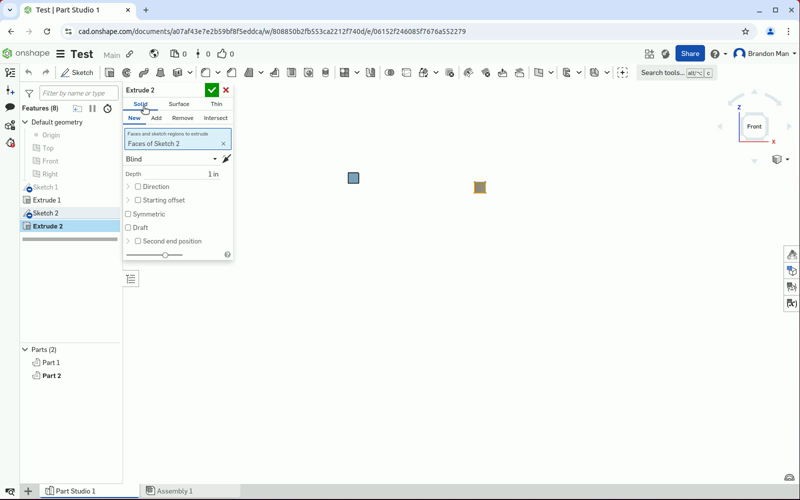
click(143, 106)
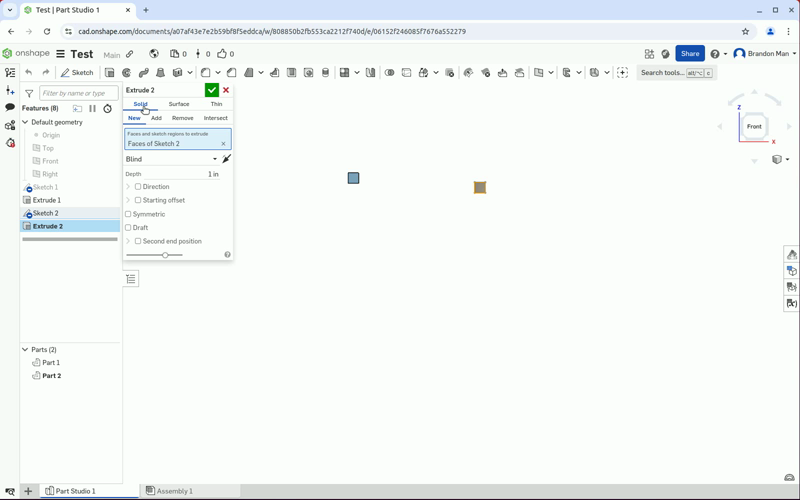
mouse_move(137, 120)
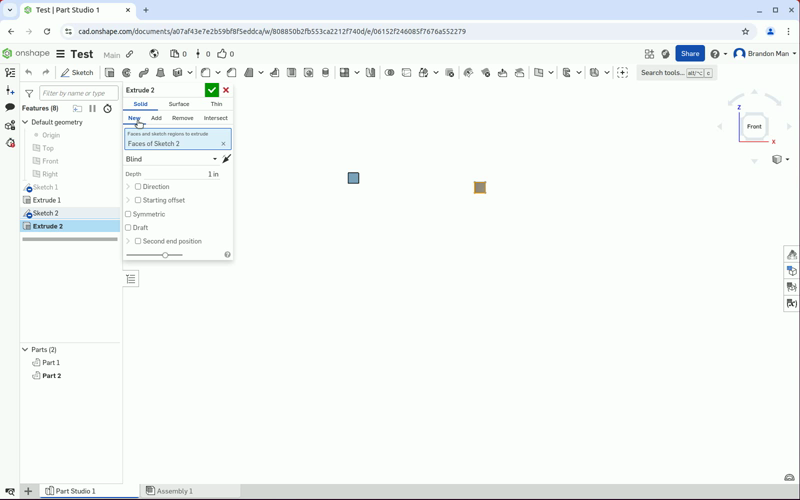
click(137, 120)
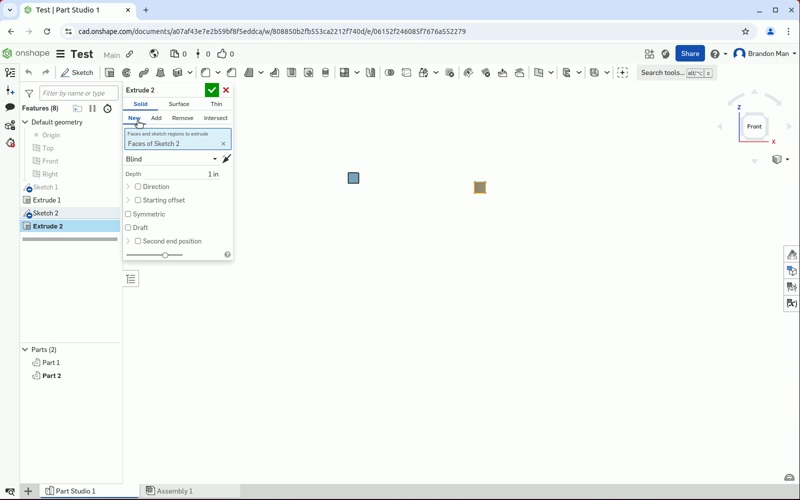
key(tab, 4)
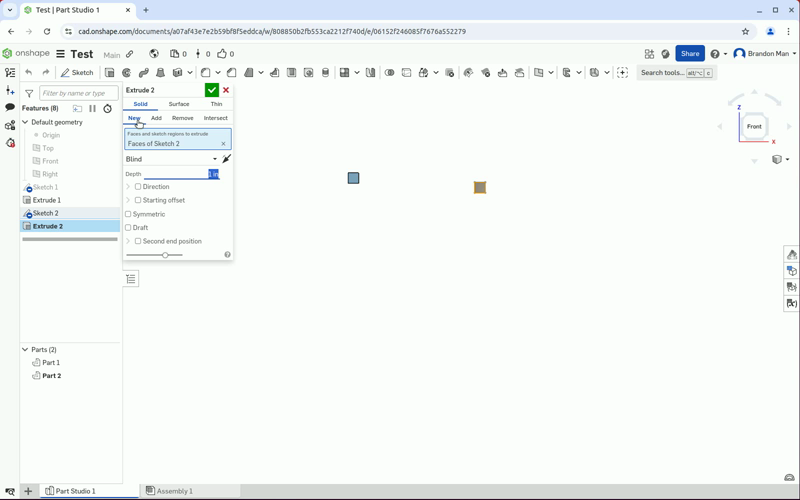
text(1.926)
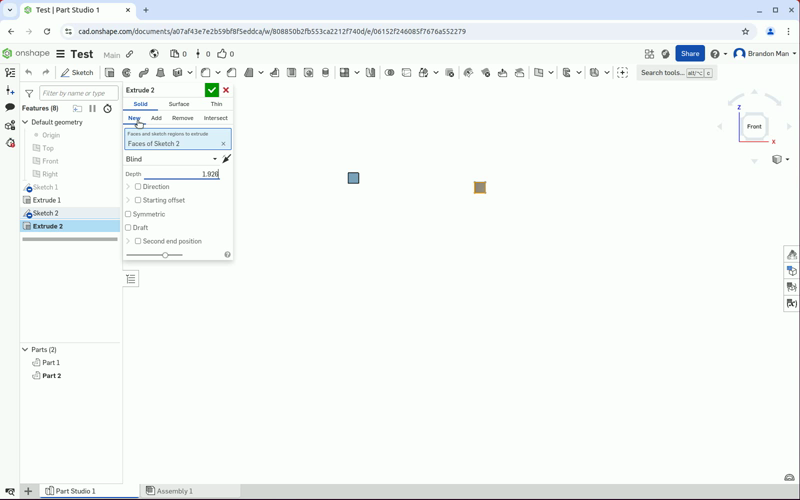
key(enter)
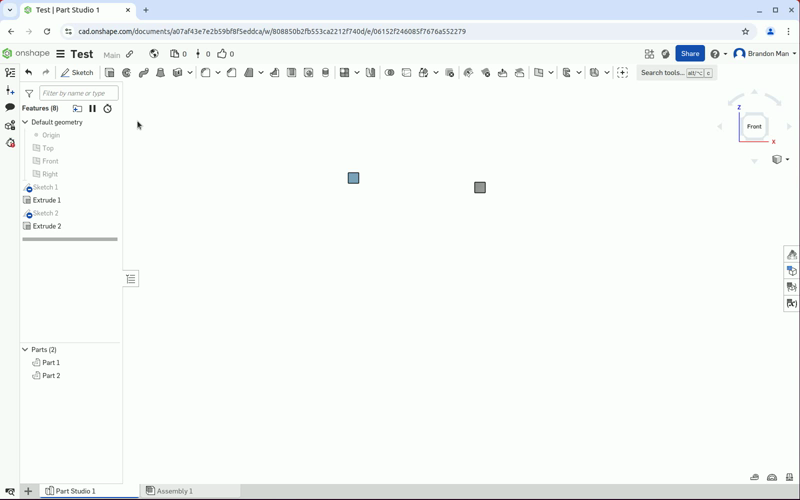
key(shift+h)
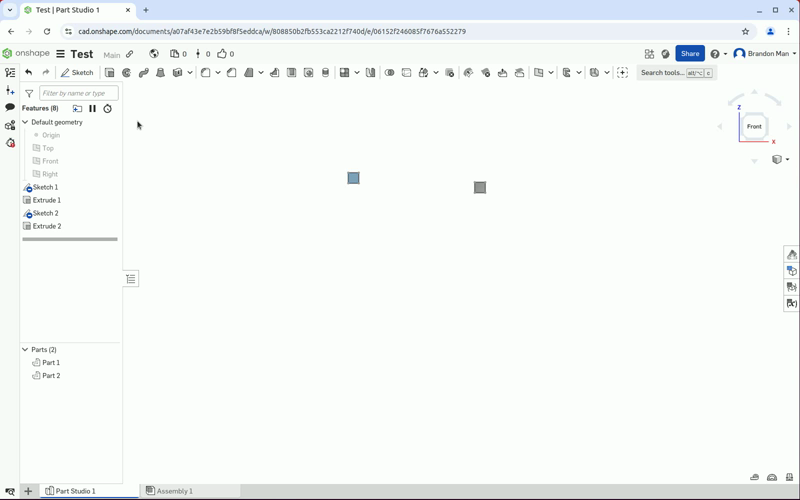
key(shift+h)
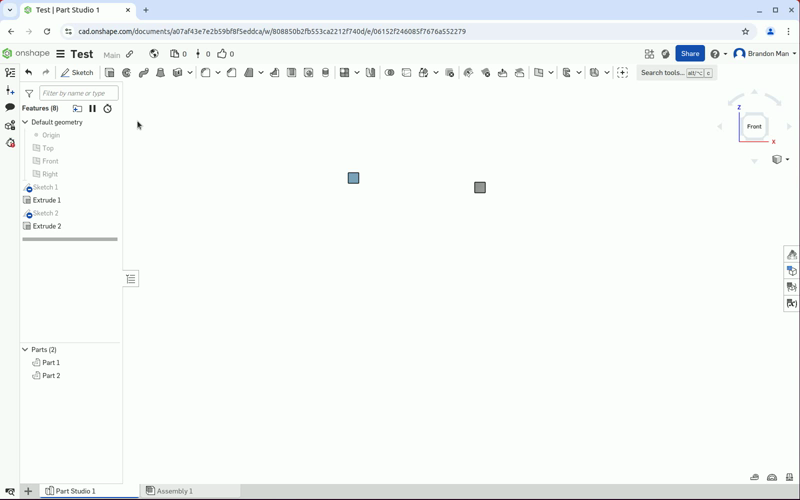
mouse_move(73, 189)
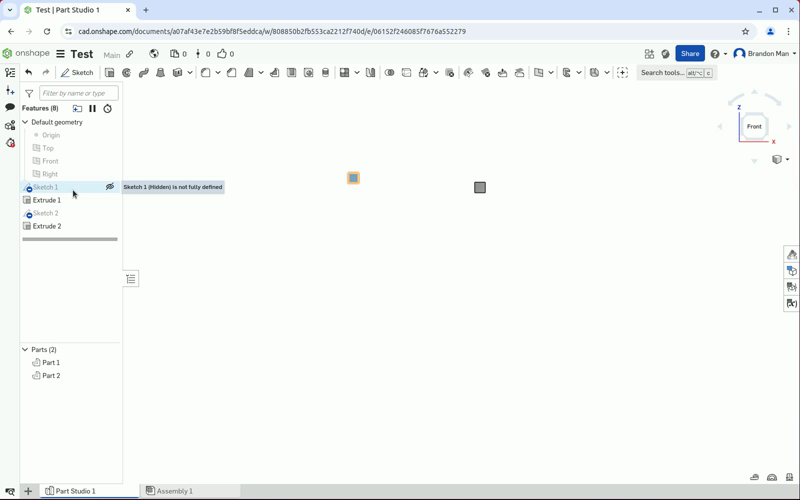
click(73, 189)
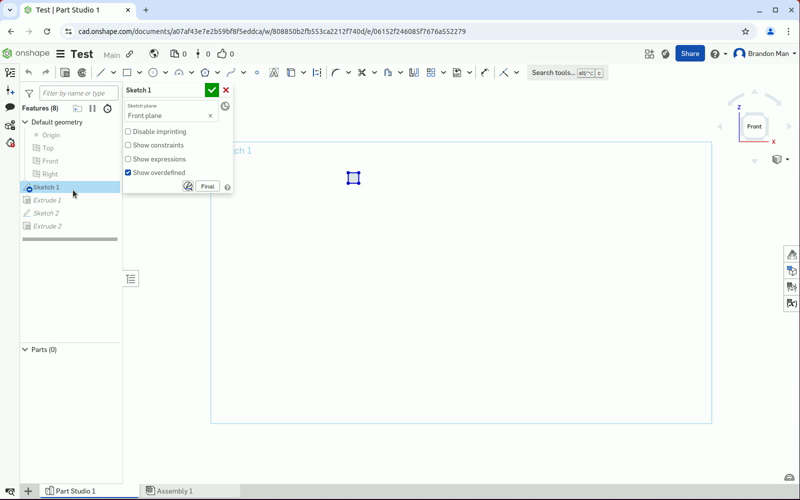
mouse_move(229, 92)
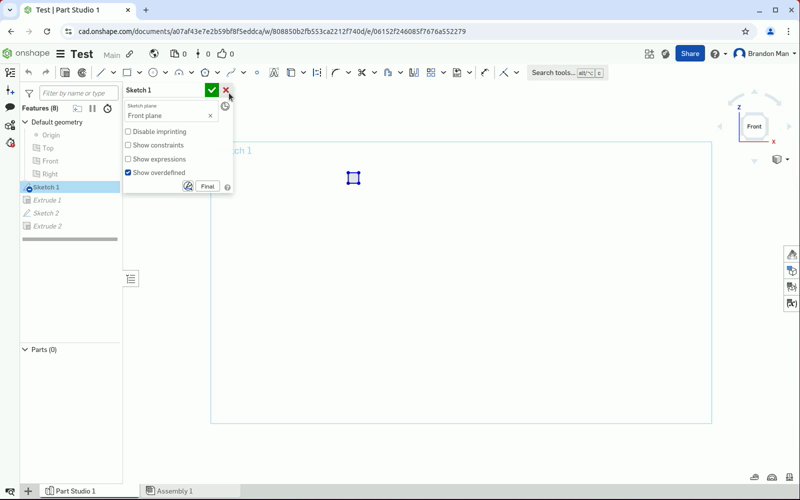
click(229, 92)
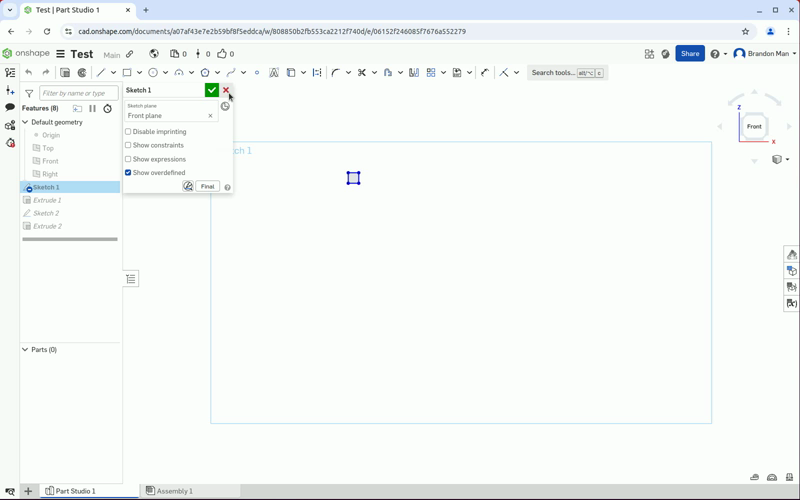
key(shift+s)
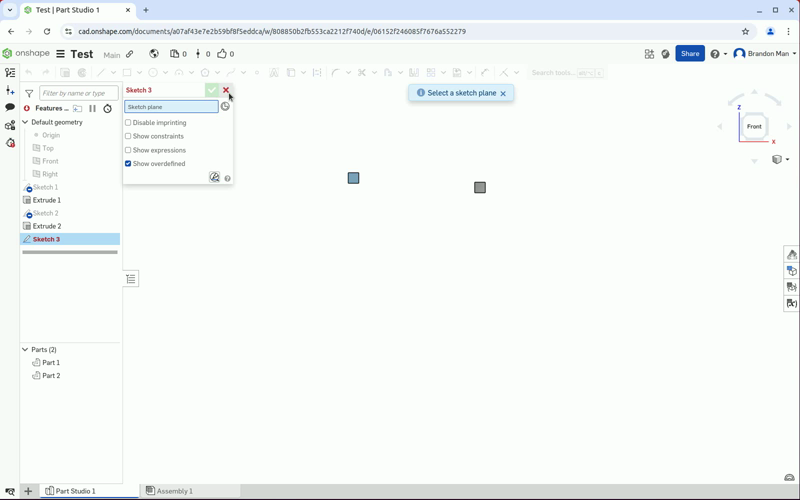
mouse_move(73, 163)
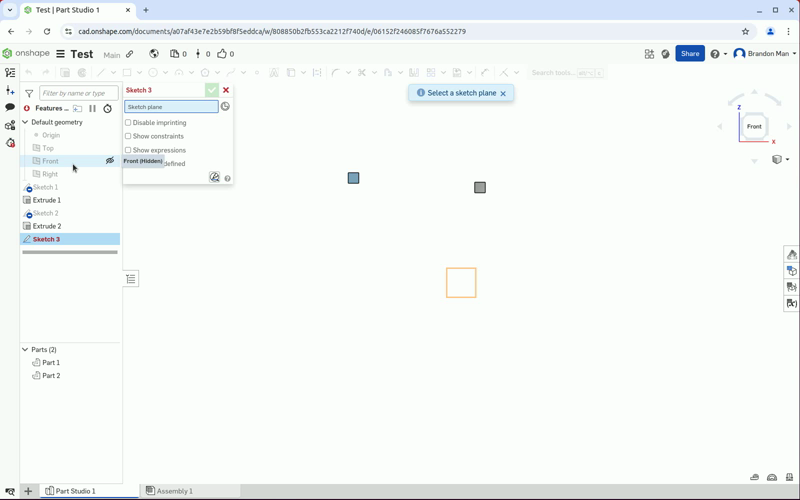
click(73, 163)
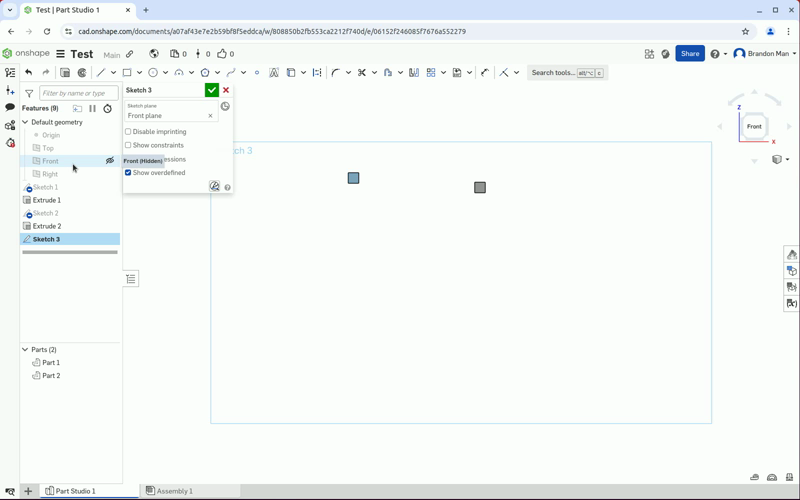
mouse_move(73, 352)
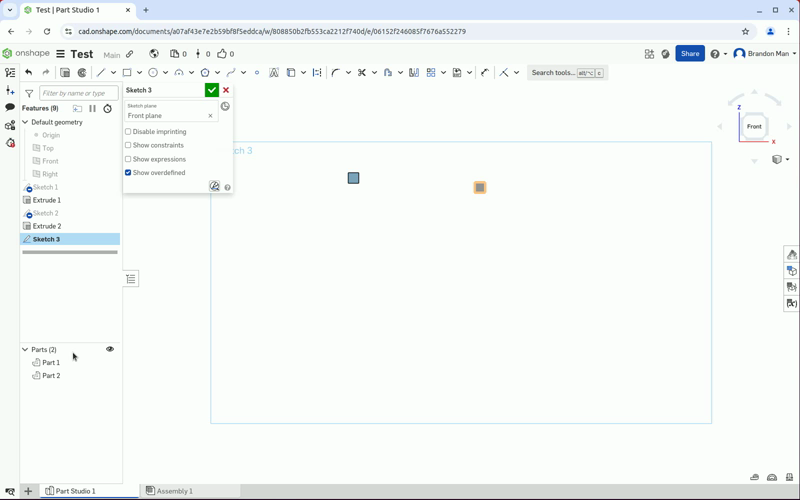
key(y)
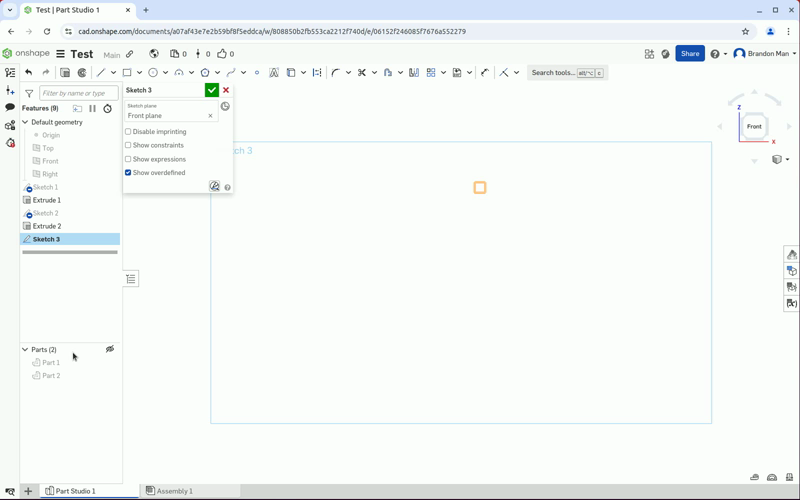
key(l)
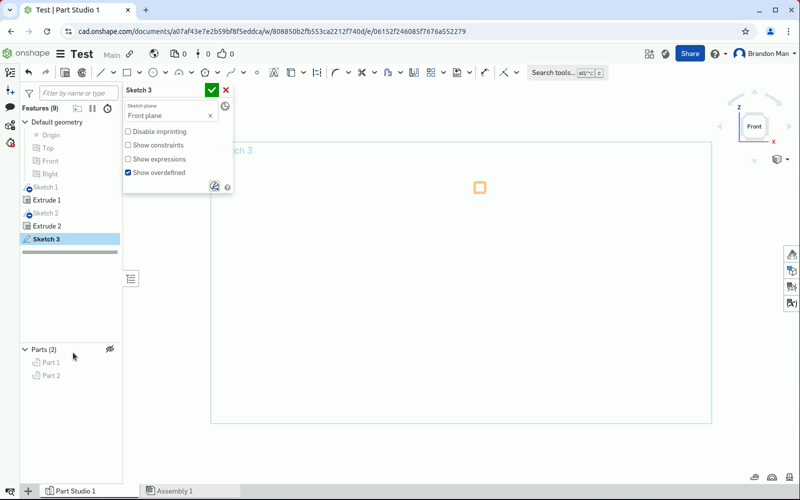
key_down(shift)
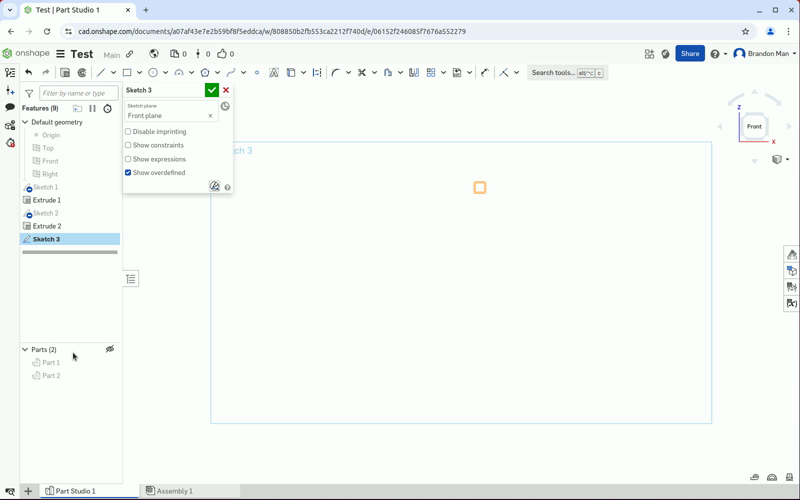
mouse_move(547, 192)
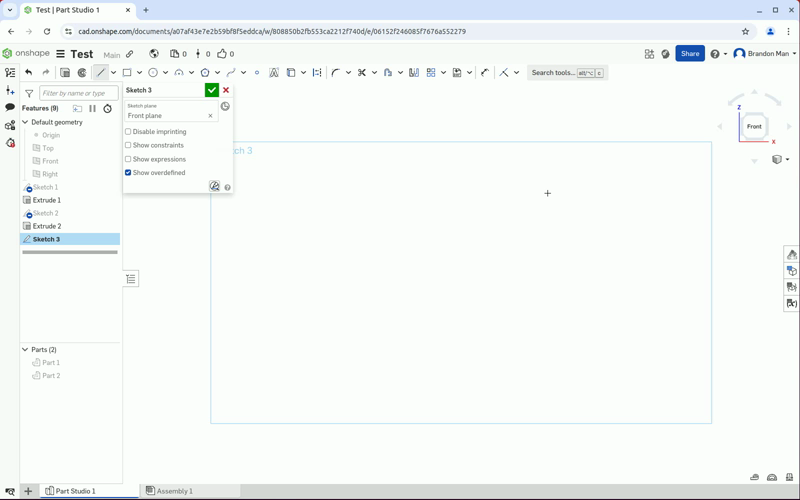
click(547, 192)
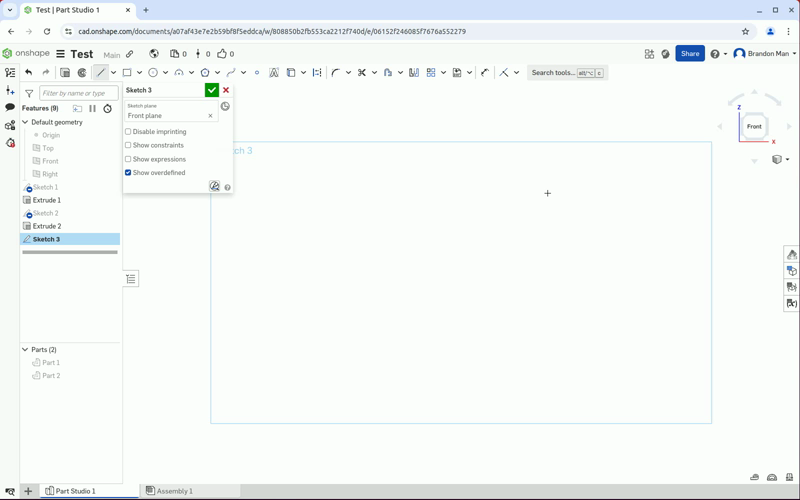
key_up(shift)
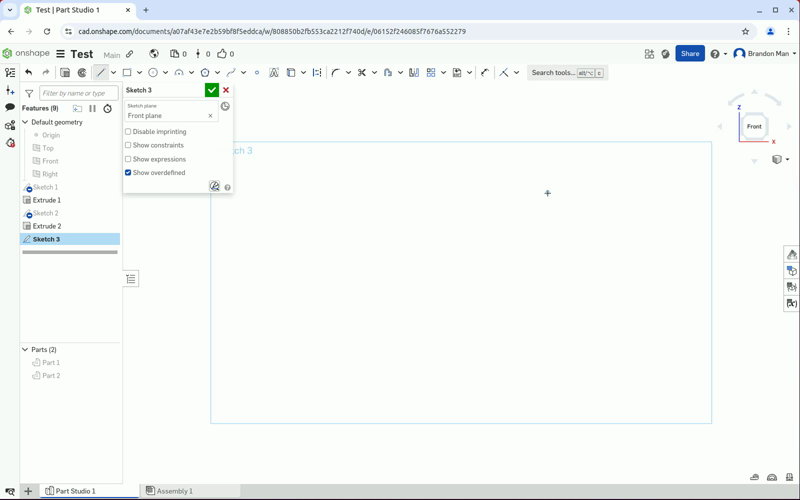
key_down(shift)
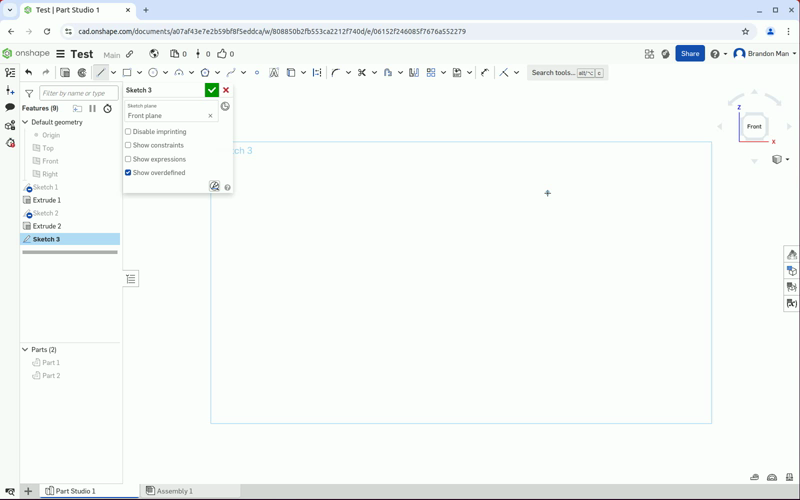
mouse_move(577, 192)
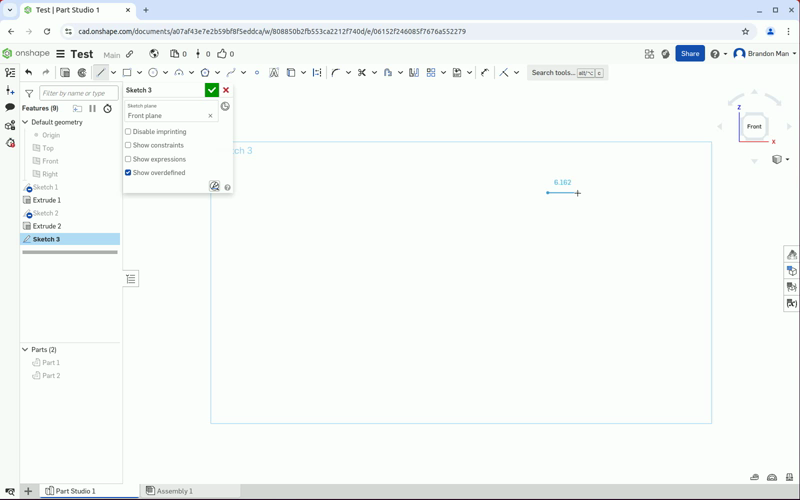
mouse_move(558, 192)
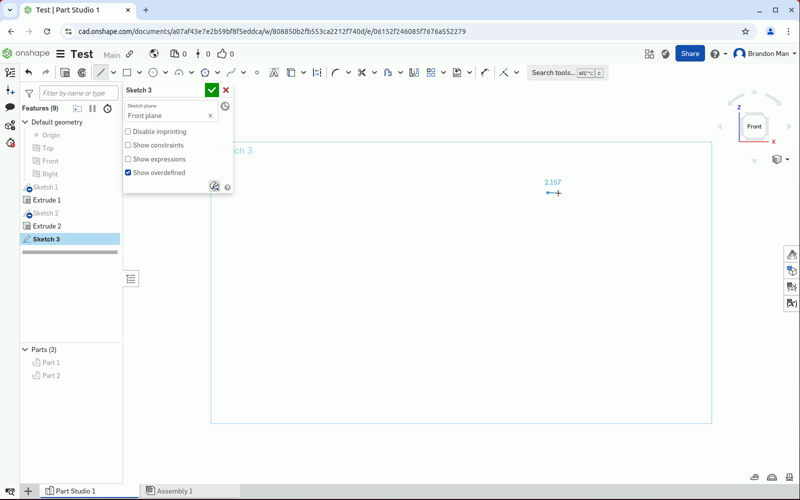
click(558, 192)
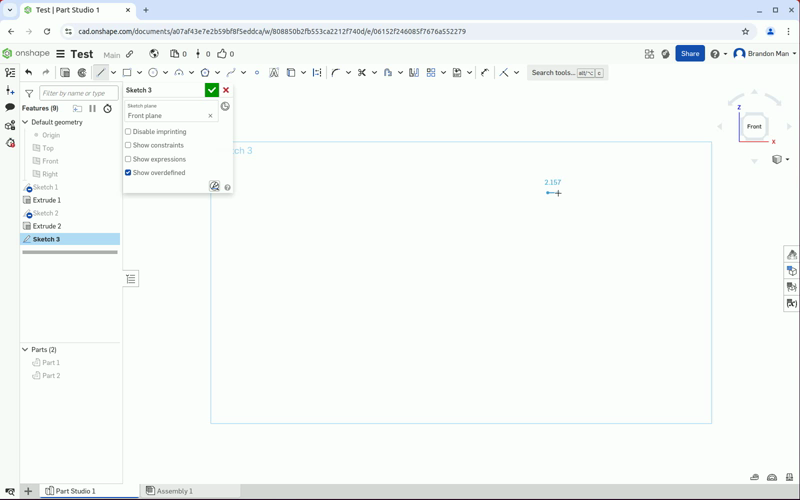
key_up(shift)
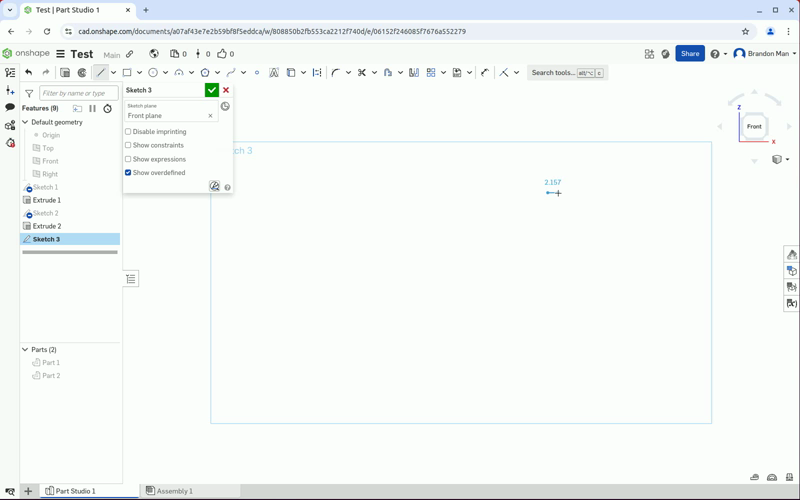
key_down(shift)
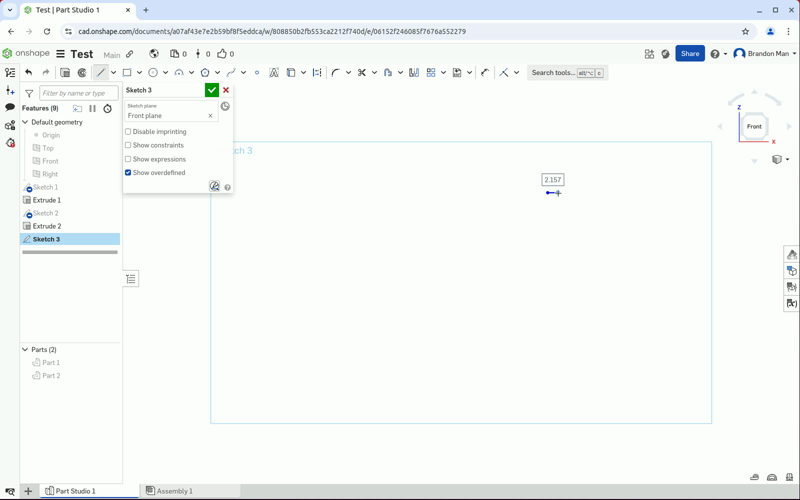
mouse_move(588, 192)
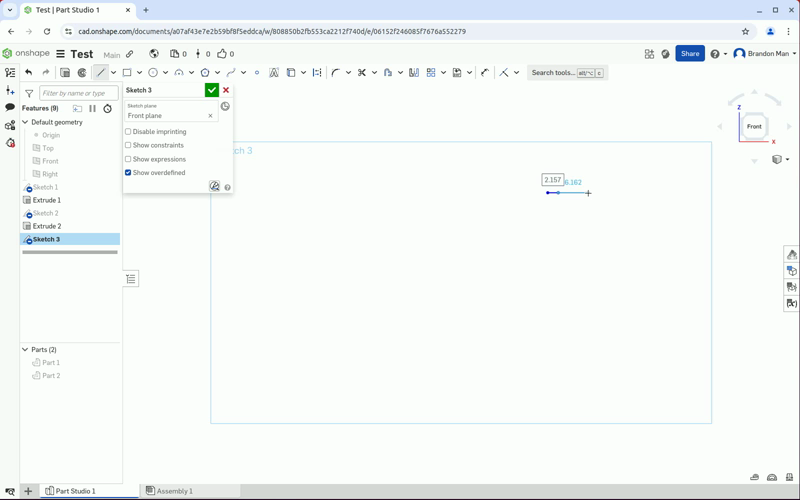
mouse_move(558, 182)
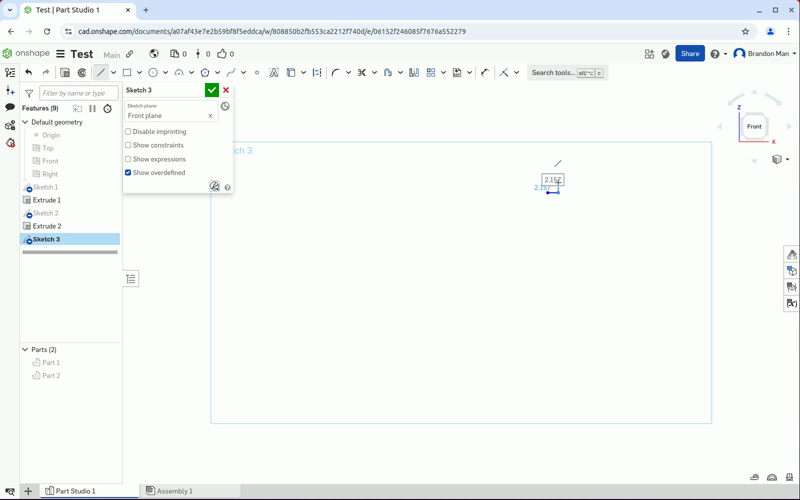
click(558, 182)
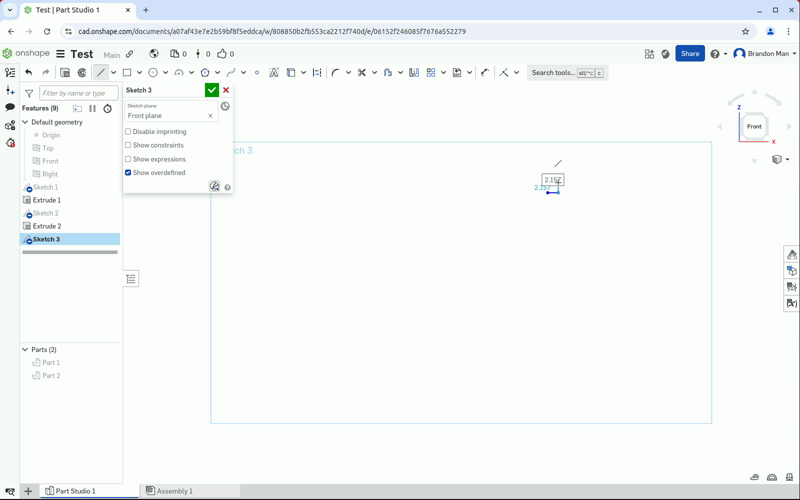
key_up(shift)
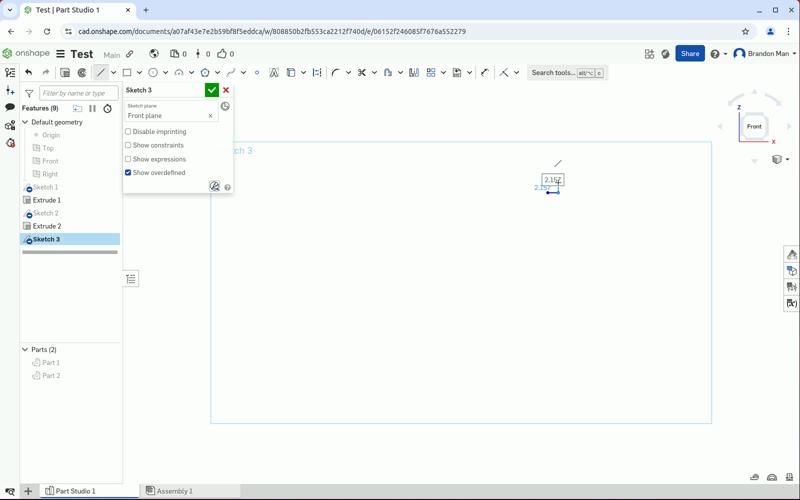
key_down(shift)
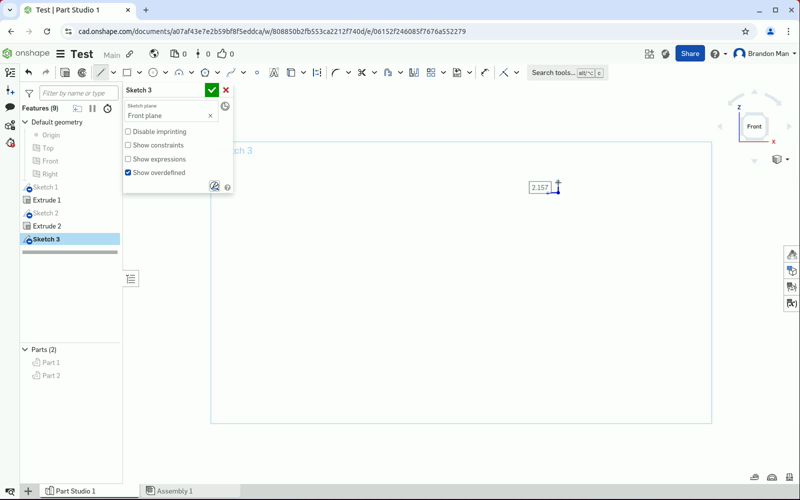
mouse_move(588, 182)
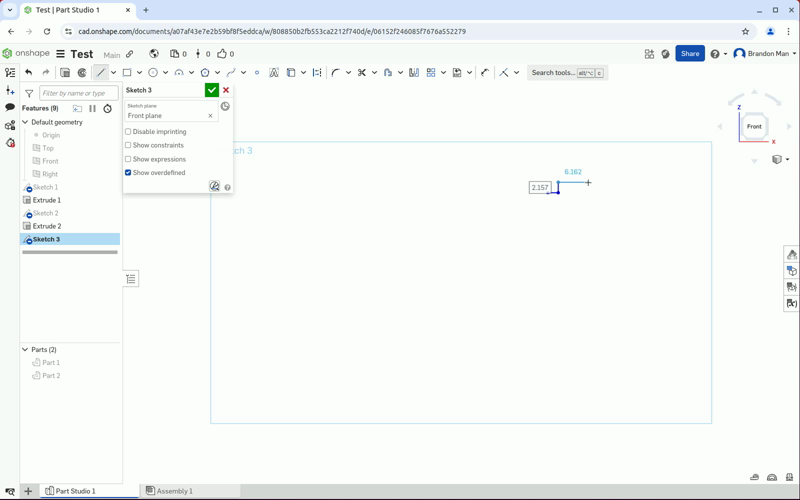
mouse_move(547, 182)
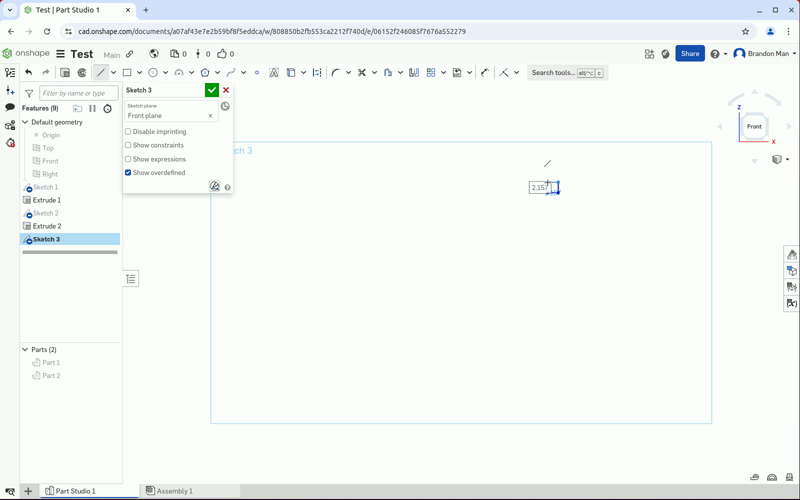
click(547, 182)
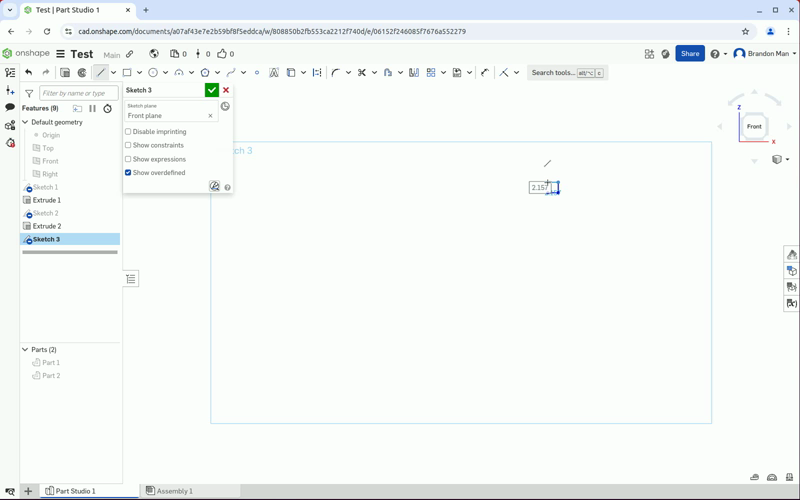
key_up(shift)
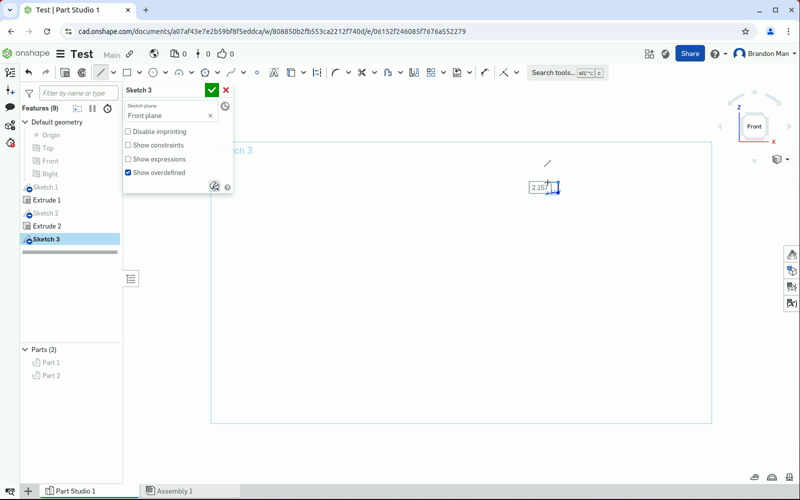
mouse_move(577, 182)
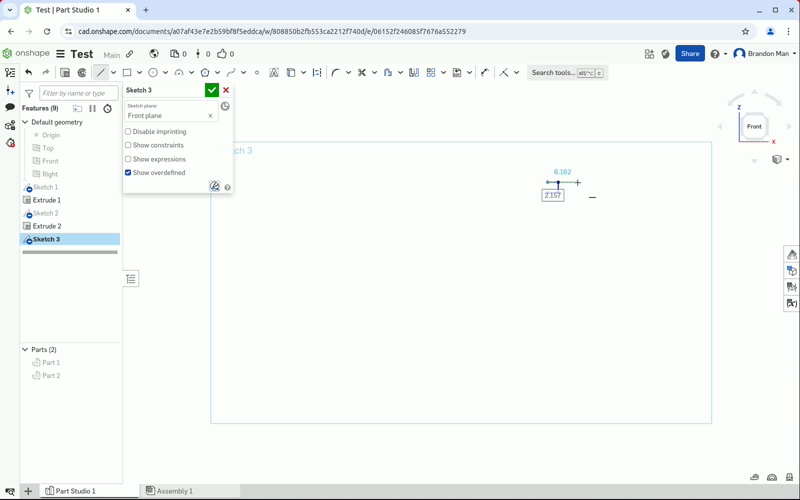
key_down(shift)
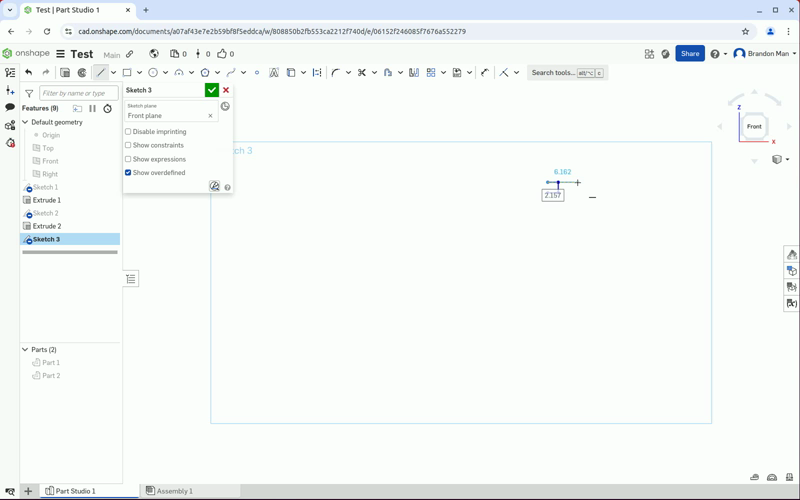
mouse_move(547, 192)
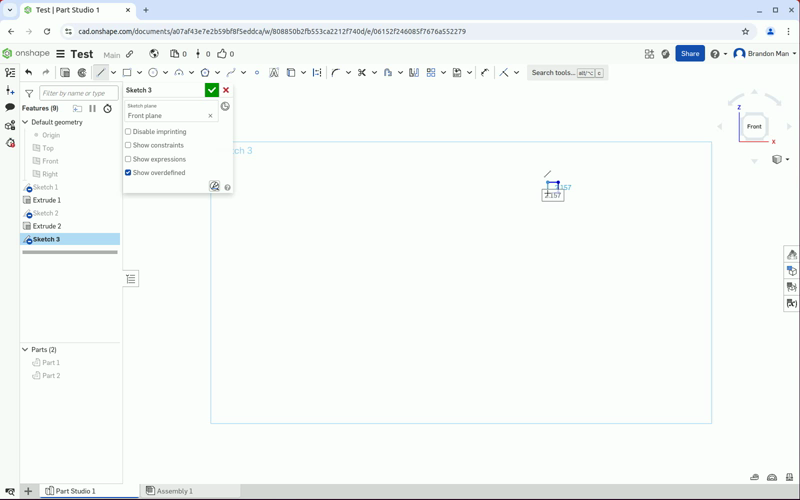
key_up(shift)
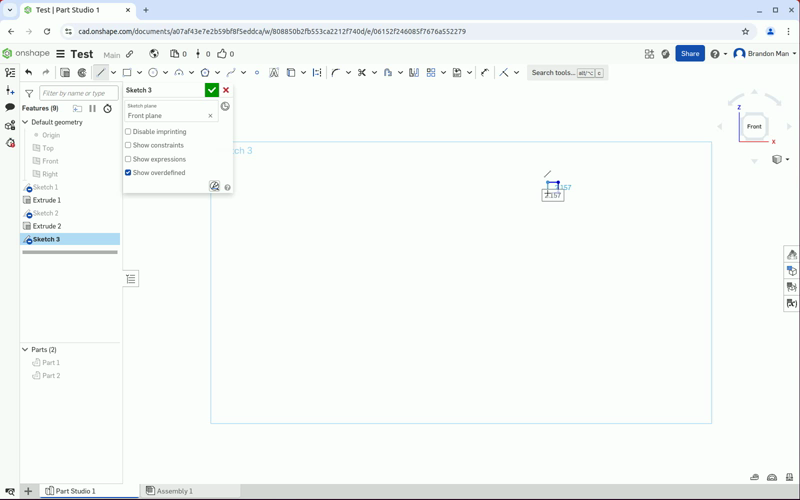
click(547, 192)
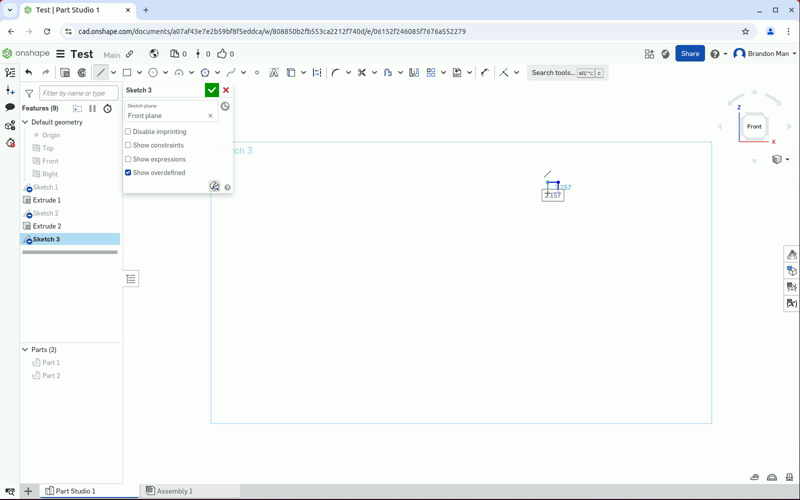
key(esc)
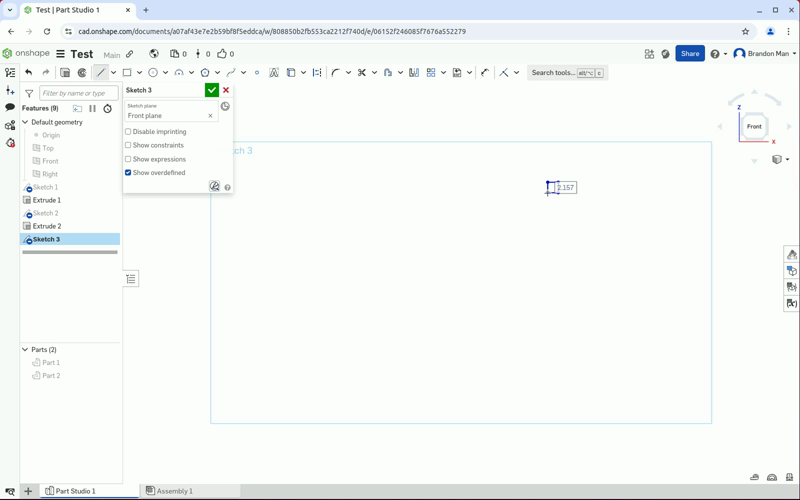
mouse_move(554, 188)
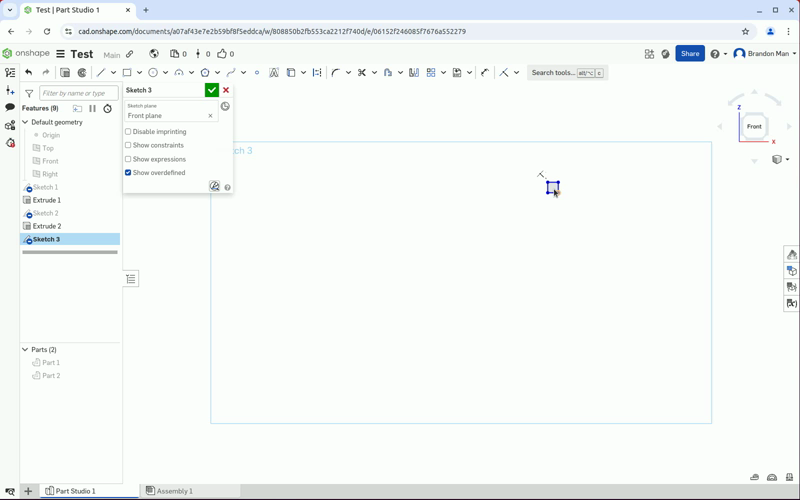
scroll(6)
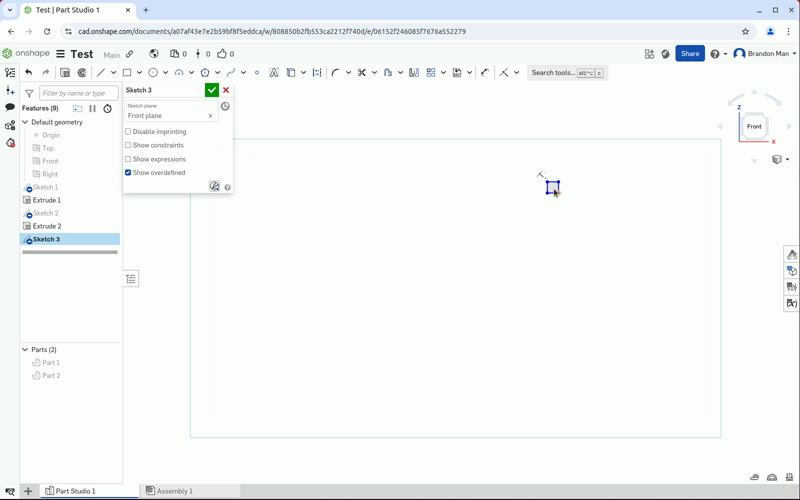
scroll(6)
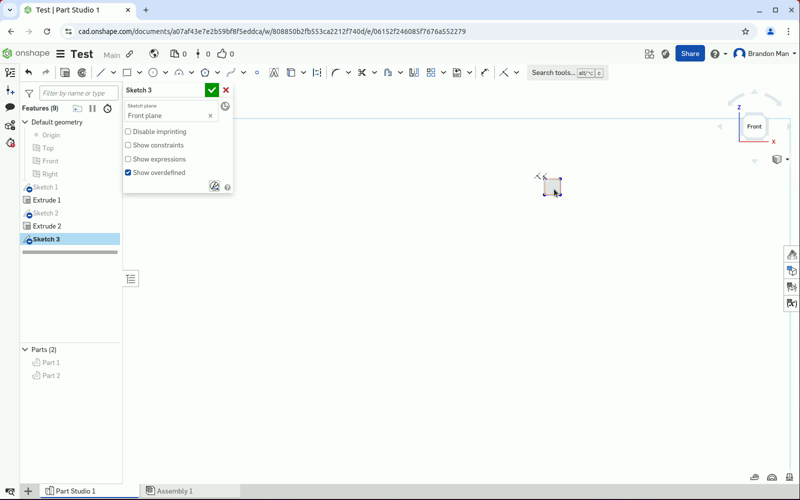
scroll(6)
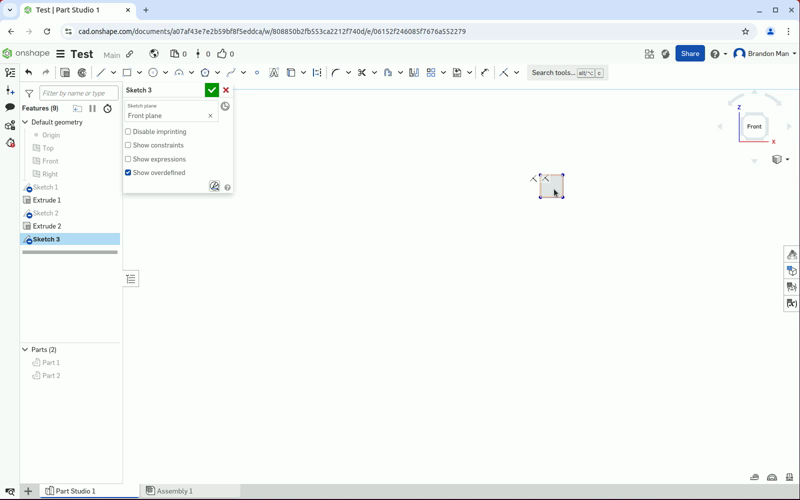
scroll(6)
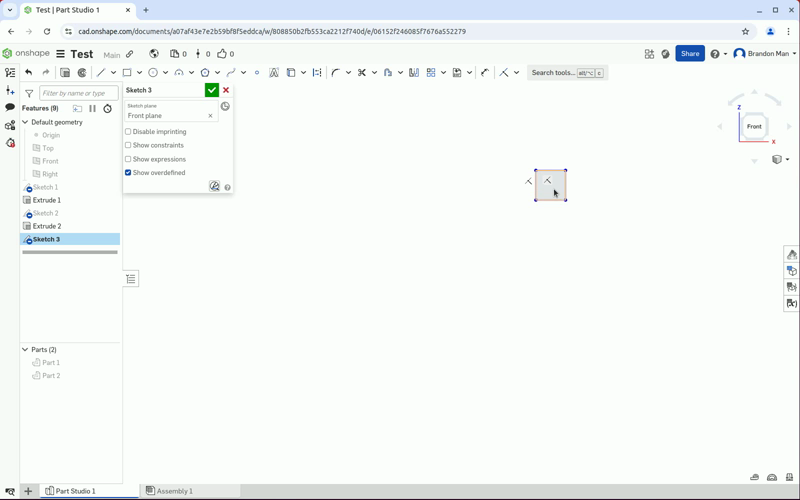
scroll(6)
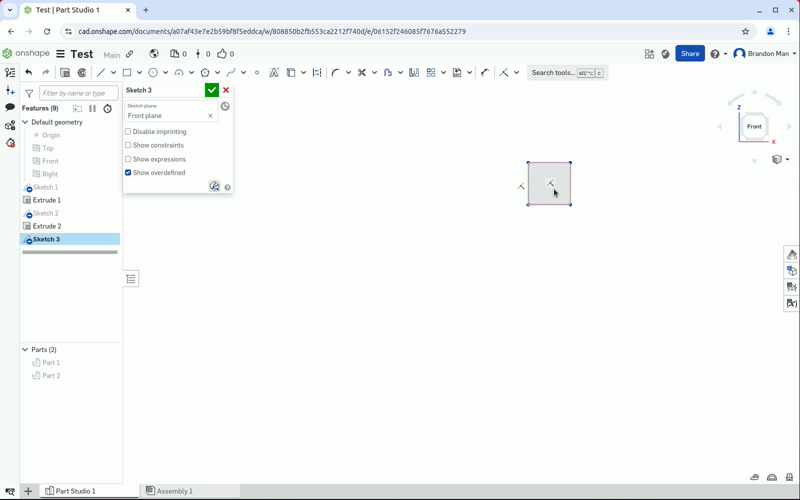
scroll(6)
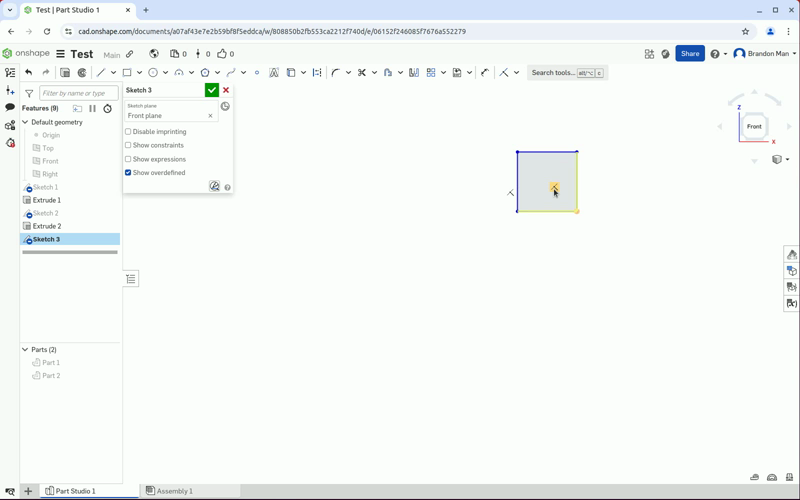
scroll(6)
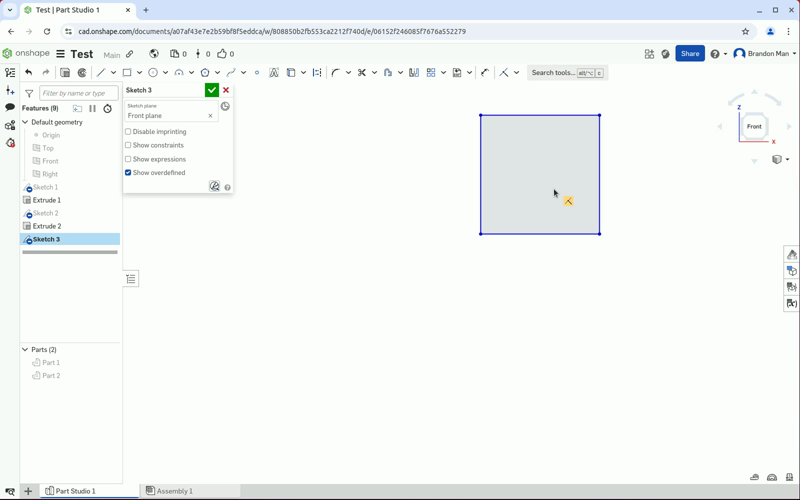
click(554, 188)
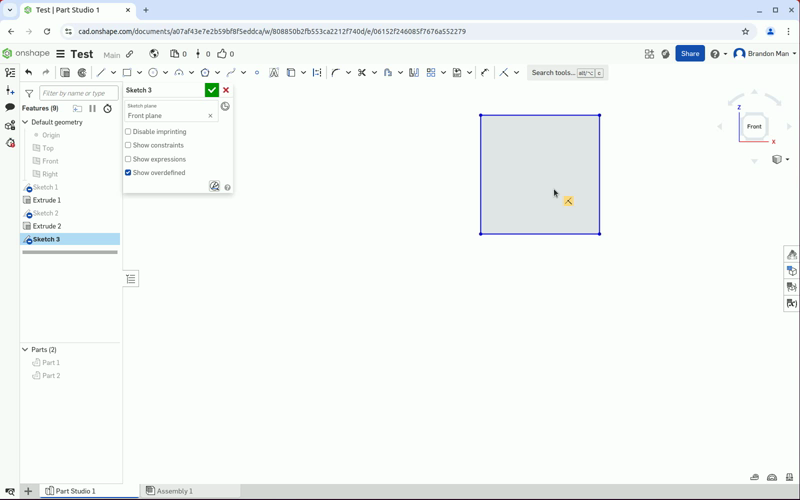
scroll(-6)
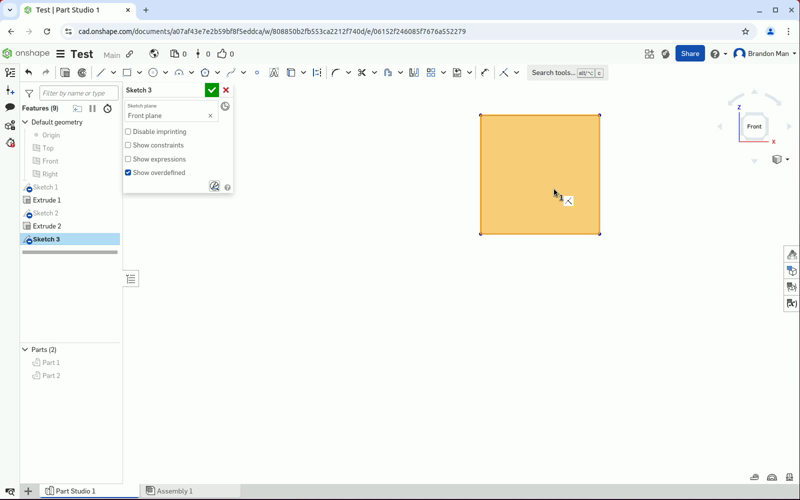
scroll(-6)
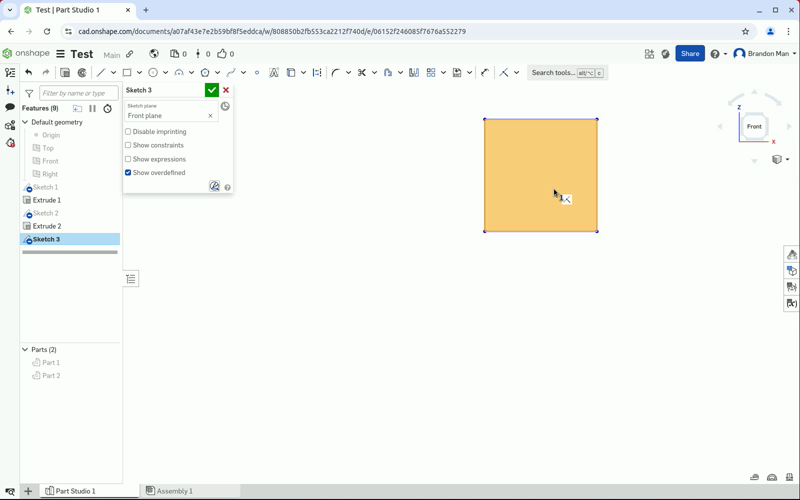
scroll(-6)
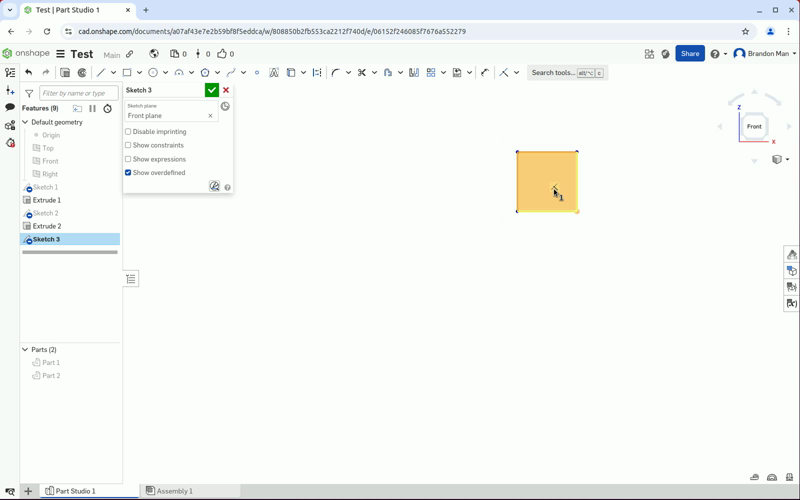
scroll(-6)
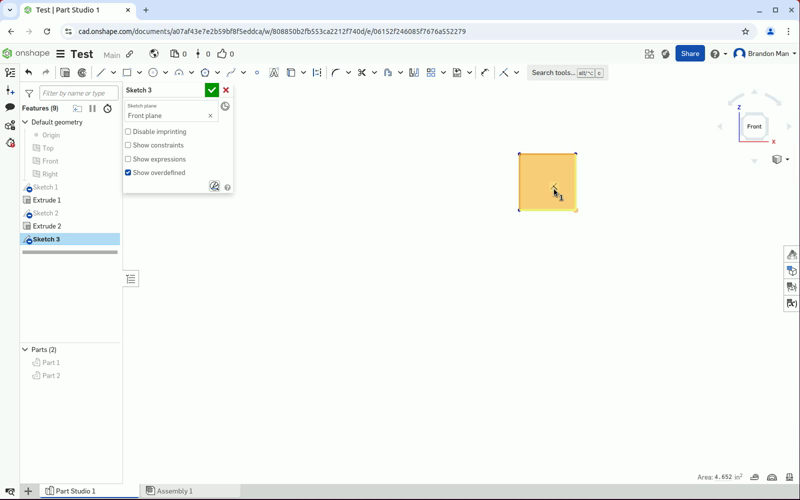
scroll(-6)
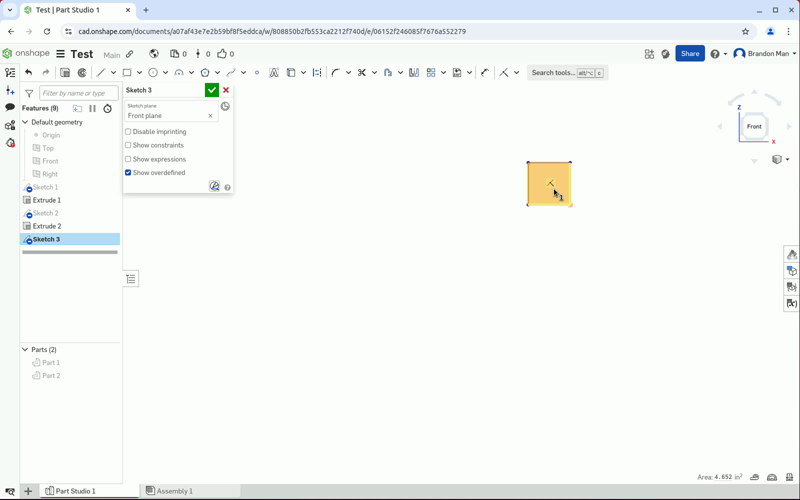
scroll(-6)
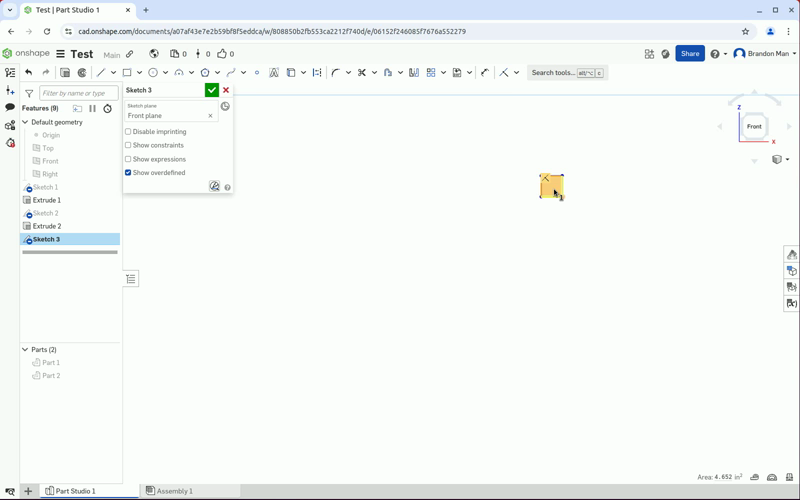
scroll(-6)
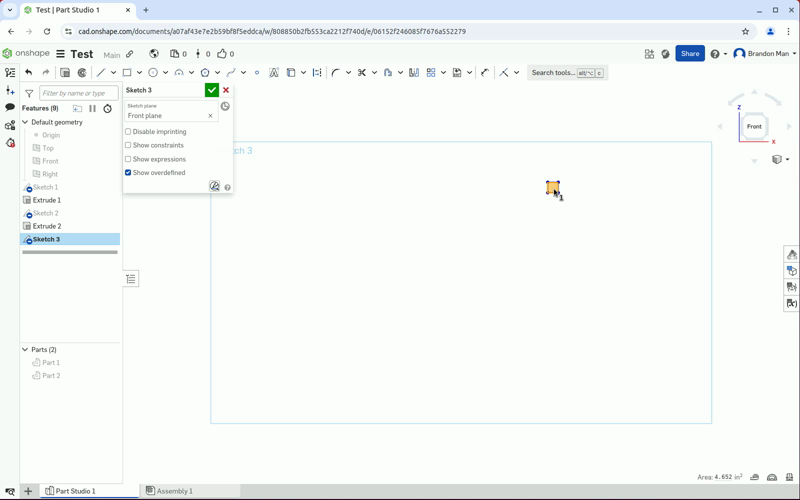
mouse_move(73, 352)
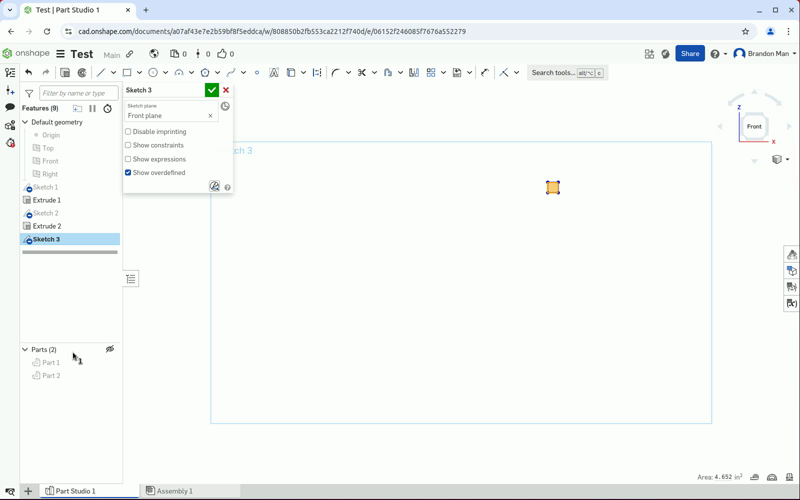
key(shift+y)
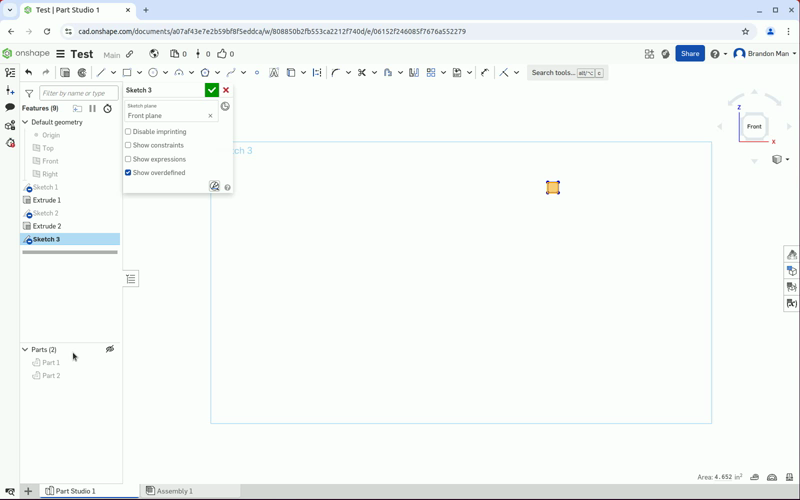
key(shift+e)
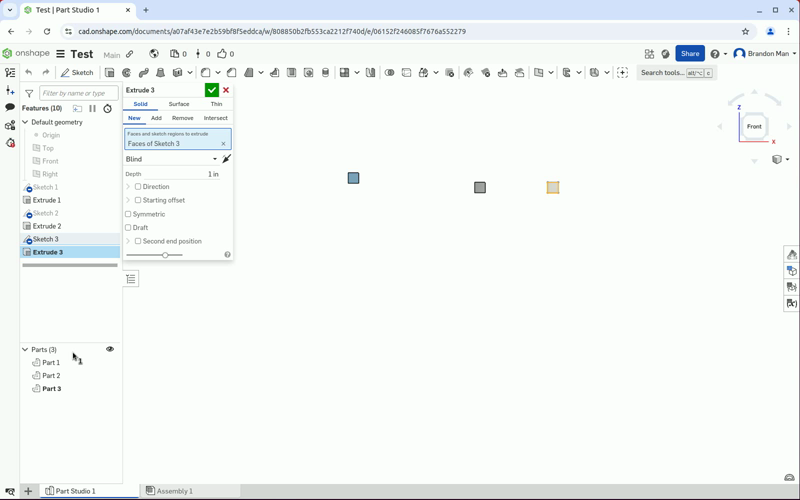
mouse_move(143, 106)
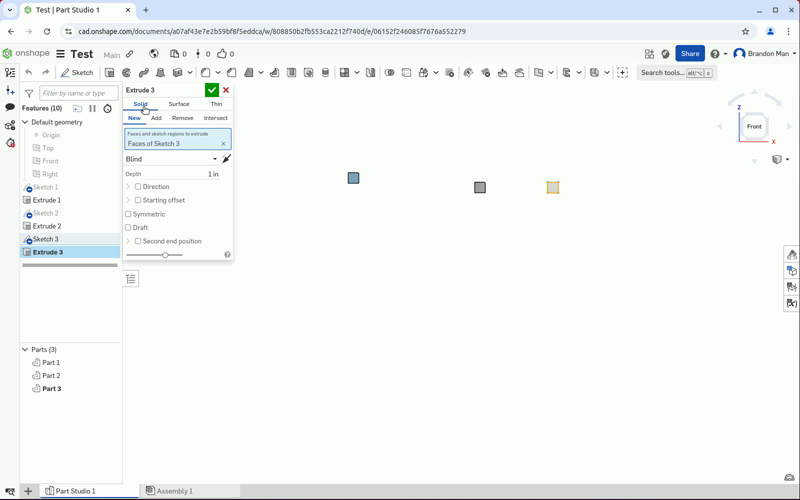
click(143, 106)
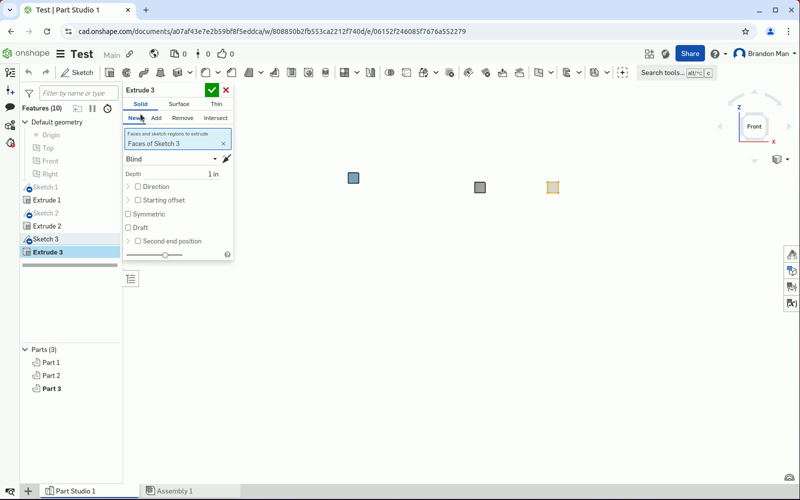
mouse_move(137, 120)
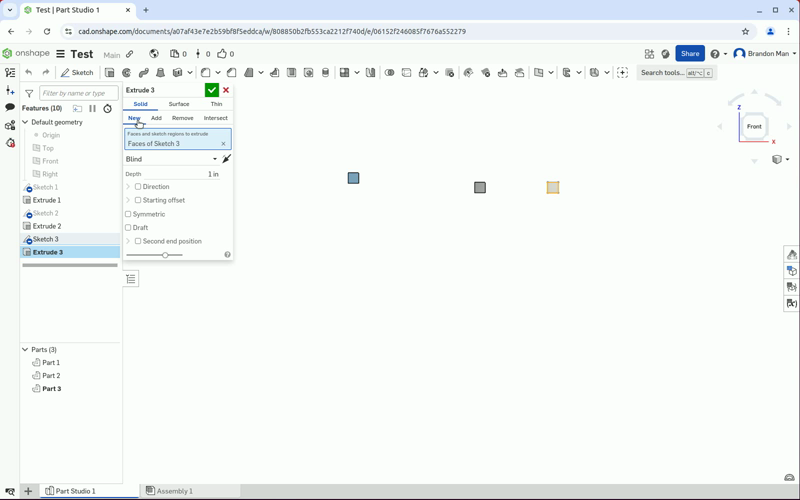
click(137, 120)
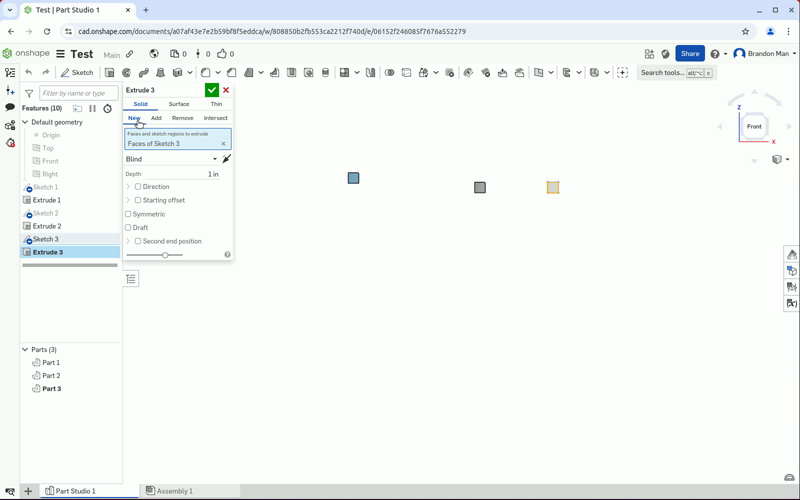
key(tab, 4)
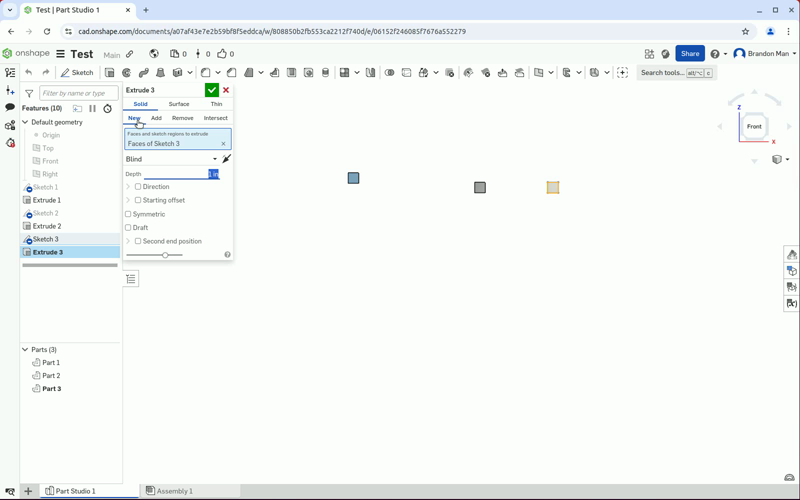
text(1.926)
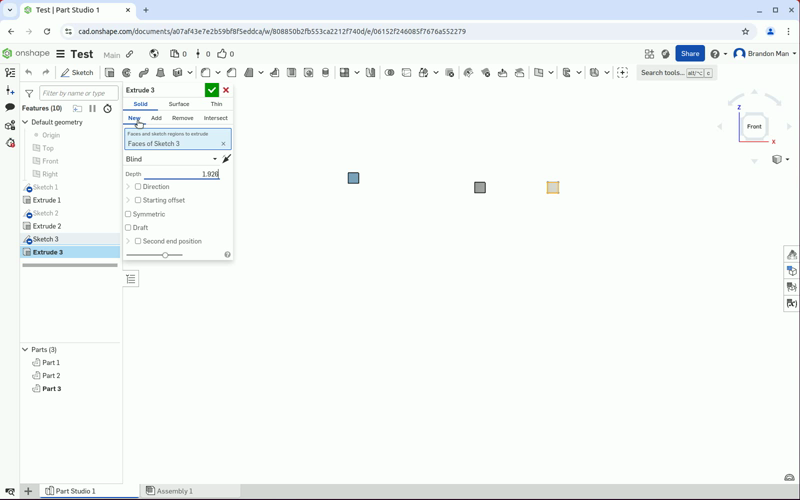
key(enter)
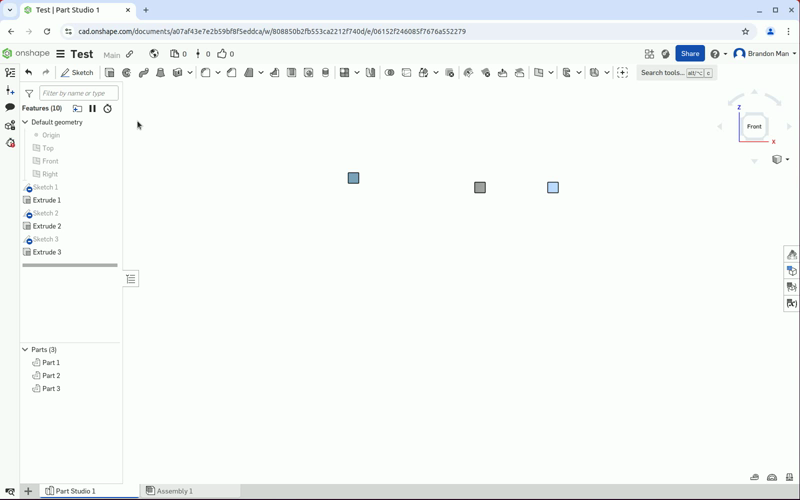
key(shift+h)
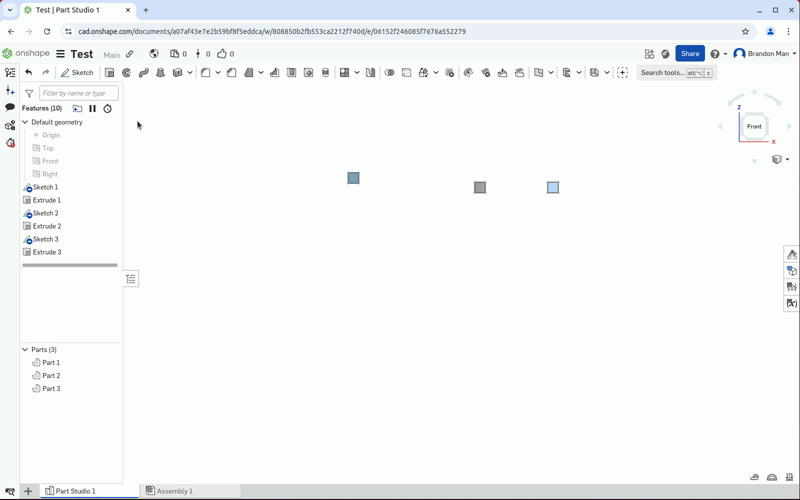
key(shift+h)
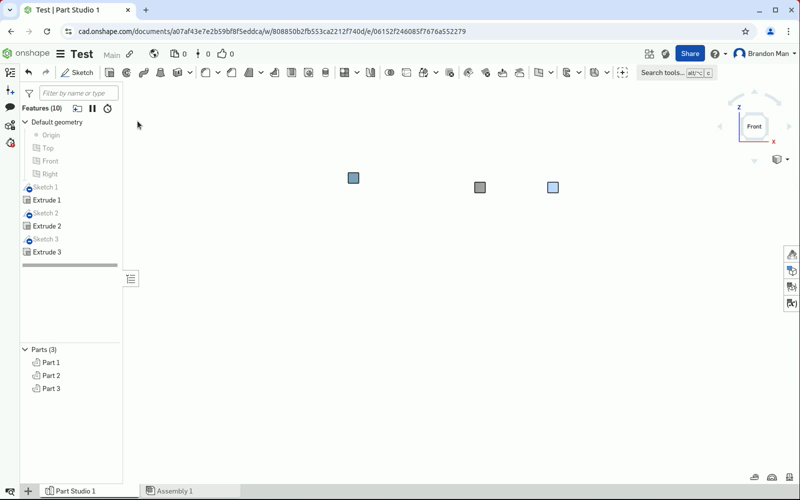
mouse_move(73, 189)
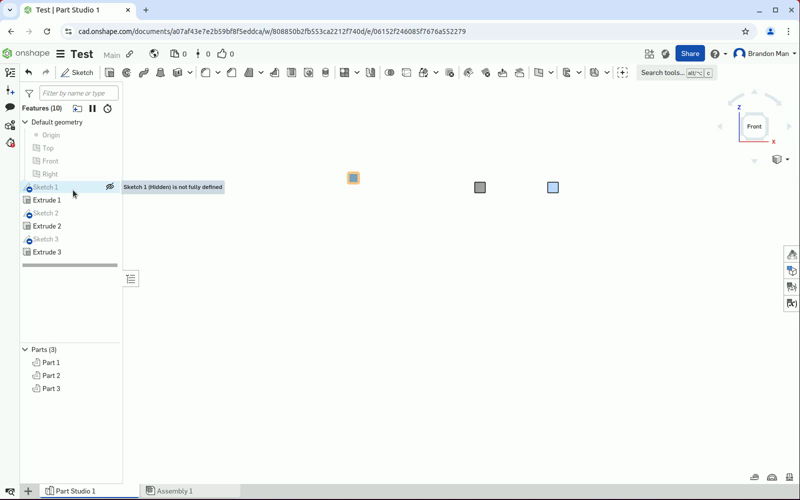
click(73, 189)
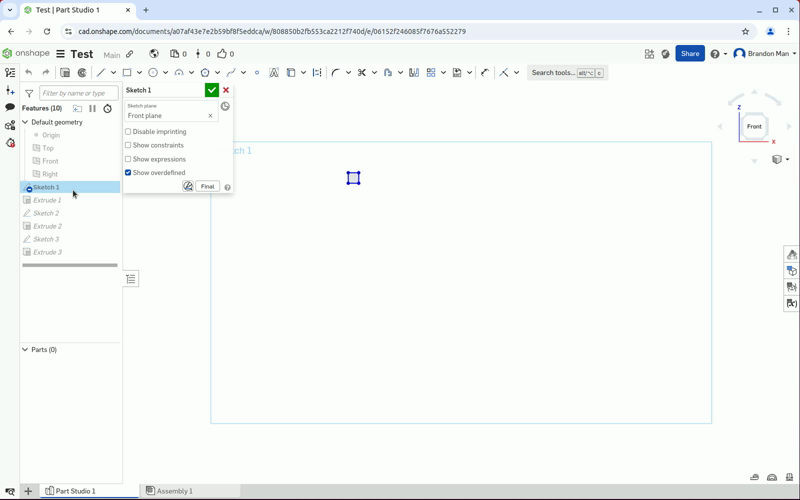
mouse_move(229, 92)
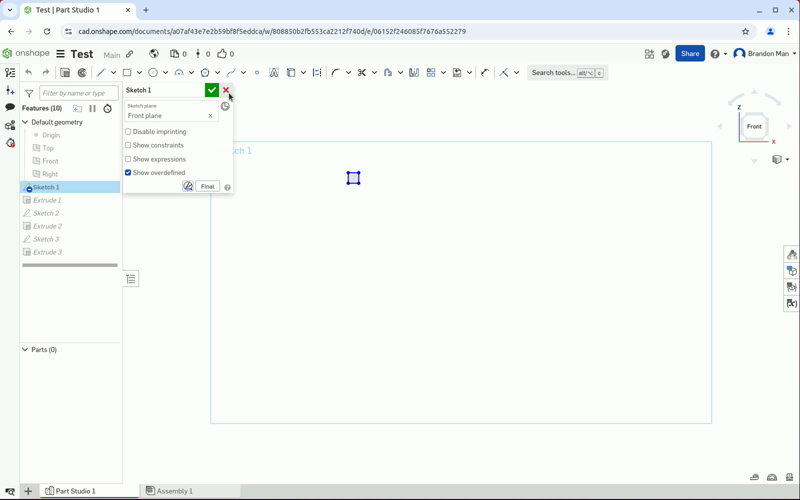
click(229, 92)
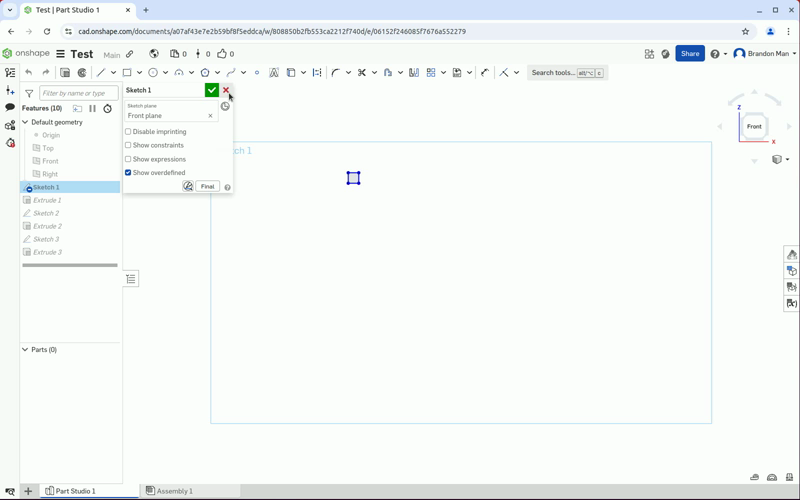
key(shift+s)
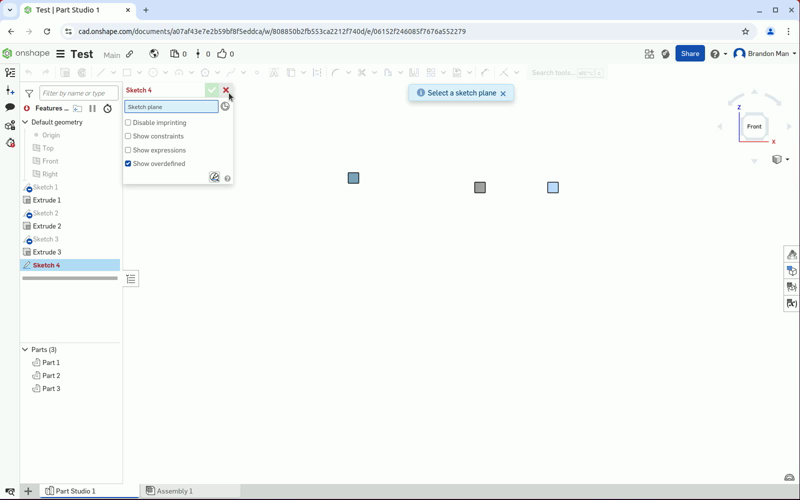
mouse_move(73, 163)
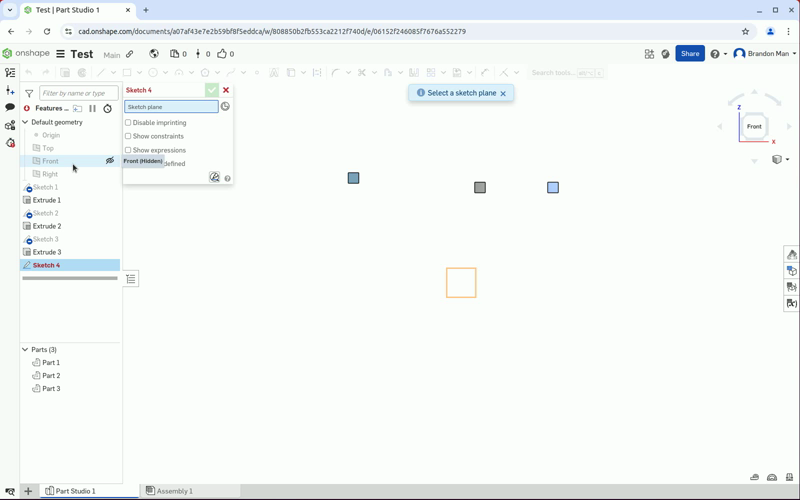
click(73, 163)
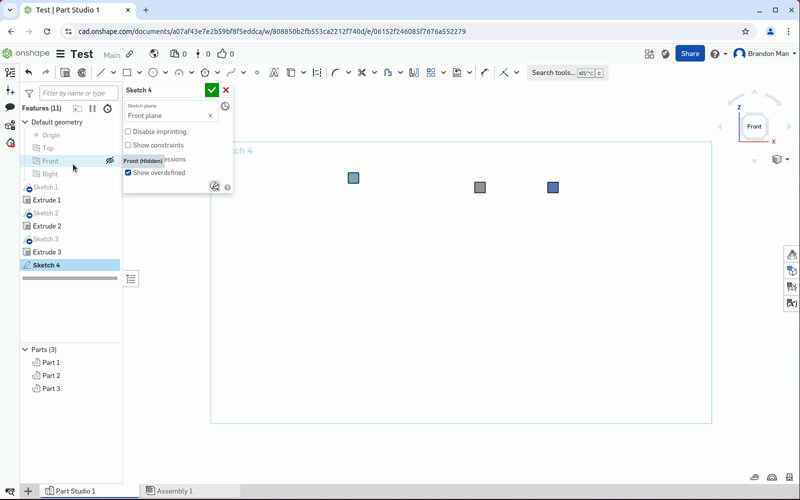
mouse_move(73, 352)
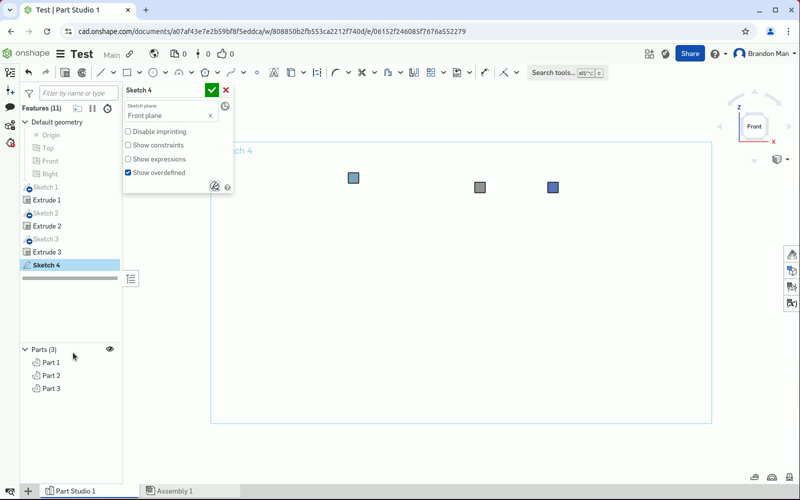
key(y)
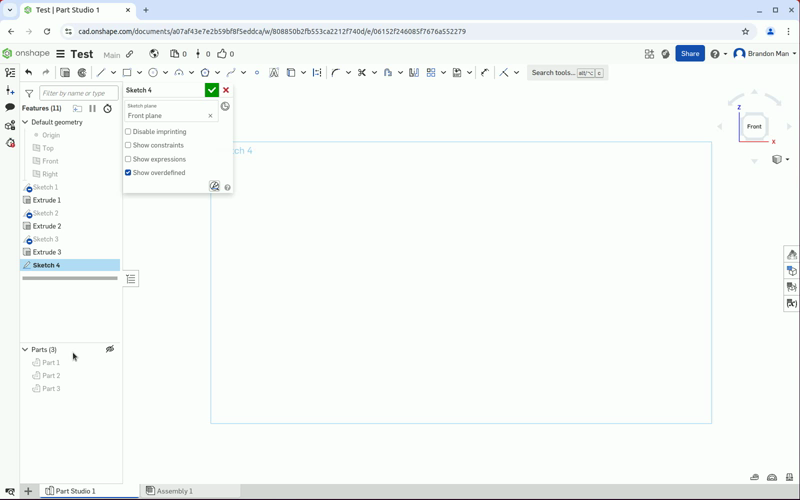
key(l)
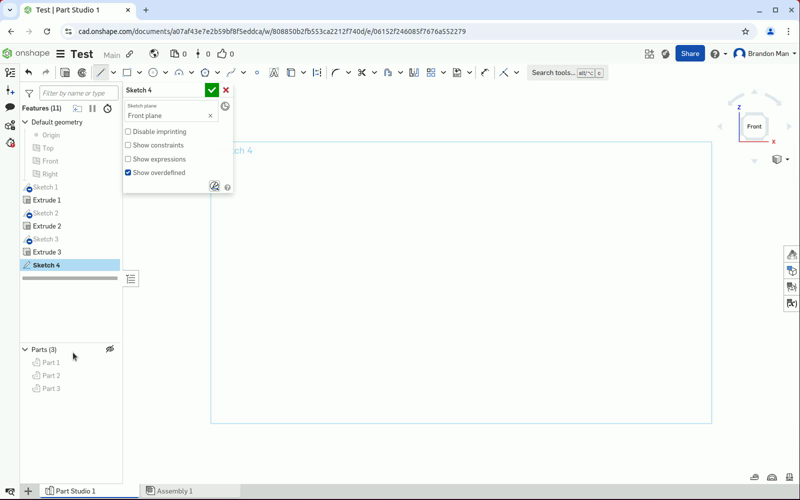
key_down(shift)
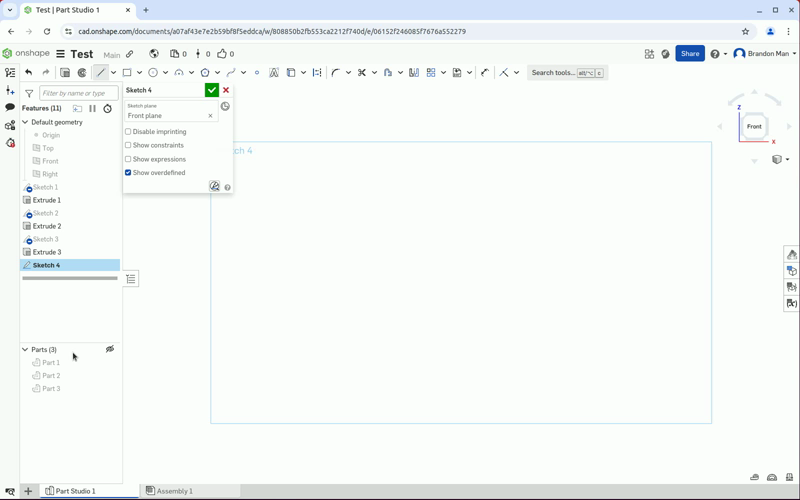
mouse_move(357, 290)
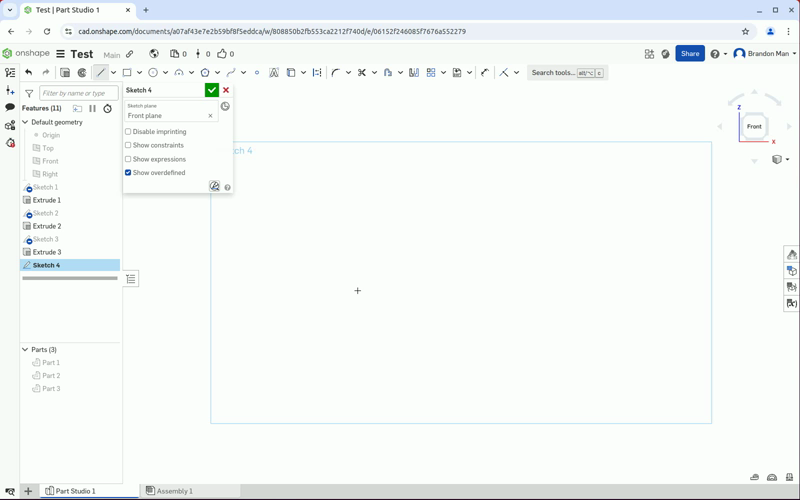
click(357, 290)
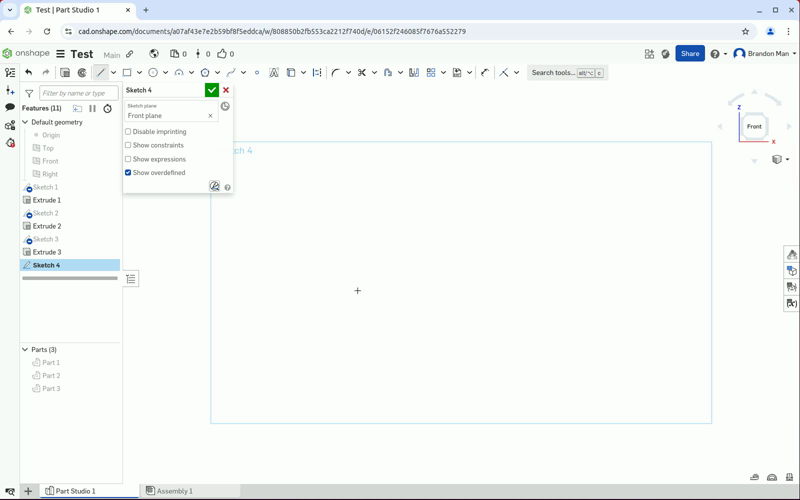
key_up(shift)
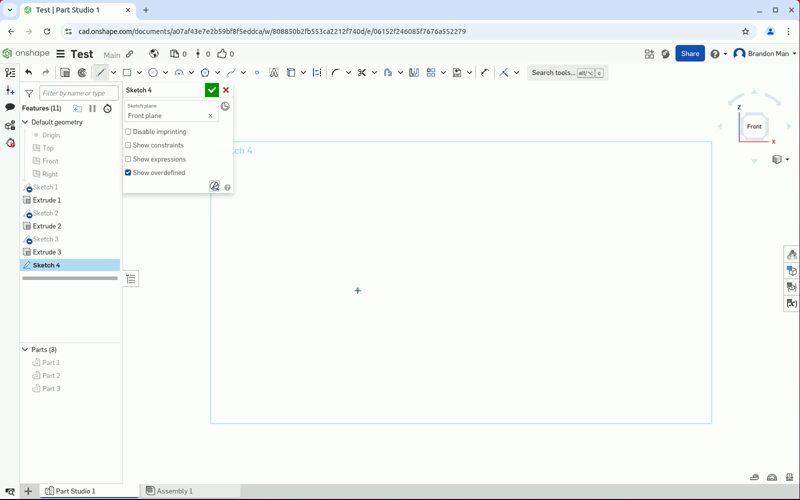
key_down(shift)
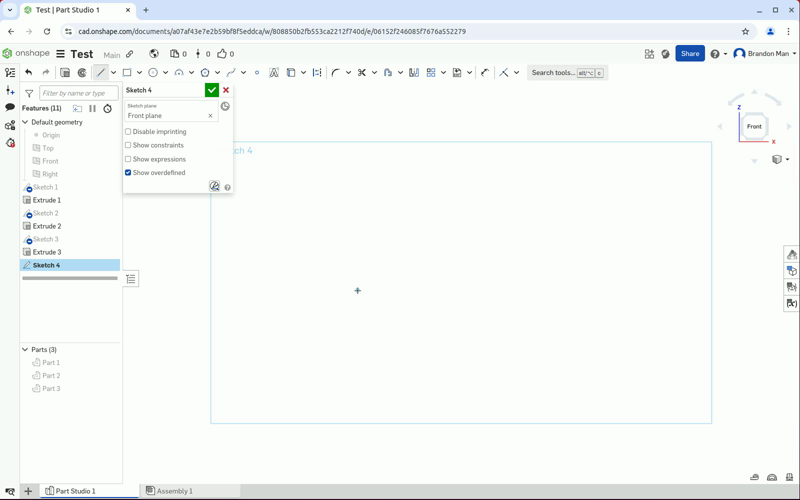
mouse_move(387, 290)
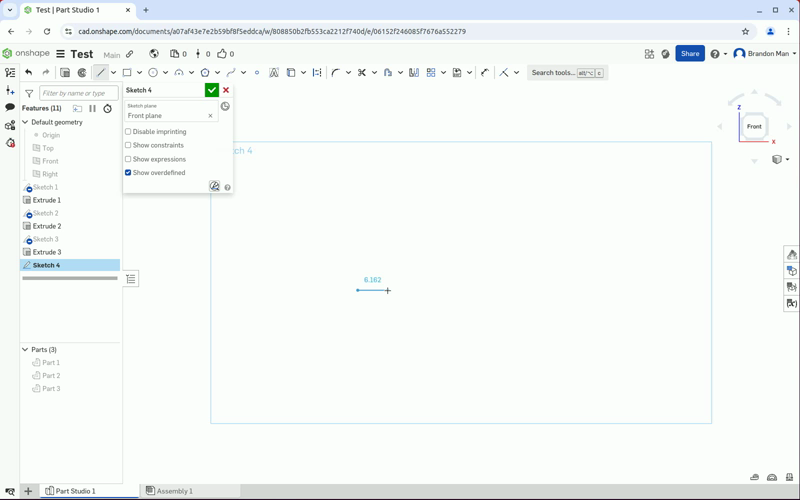
mouse_move(368, 290)
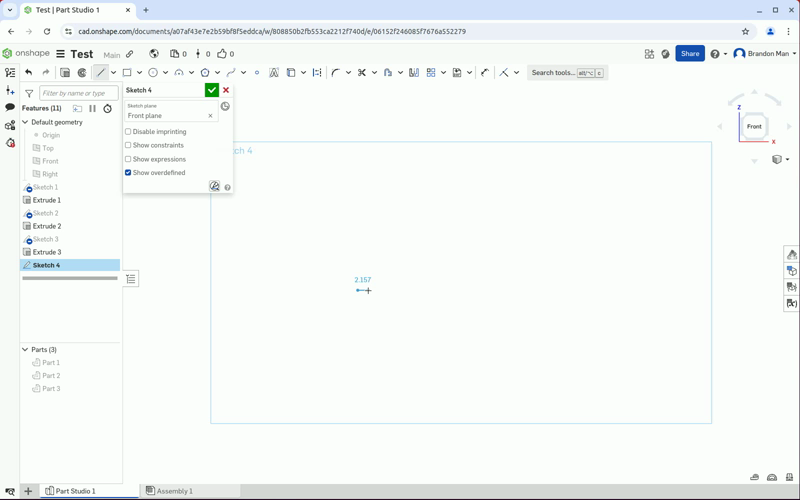
click(368, 290)
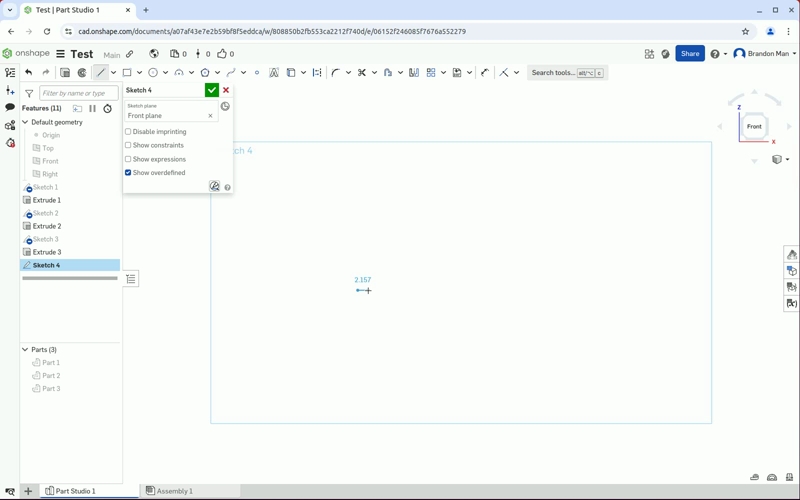
key_up(shift)
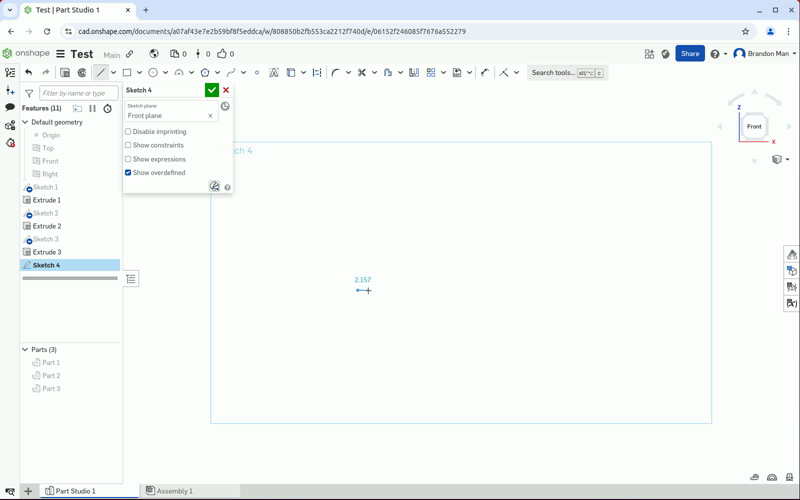
key_down(shift)
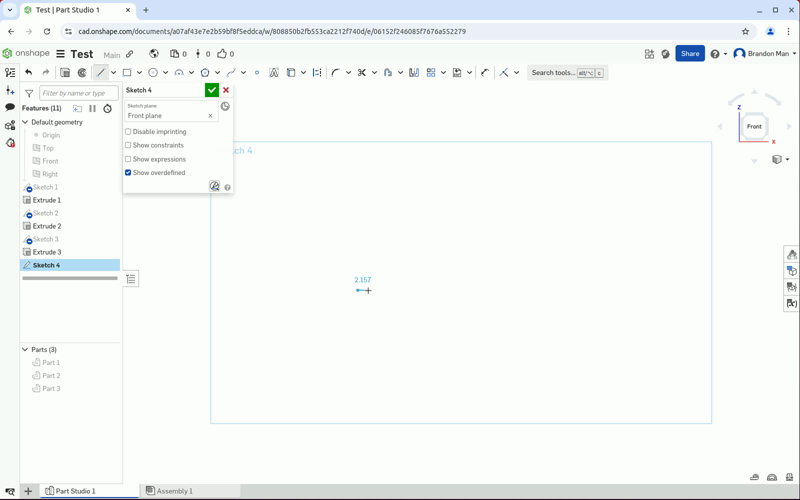
mouse_move(398, 290)
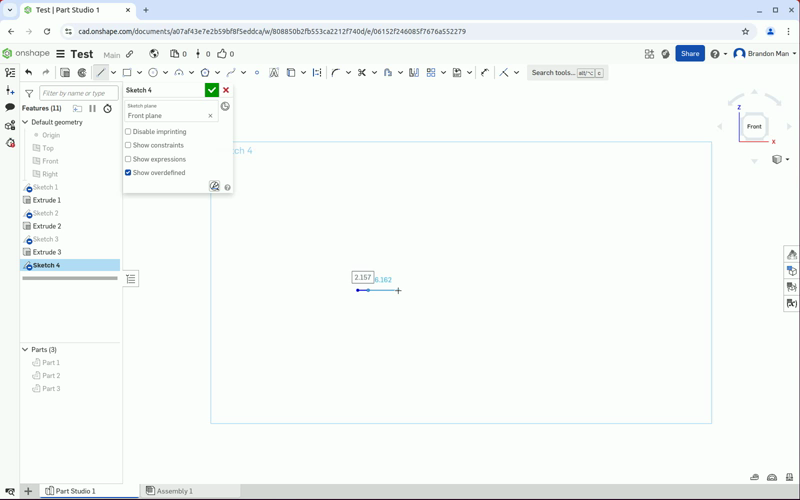
mouse_move(368, 279)
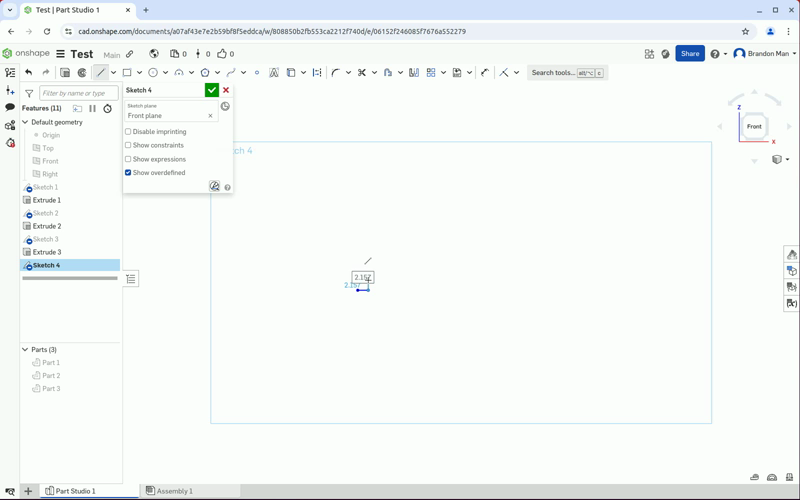
click(368, 279)
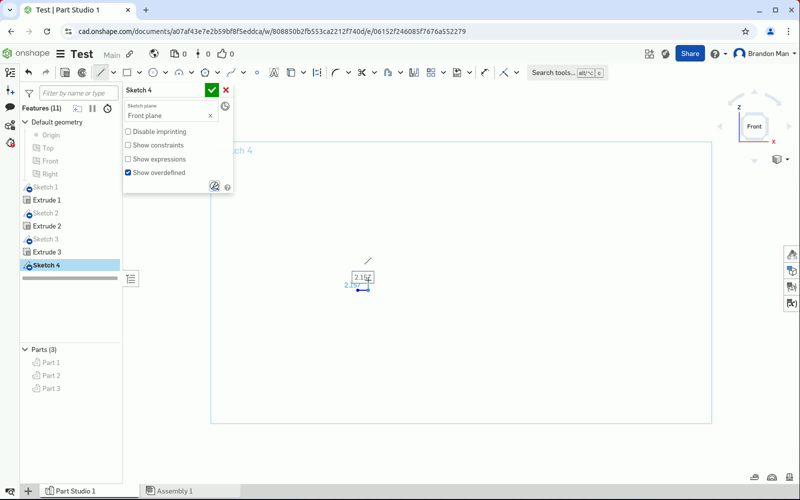
key_up(shift)
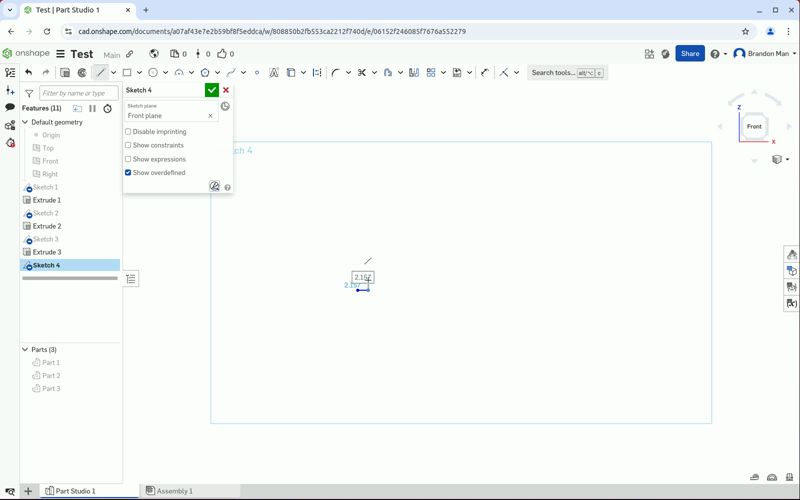
key_down(shift)
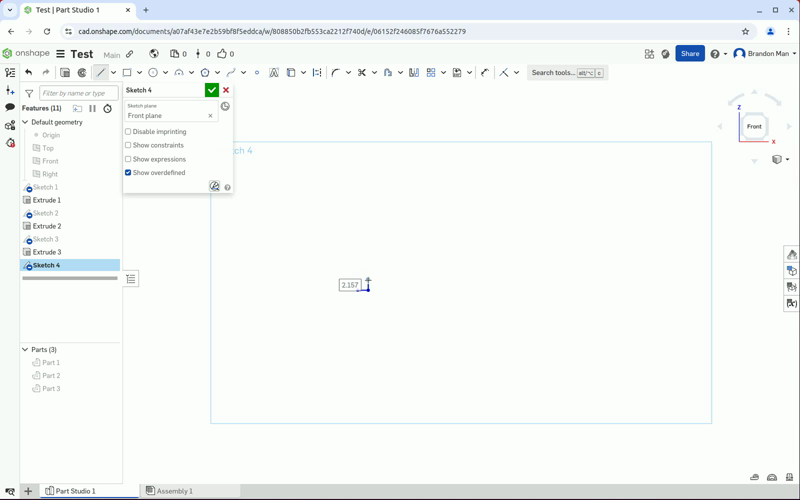
mouse_move(398, 279)
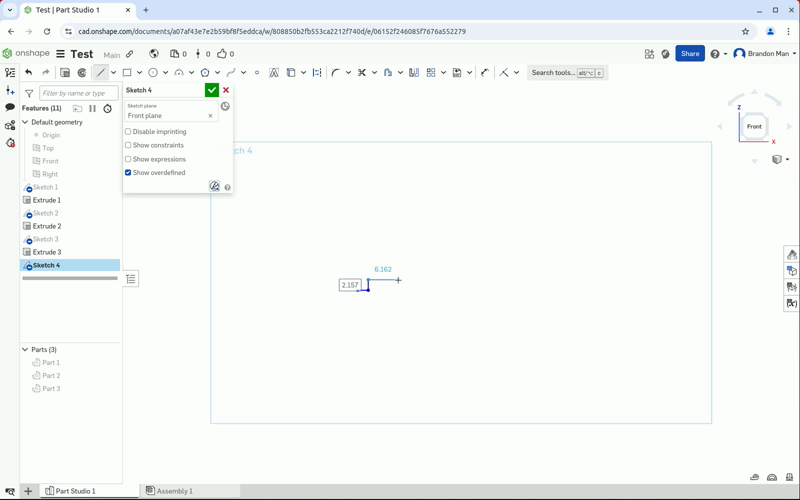
mouse_move(357, 279)
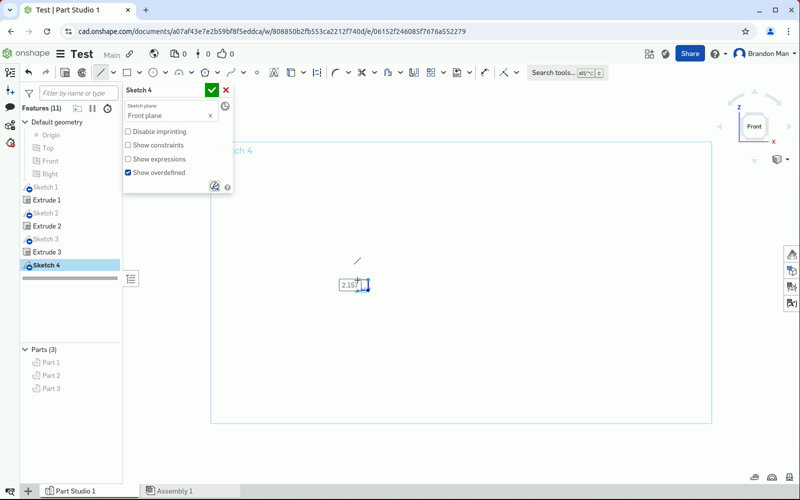
click(357, 279)
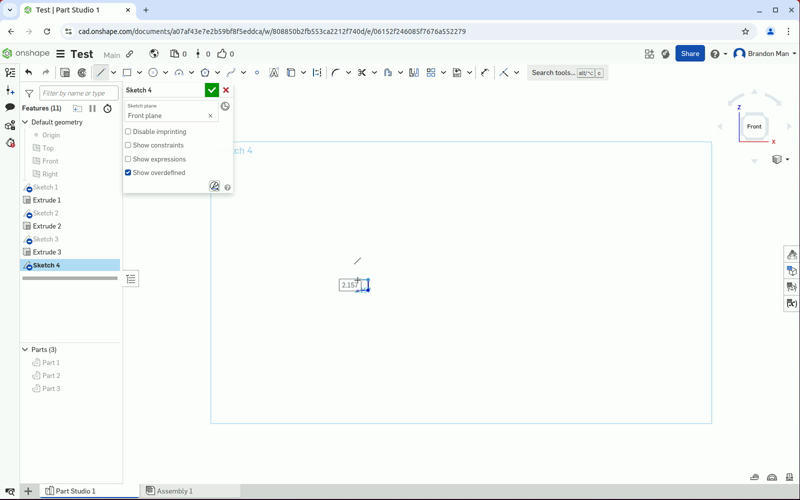
key_up(shift)
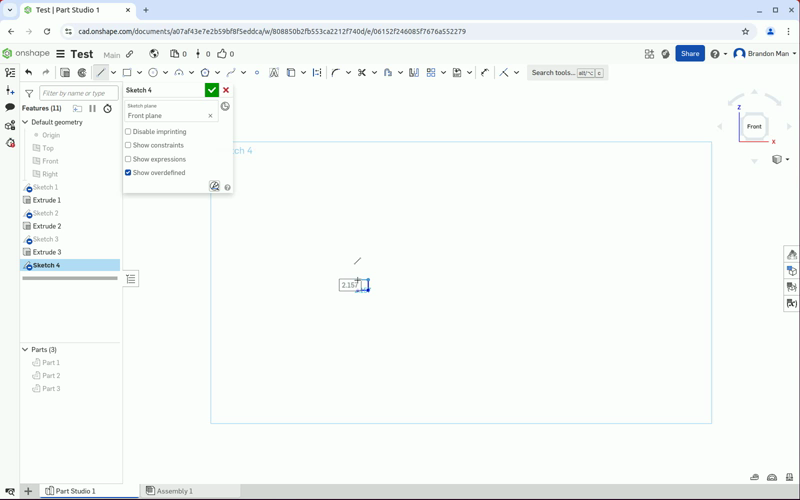
mouse_move(387, 279)
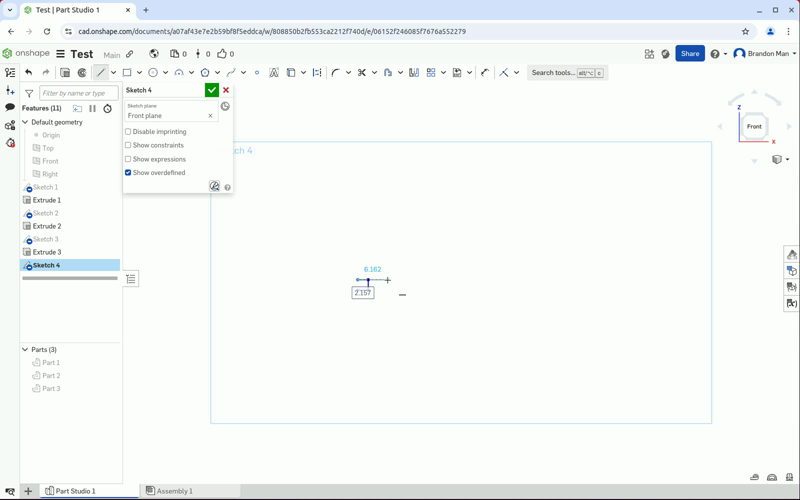
key_down(shift)
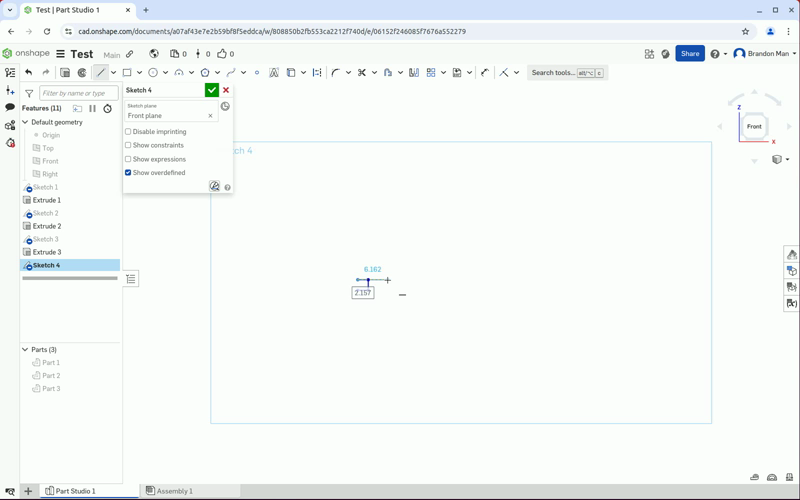
mouse_move(357, 290)
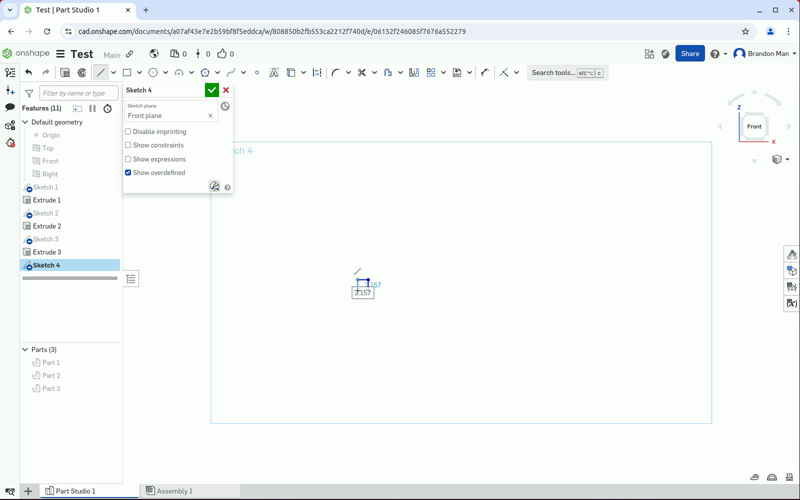
key_up(shift)
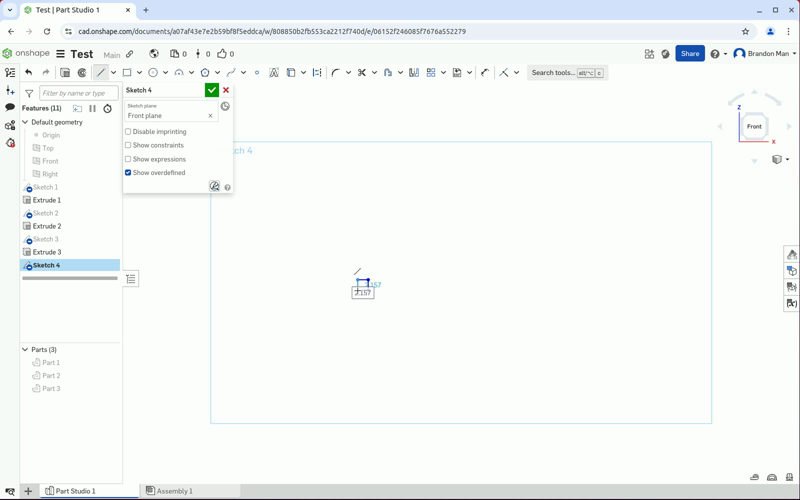
click(357, 290)
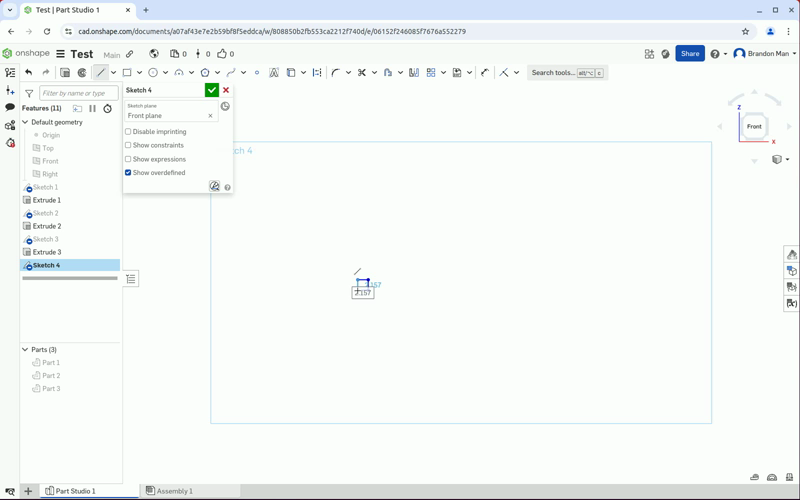
key(esc)
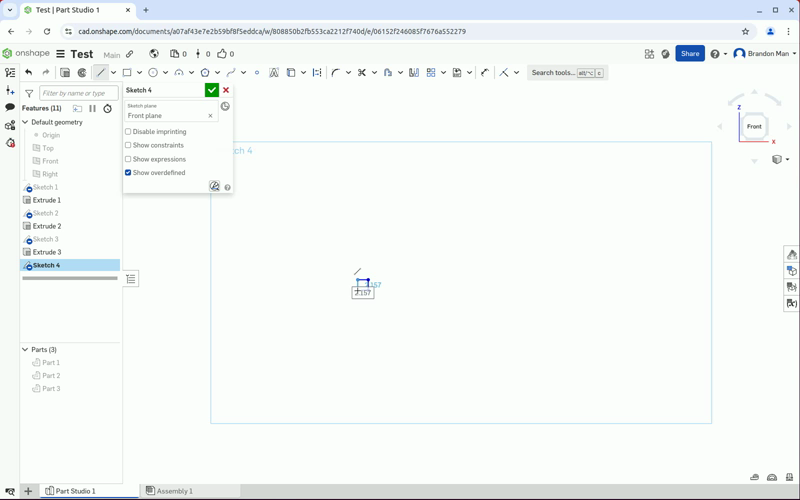
mouse_move(359, 283)
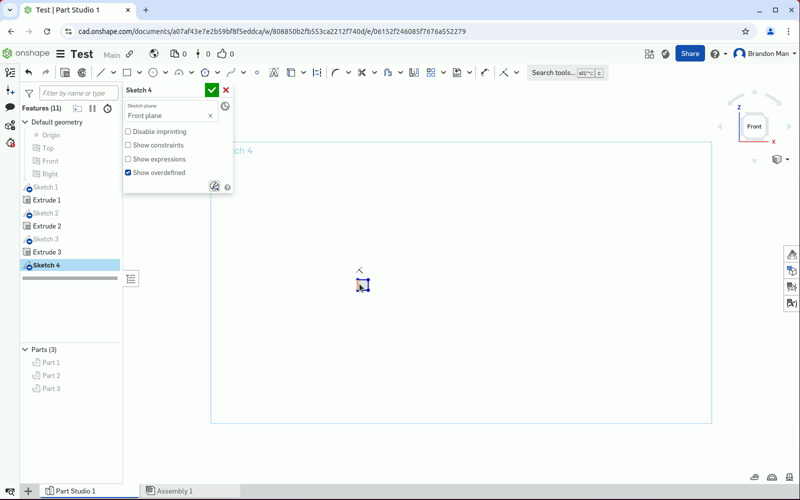
scroll(6)
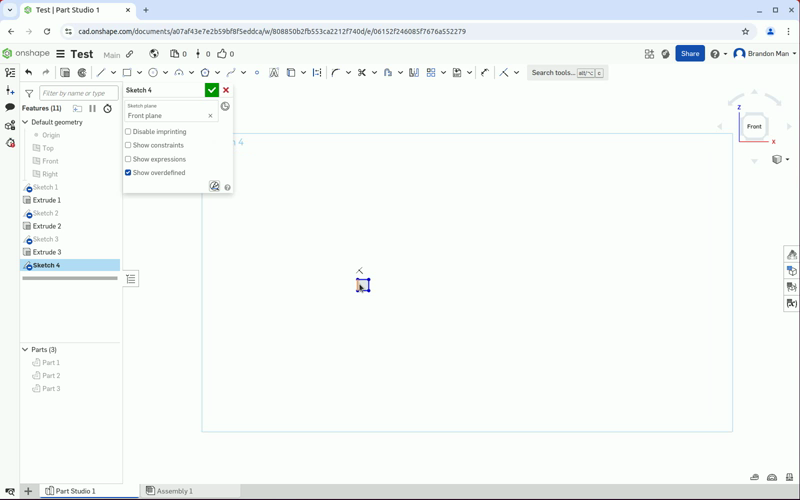
scroll(6)
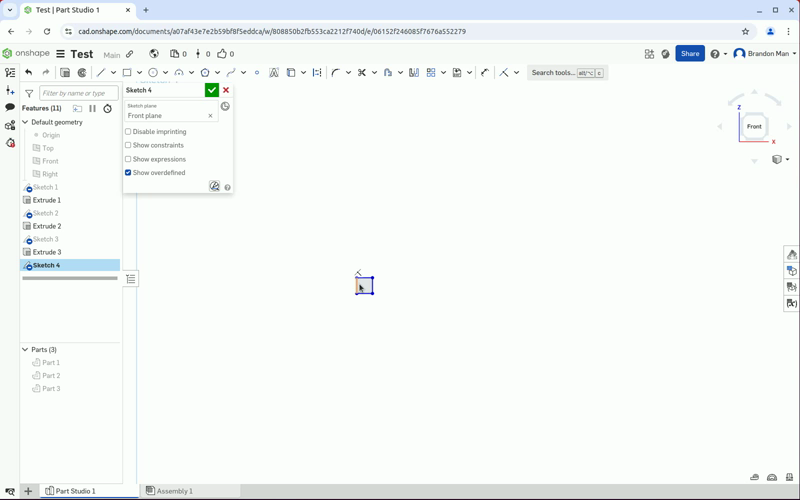
scroll(6)
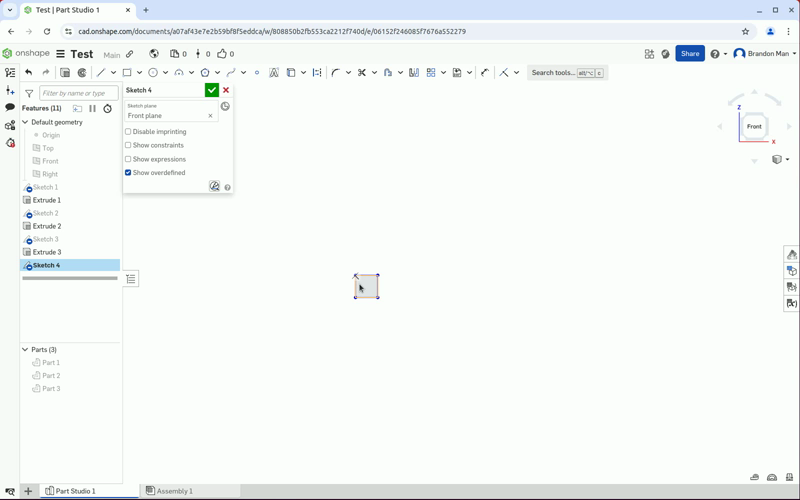
scroll(6)
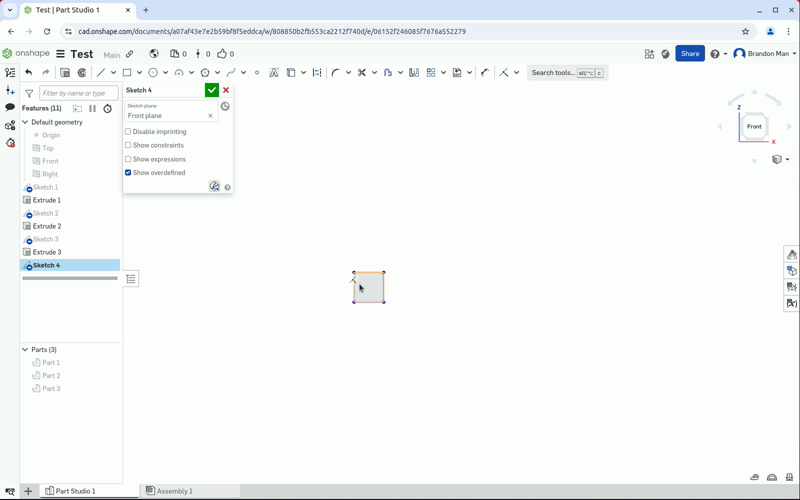
scroll(6)
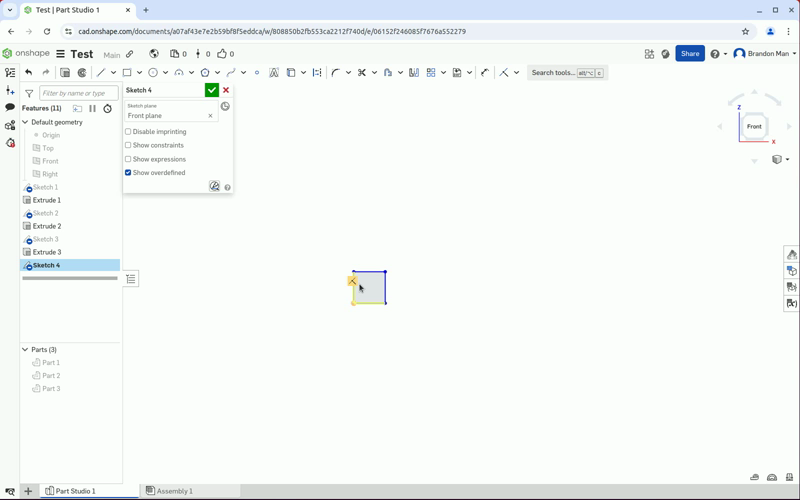
scroll(6)
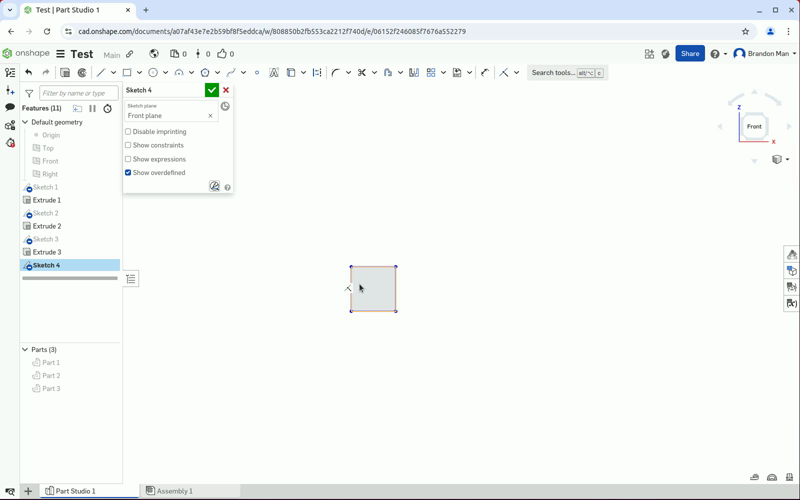
scroll(6)
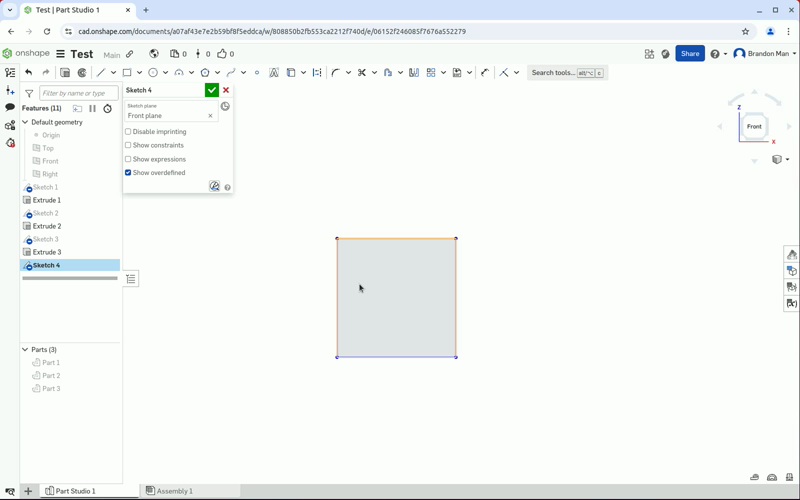
click(359, 283)
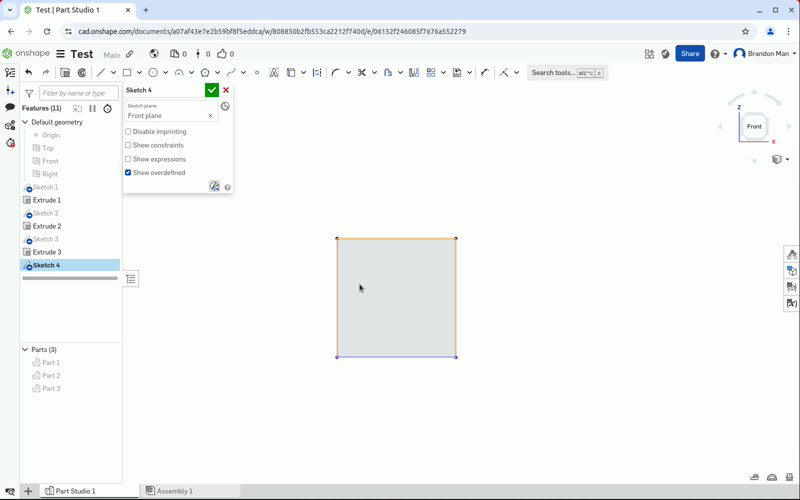
scroll(-6)
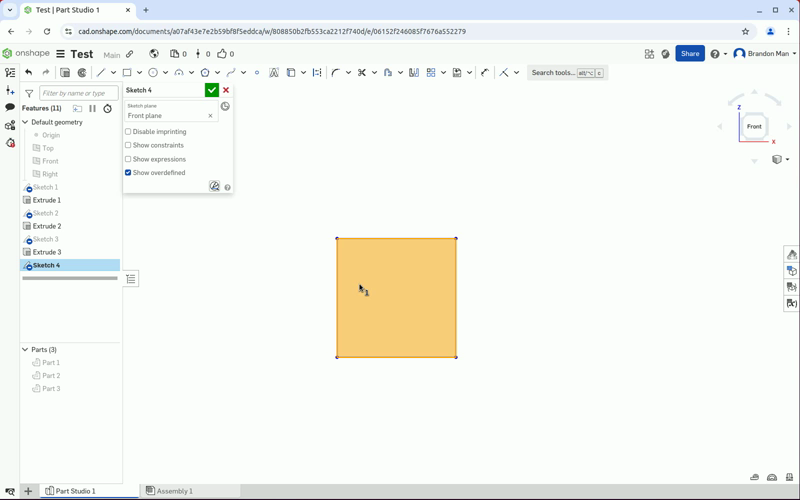
scroll(-6)
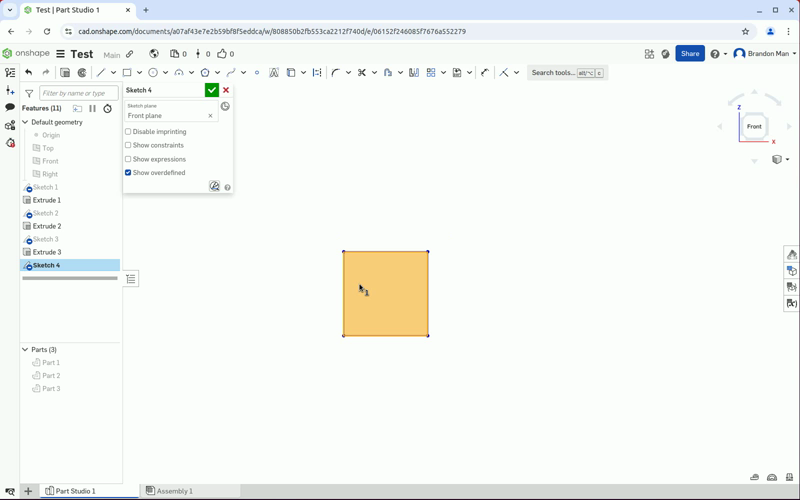
scroll(-6)
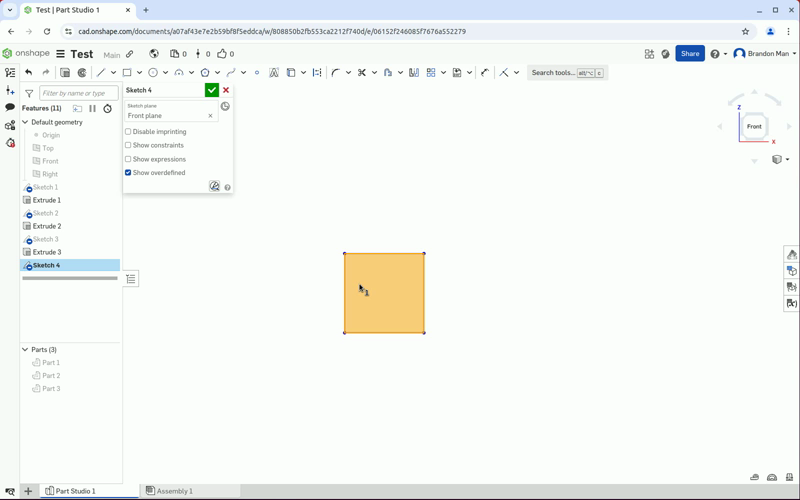
scroll(-6)
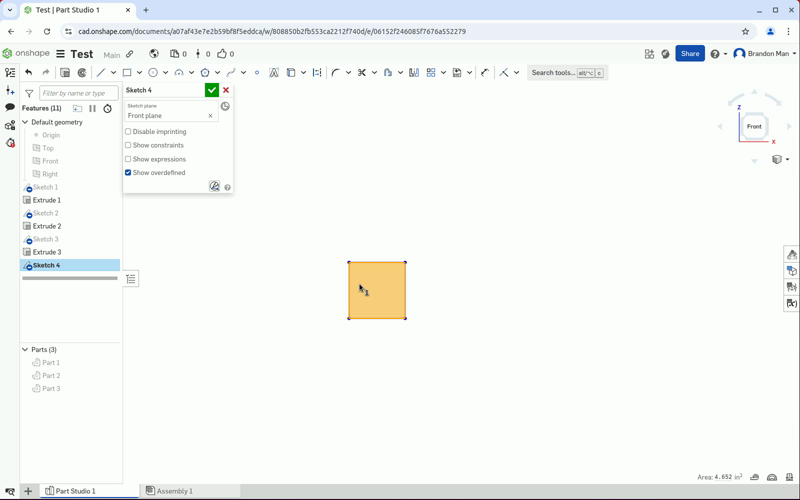
scroll(-6)
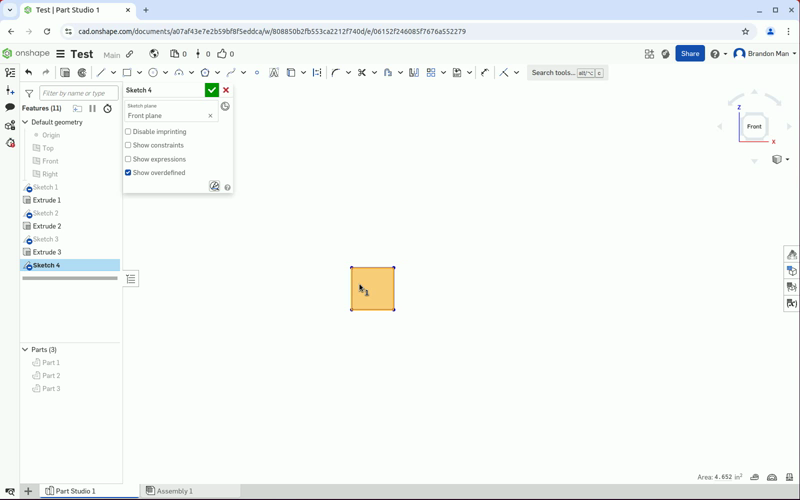
scroll(-6)
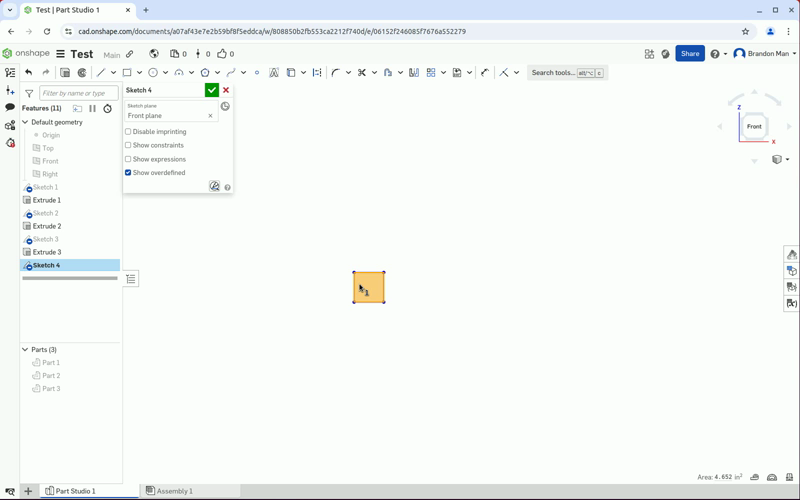
scroll(-6)
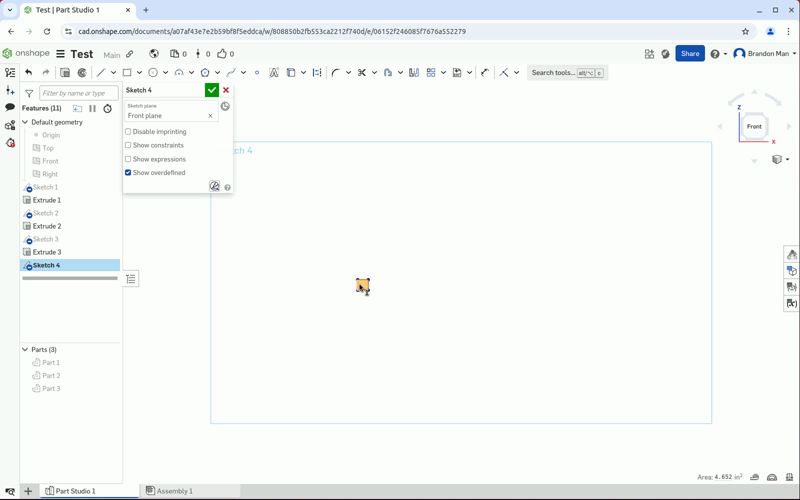
mouse_move(73, 352)
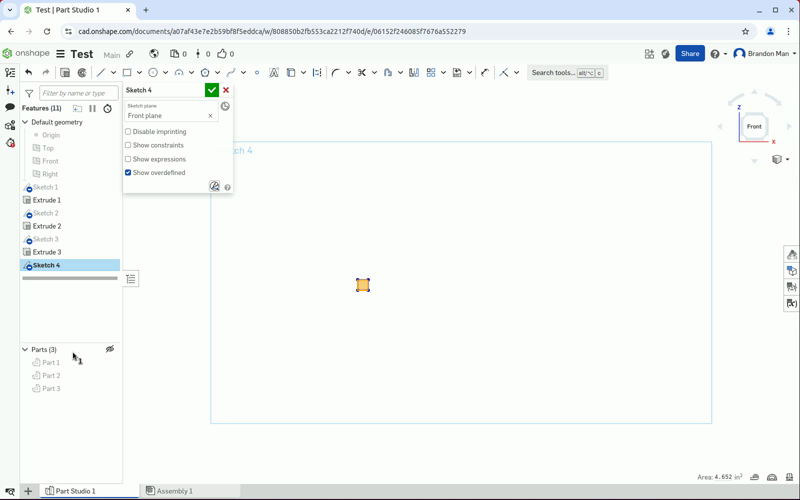
key(shift+y)
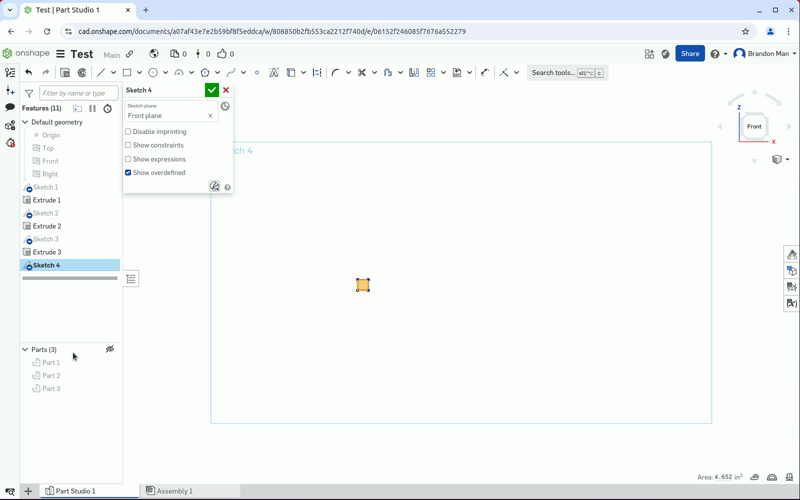
key(shift+e)
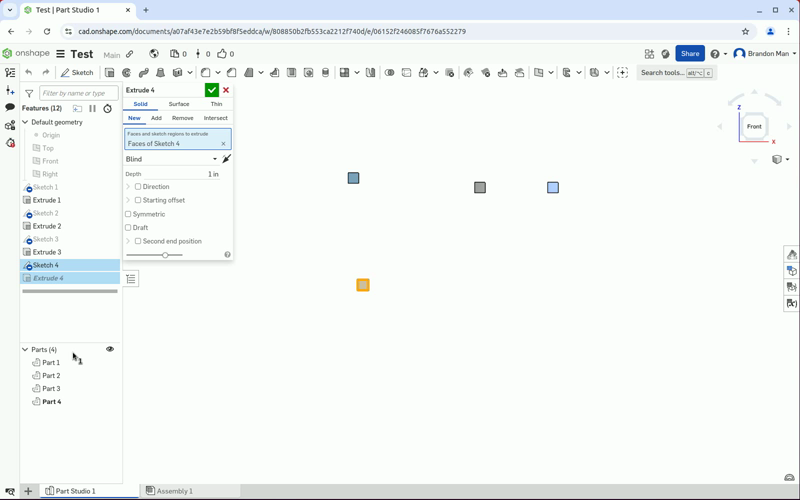
mouse_move(143, 106)
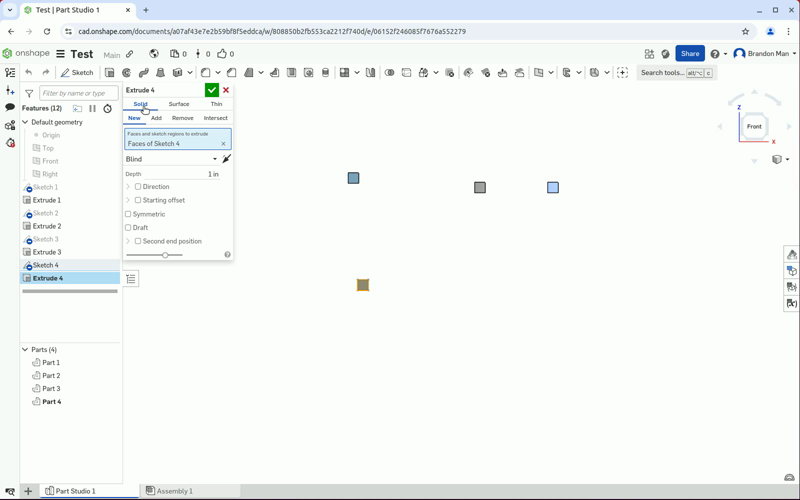
click(143, 106)
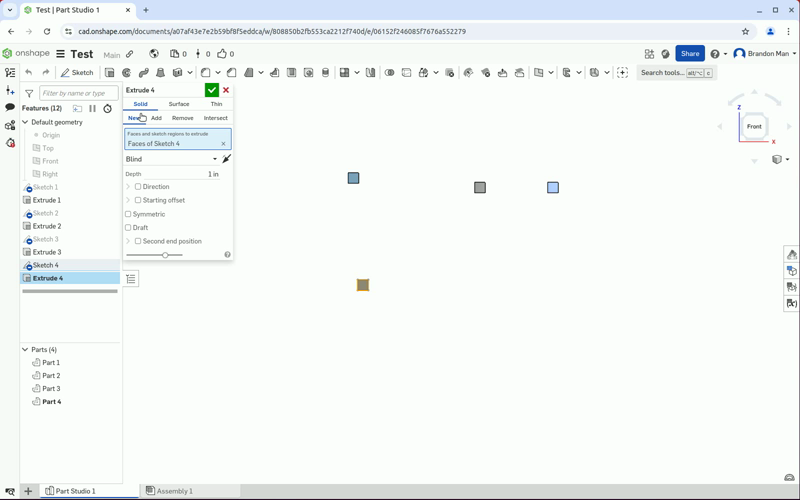
mouse_move(137, 120)
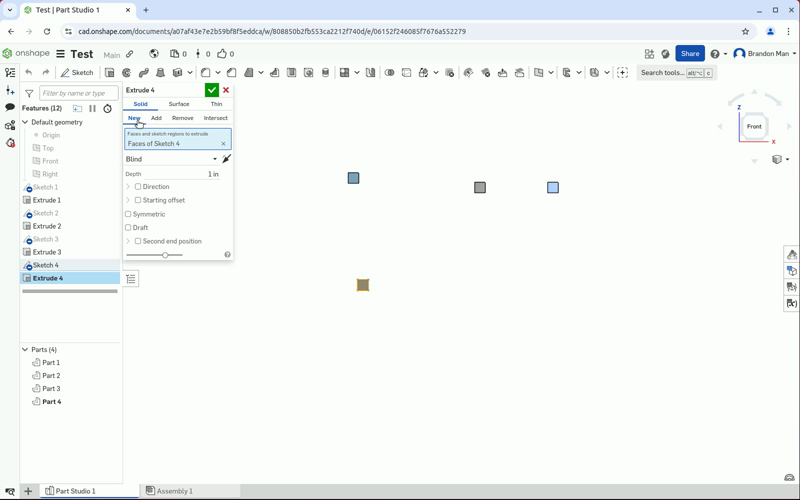
click(137, 120)
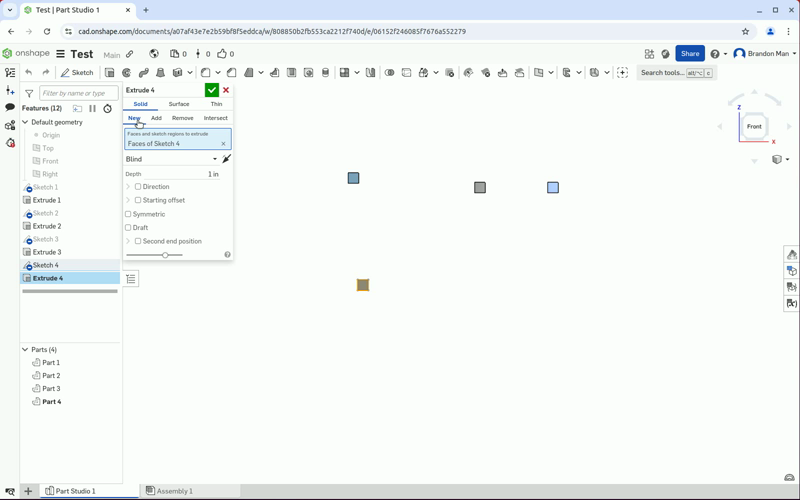
key(tab, 4)
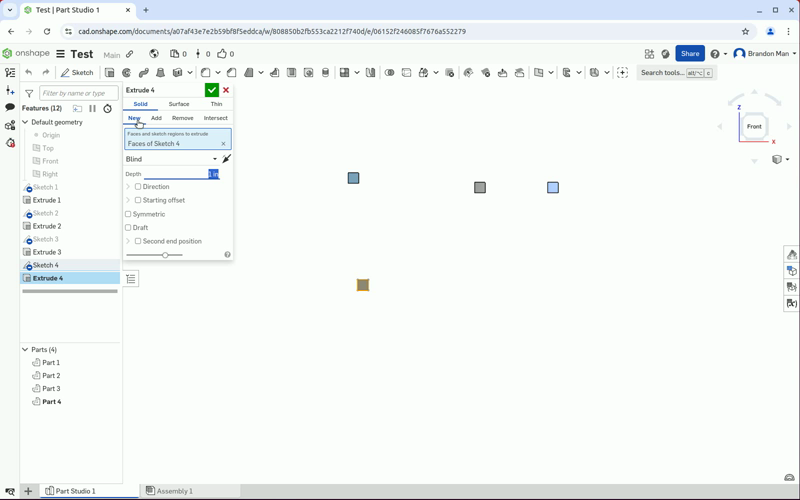
text(1.926)
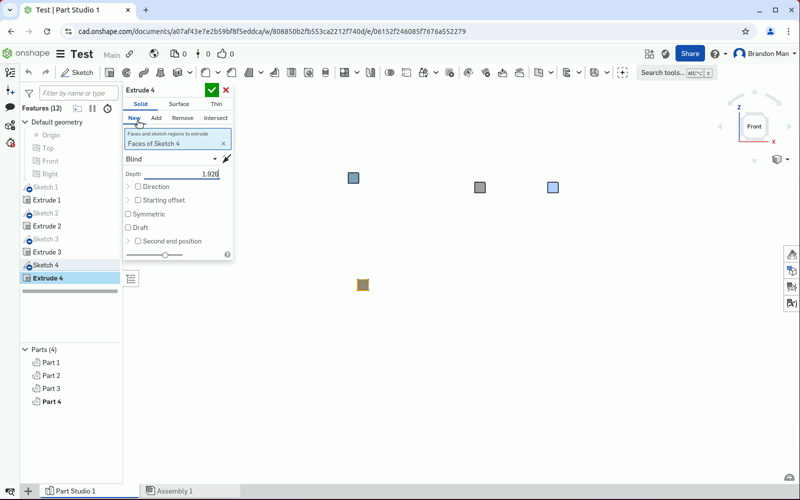
key(enter)
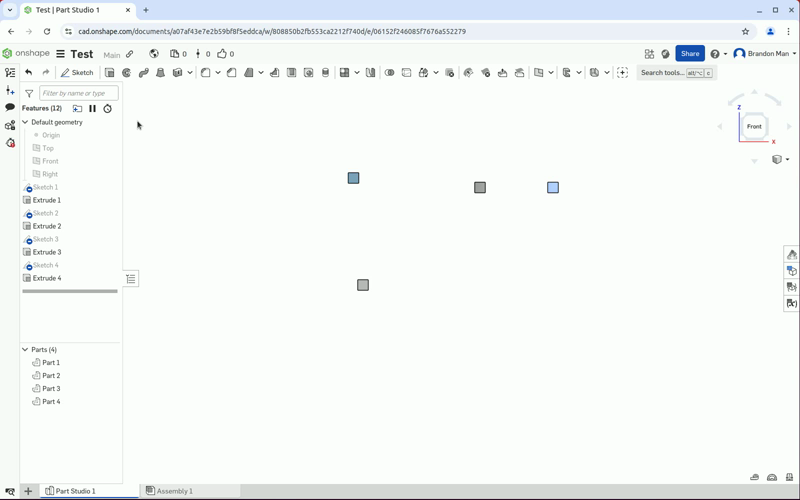
key(shift+h)
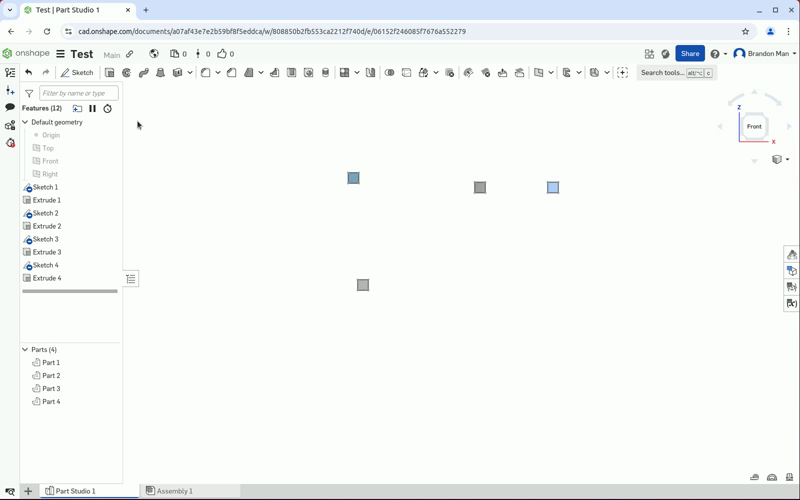
key(shift+h)
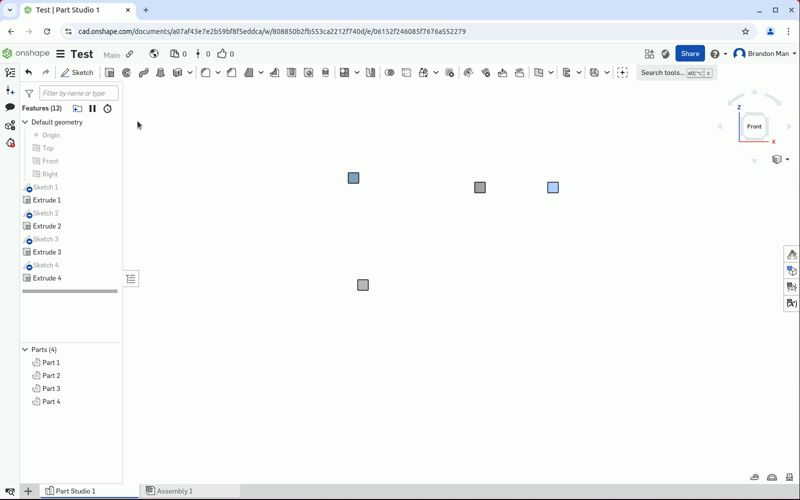
mouse_move(73, 189)
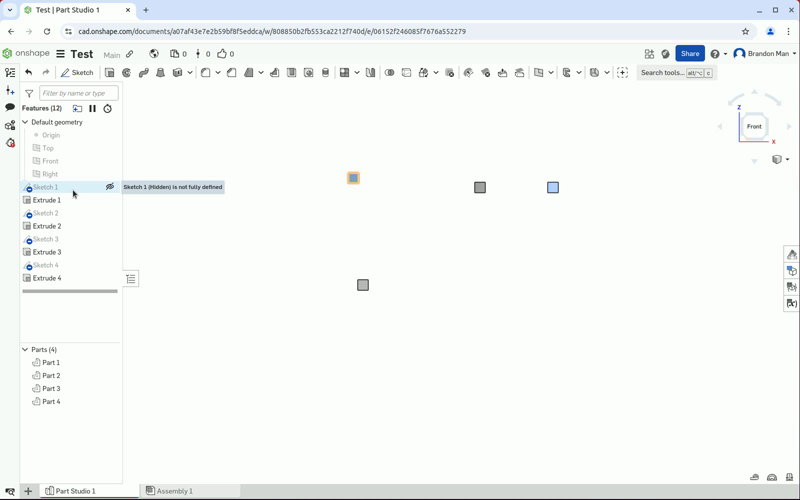
click(73, 189)
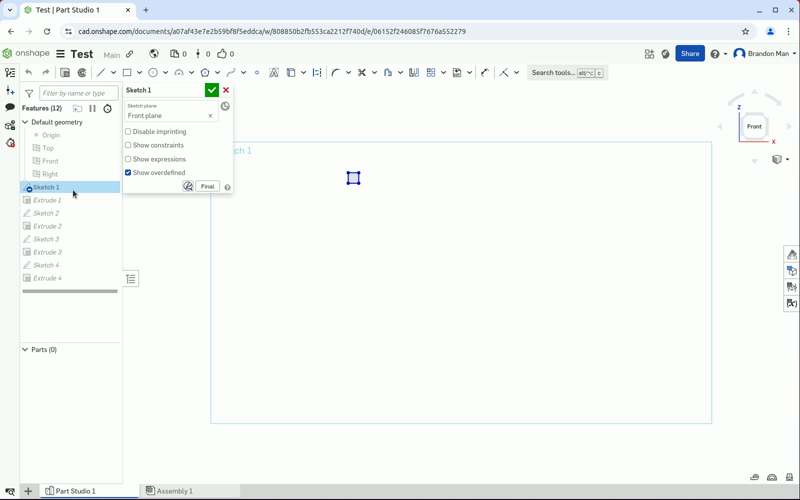
mouse_move(229, 92)
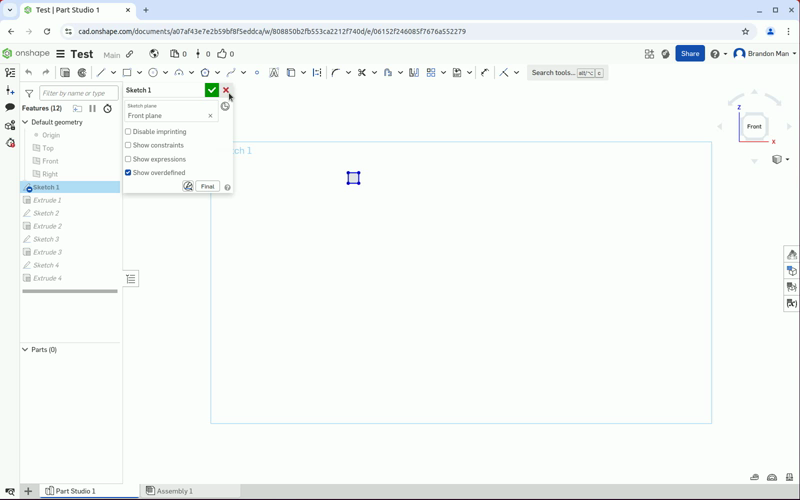
click(229, 92)
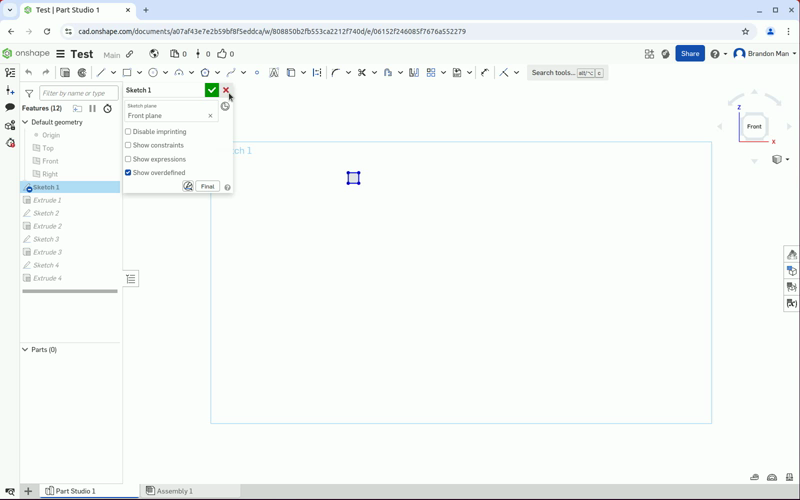
key(shift+s)
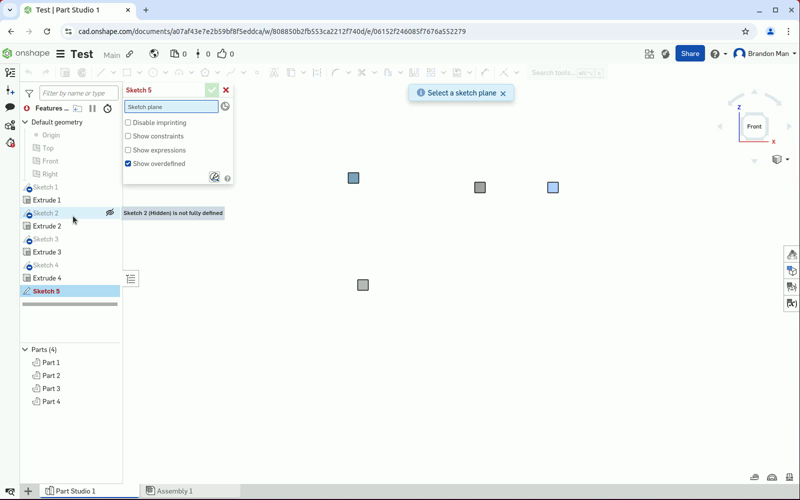
scroll(3)
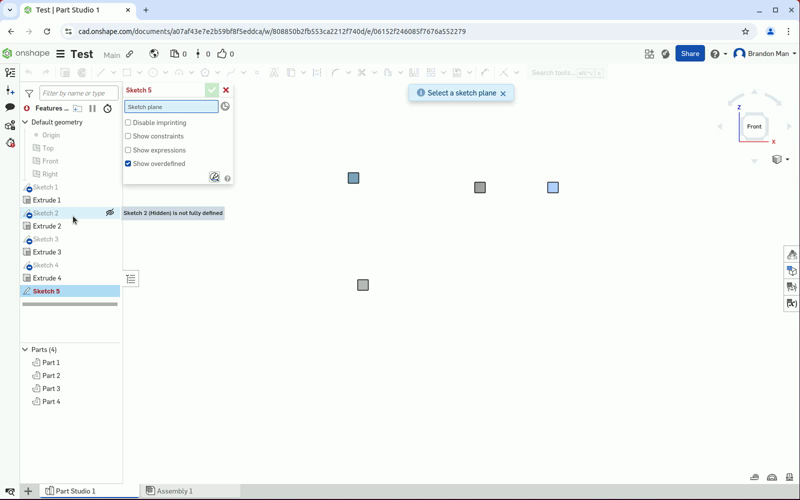
mouse_move(73, 163)
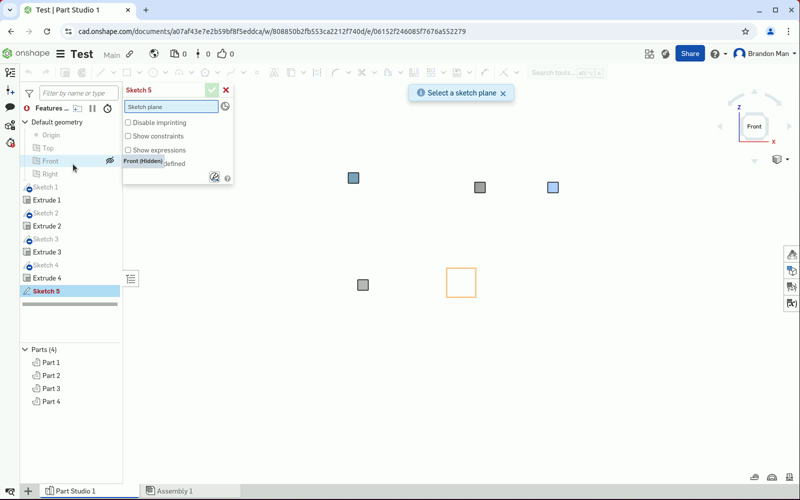
click(73, 163)
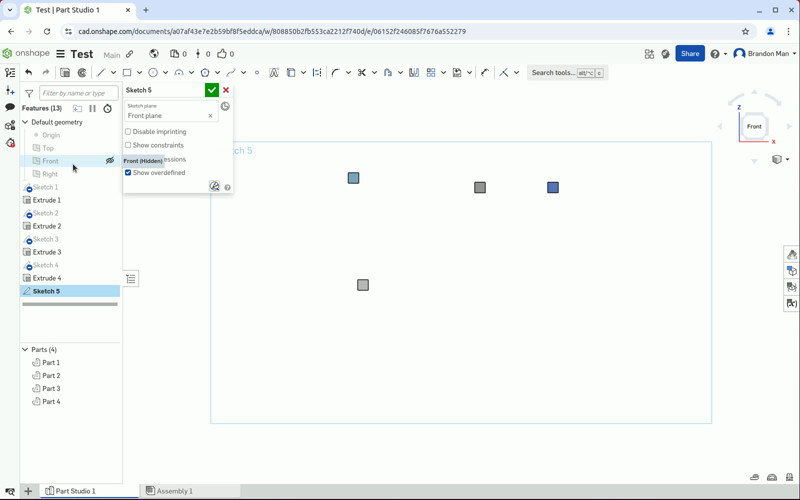
mouse_move(73, 352)
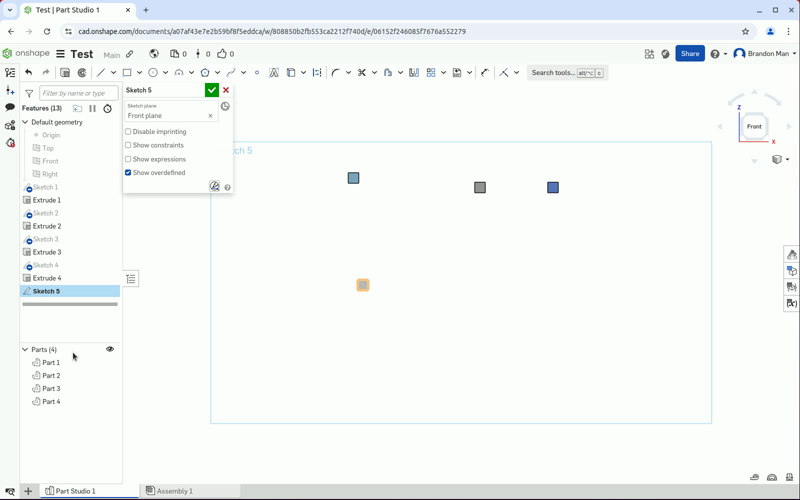
key(y)
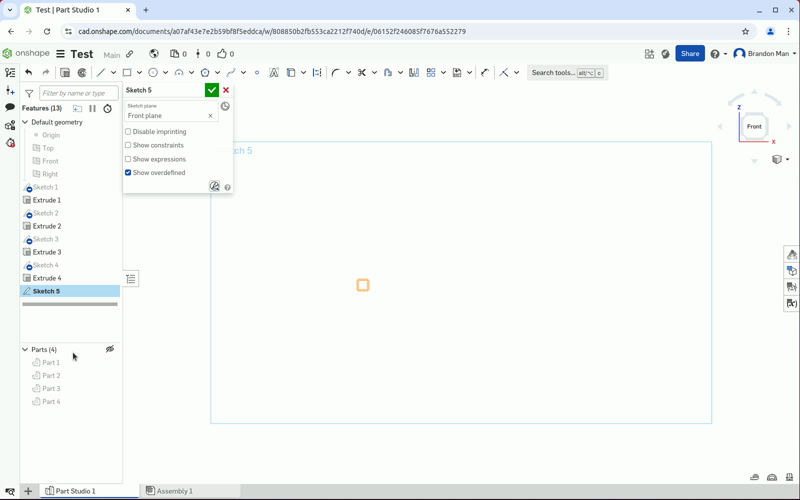
key(l)
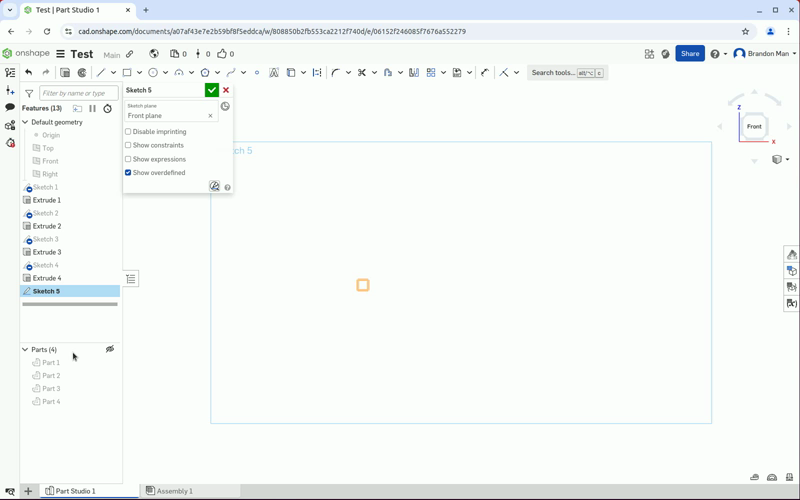
key_down(shift)
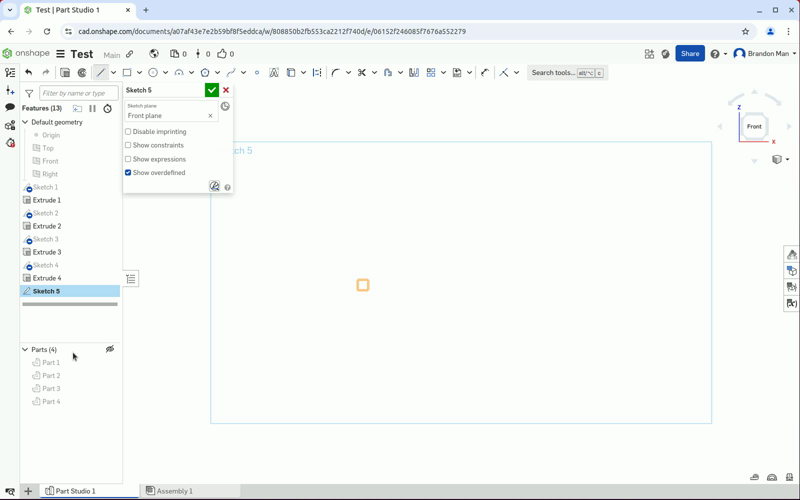
mouse_move(437, 297)
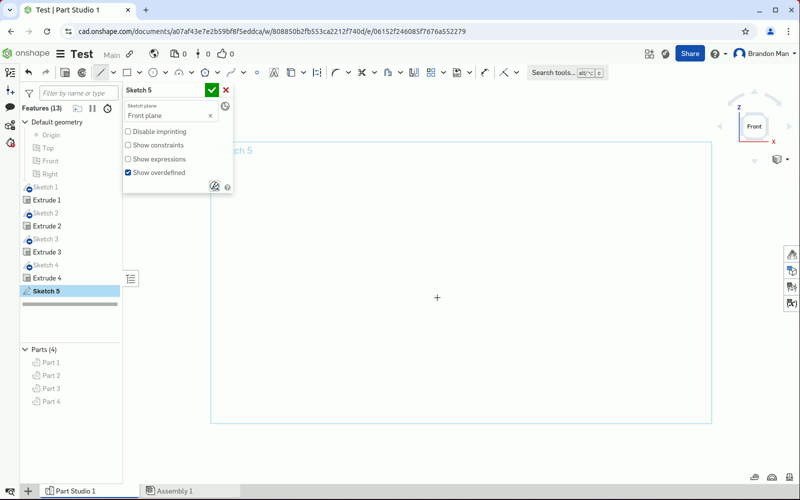
click(437, 297)
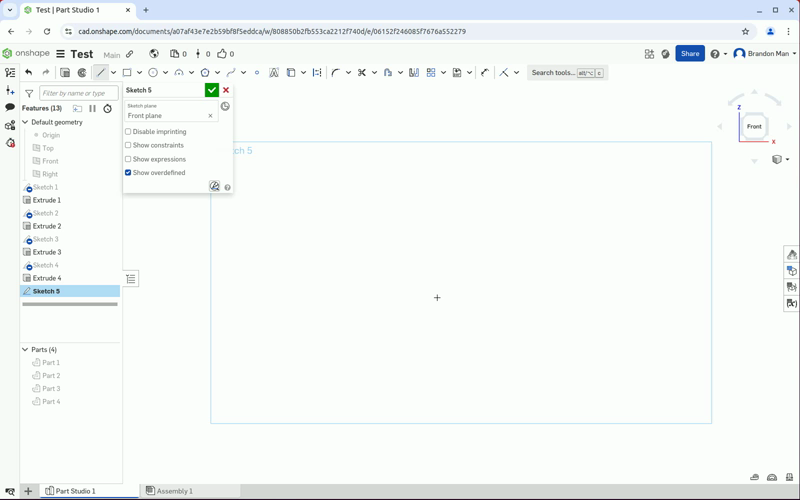
key_up(shift)
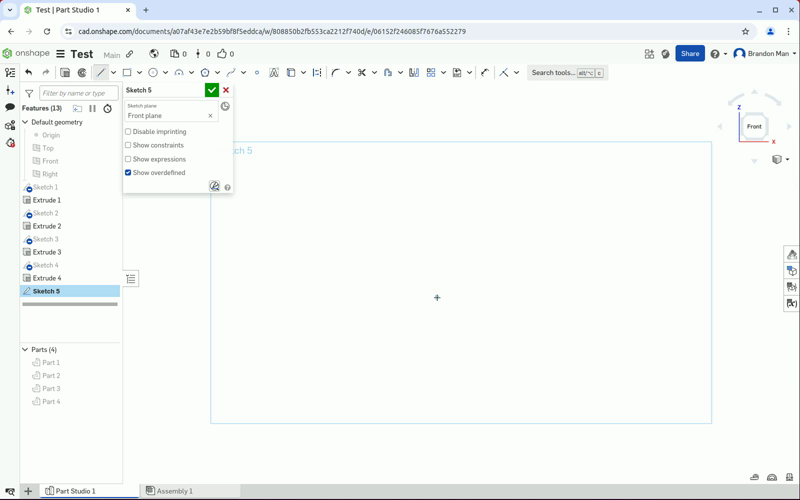
key_down(shift)
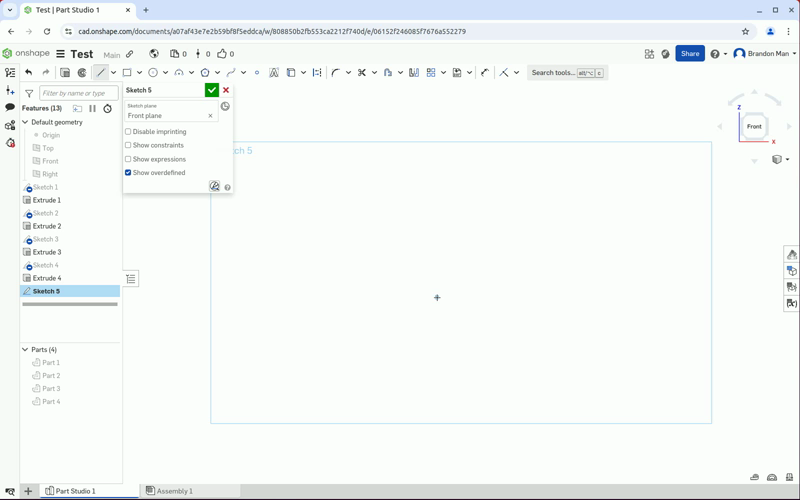
mouse_move(467, 297)
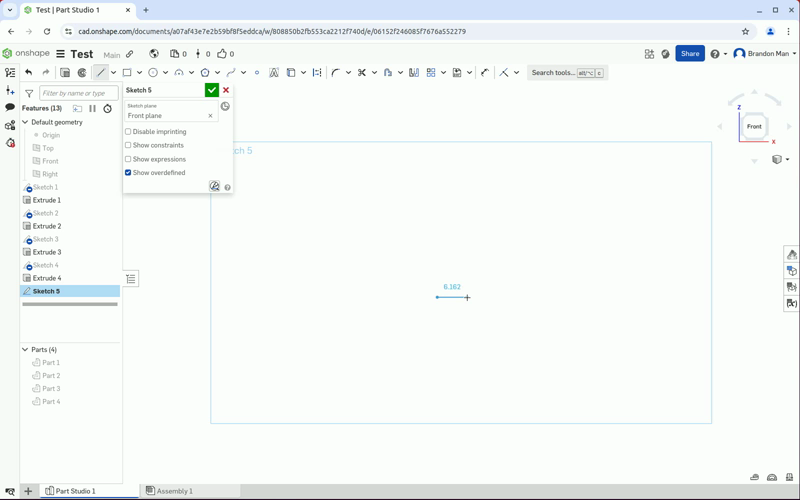
mouse_move(447, 297)
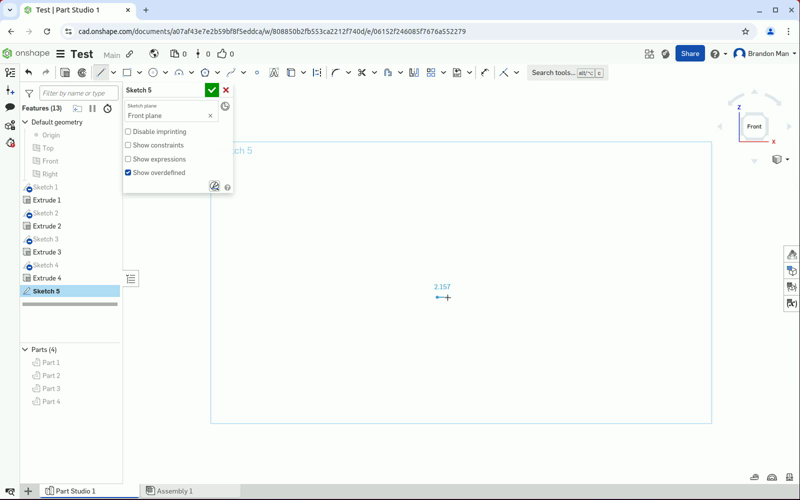
click(447, 297)
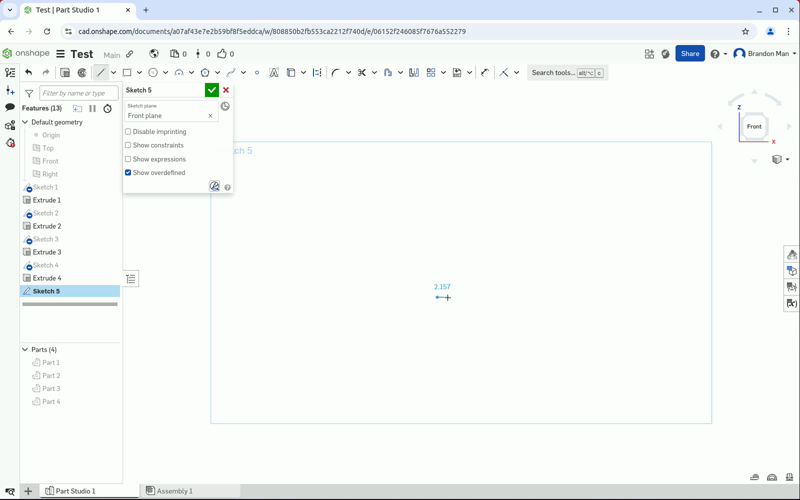
key_up(shift)
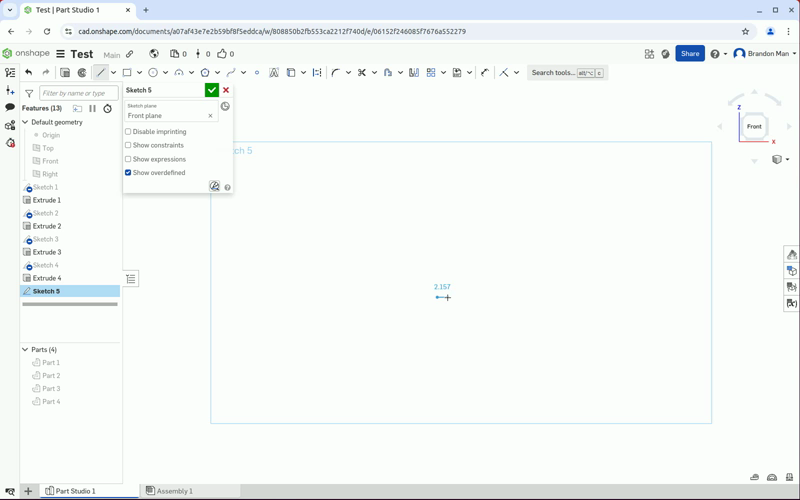
key_down(shift)
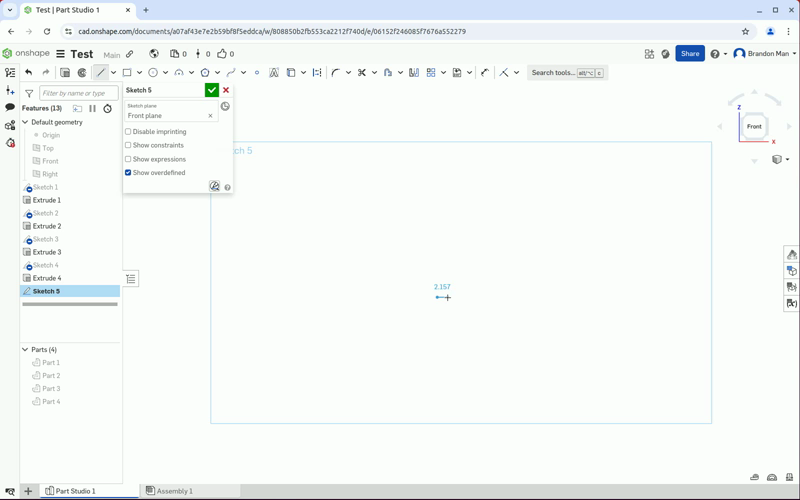
mouse_move(477, 297)
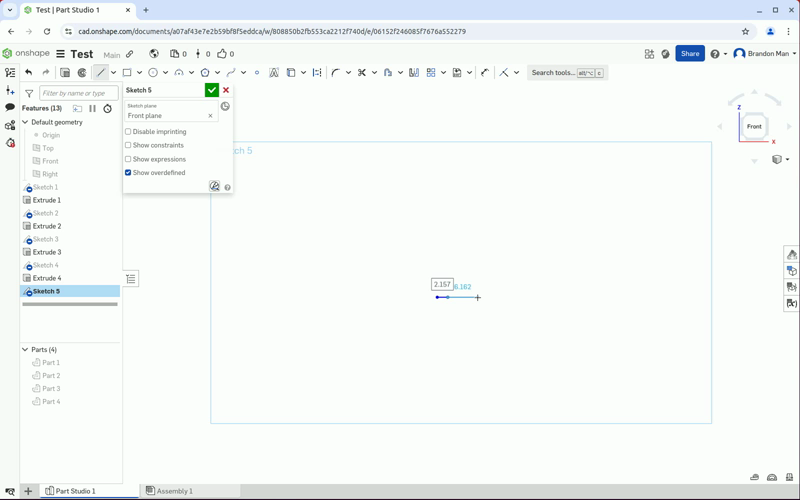
mouse_move(447, 286)
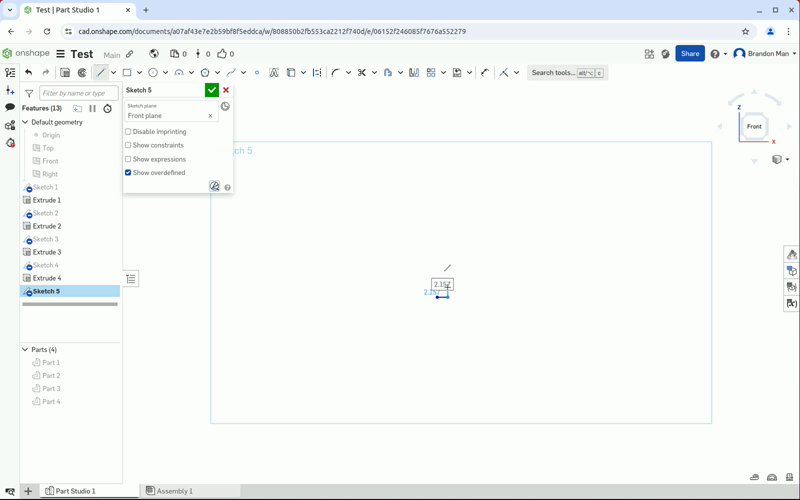
click(447, 286)
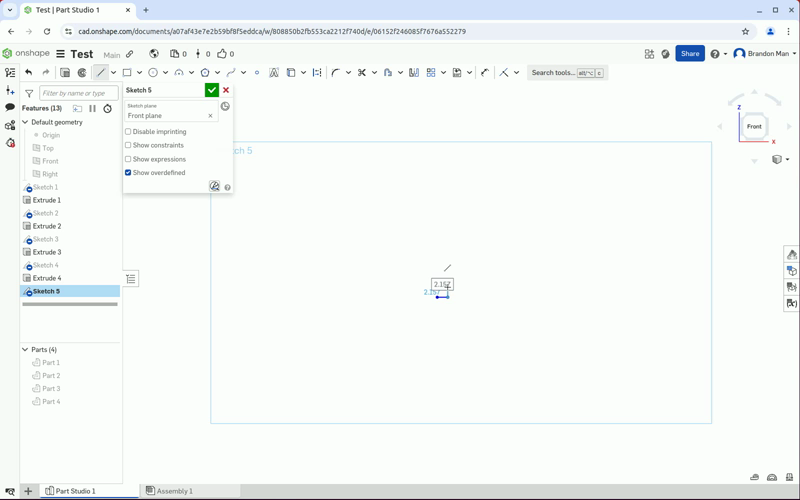
key_up(shift)
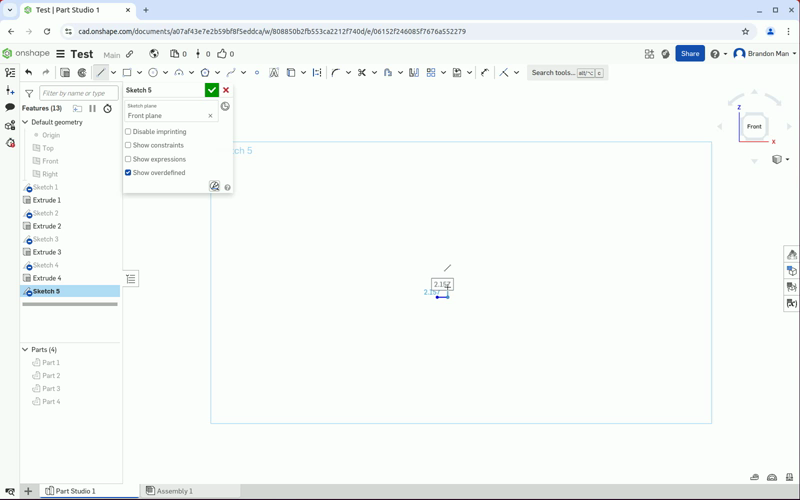
key_down(shift)
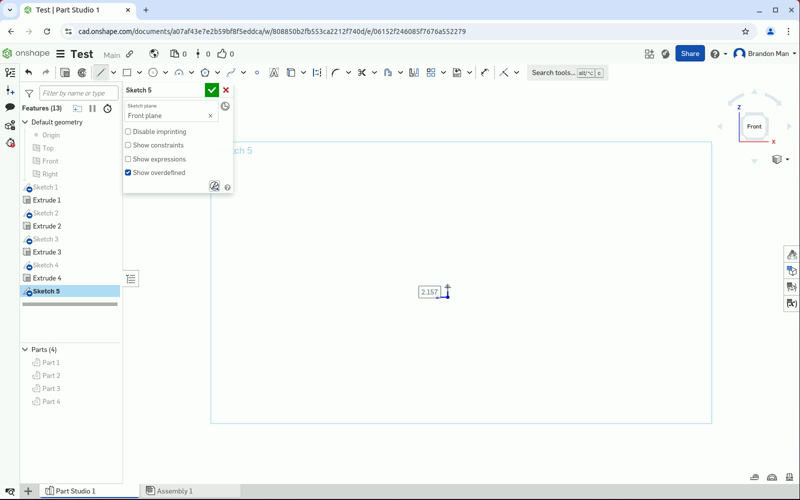
mouse_move(477, 286)
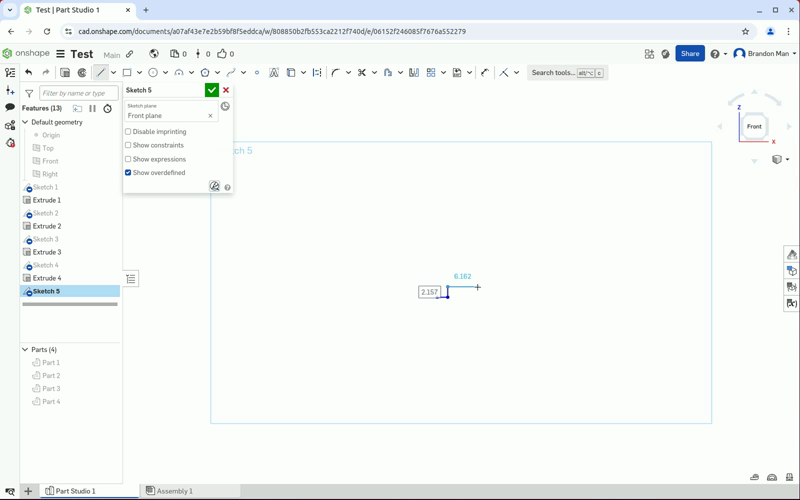
mouse_move(437, 286)
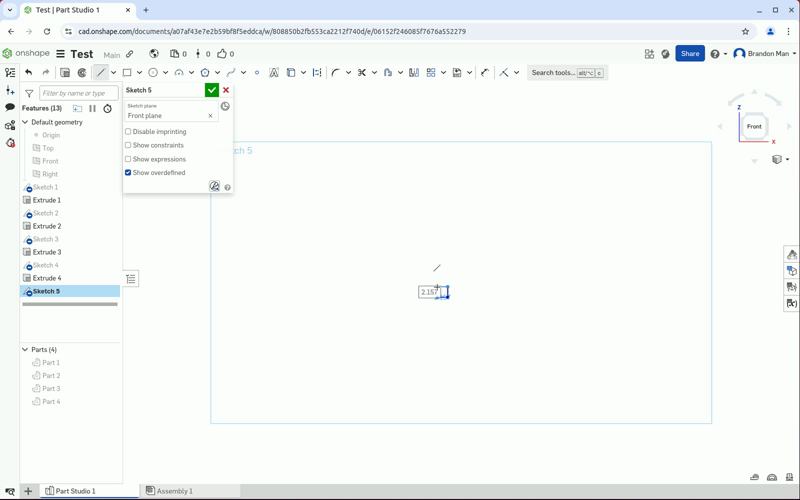
click(437, 286)
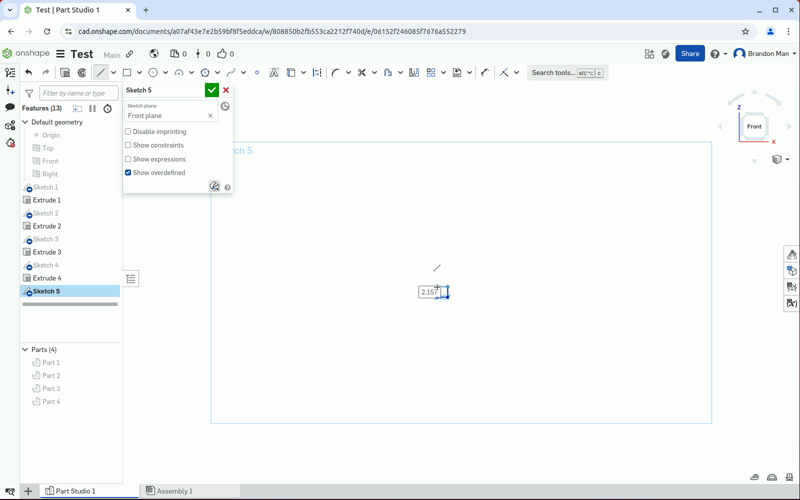
key_up(shift)
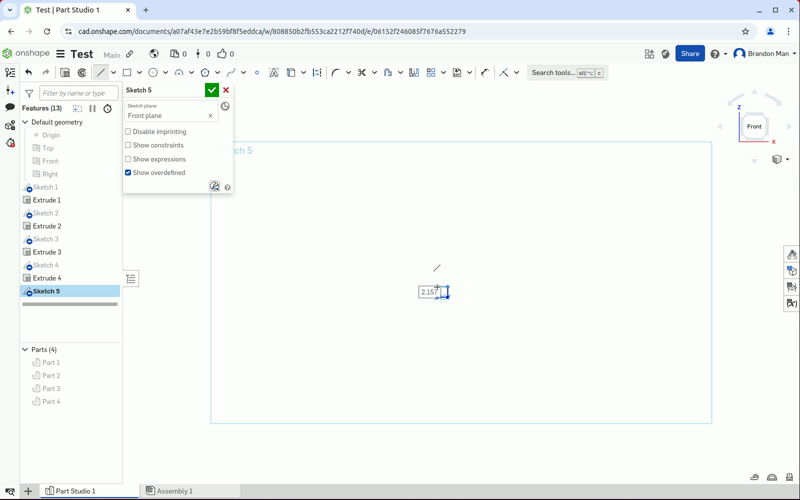
mouse_move(467, 286)
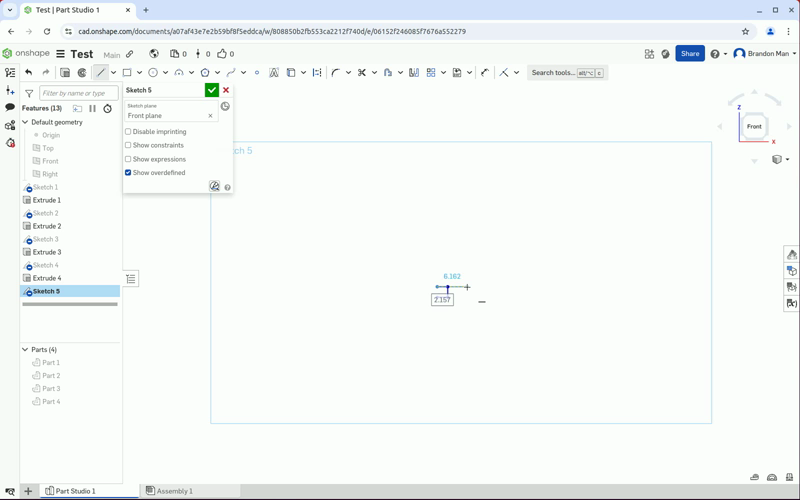
key_down(shift)
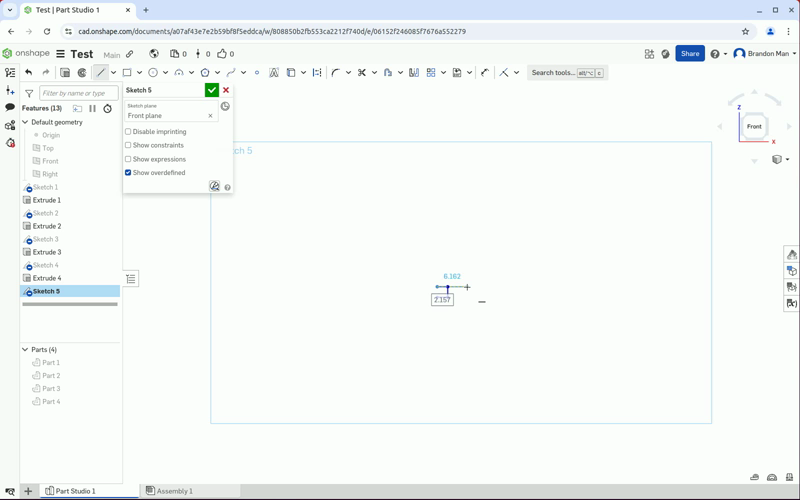
mouse_move(437, 297)
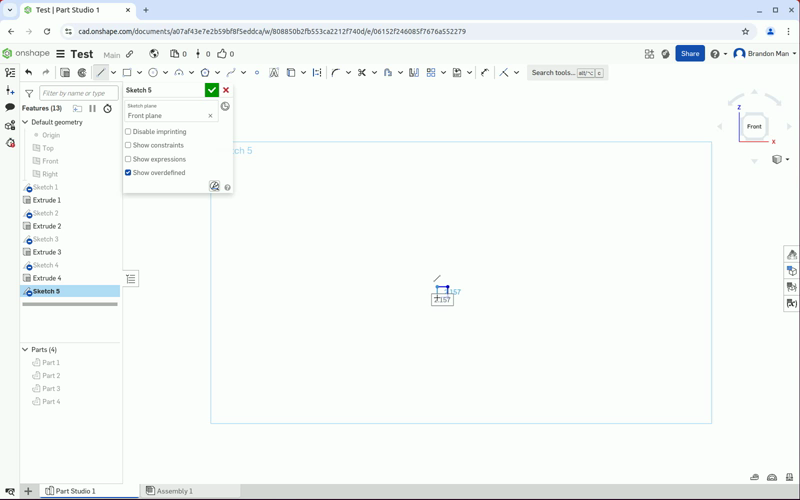
key_up(shift)
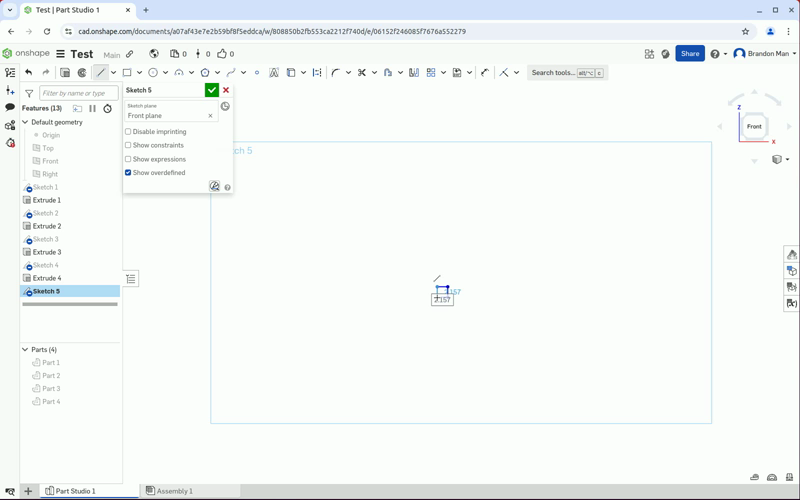
click(437, 297)
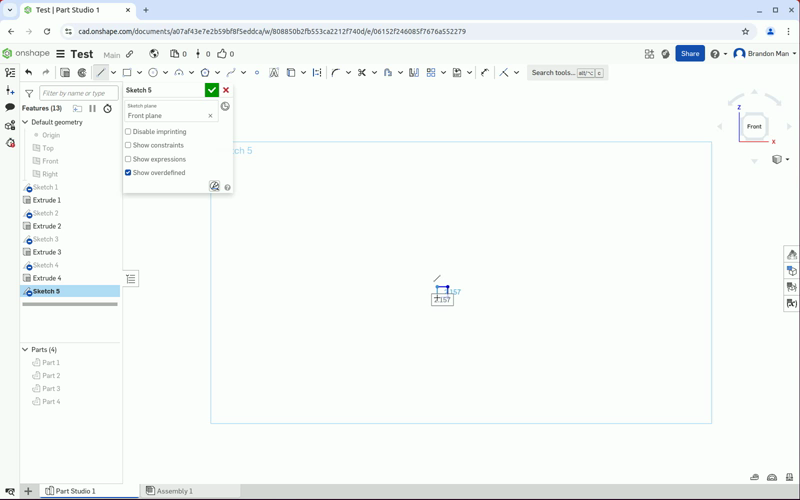
key(esc)
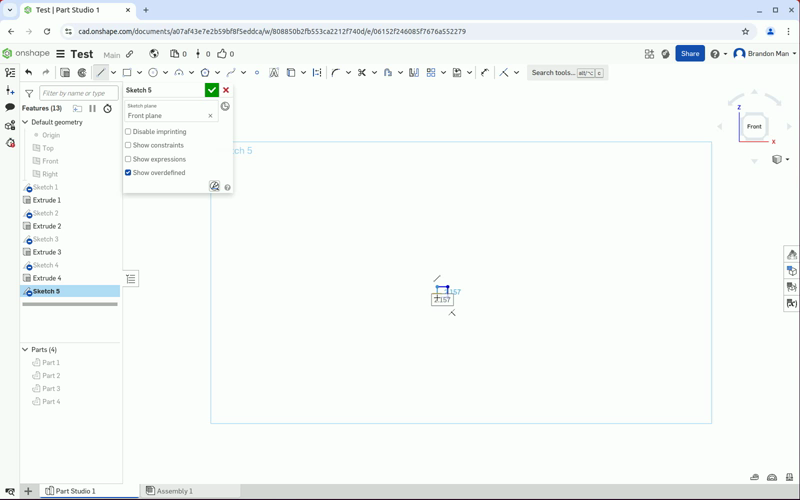
mouse_move(447, 295)
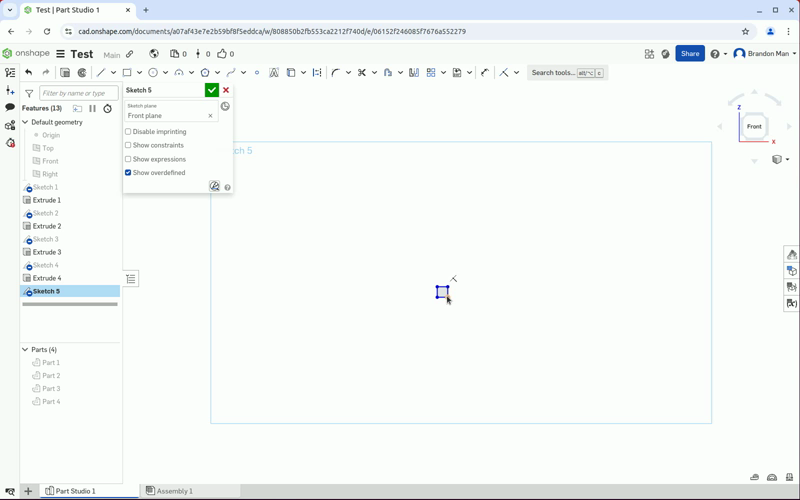
scroll(6)
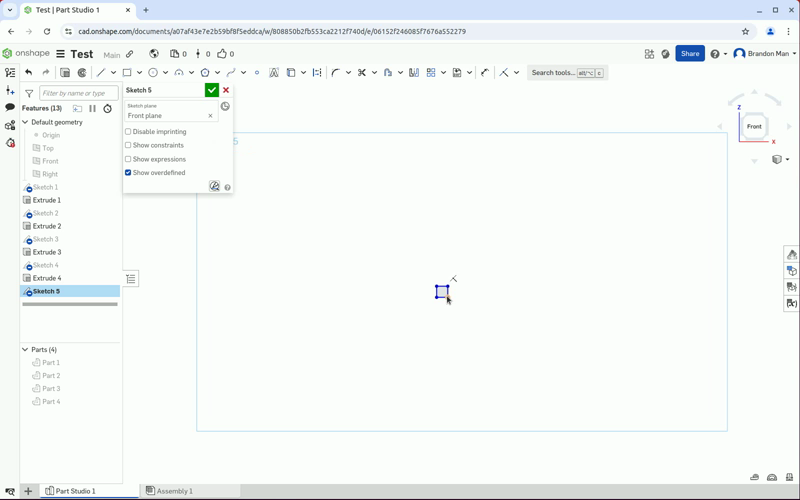
scroll(6)
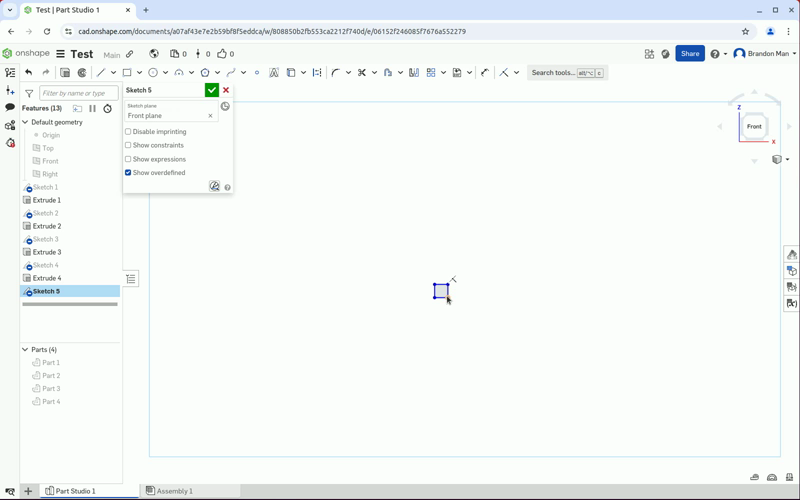
scroll(6)
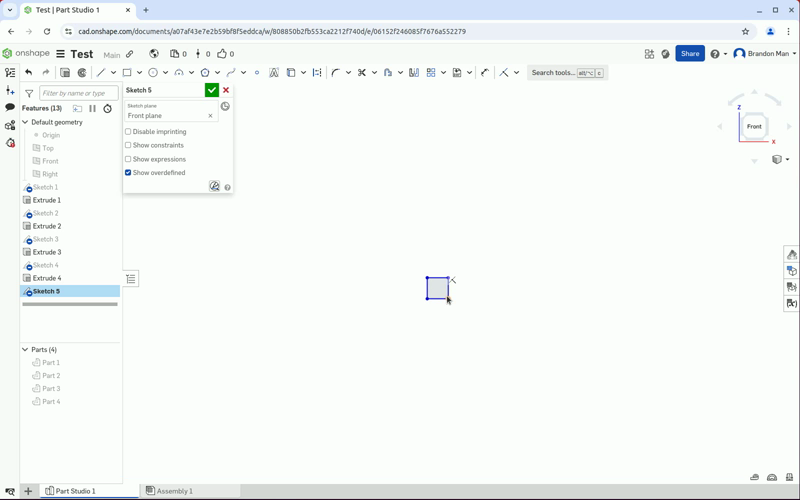
scroll(6)
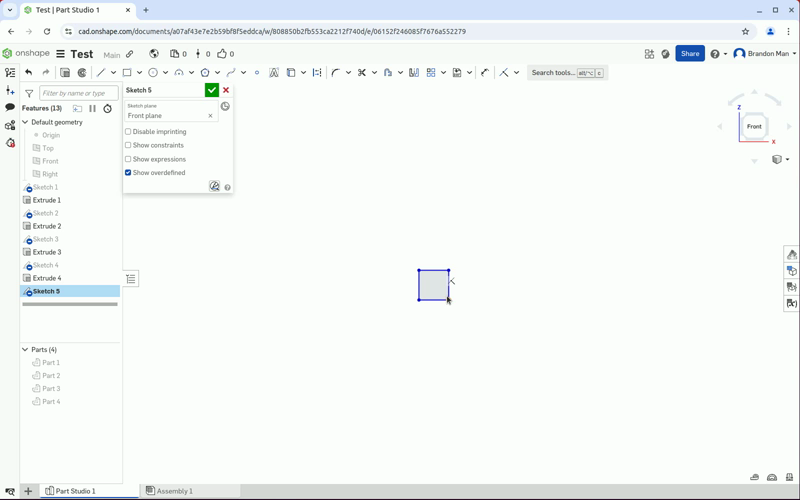
scroll(6)
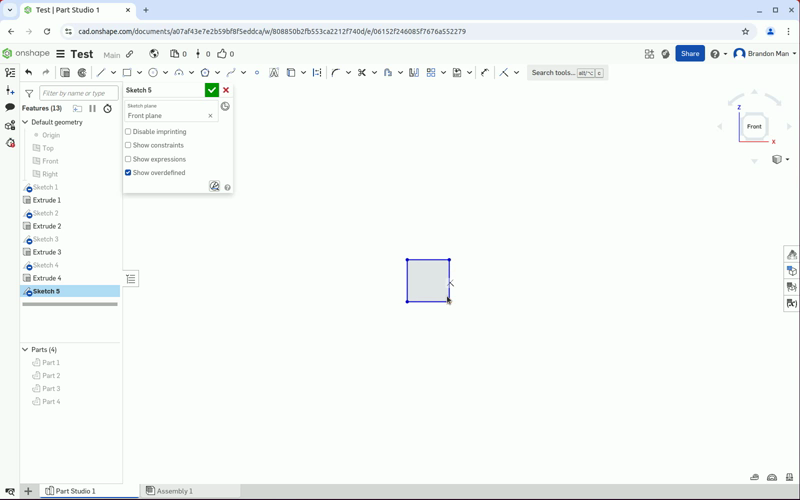
scroll(6)
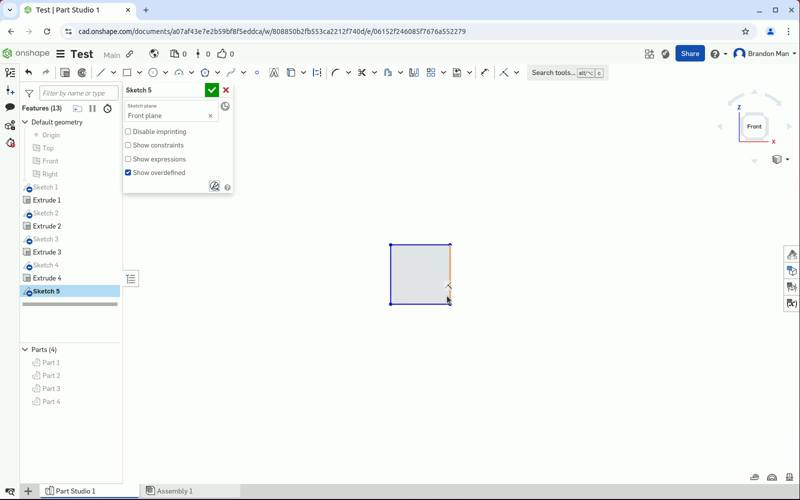
scroll(6)
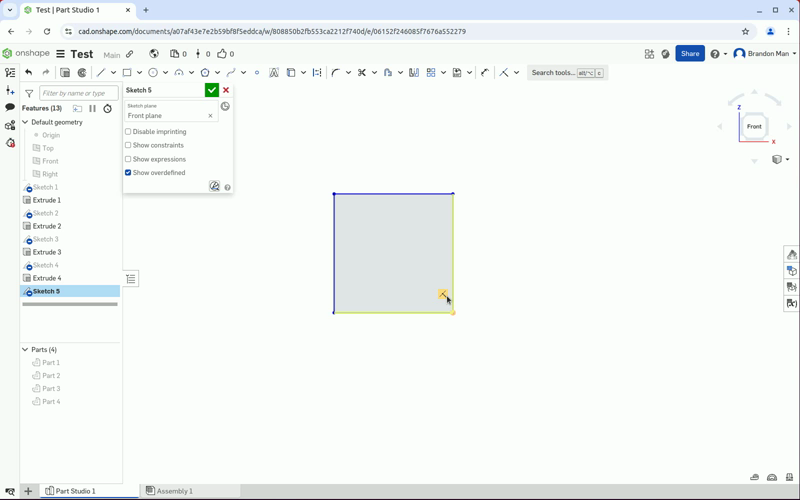
click(447, 295)
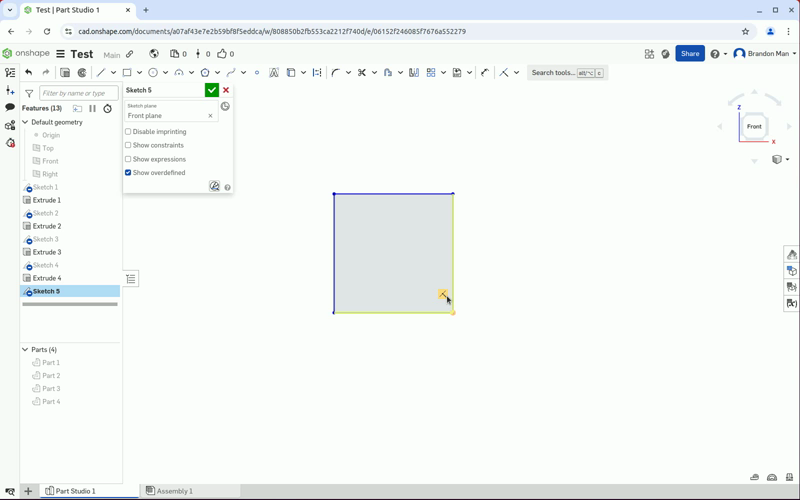
scroll(-6)
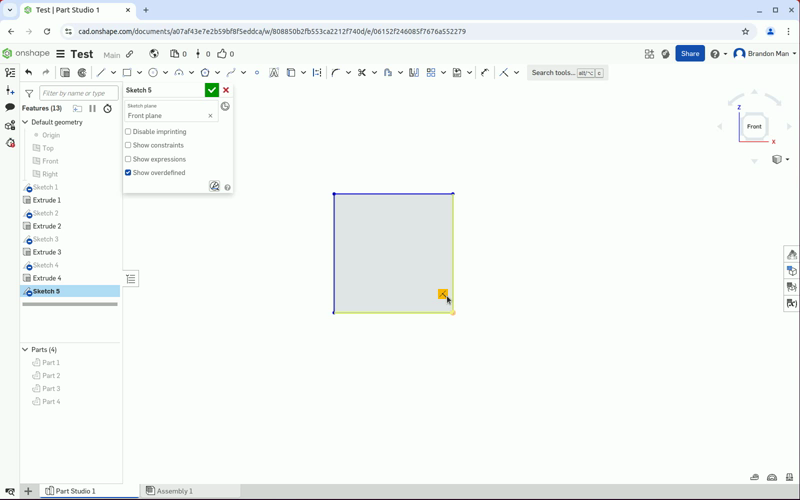
scroll(-6)
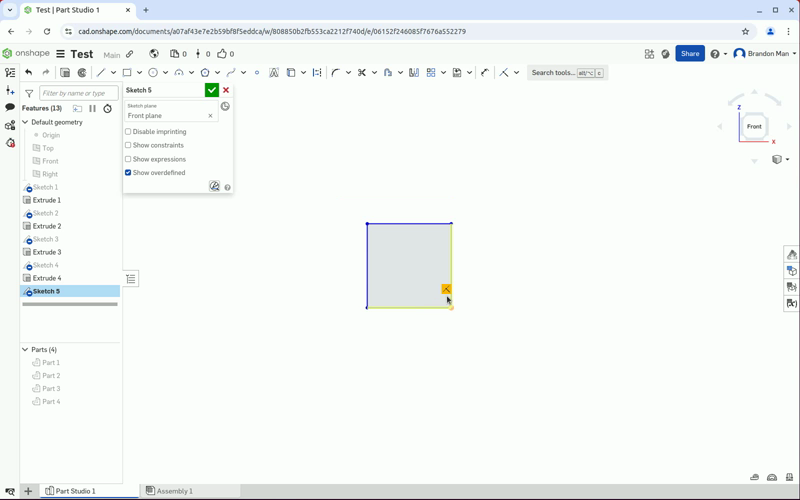
scroll(-6)
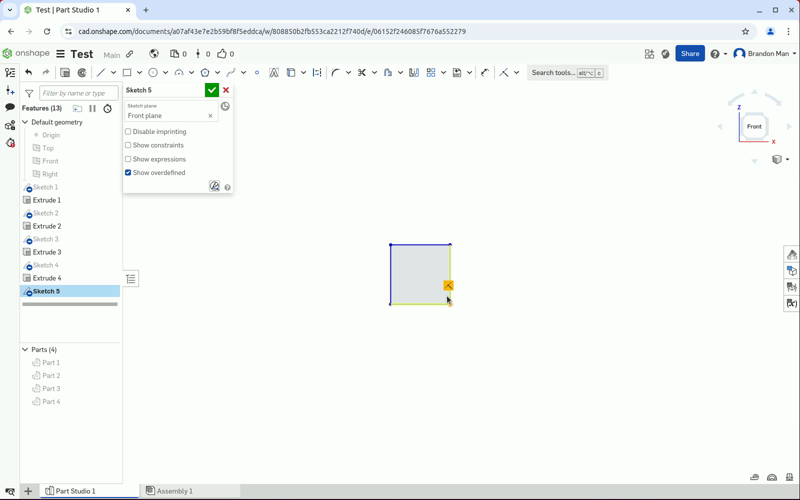
scroll(-6)
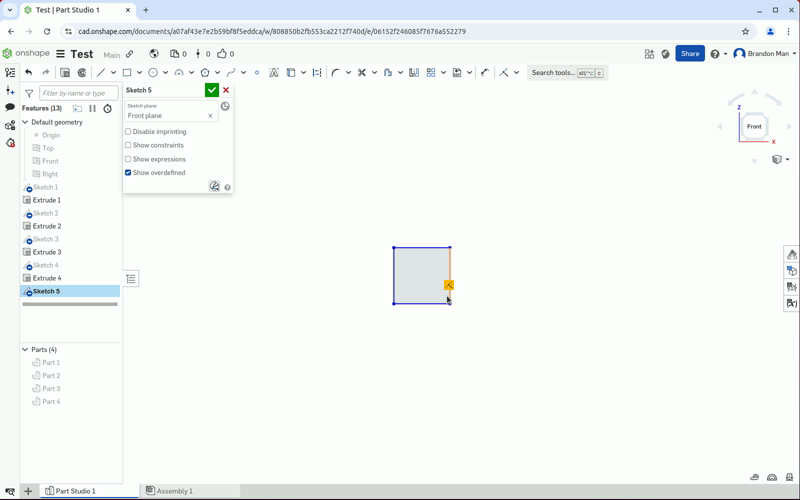
scroll(-6)
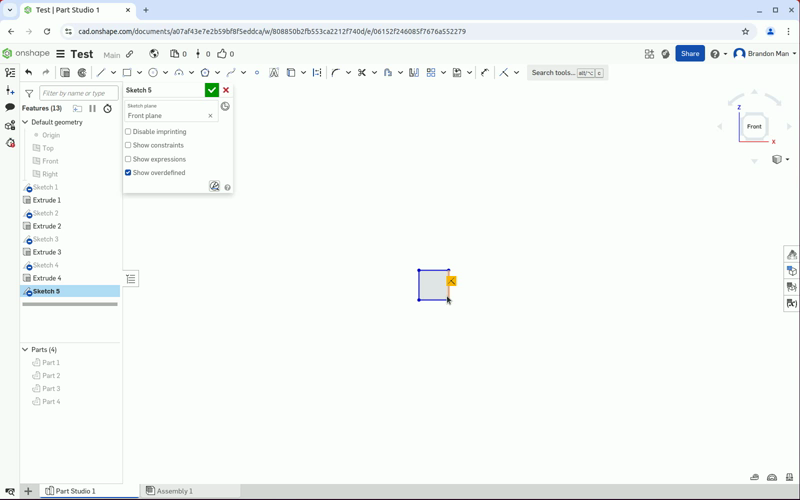
scroll(-6)
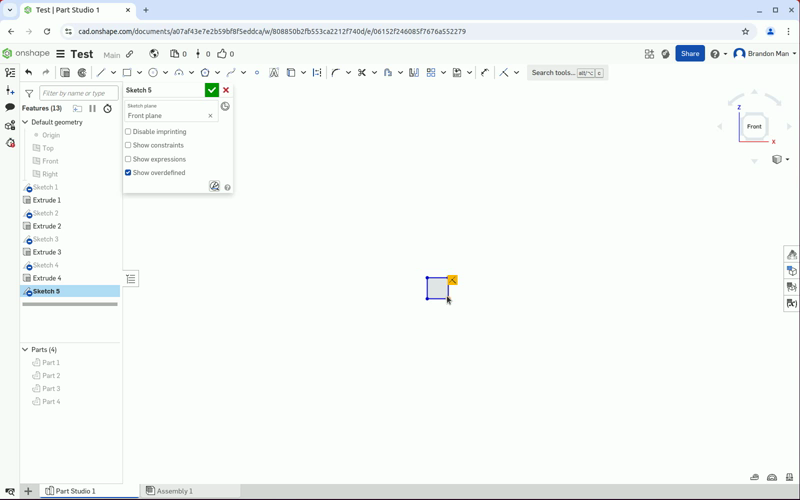
scroll(-6)
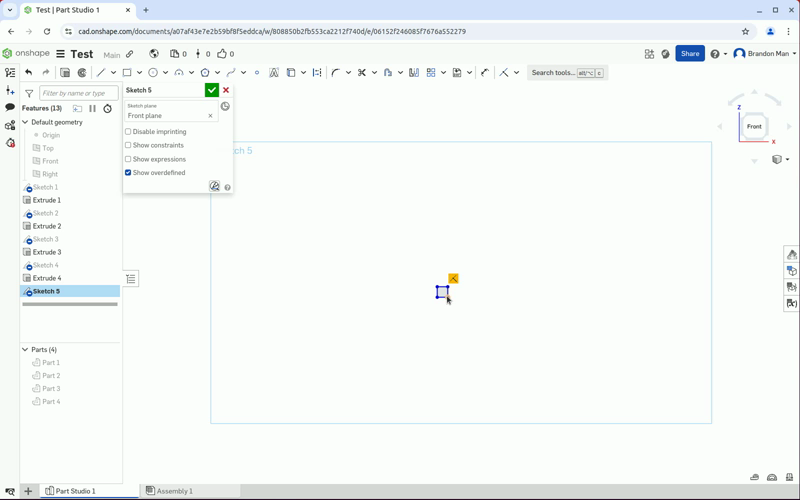
mouse_move(73, 352)
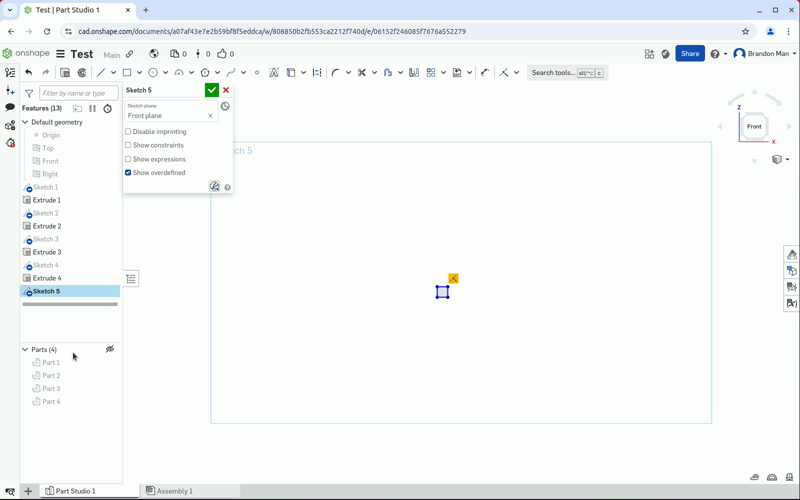
key(shift+y)
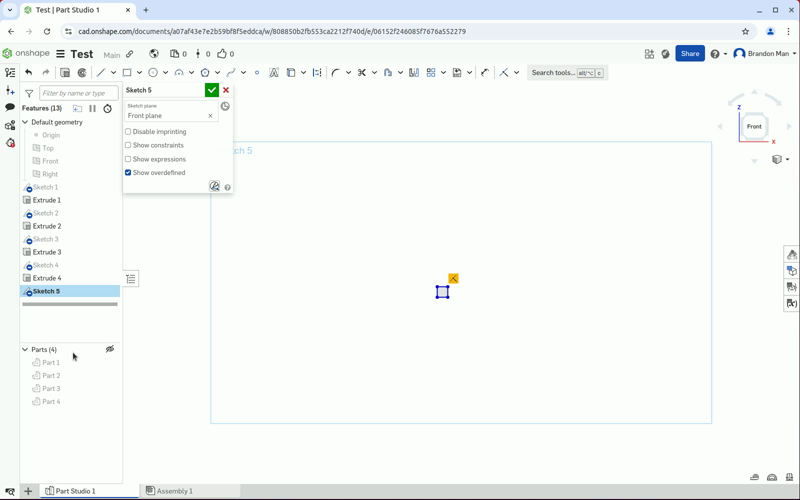
key(shift+e)
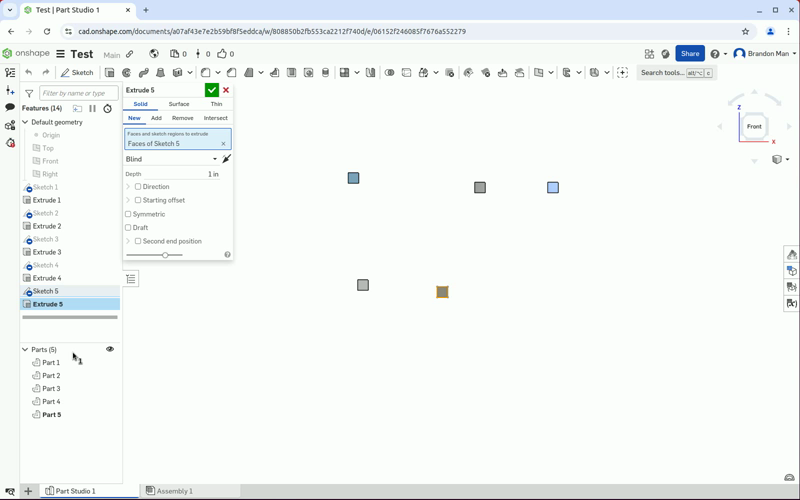
mouse_move(143, 106)
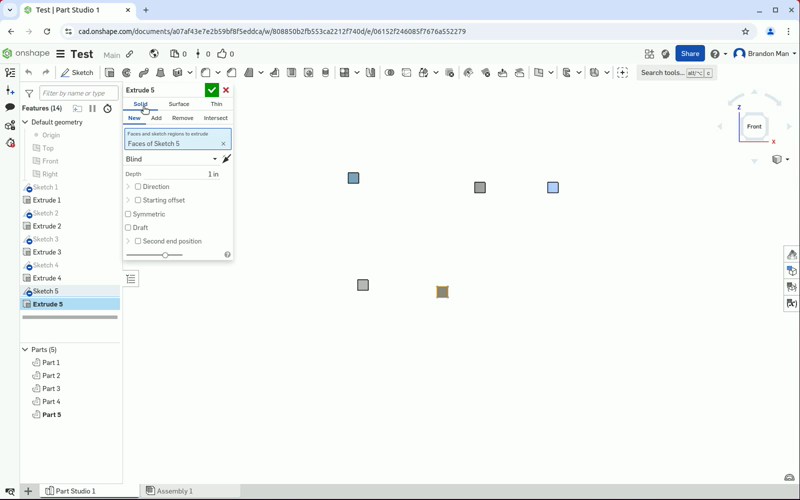
click(143, 106)
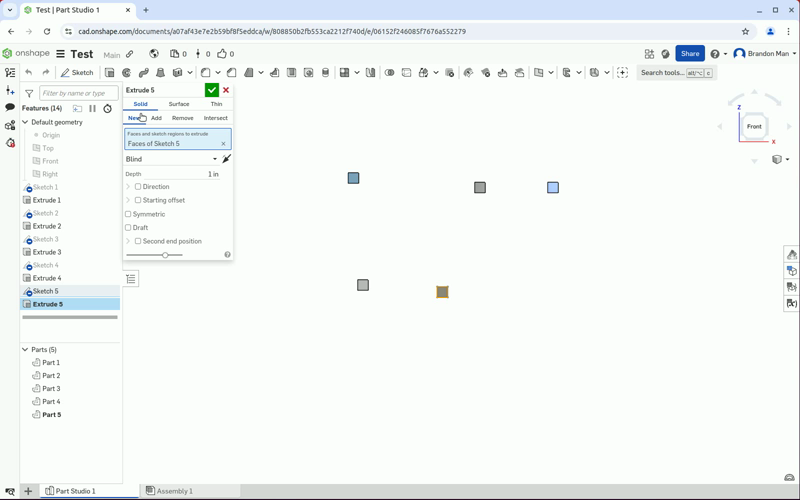
mouse_move(137, 120)
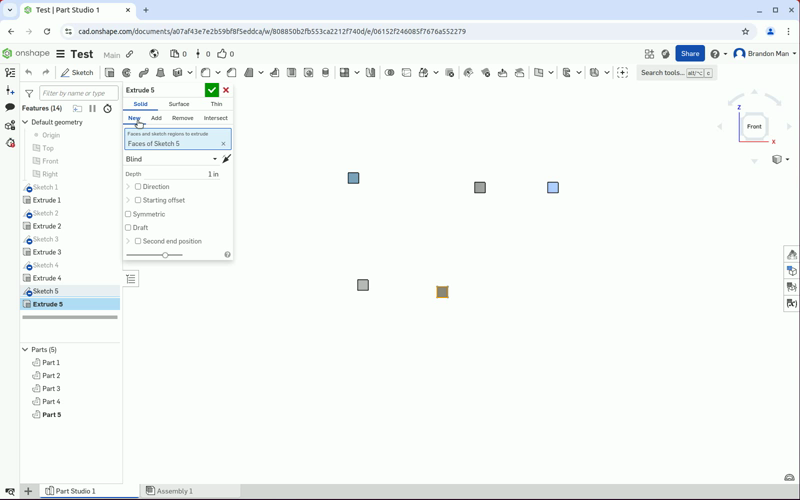
click(137, 120)
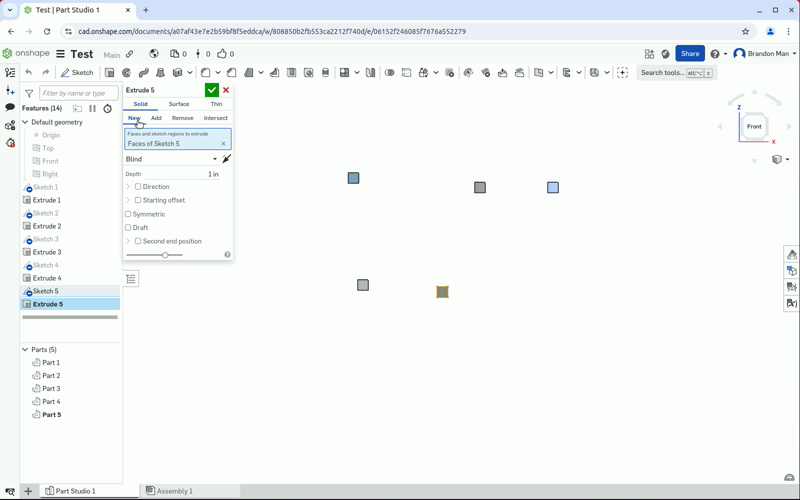
key(tab, 4)
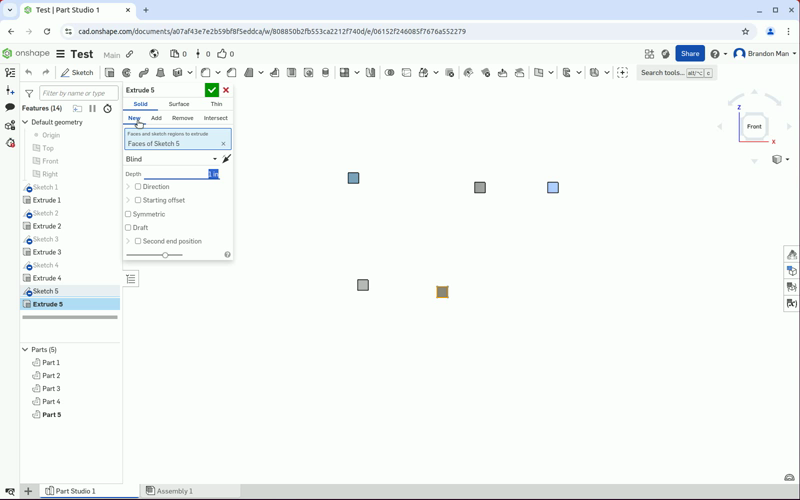
text(1.926)
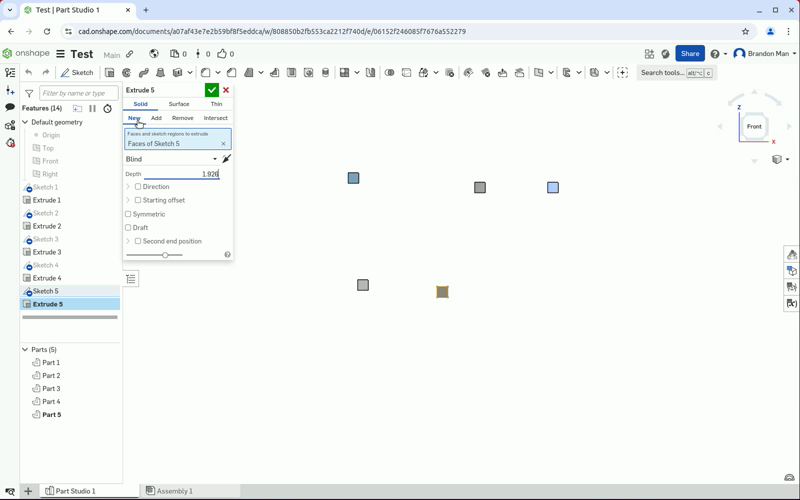
key(enter)
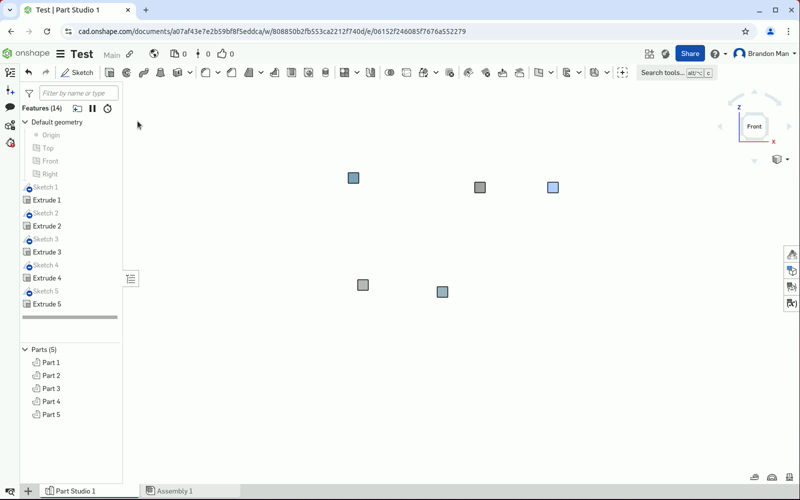
key(shift+h)
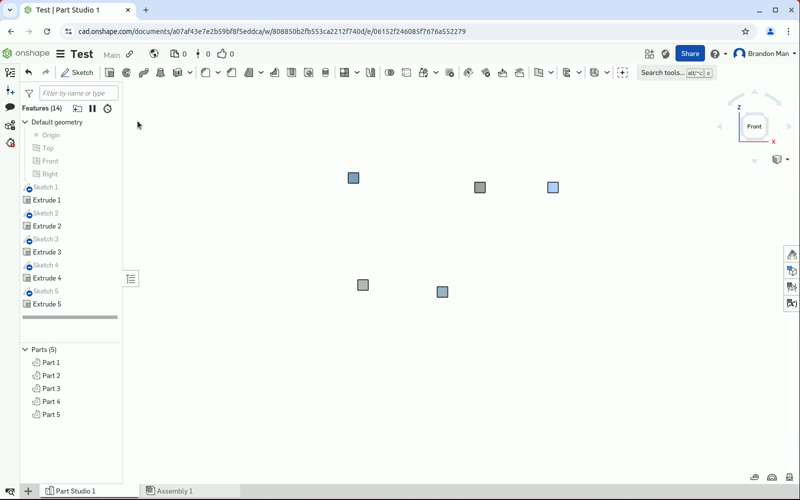
key(shift+h)
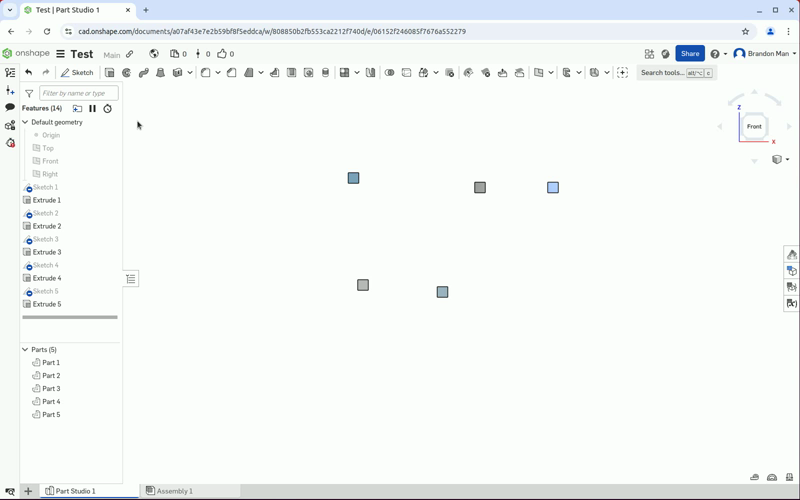
mouse_move(73, 189)
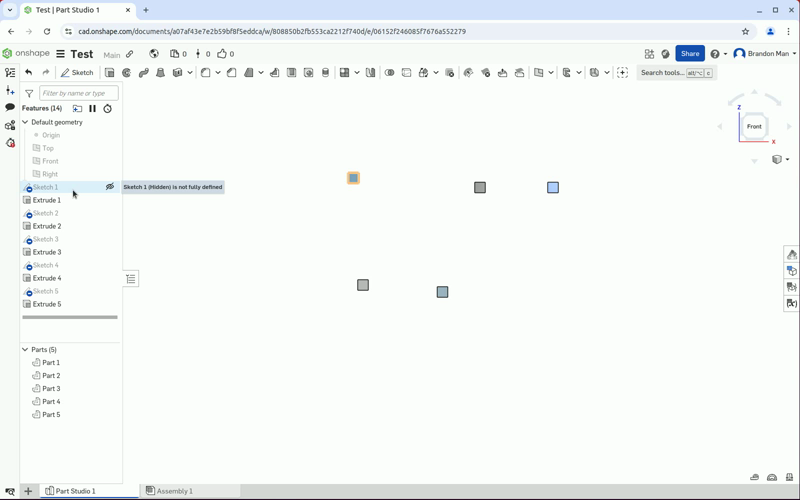
click(73, 189)
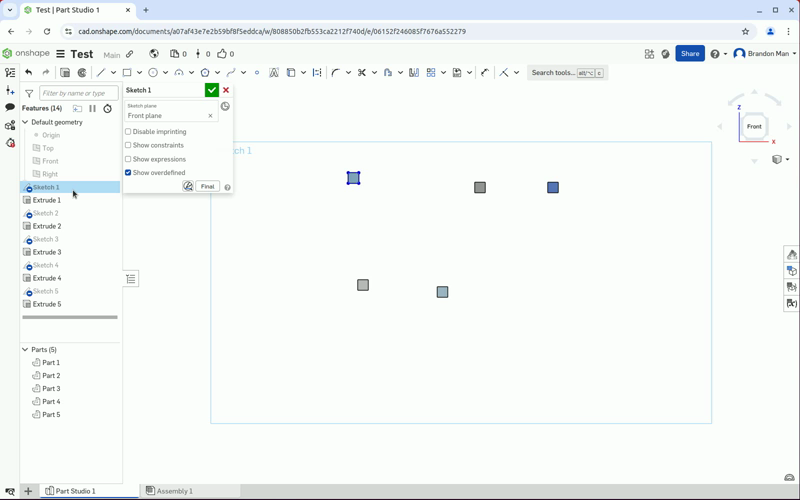
mouse_move(229, 92)
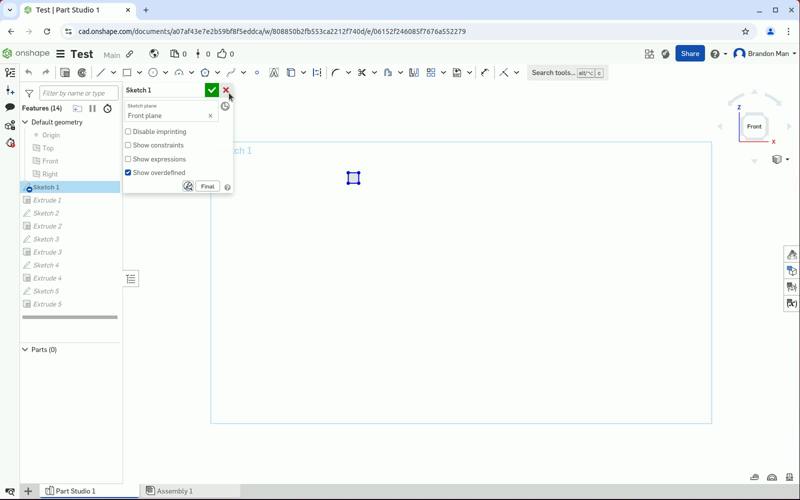
click(229, 92)
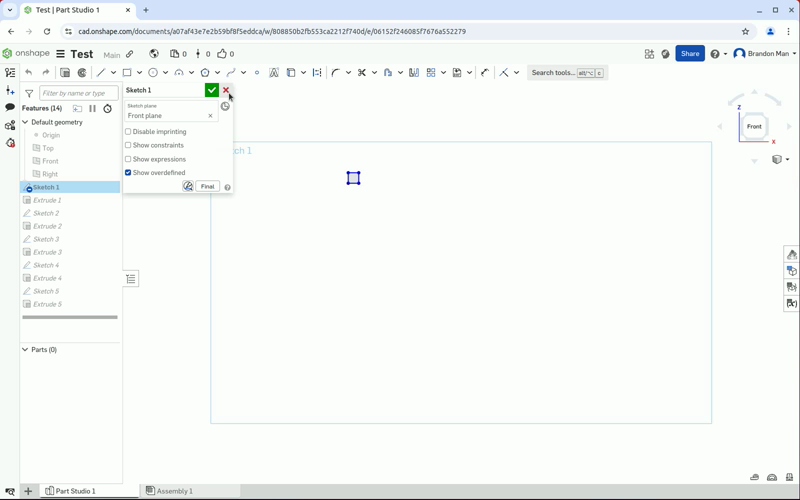
key(shift+s)
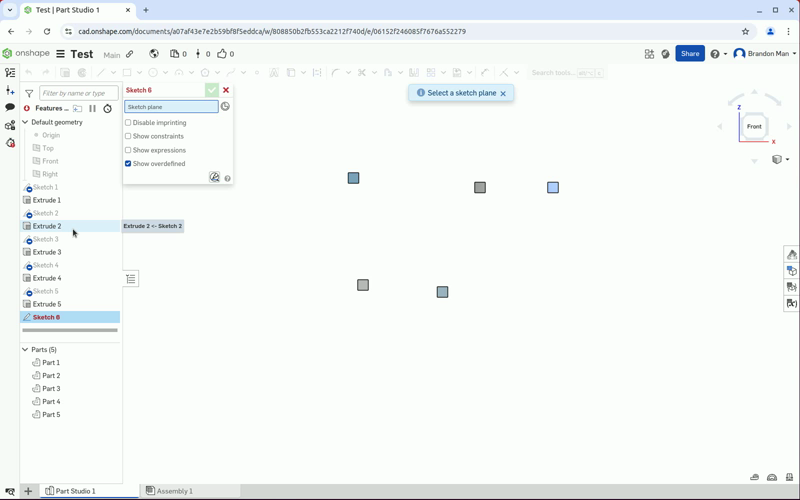
scroll(3)
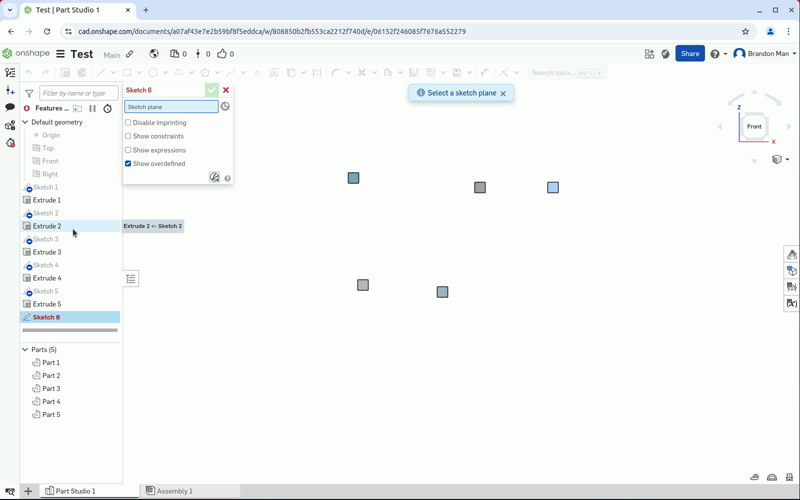
mouse_move(73, 163)
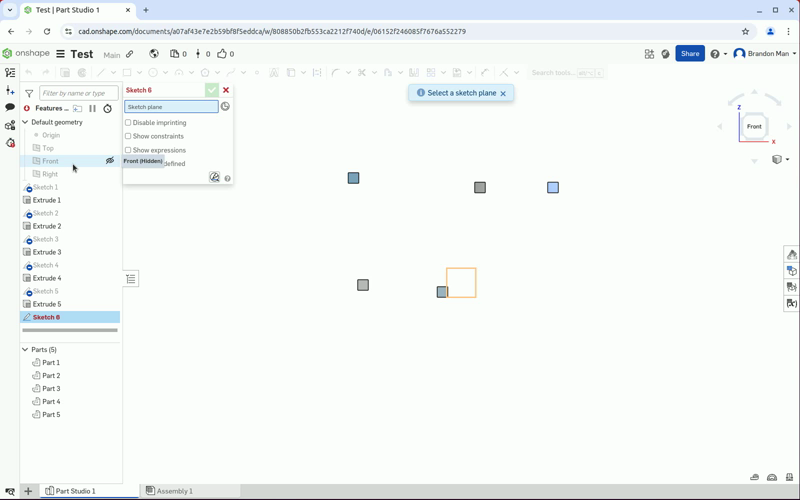
click(73, 163)
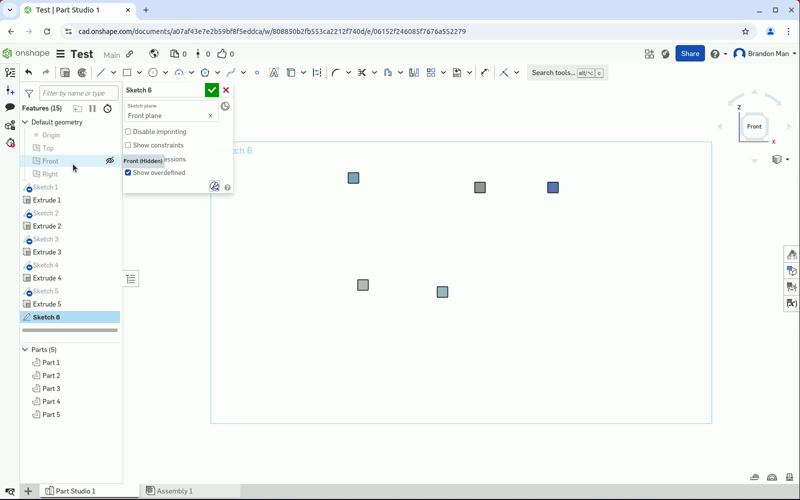
mouse_move(73, 352)
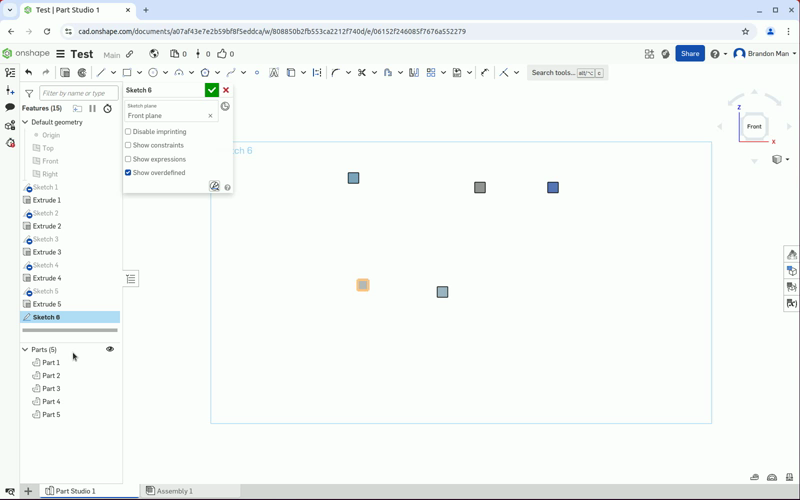
key(y)
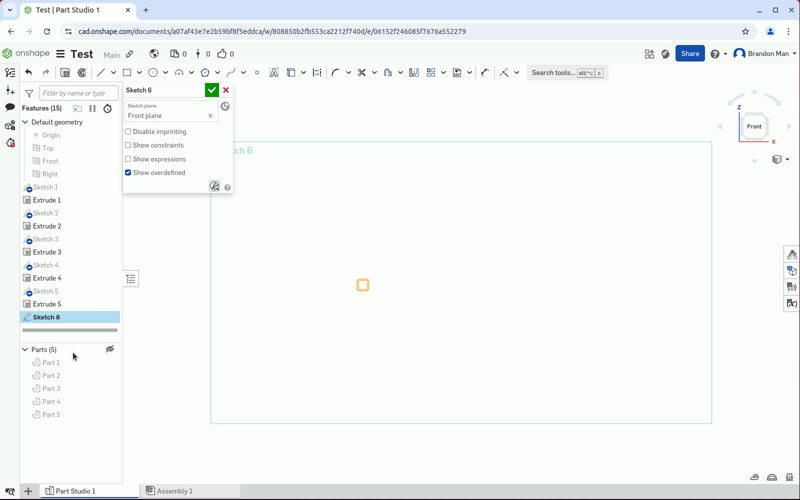
key(l)
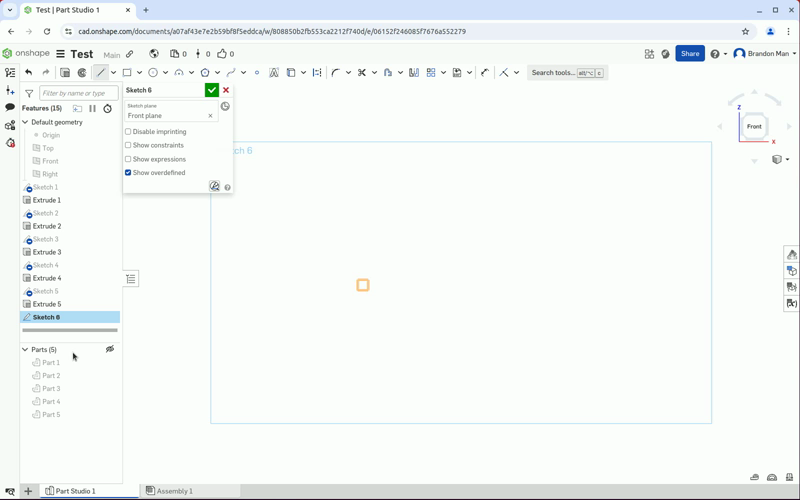
key_down(shift)
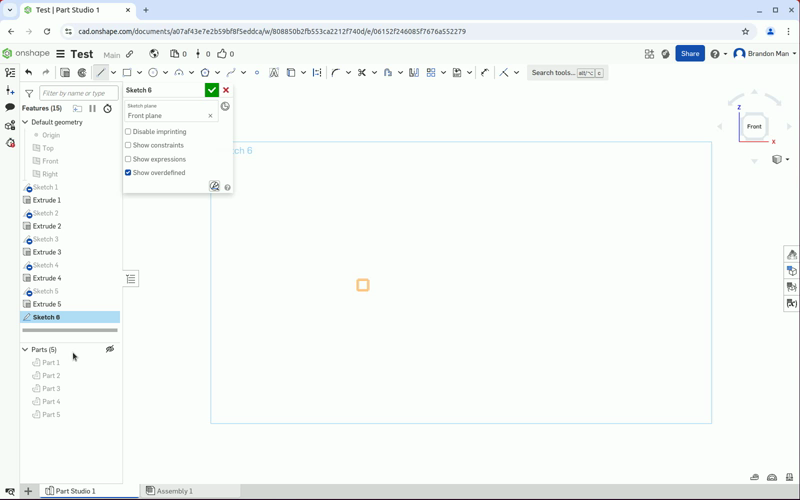
mouse_move(537, 293)
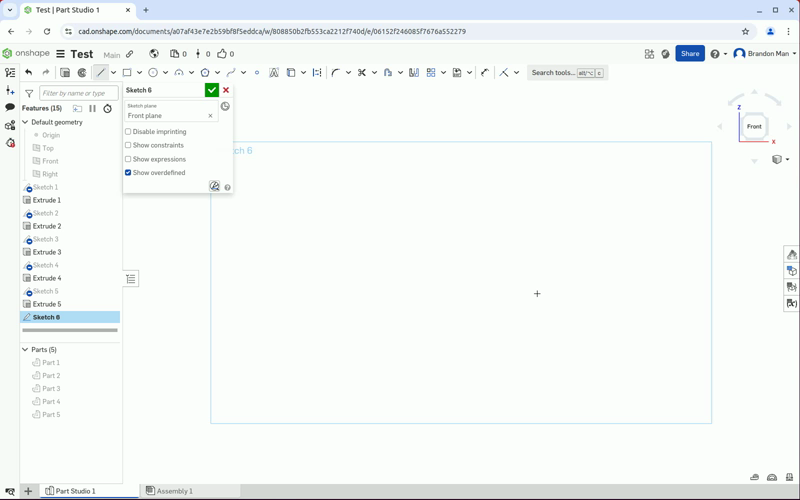
click(537, 293)
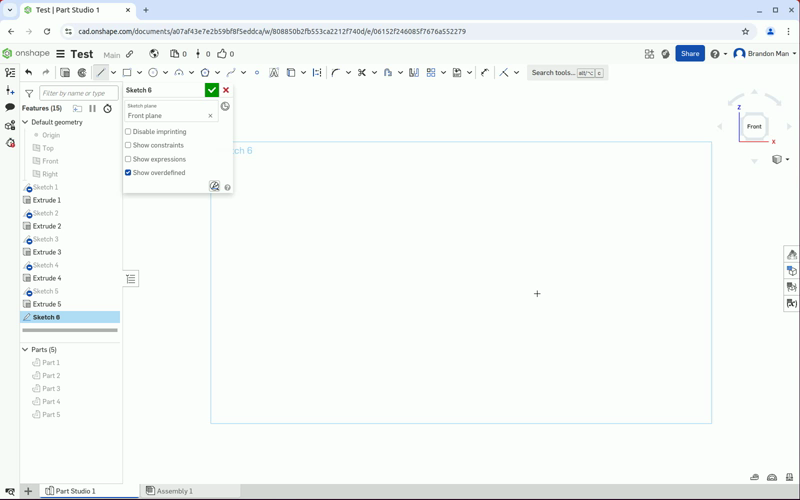
key_up(shift)
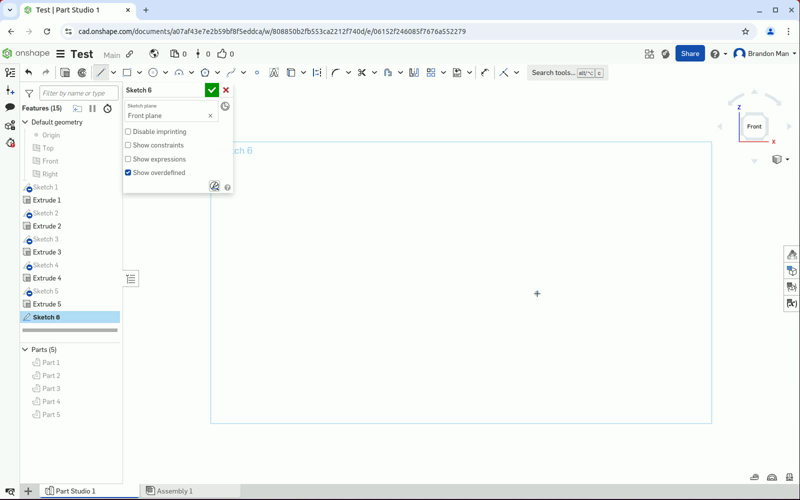
key_down(shift)
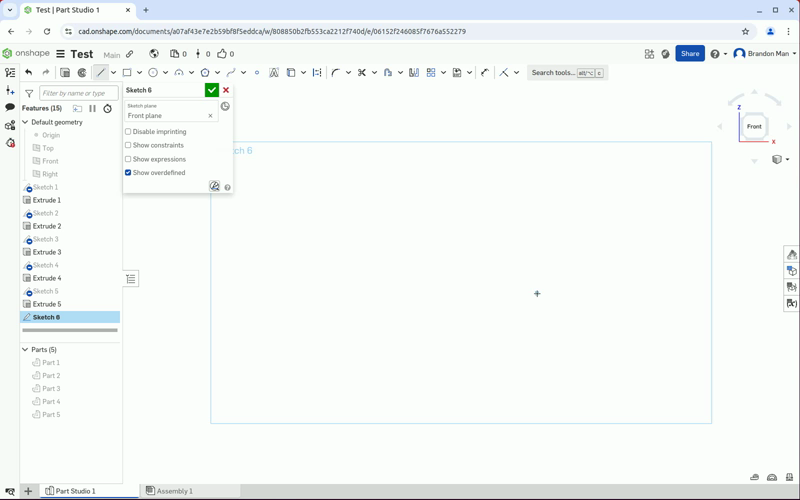
mouse_move(567, 293)
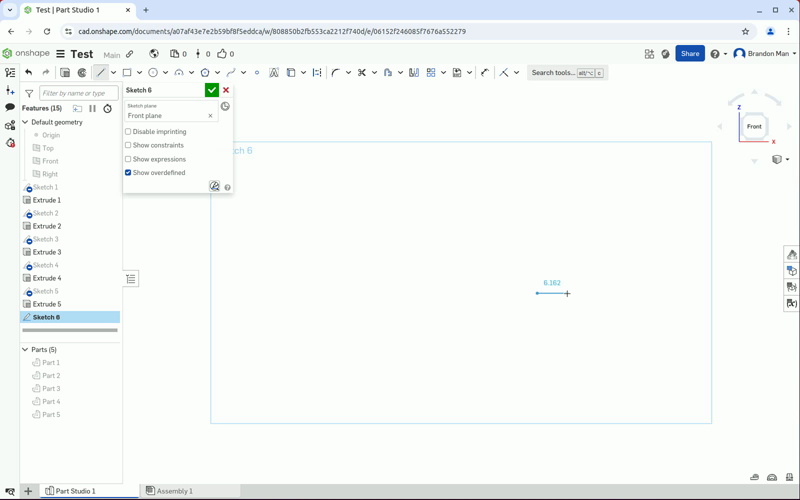
mouse_move(547, 293)
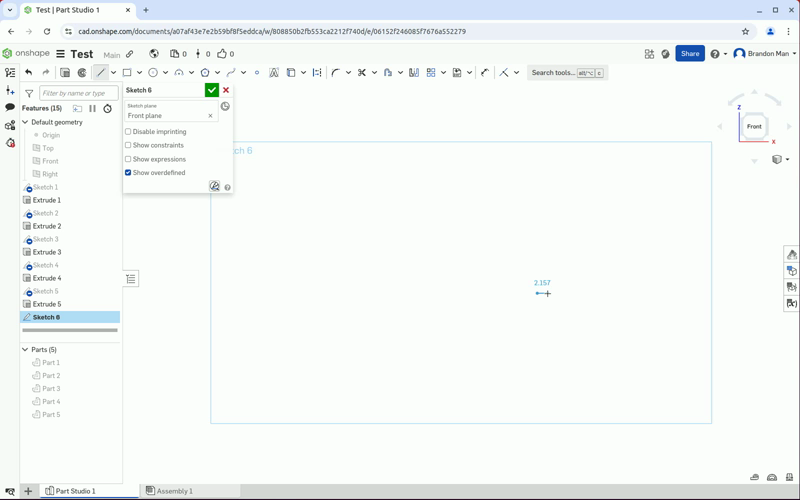
click(547, 293)
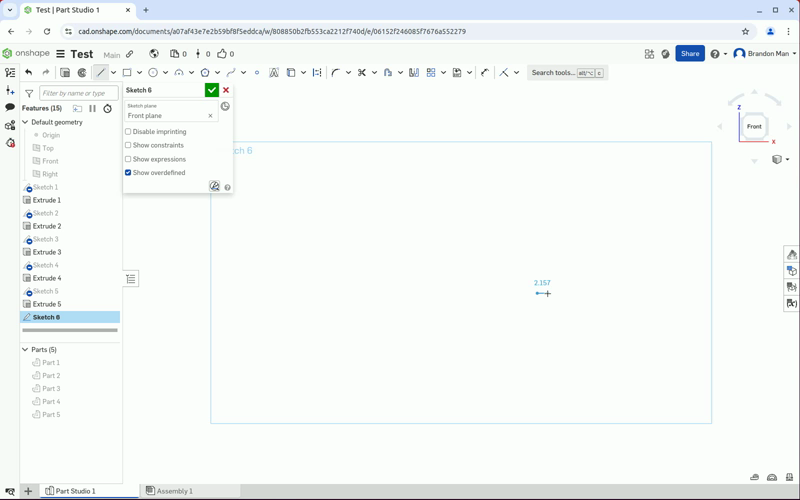
key_up(shift)
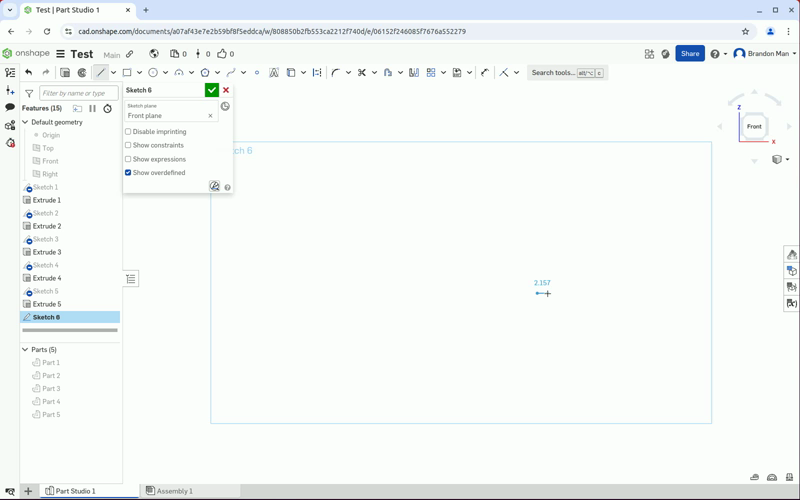
key_down(shift)
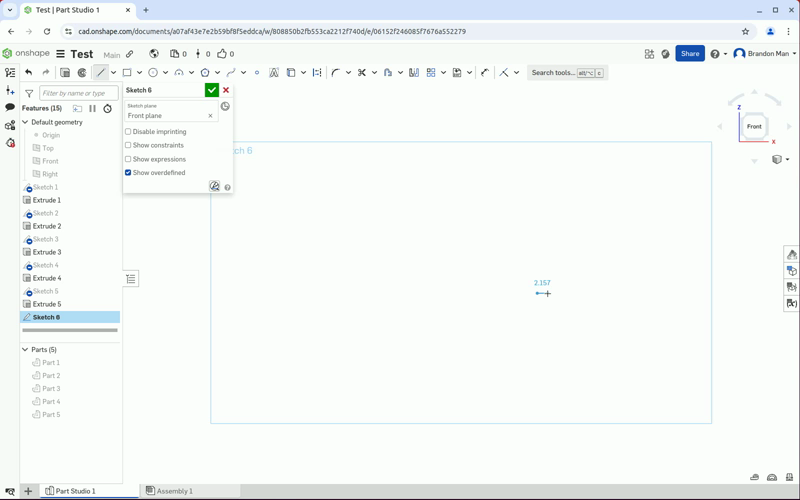
mouse_move(577, 293)
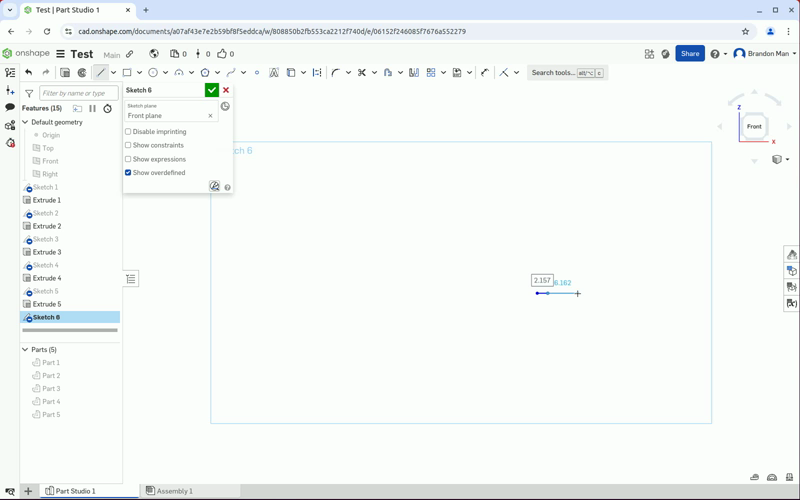
mouse_move(547, 282)
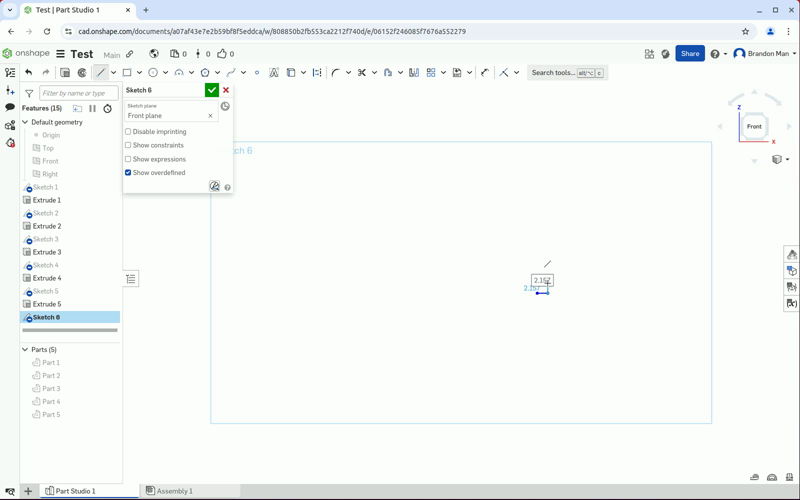
click(547, 282)
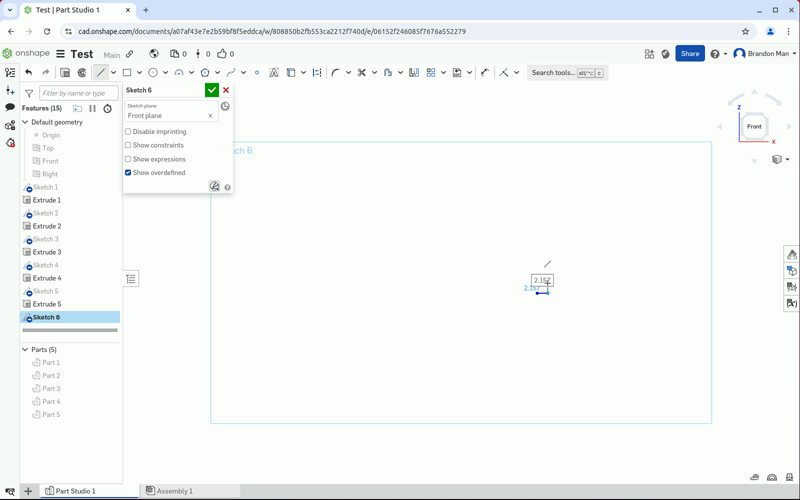
key_up(shift)
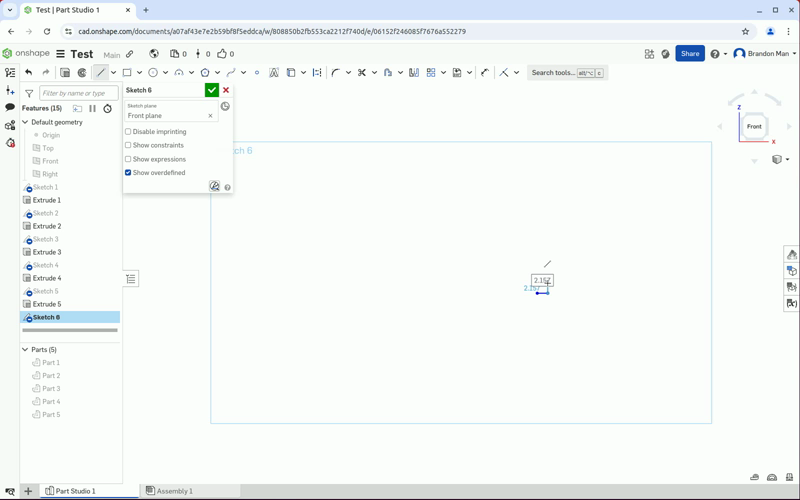
key_down(shift)
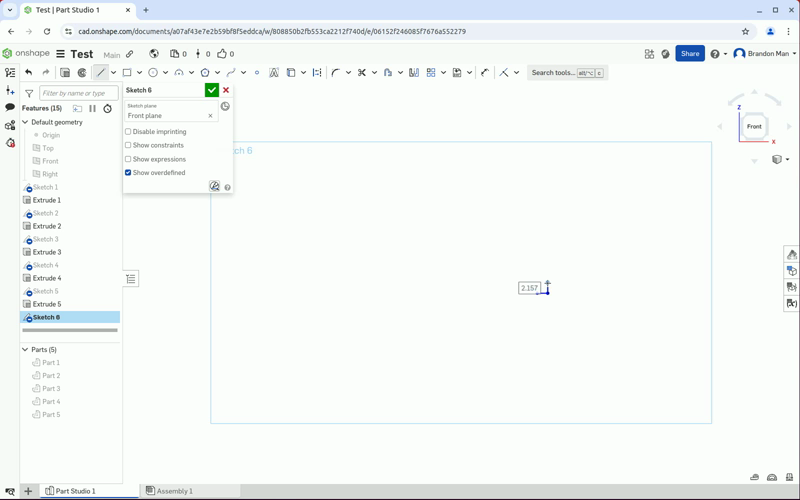
mouse_move(577, 282)
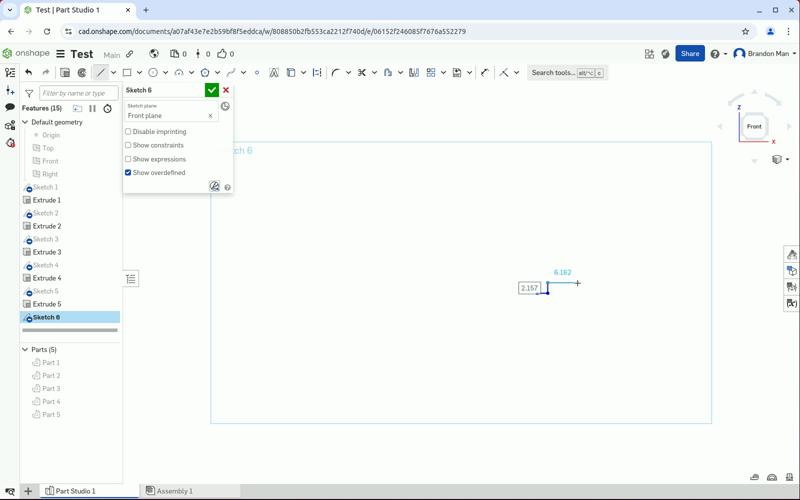
mouse_move(537, 282)
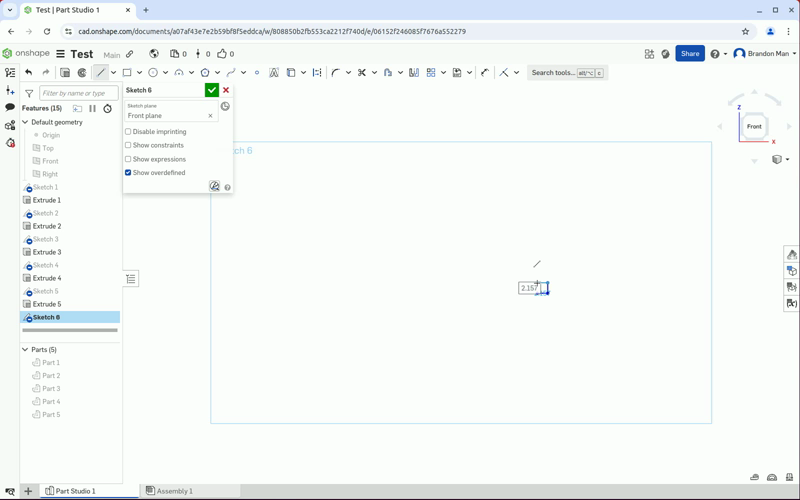
click(537, 282)
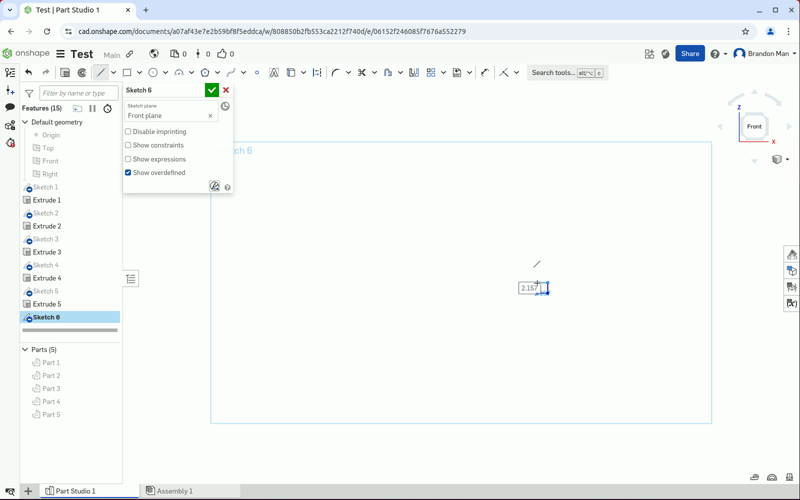
key_up(shift)
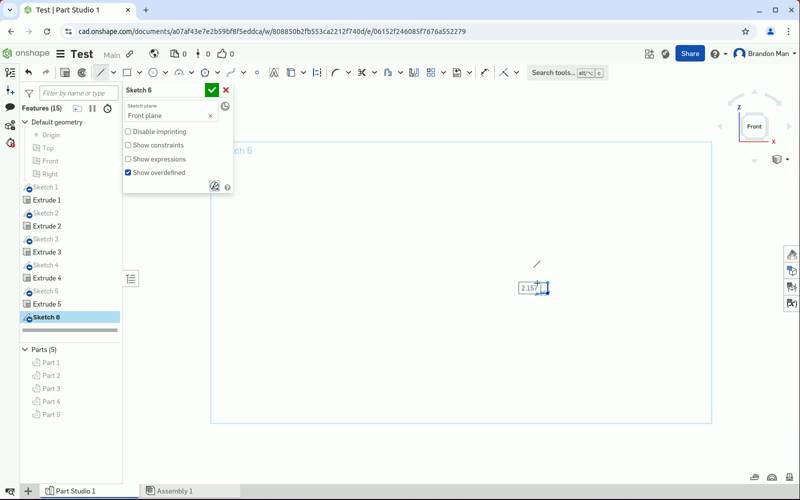
mouse_move(567, 282)
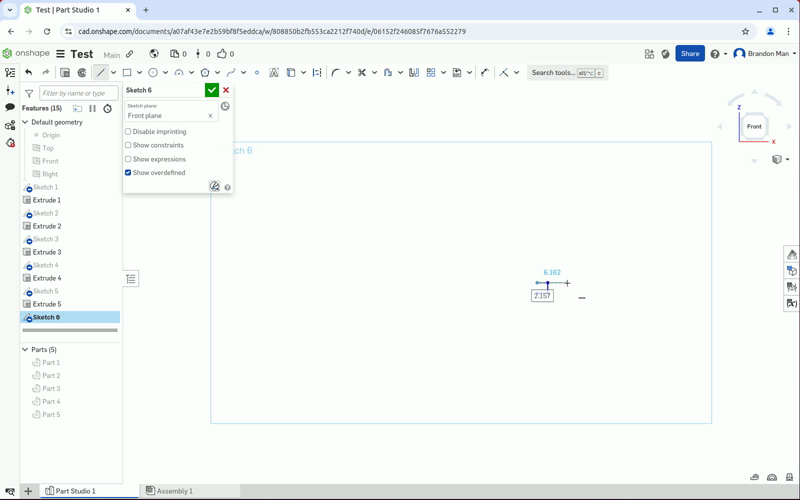
key_down(shift)
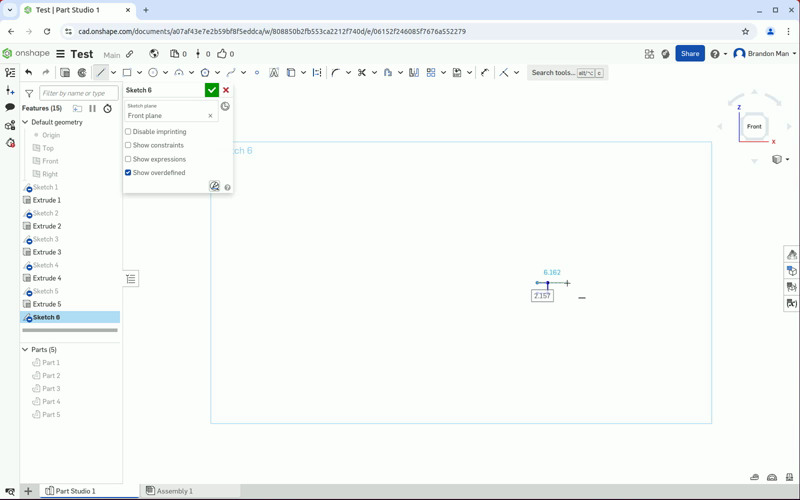
mouse_move(537, 293)
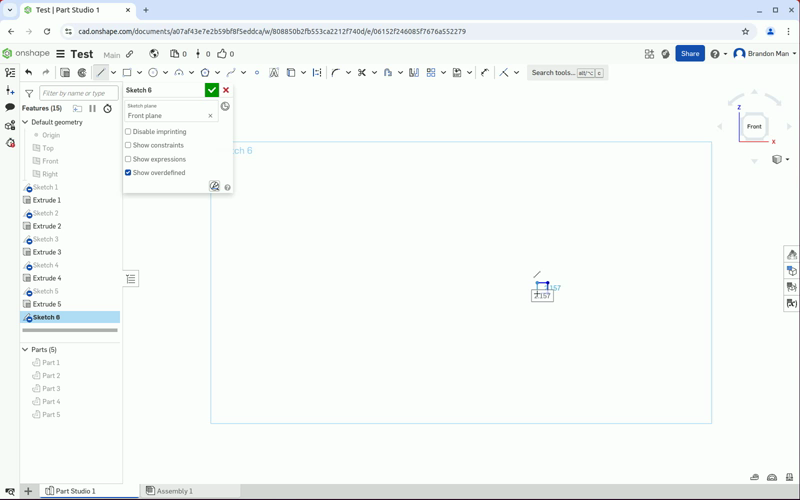
key_up(shift)
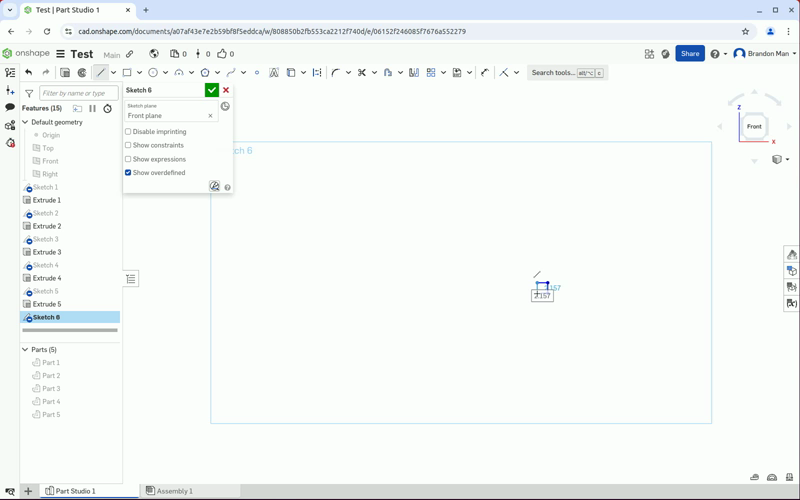
click(537, 293)
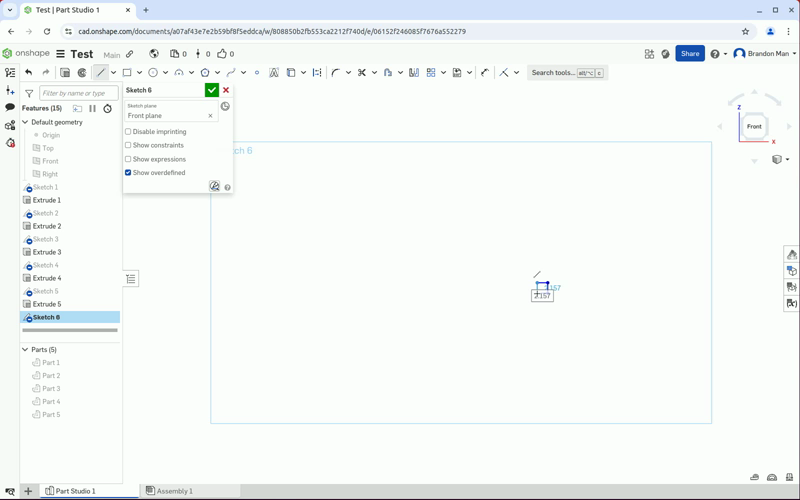
key(esc)
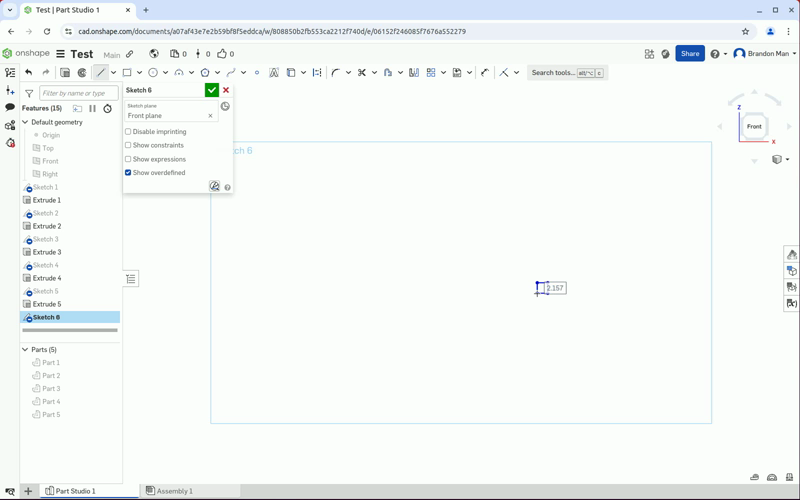
mouse_move(543, 292)
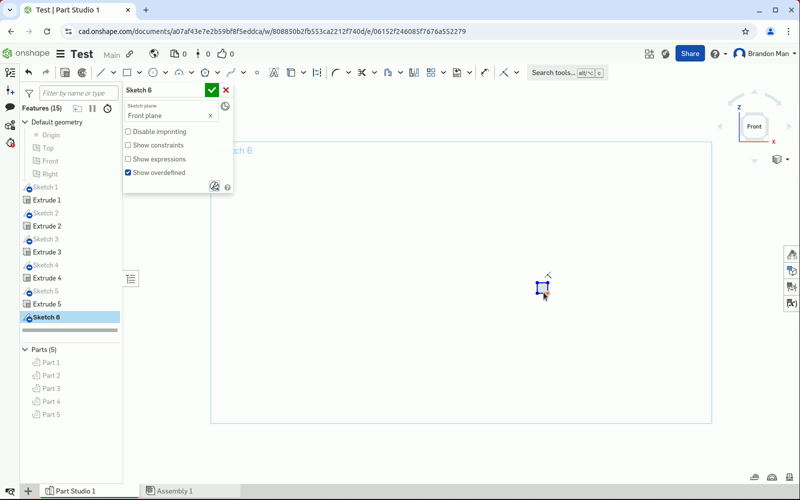
scroll(6)
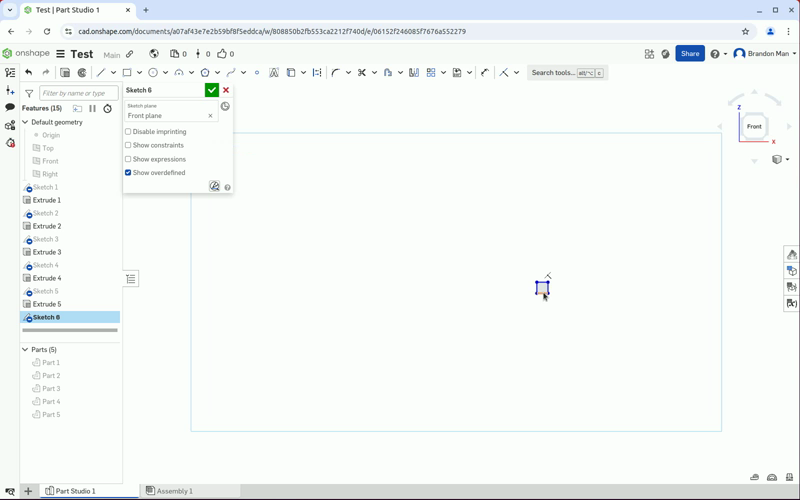
scroll(6)
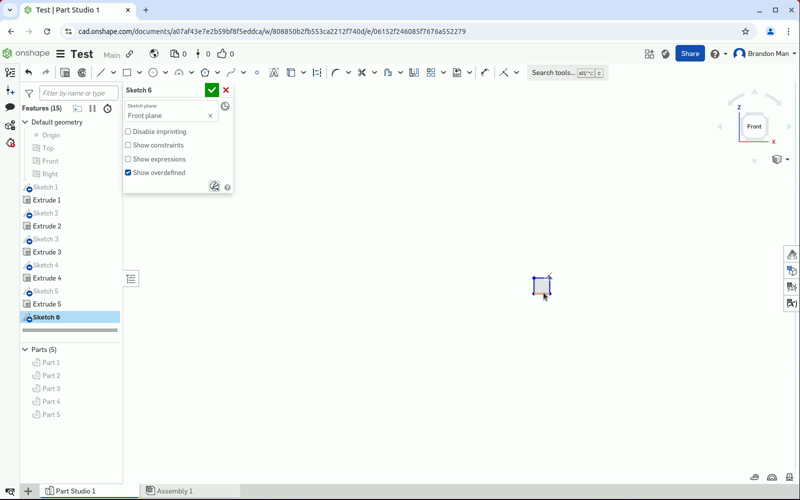
scroll(6)
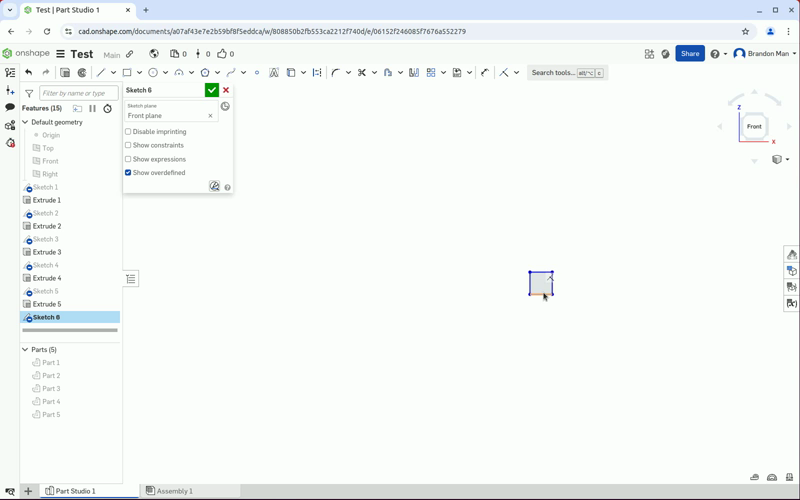
scroll(6)
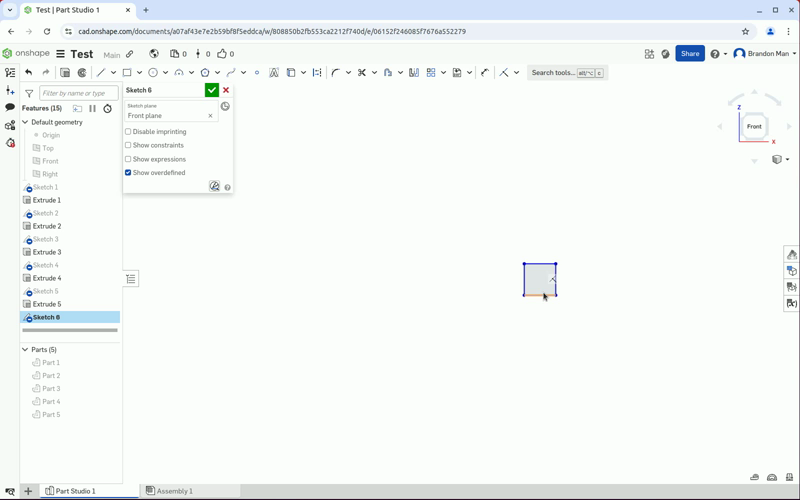
scroll(6)
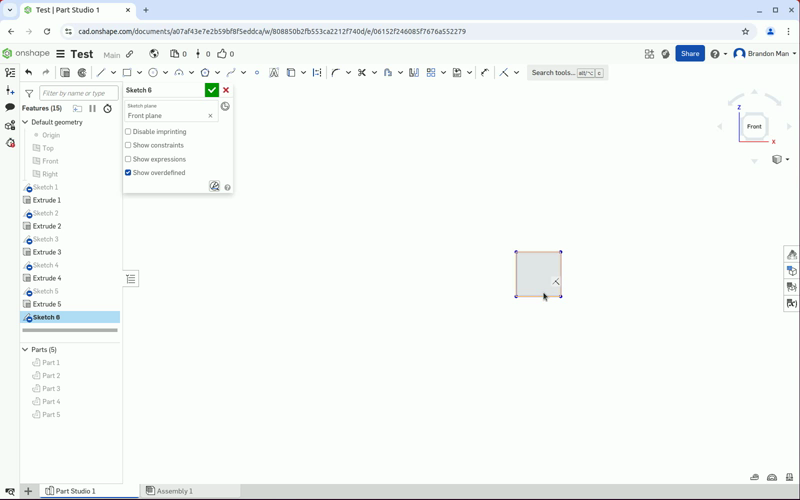
scroll(6)
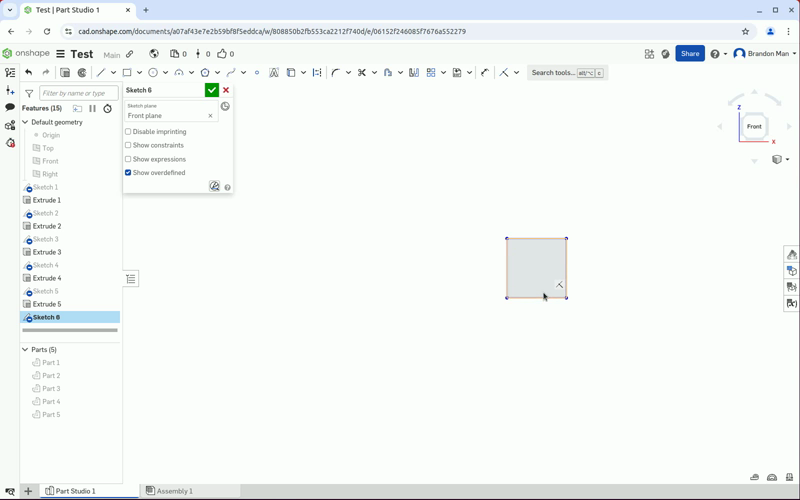
scroll(6)
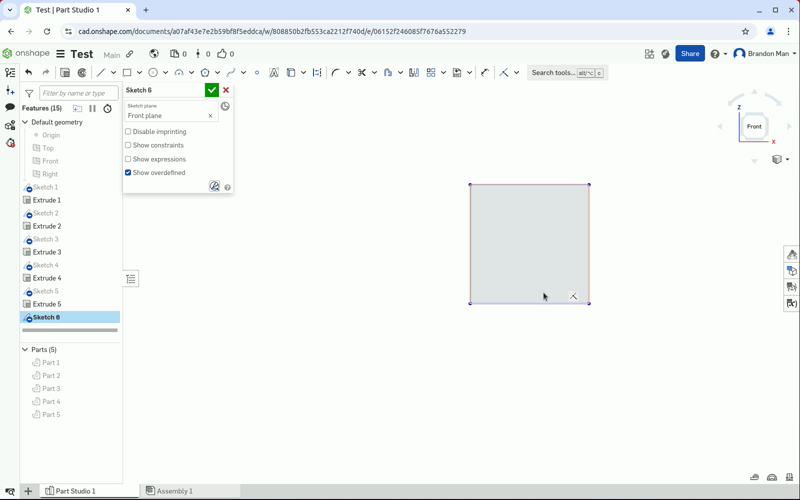
click(543, 292)
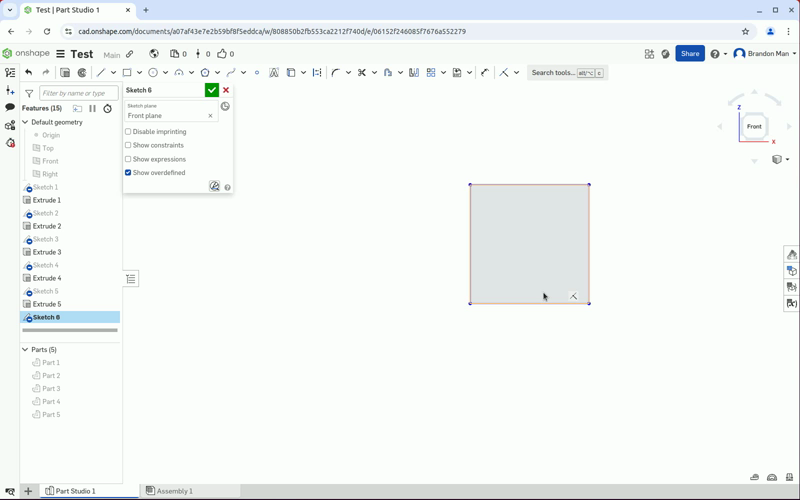
scroll(-6)
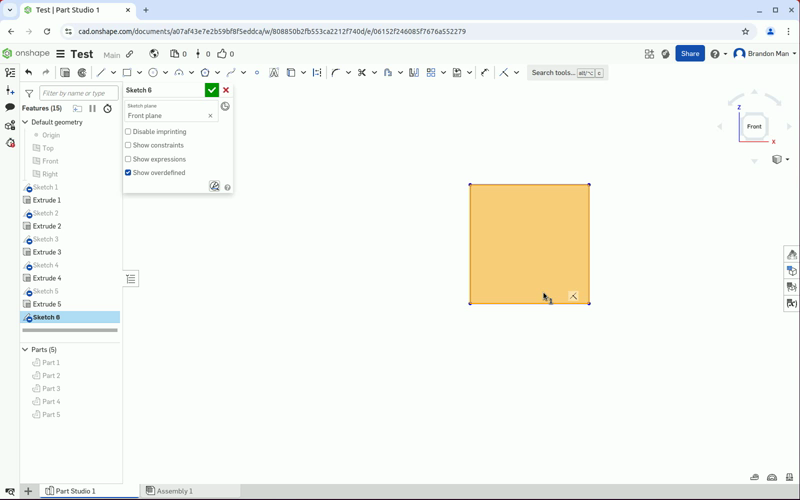
scroll(-6)
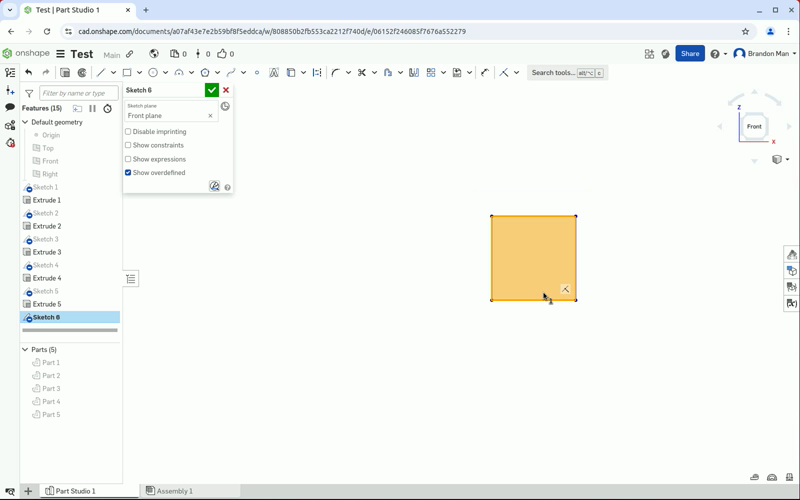
scroll(-6)
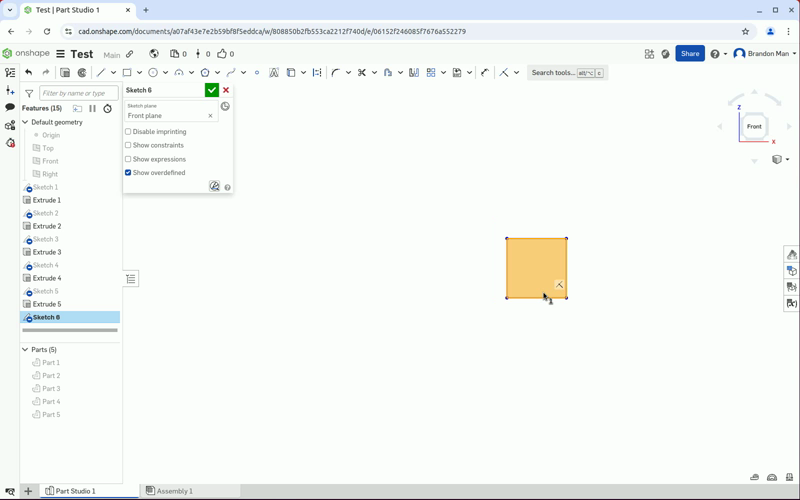
scroll(-6)
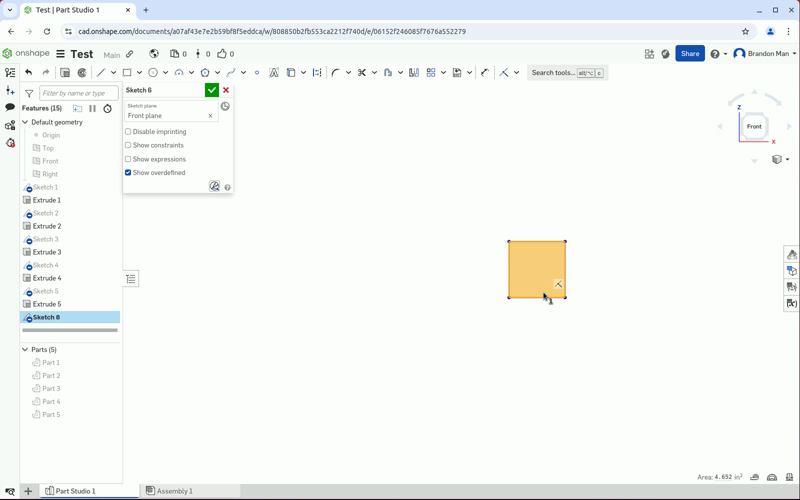
scroll(-6)
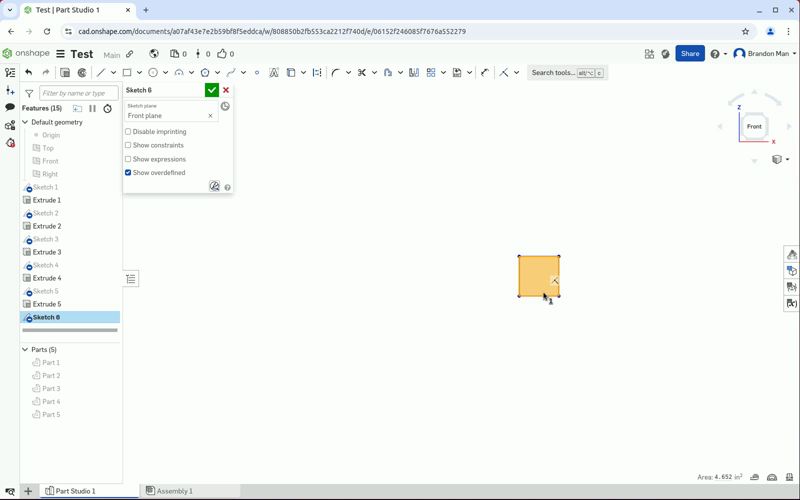
scroll(-6)
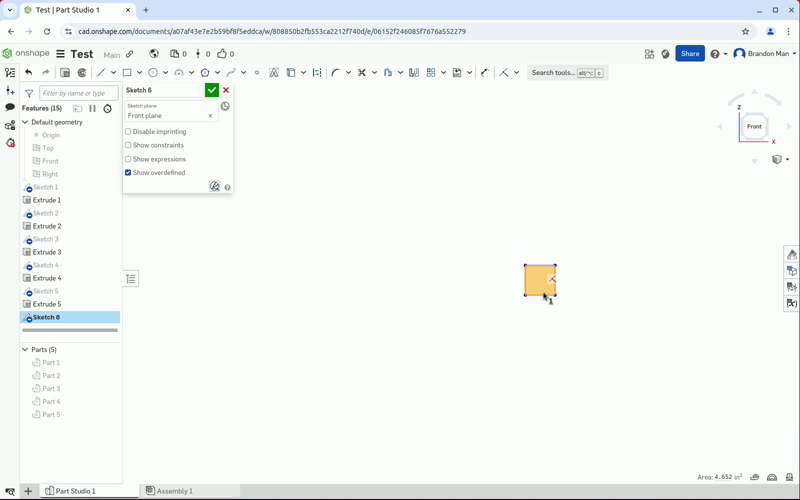
scroll(-6)
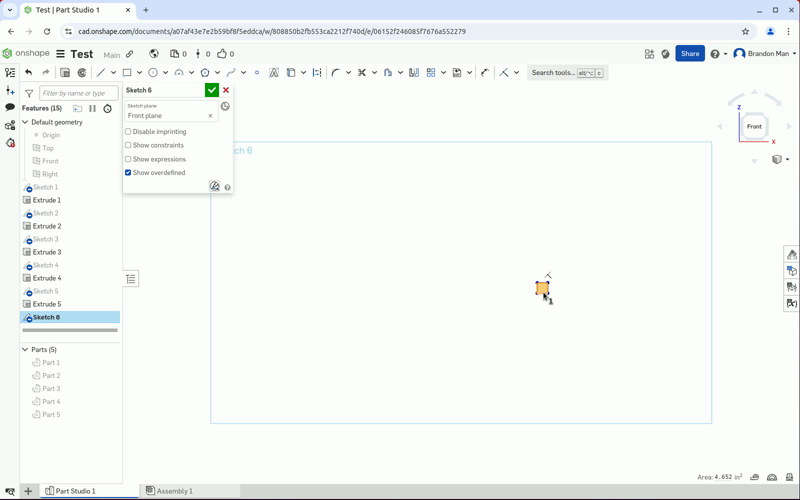
mouse_move(73, 352)
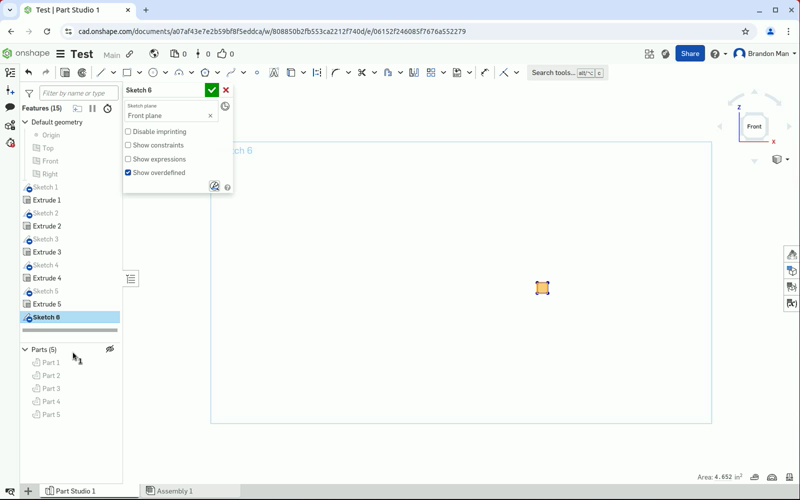
key(shift+y)
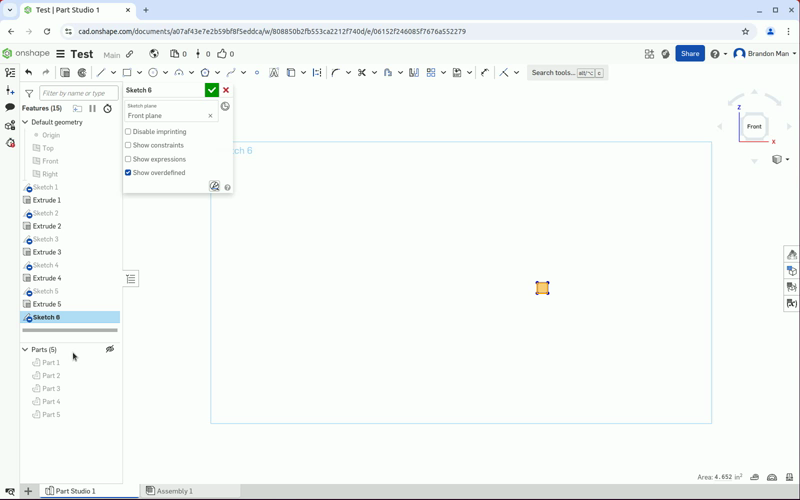
key(shift+e)
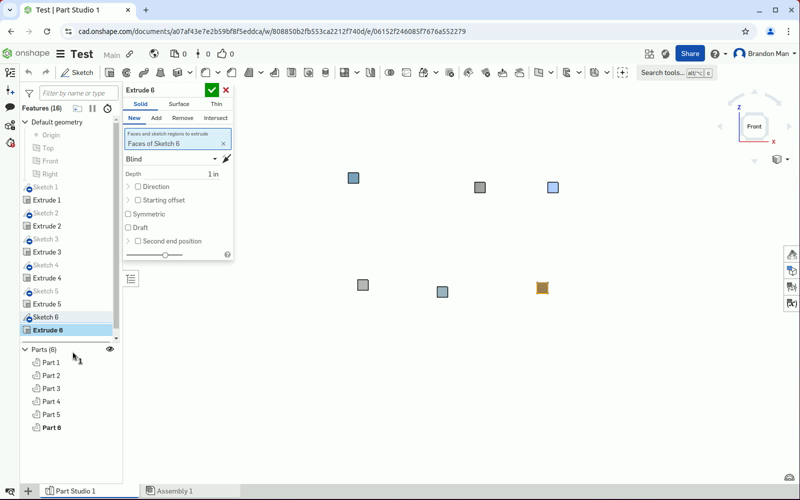
mouse_move(143, 106)
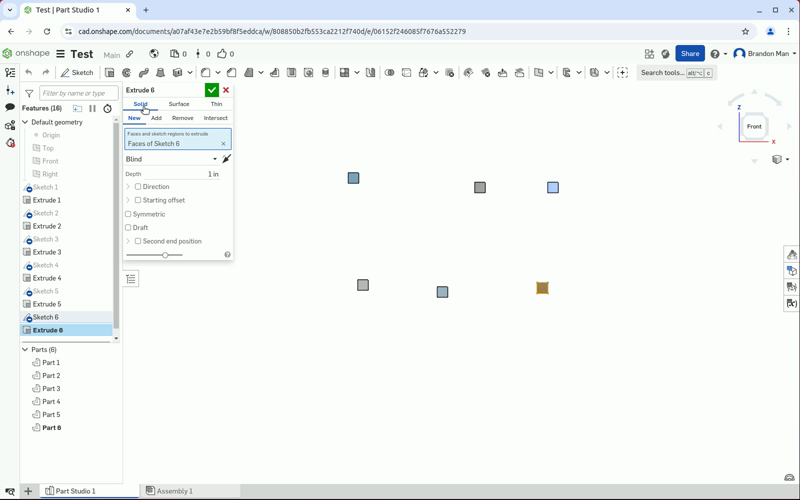
click(143, 106)
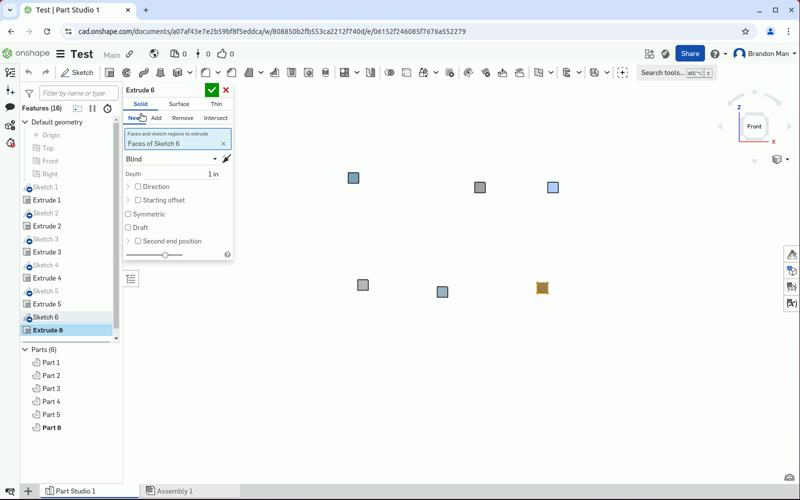
mouse_move(137, 120)
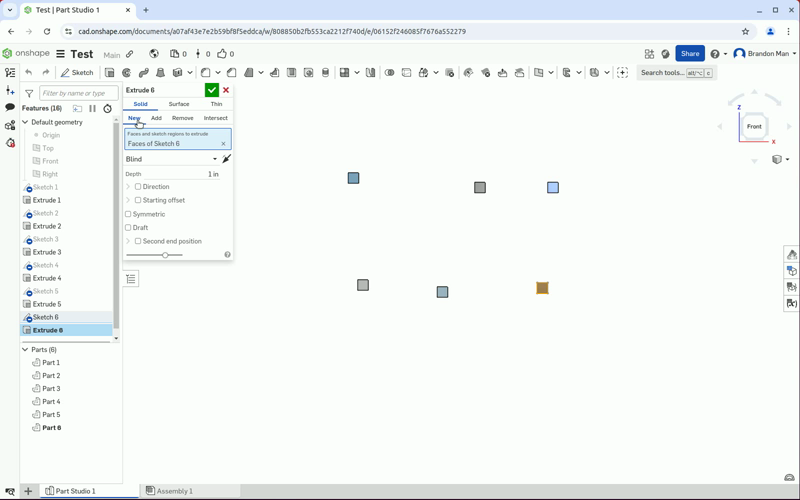
click(137, 120)
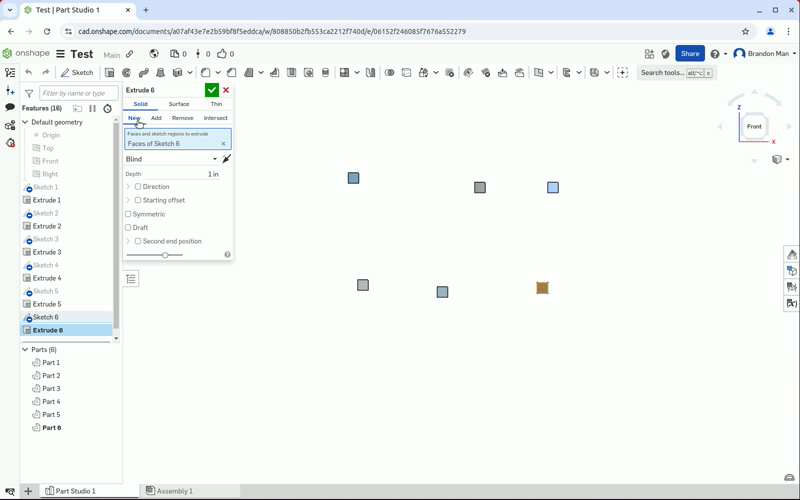
key(tab, 4)
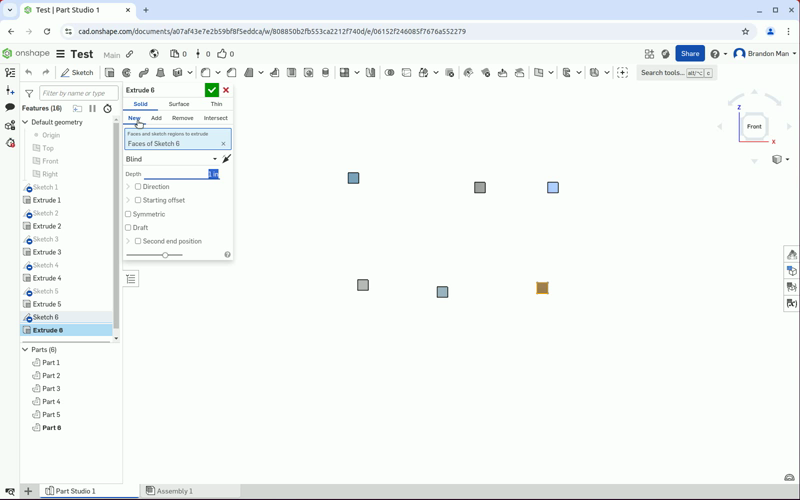
text(1.926)
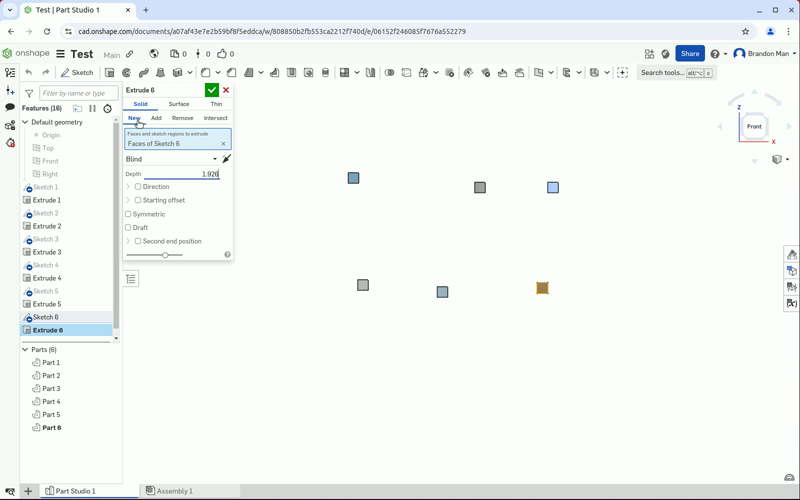
key(enter)
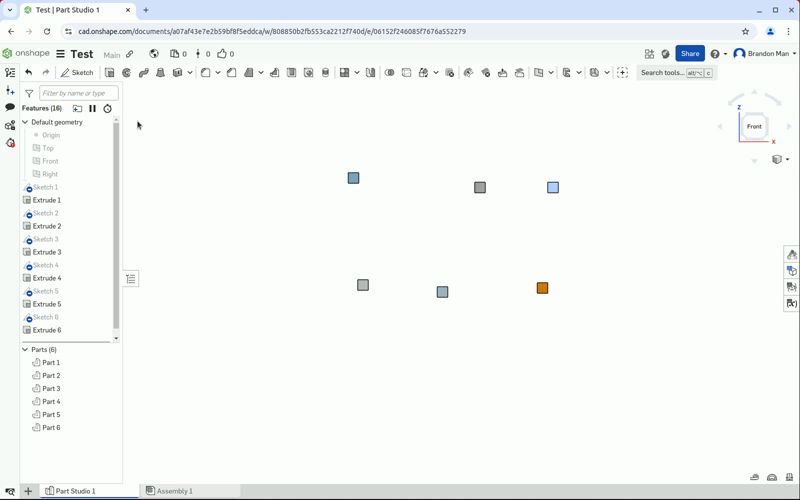
key(shift+h)
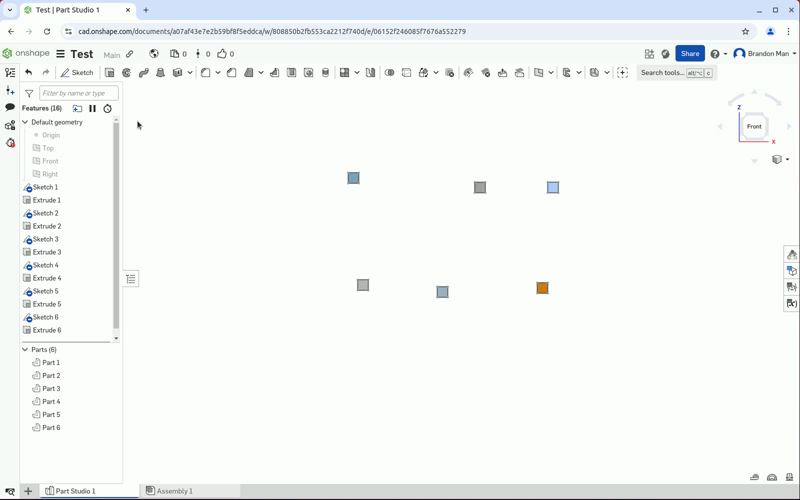
key(shift+h)
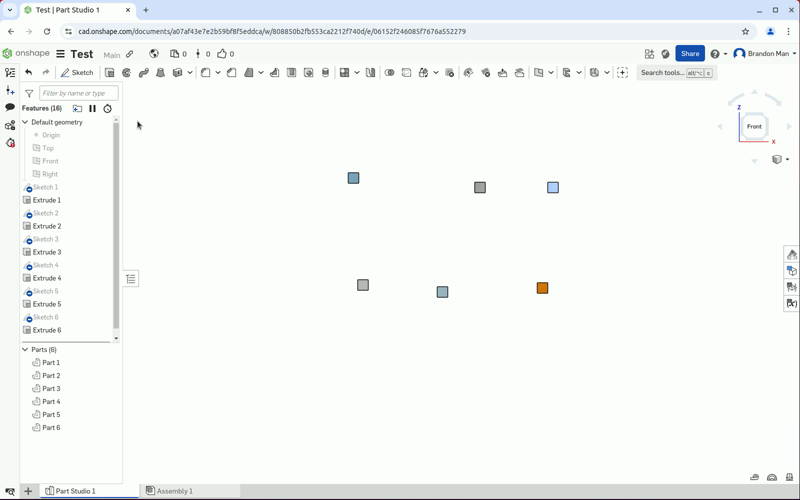
mouse_move(69, 189)
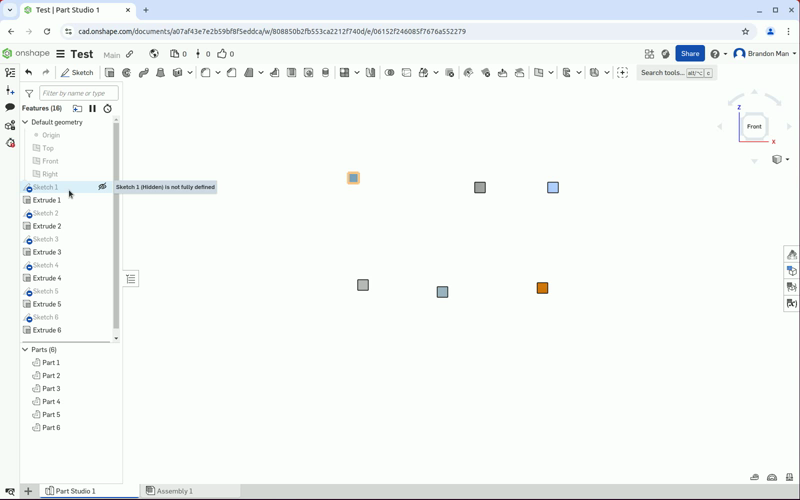
click(69, 189)
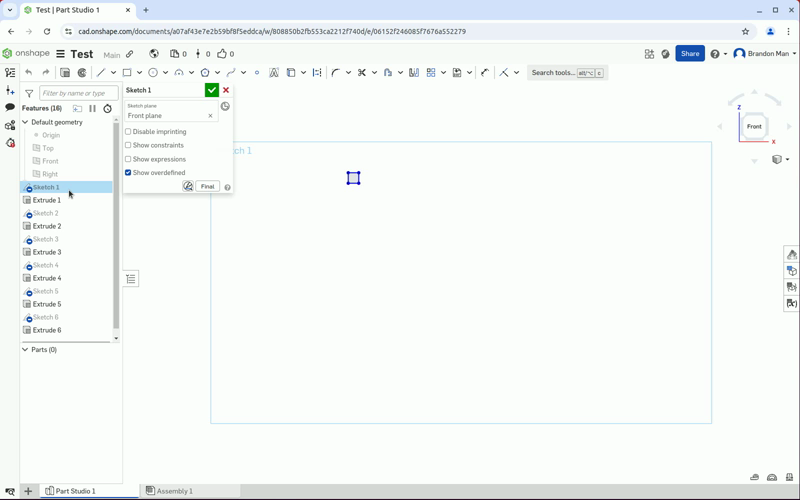
mouse_move(229, 92)
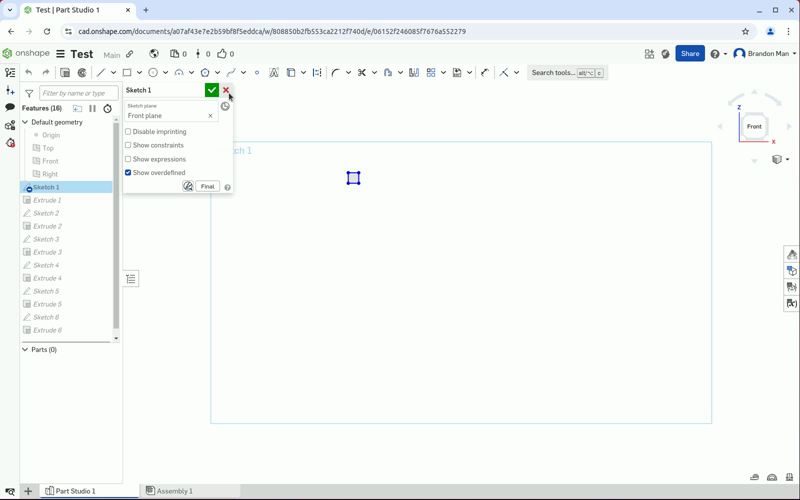
click(229, 92)
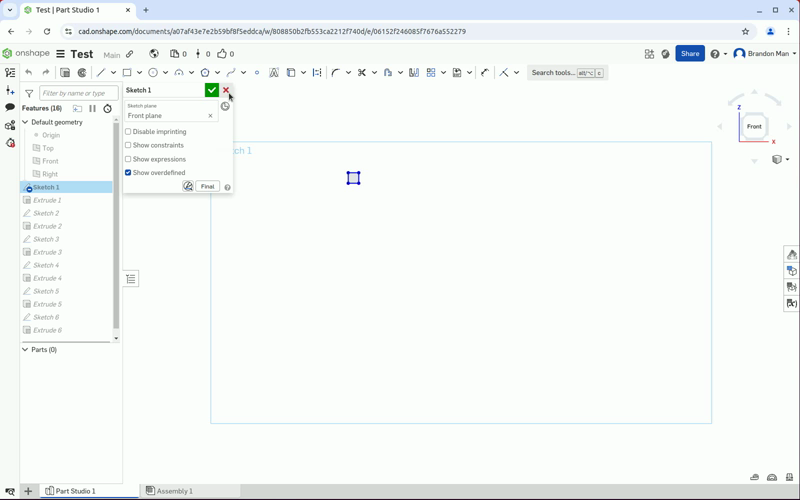
key(shift+s)
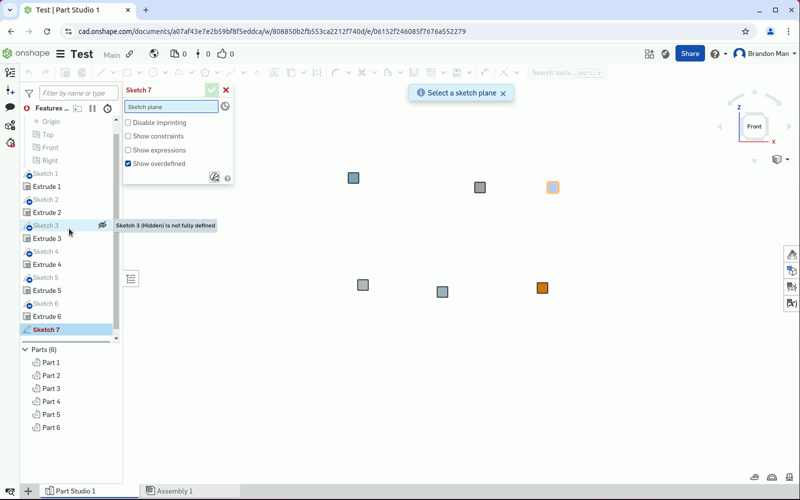
scroll(3)
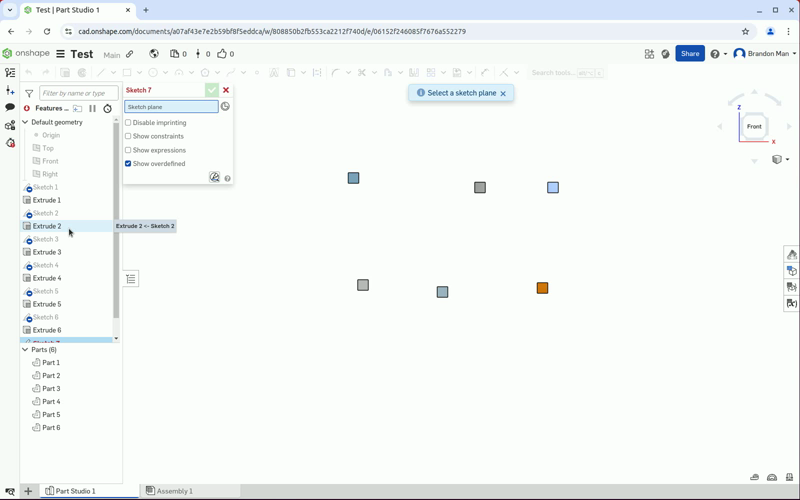
mouse_move(69, 163)
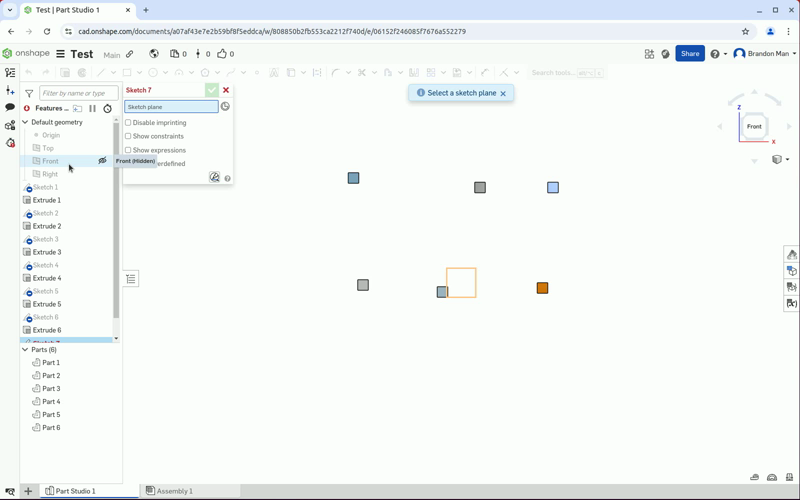
click(69, 163)
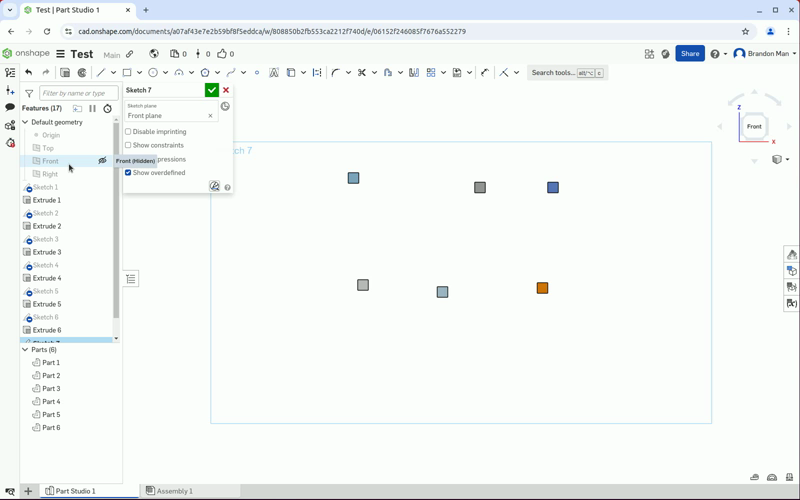
mouse_move(73, 352)
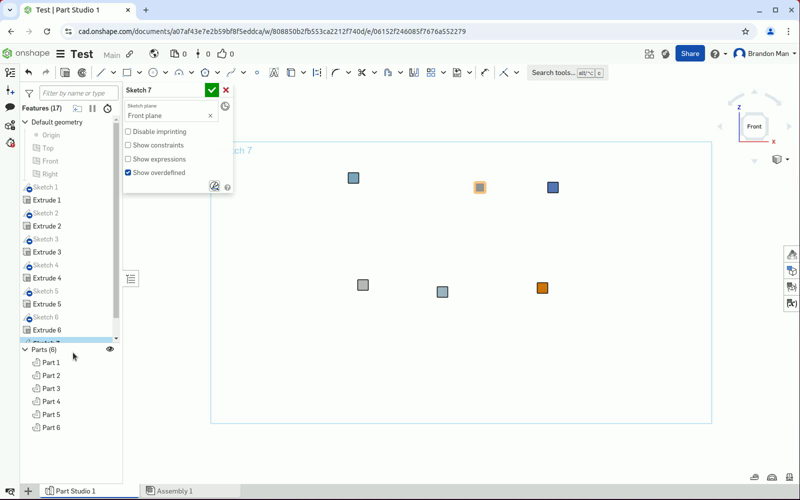
key(y)
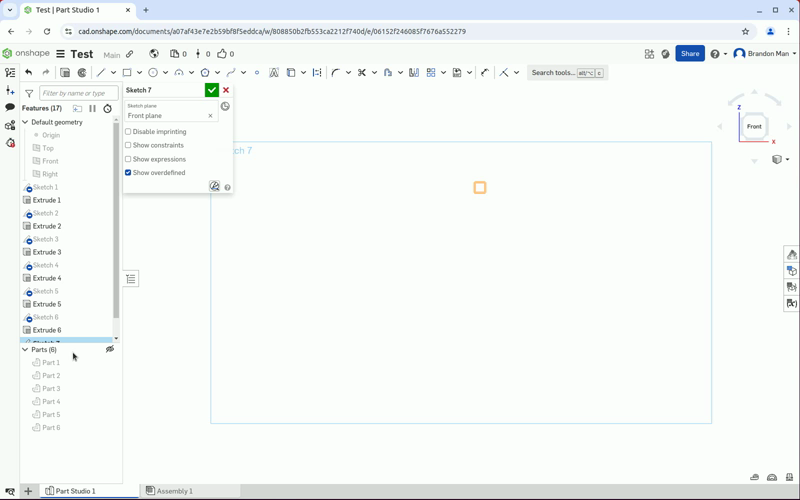
key(l)
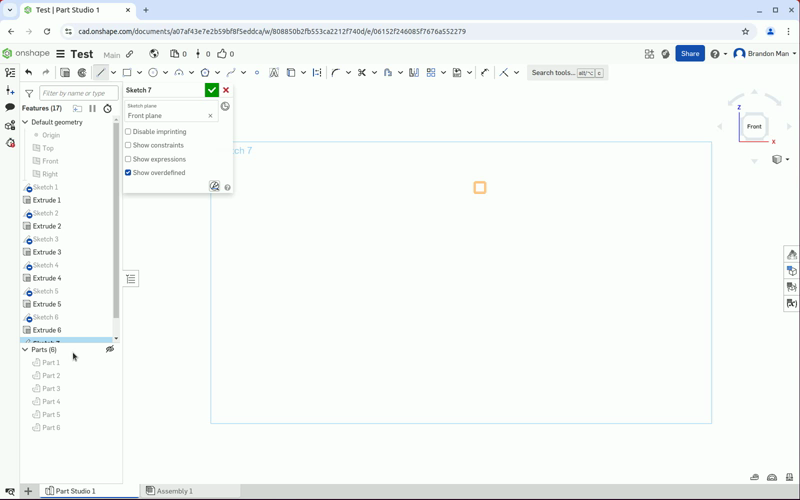
key_down(shift)
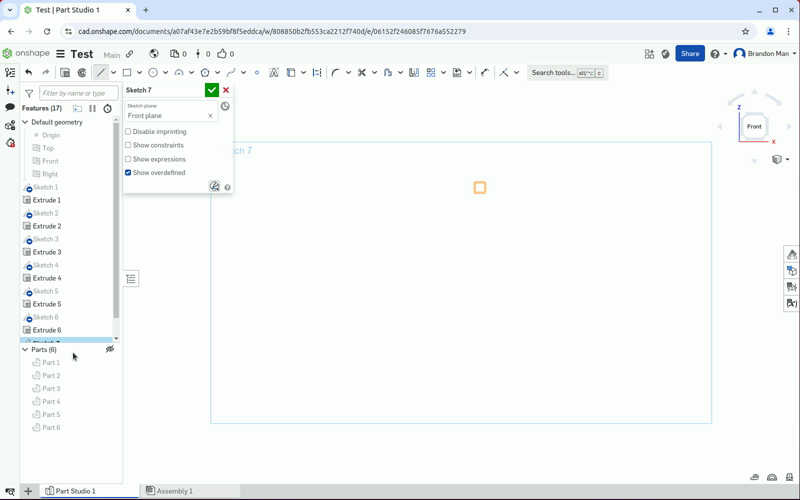
mouse_move(357, 394)
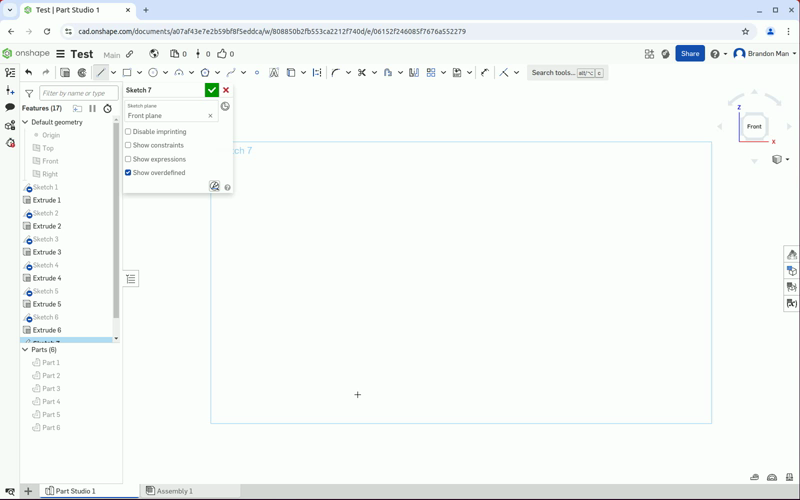
click(357, 394)
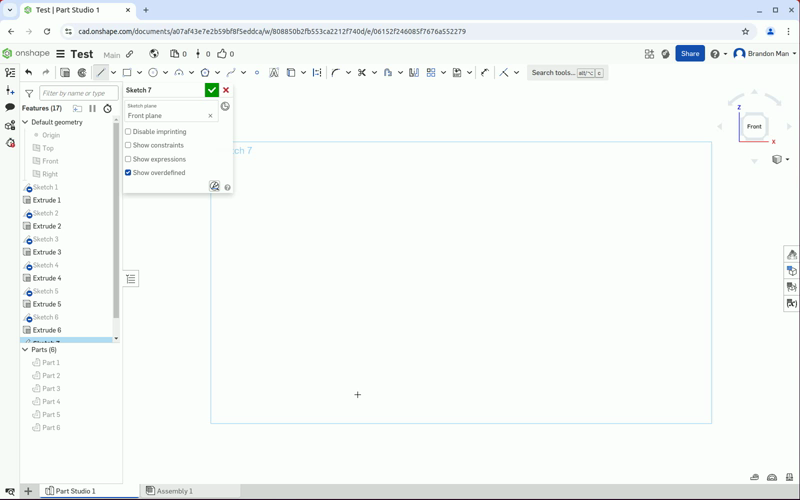
key_up(shift)
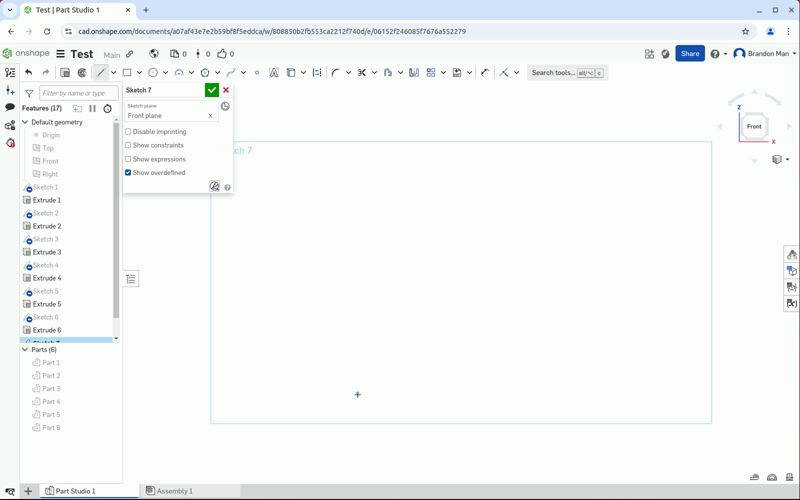
key_down(shift)
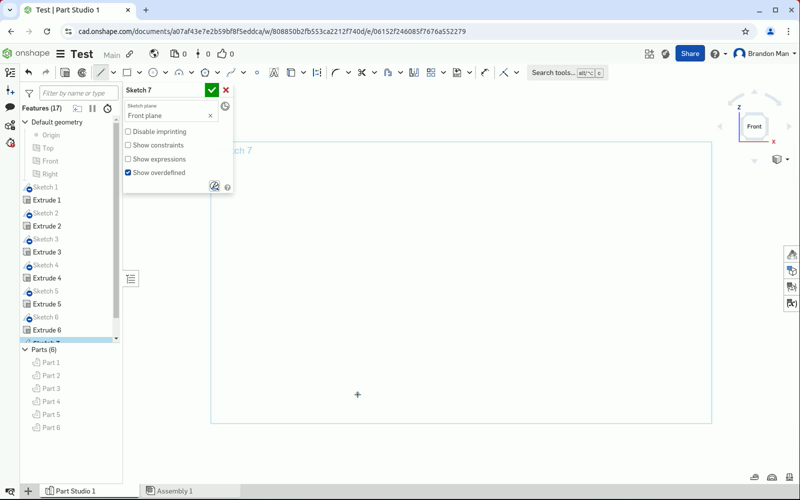
mouse_move(387, 394)
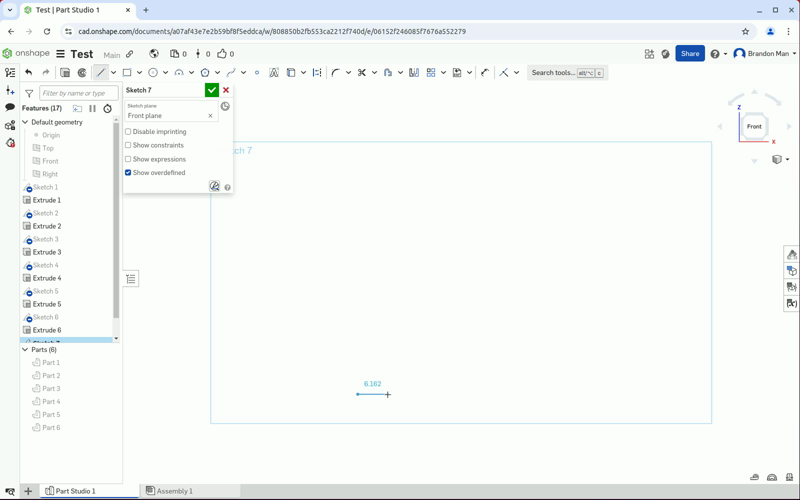
mouse_move(368, 394)
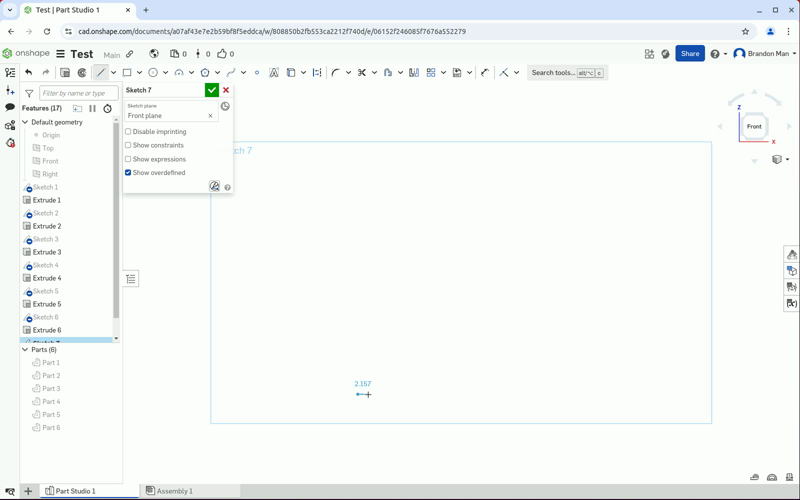
click(368, 394)
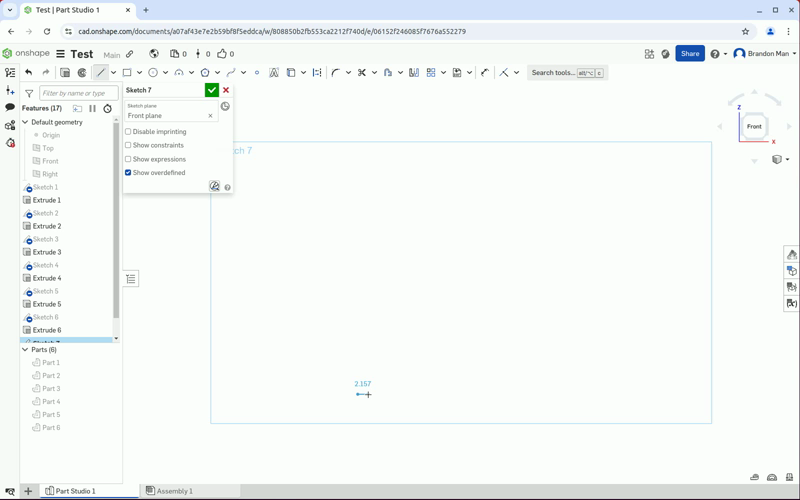
key_up(shift)
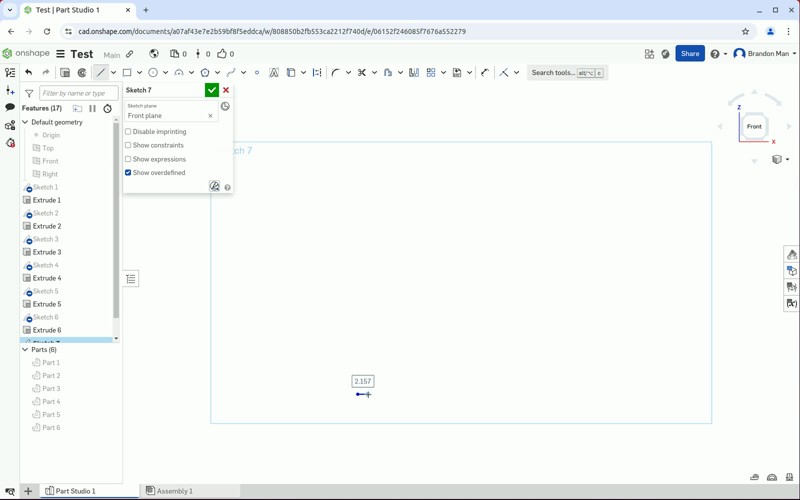
key_down(shift)
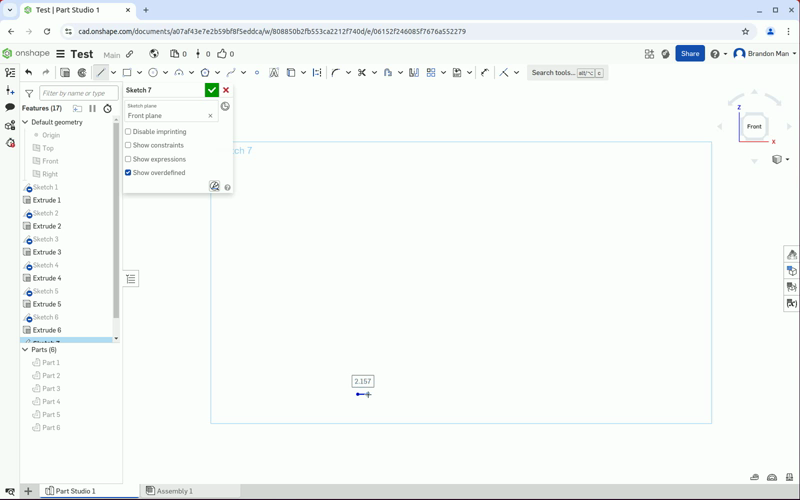
mouse_move(398, 394)
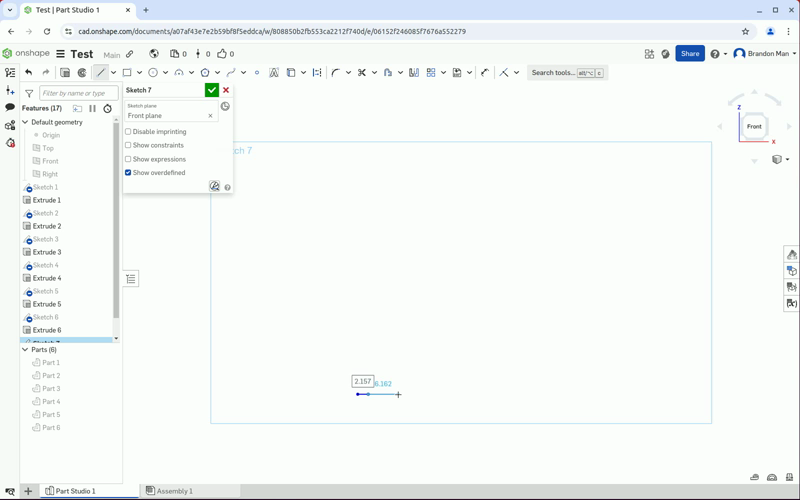
mouse_move(368, 383)
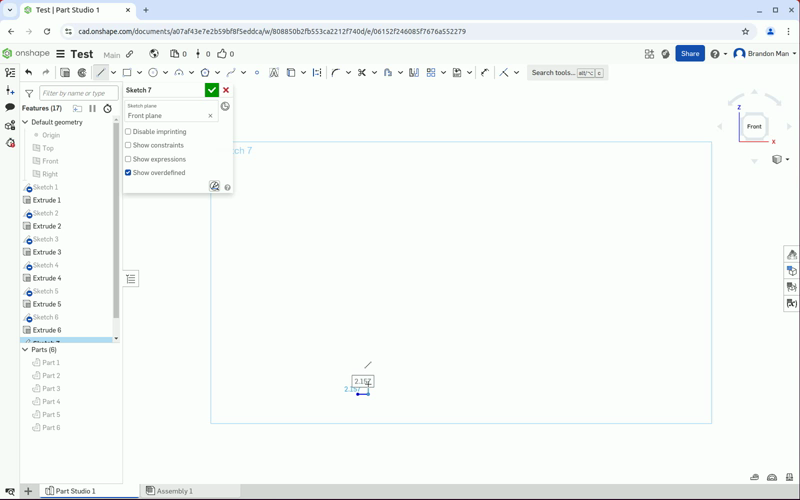
click(368, 383)
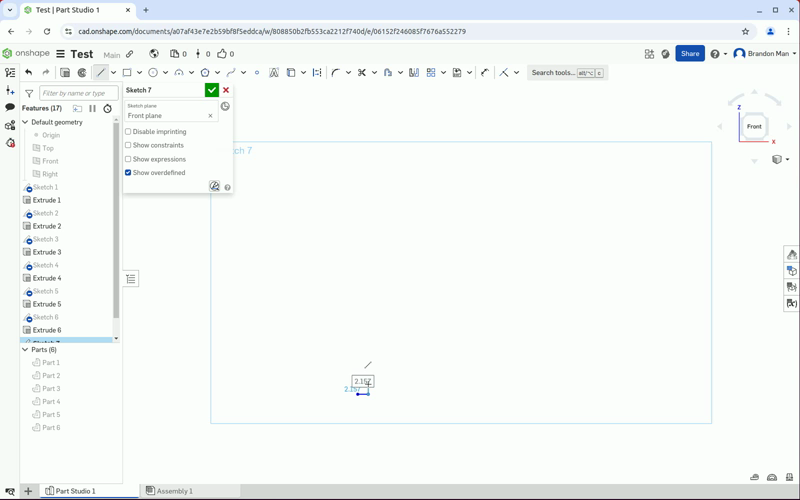
key_up(shift)
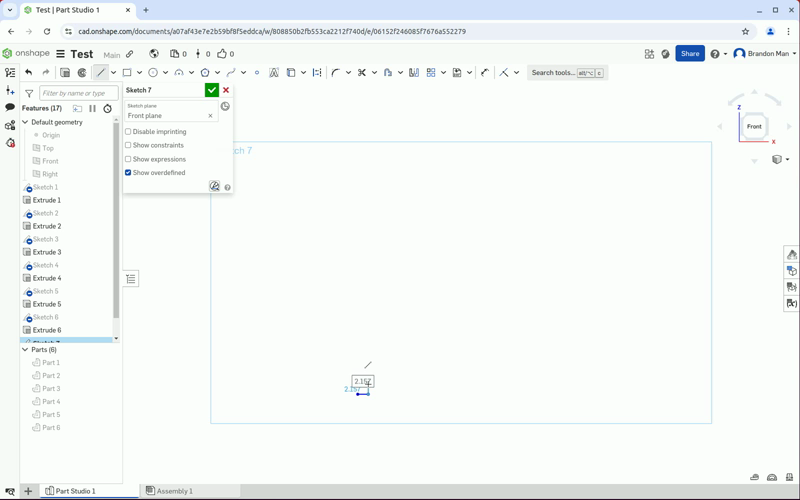
key_down(shift)
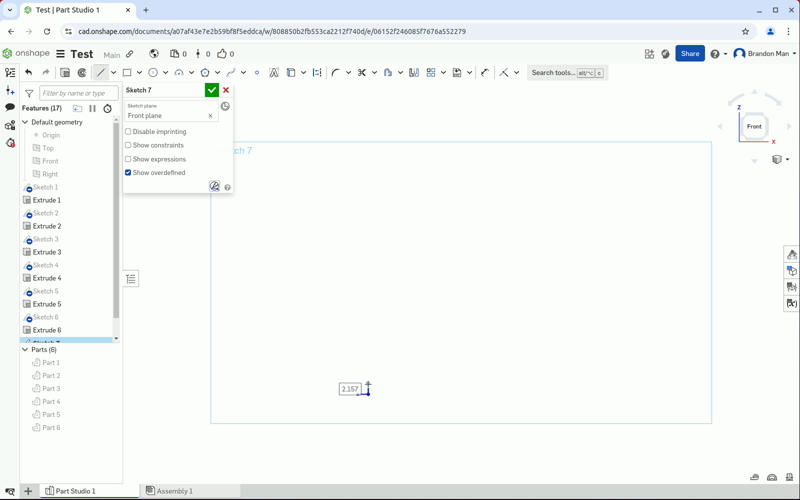
mouse_move(398, 383)
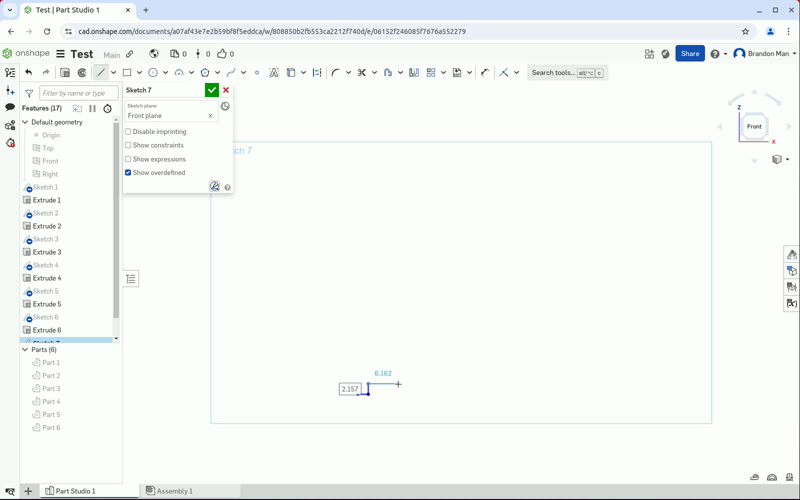
mouse_move(357, 383)
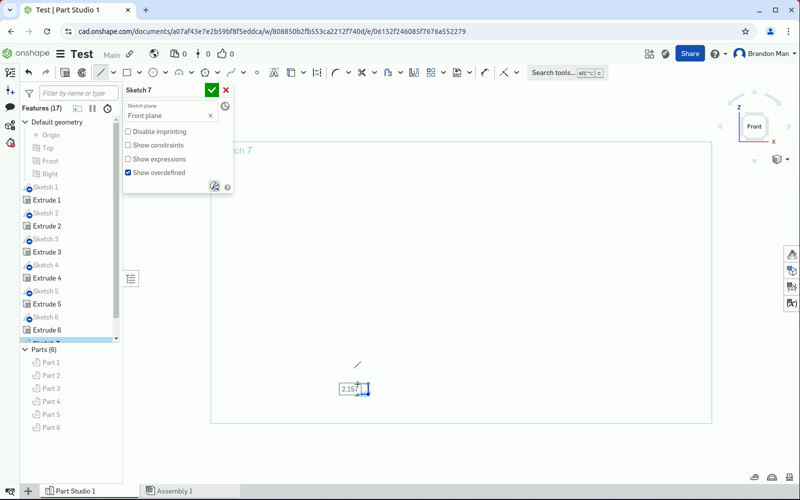
click(357, 383)
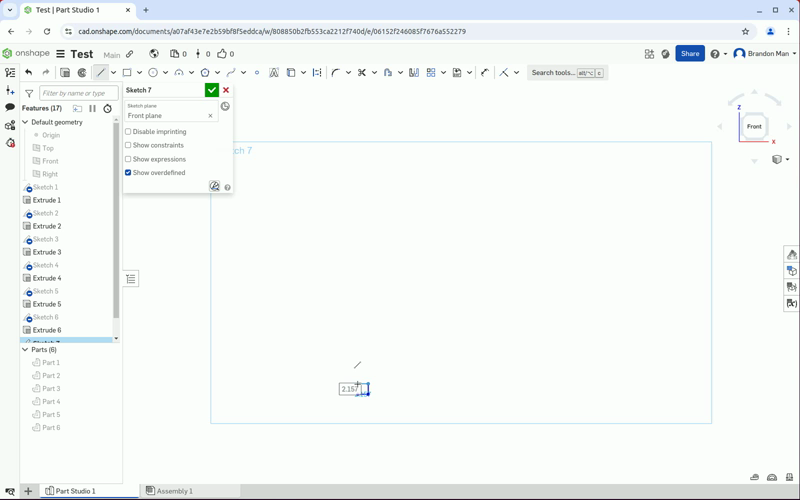
key_up(shift)
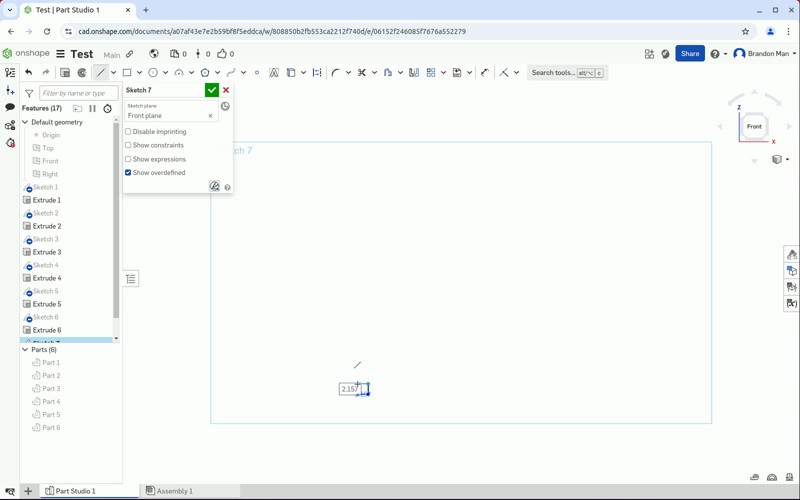
mouse_move(387, 383)
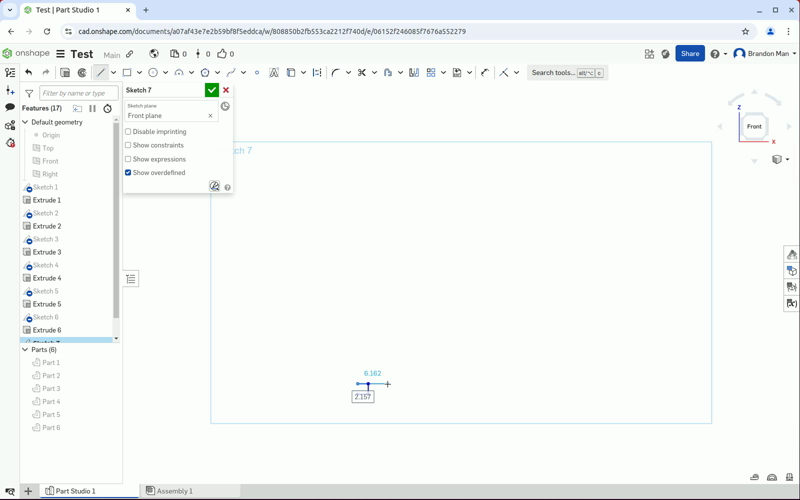
key_down(shift)
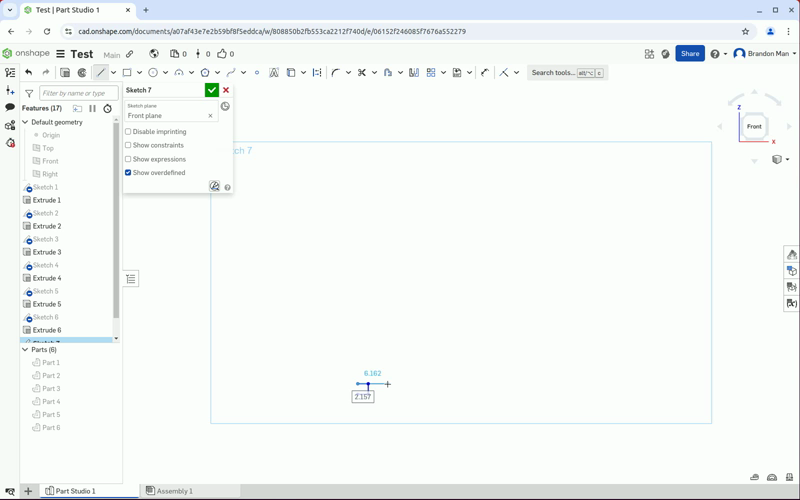
mouse_move(357, 394)
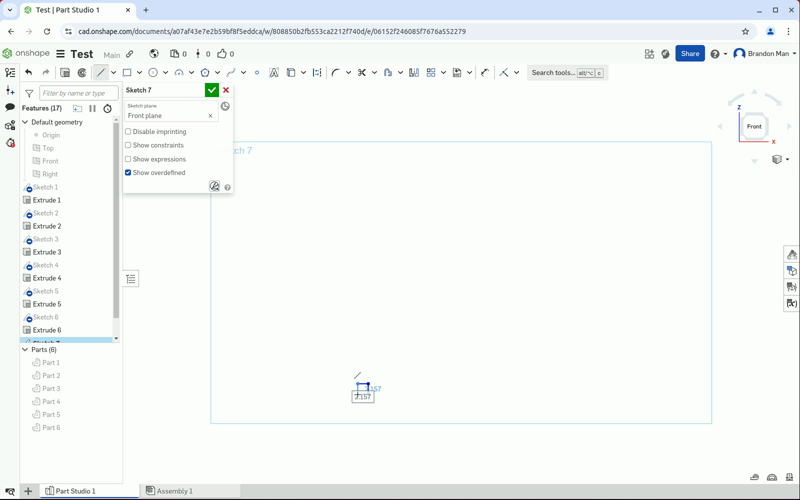
key_up(shift)
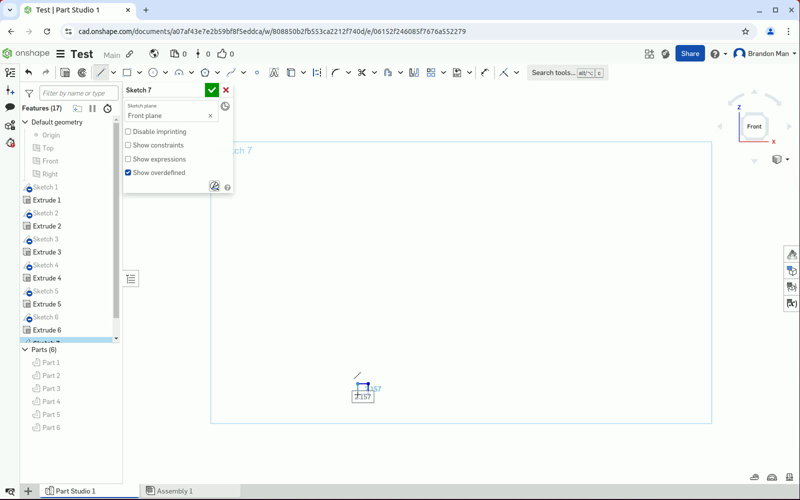
click(357, 394)
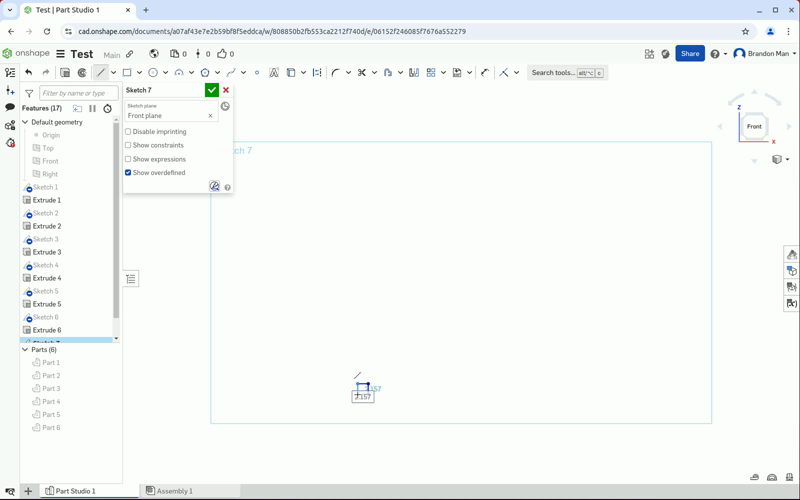
key(esc)
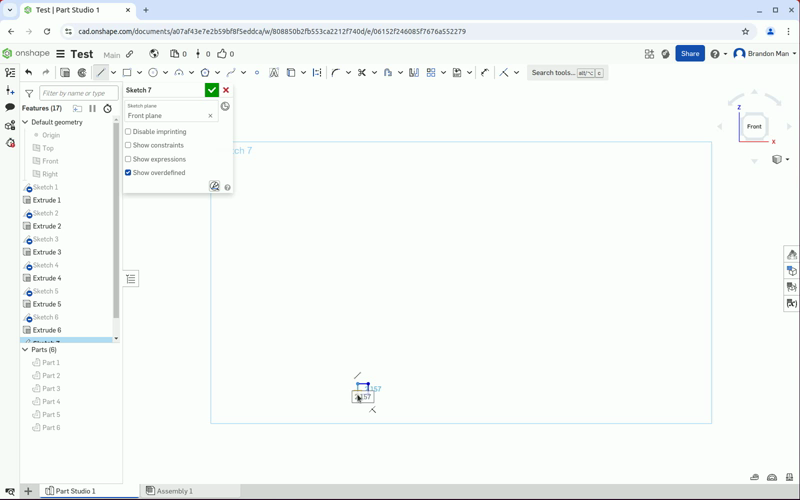
mouse_move(359, 390)
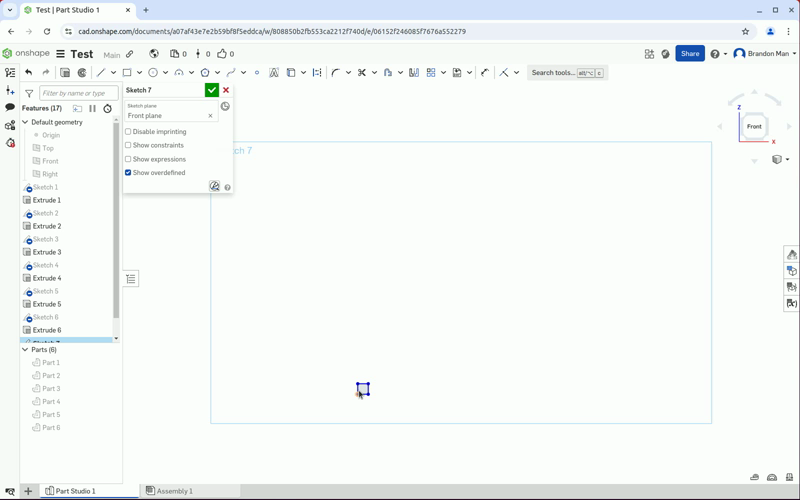
scroll(6)
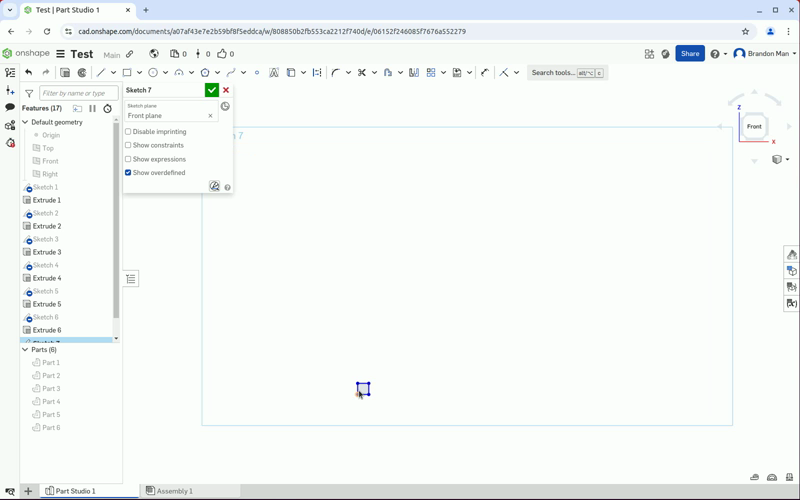
scroll(6)
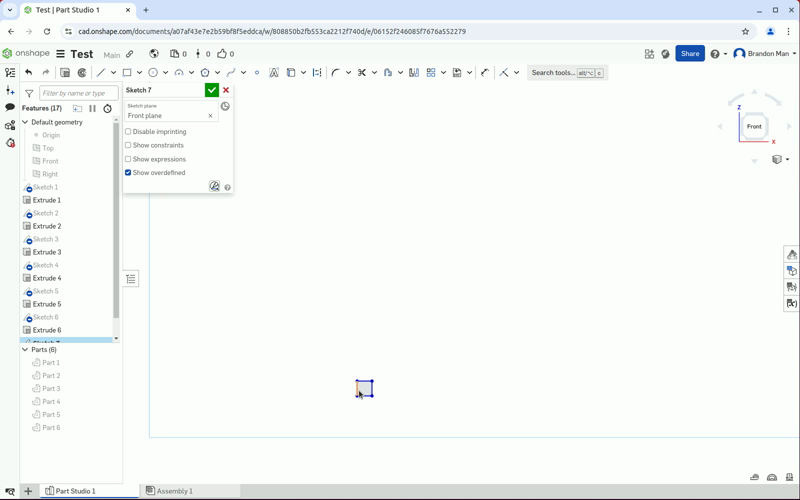
scroll(6)
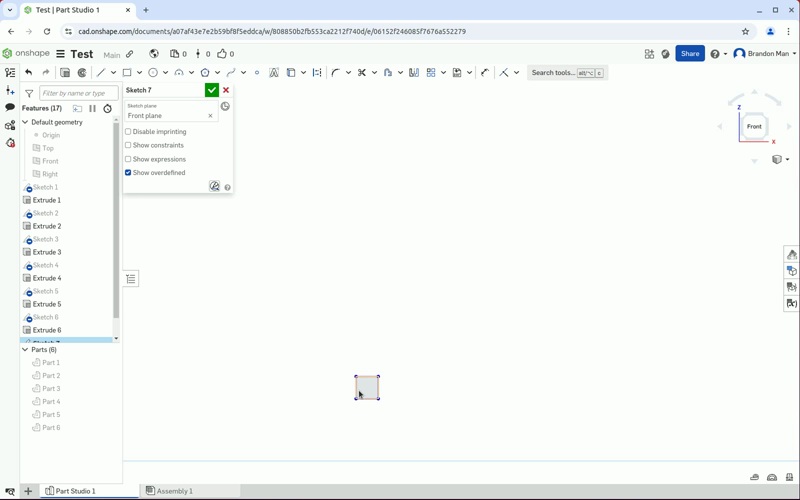
scroll(6)
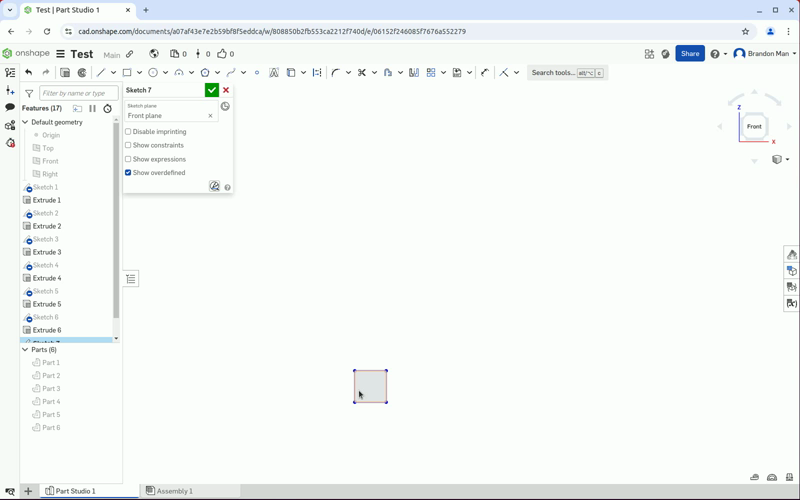
scroll(6)
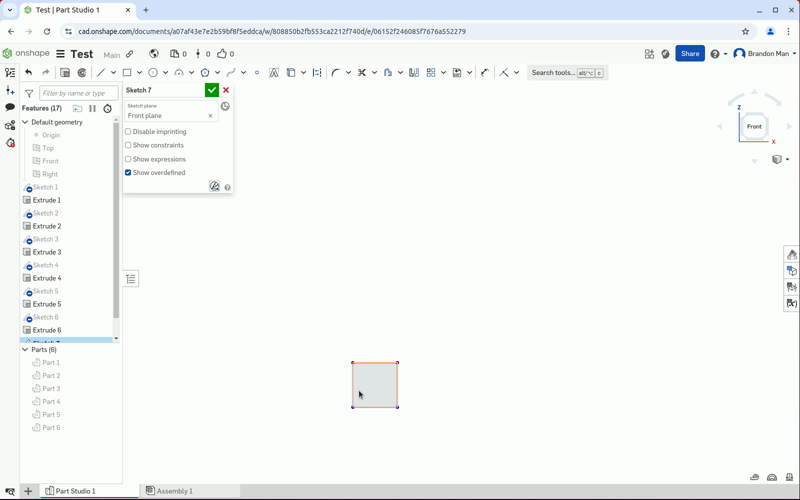
scroll(6)
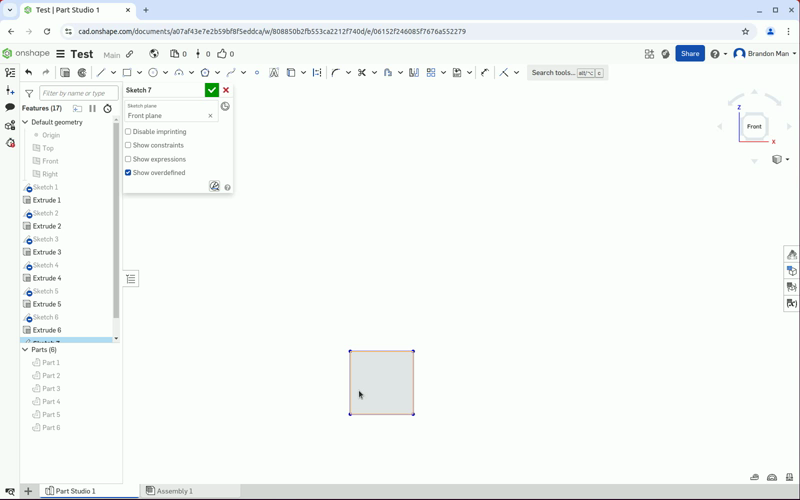
scroll(6)
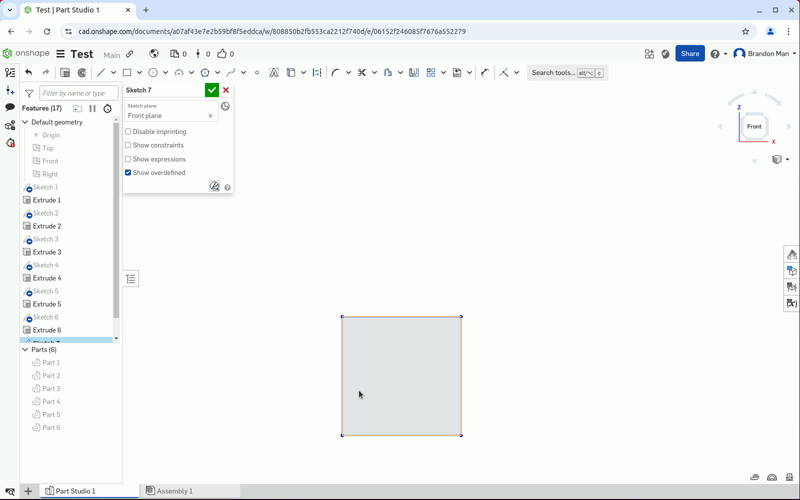
click(359, 390)
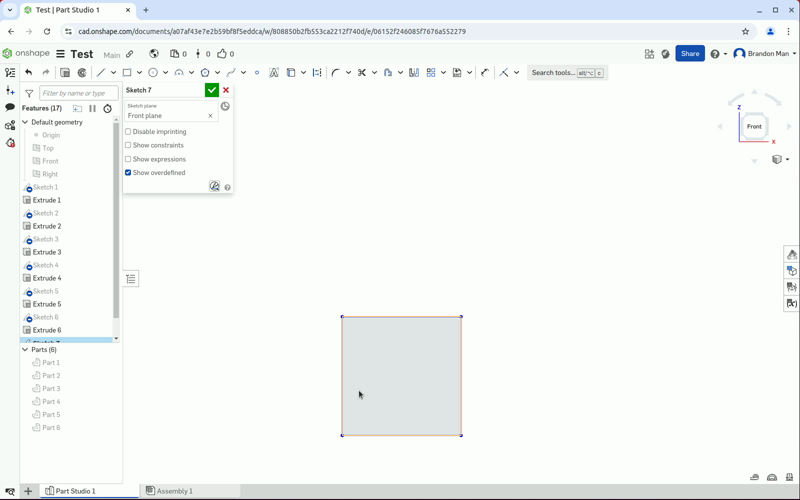
scroll(-6)
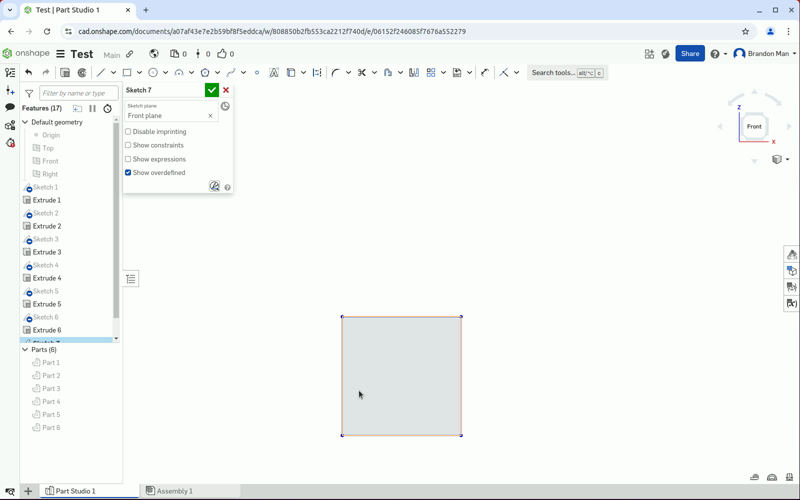
scroll(-6)
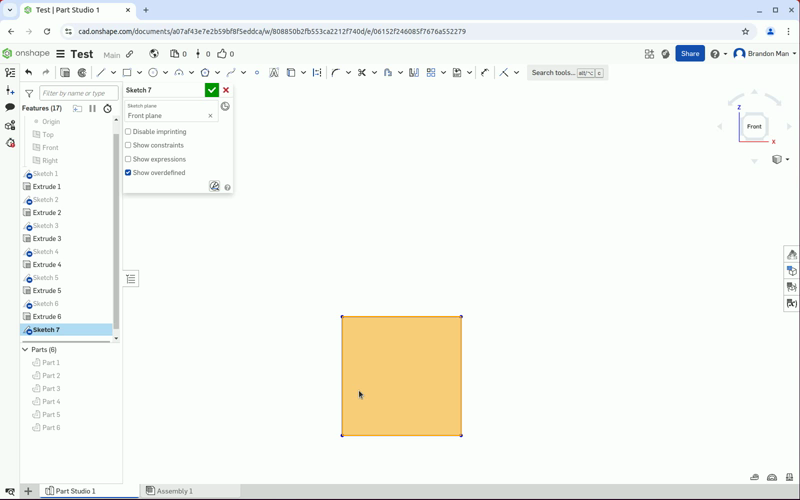
scroll(-6)
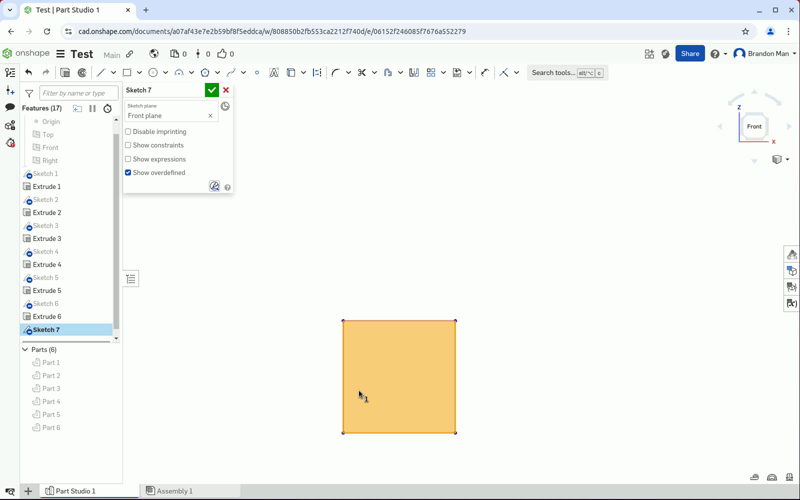
scroll(-6)
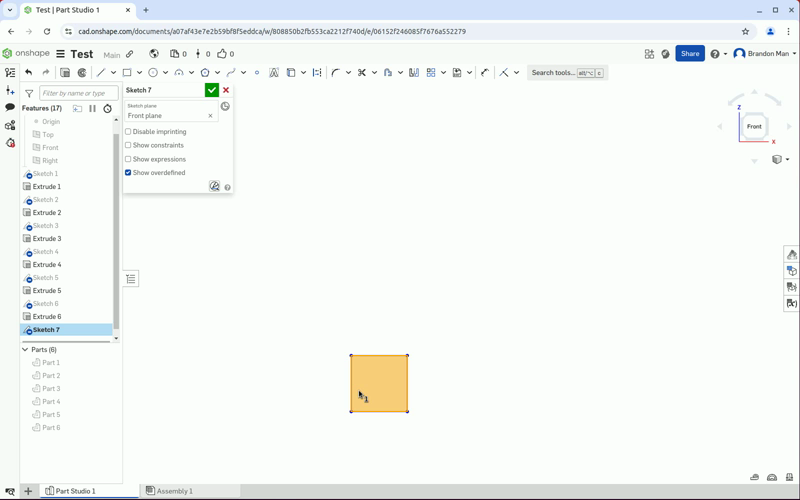
scroll(-6)
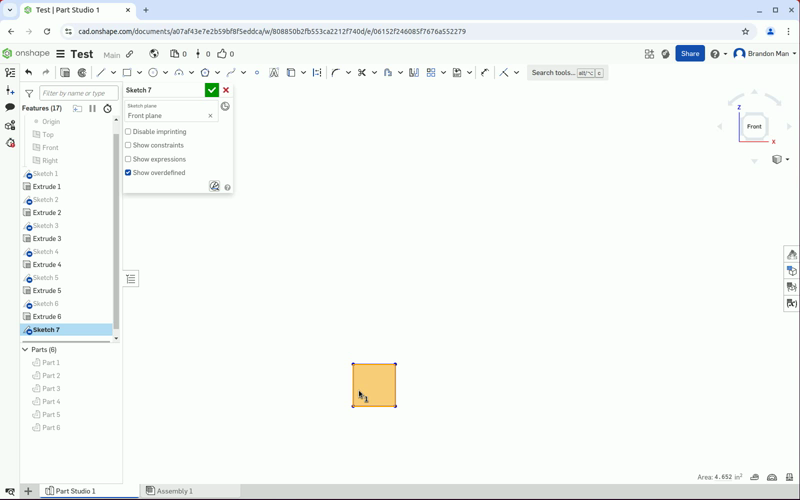
scroll(-6)
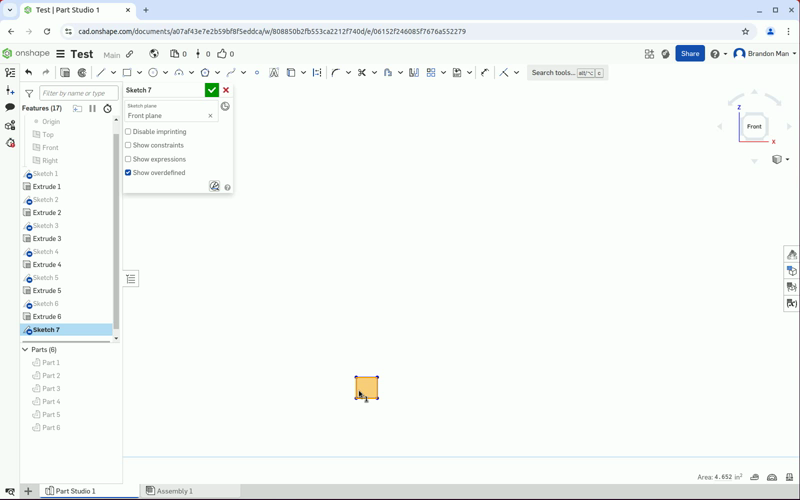
scroll(-6)
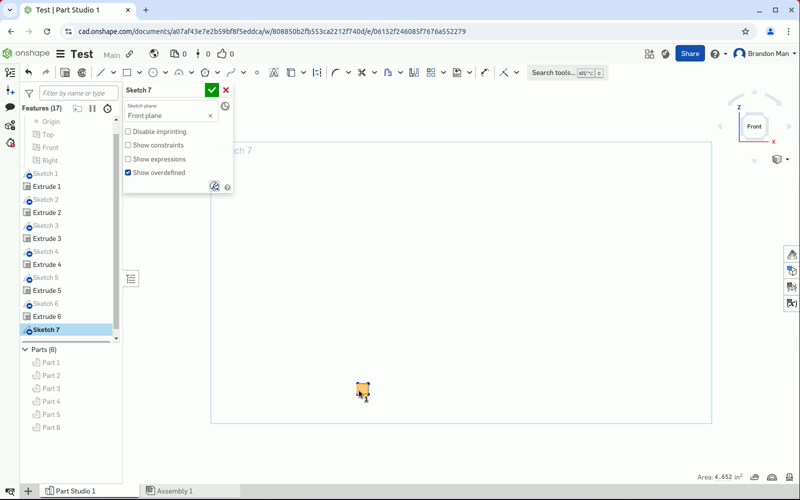
mouse_move(73, 352)
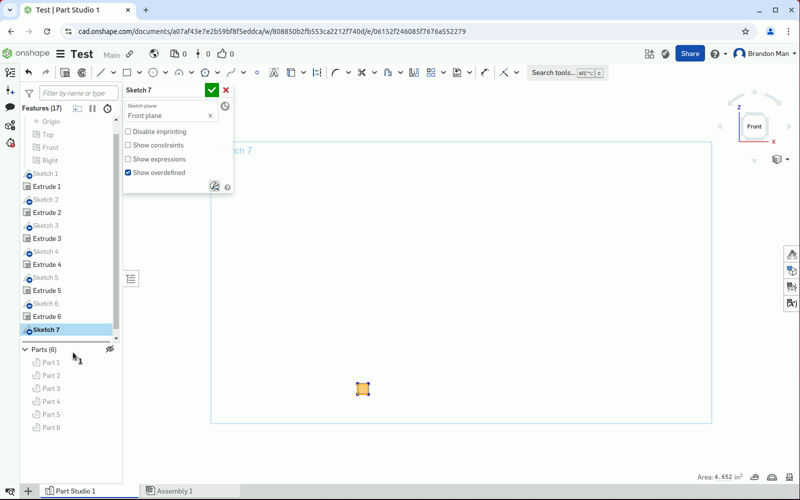
key(shift+y)
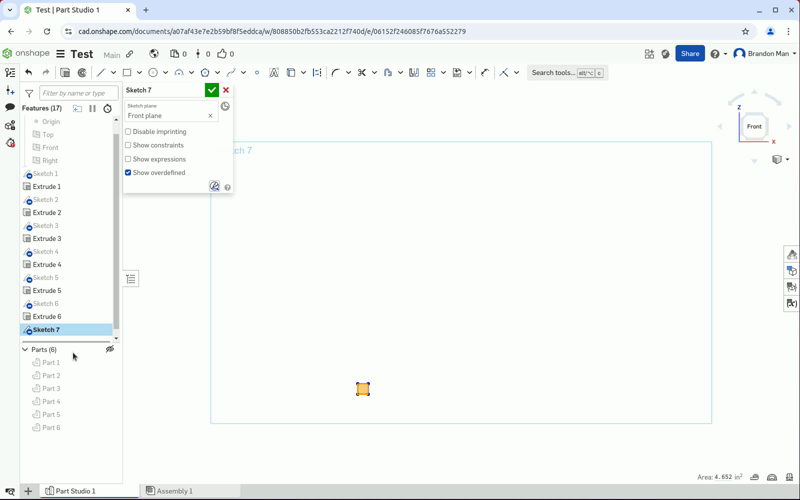
key(shift+e)
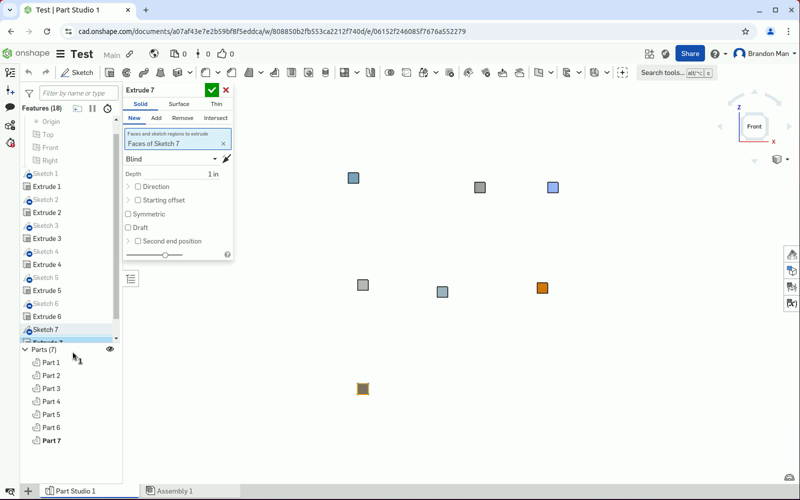
mouse_move(143, 106)
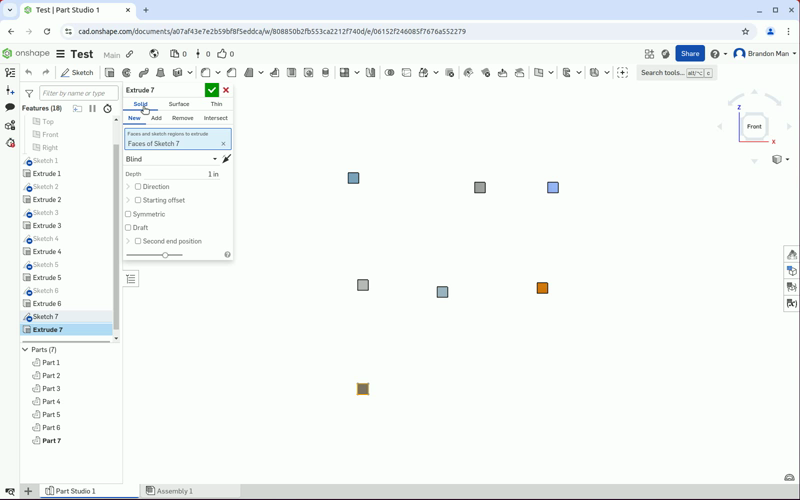
click(143, 106)
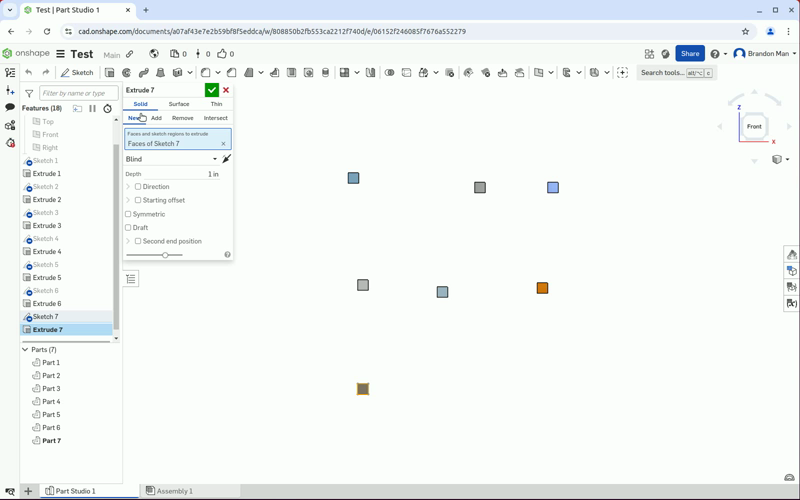
mouse_move(137, 120)
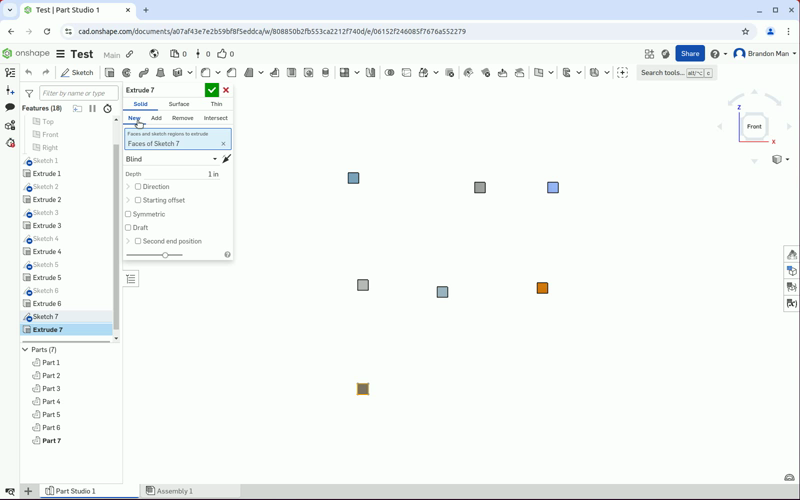
click(137, 120)
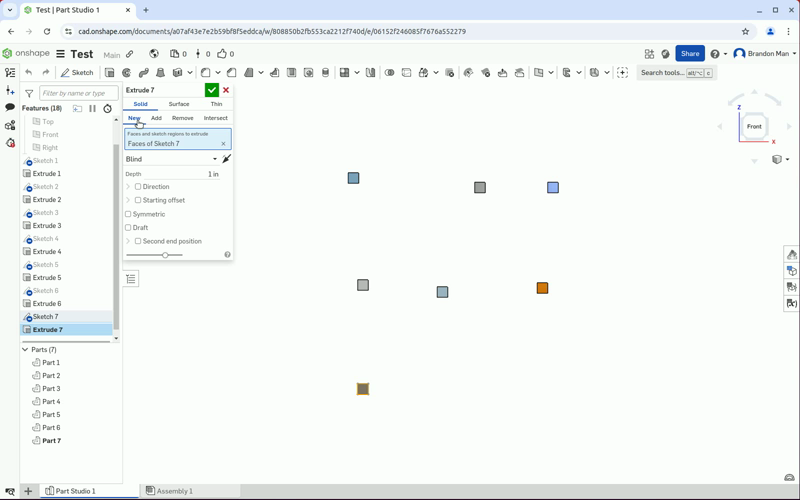
key(tab, 4)
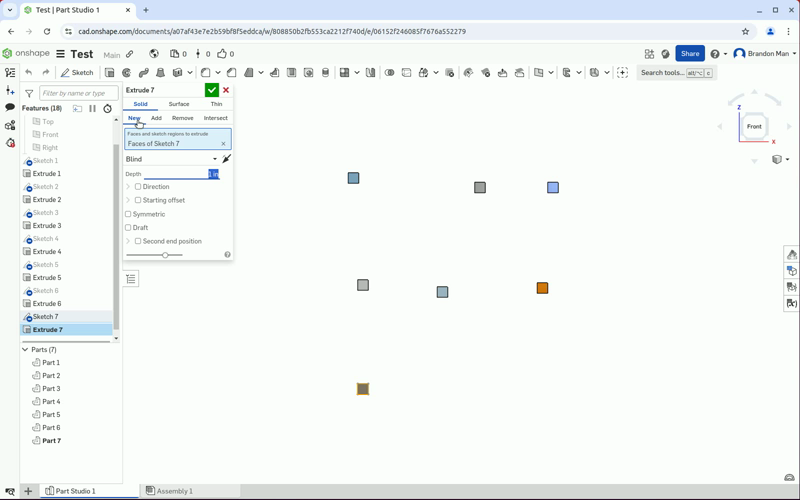
text(1.926)
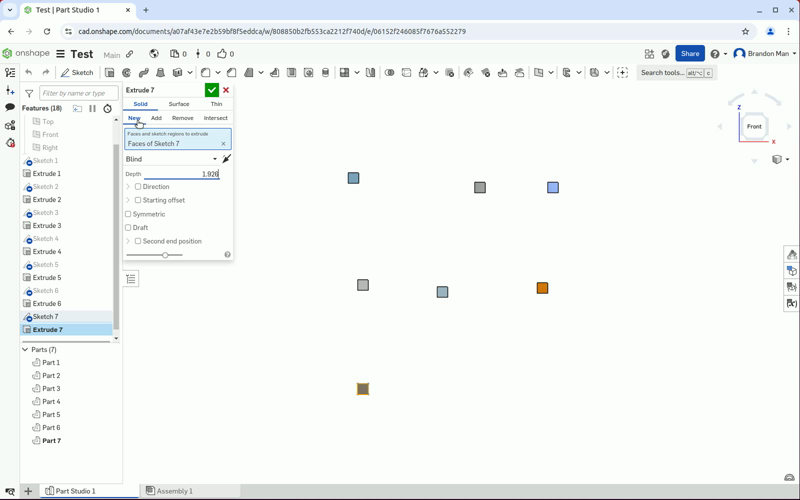
key(enter)
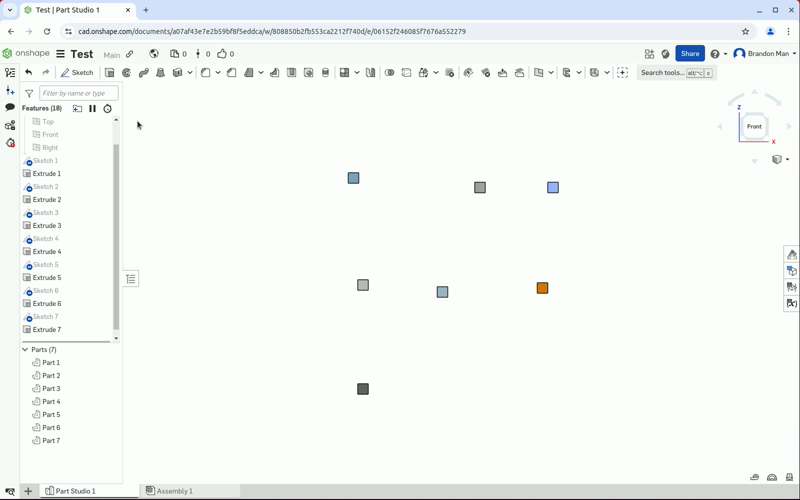
key(shift+h)
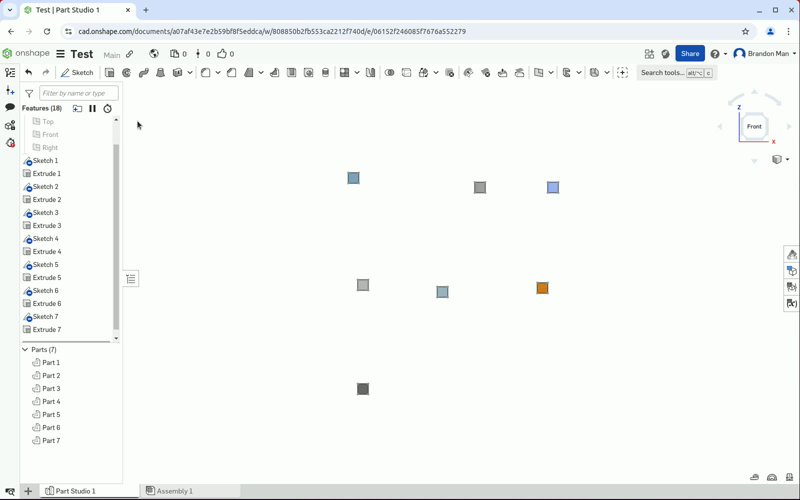
key(shift+h)
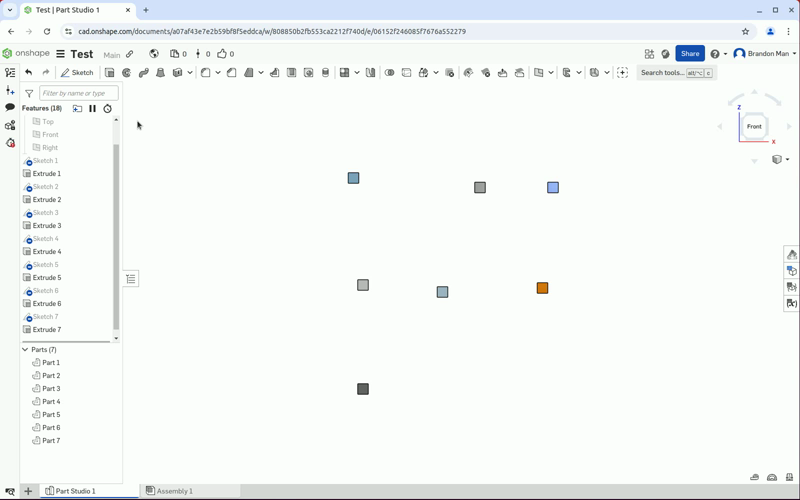
mouse_move(69, 163)
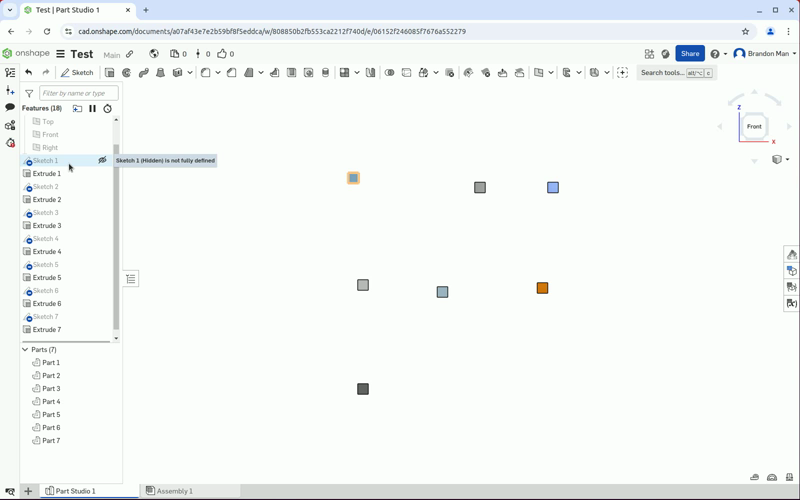
click(69, 163)
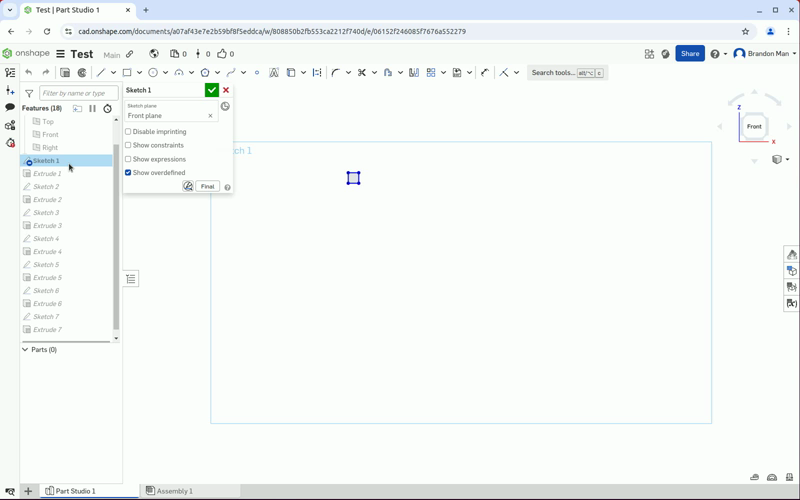
mouse_move(229, 92)
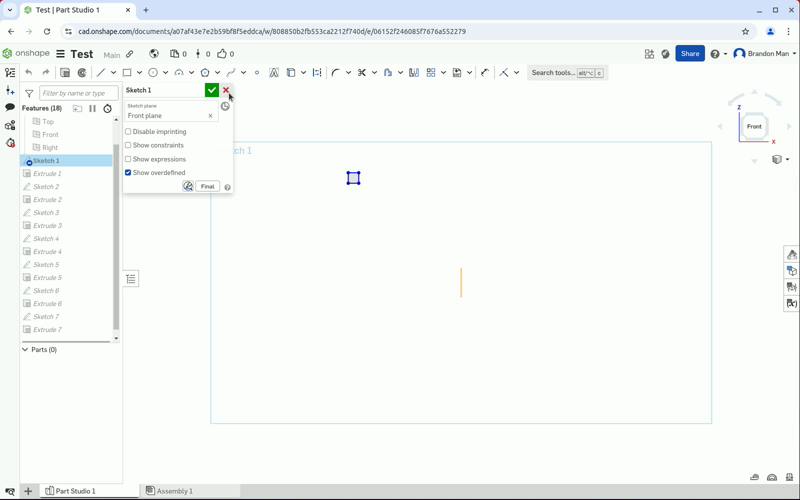
click(229, 92)
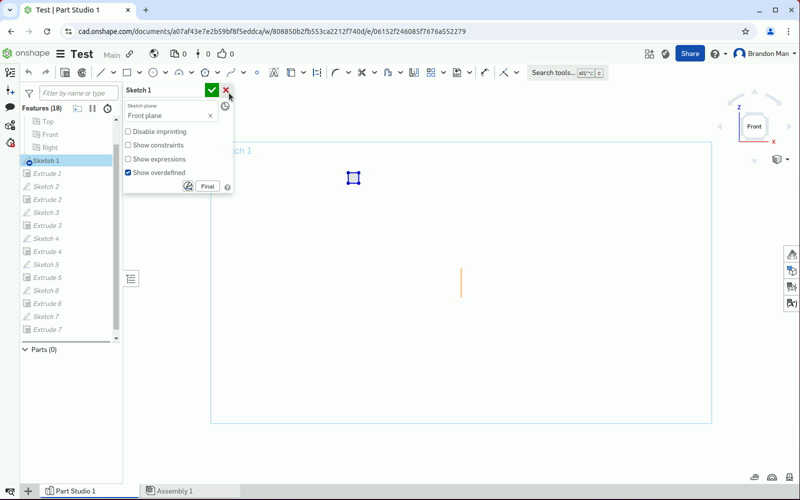
key(shift+s)
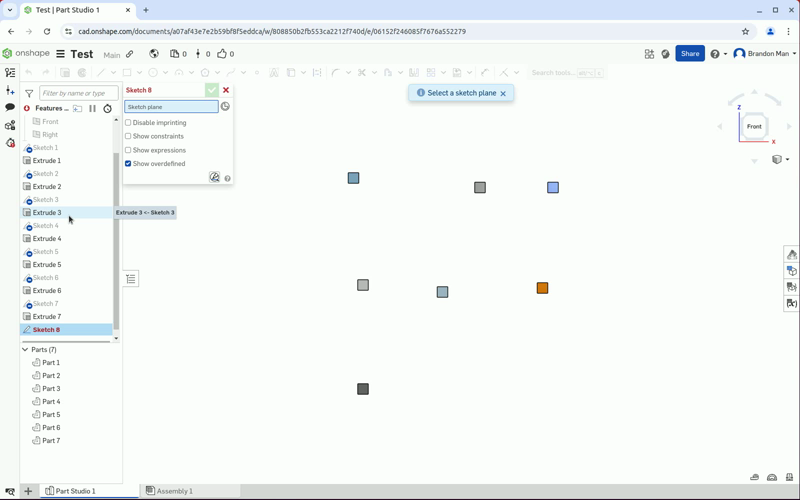
scroll(3)
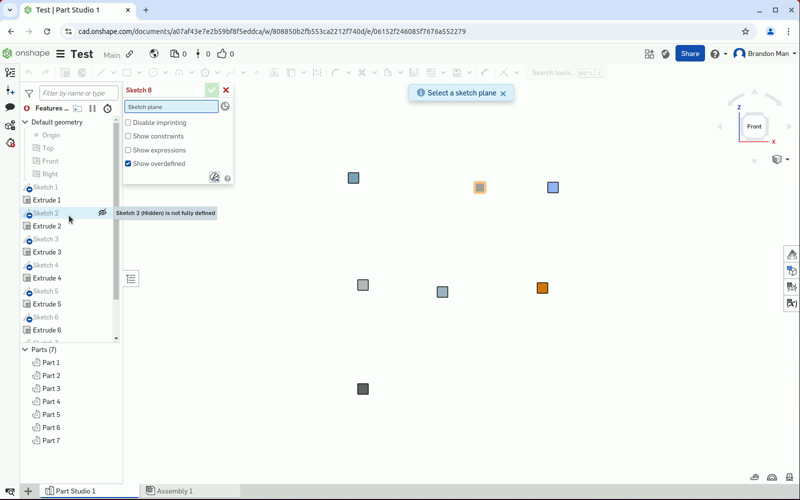
mouse_move(69, 163)
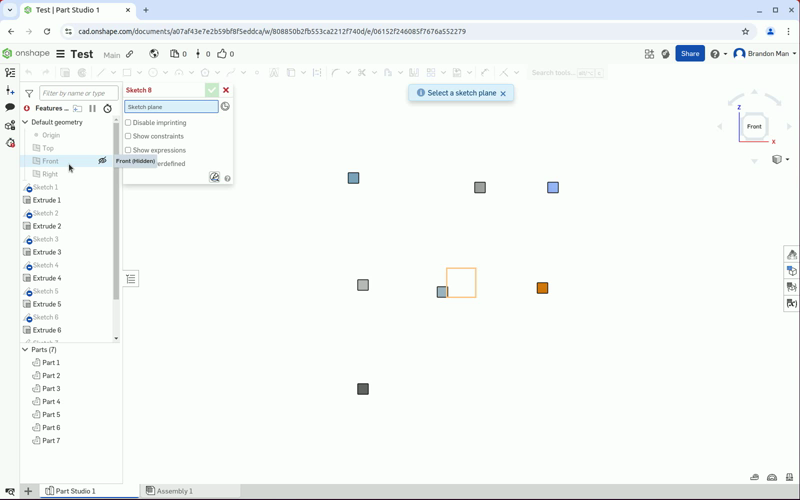
click(69, 163)
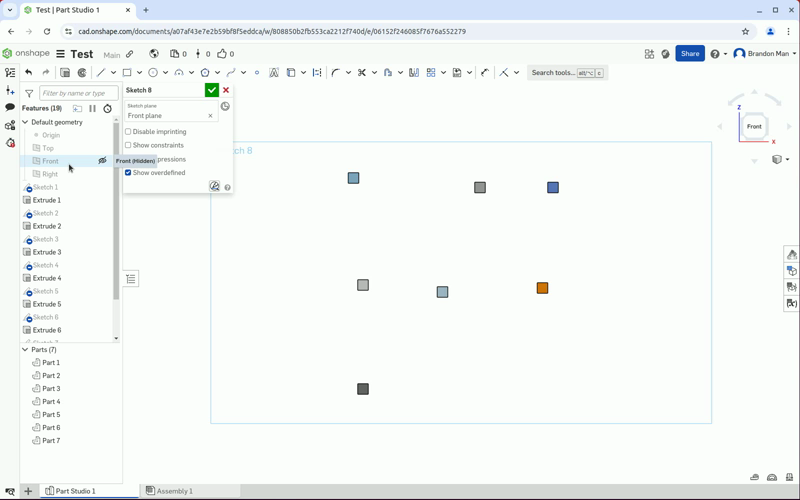
mouse_move(73, 352)
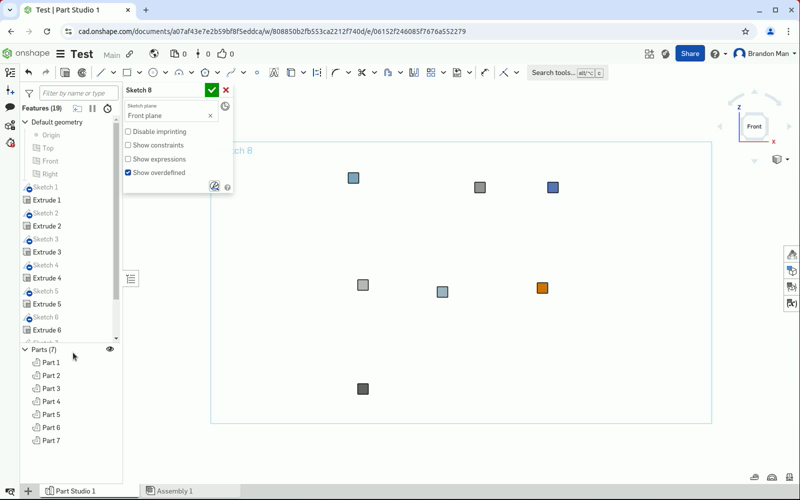
key(y)
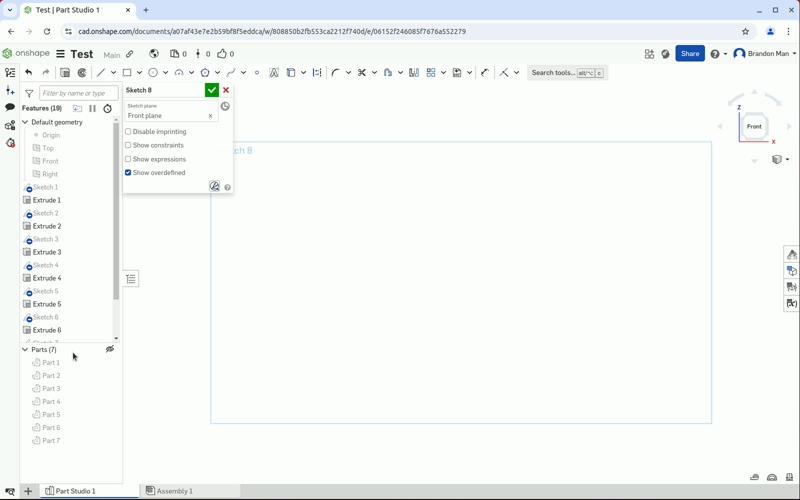
key(l)
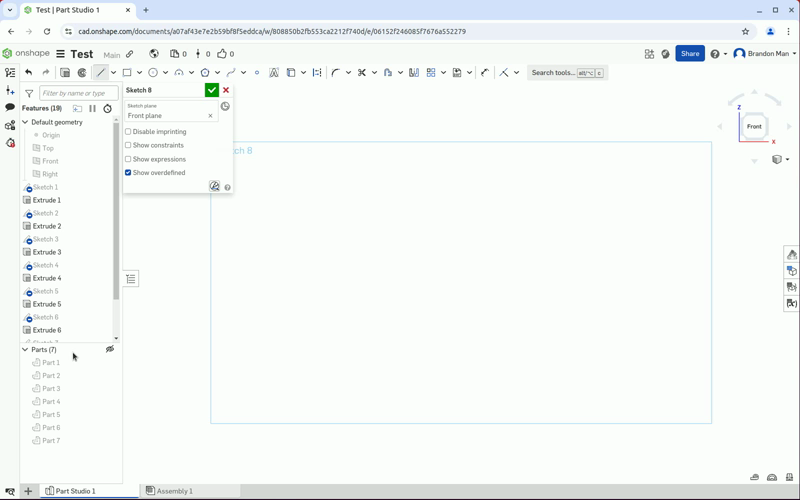
key_down(shift)
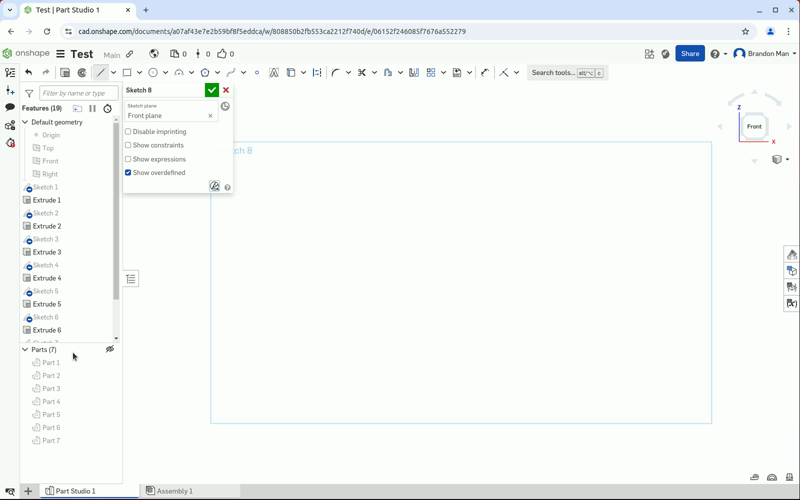
mouse_move(474, 390)
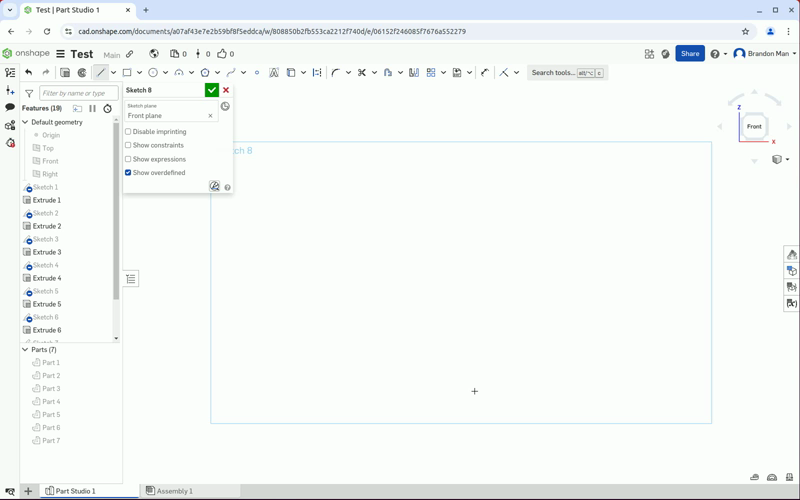
click(474, 390)
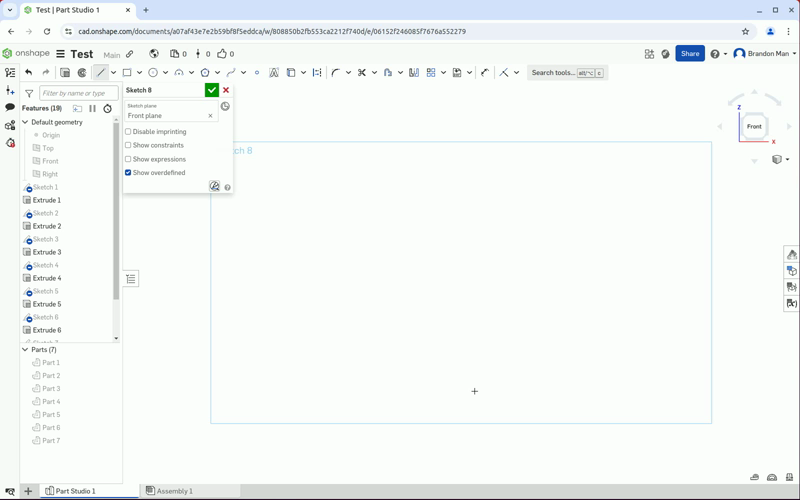
key_up(shift)
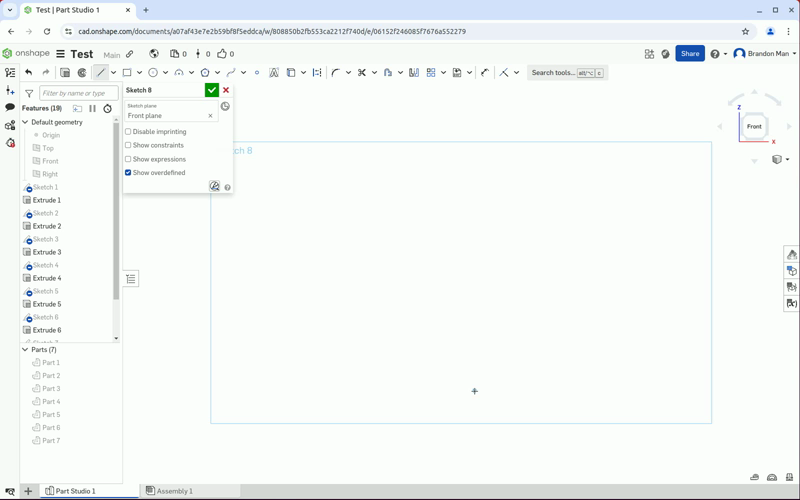
key_down(shift)
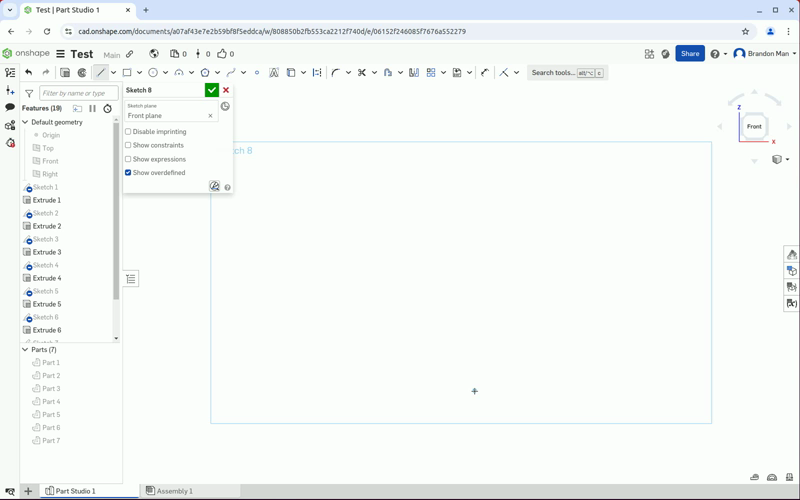
mouse_move(504, 390)
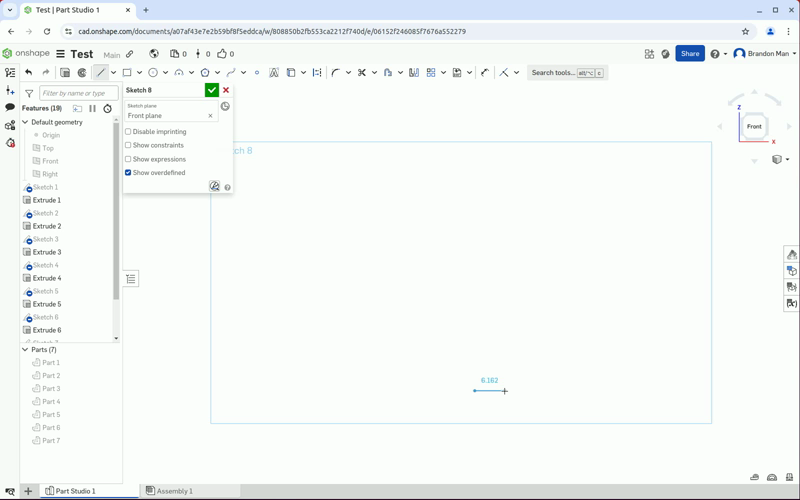
mouse_move(485, 390)
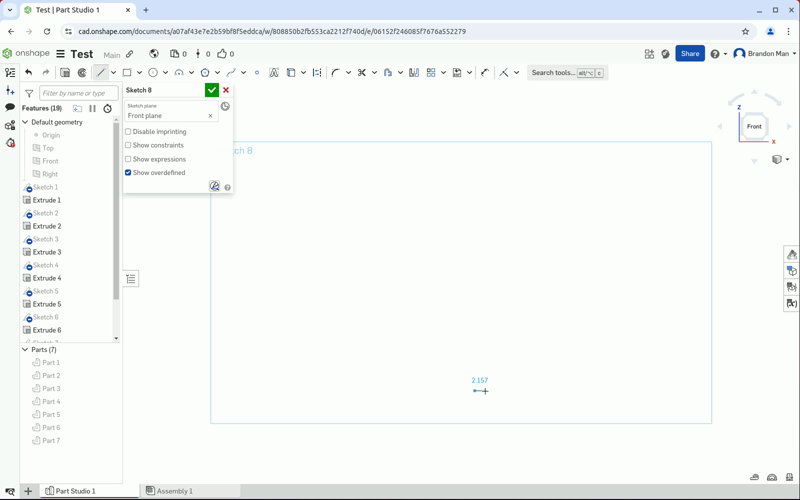
click(485, 390)
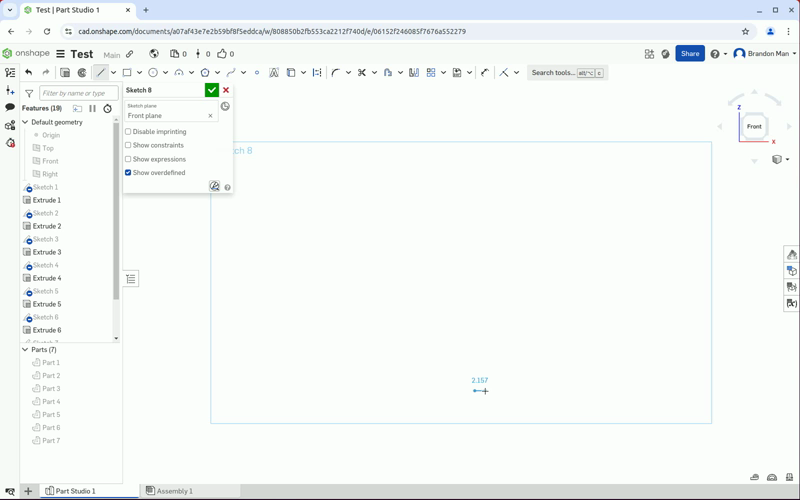
key_up(shift)
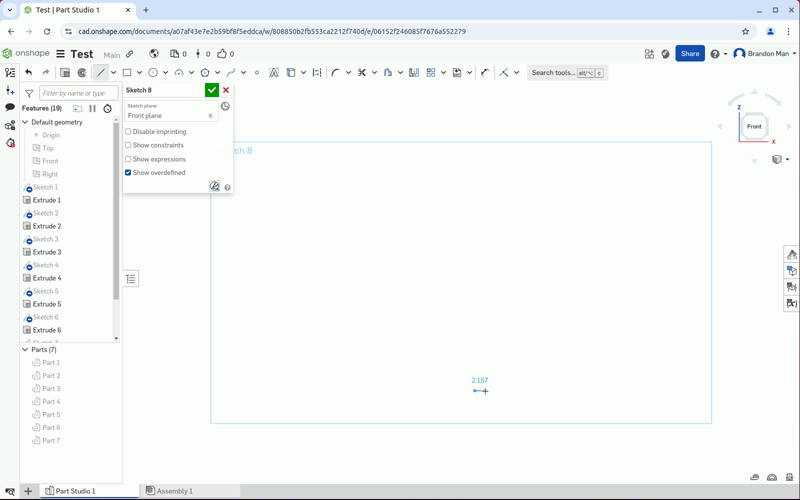
key_down(shift)
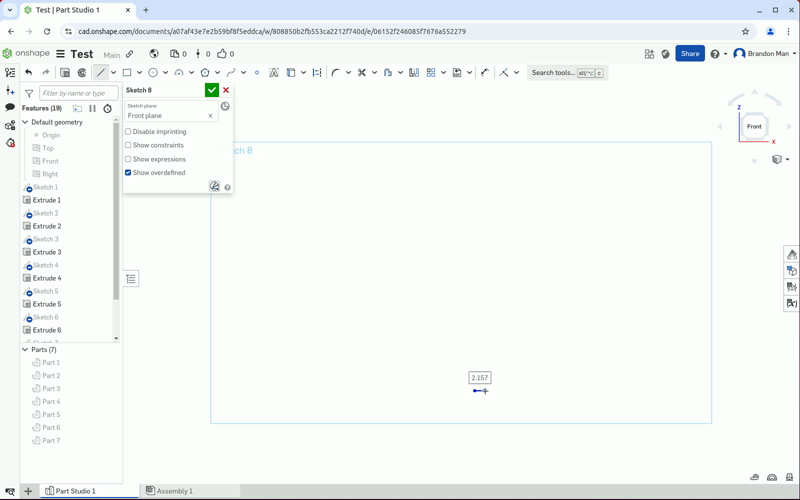
mouse_move(515, 390)
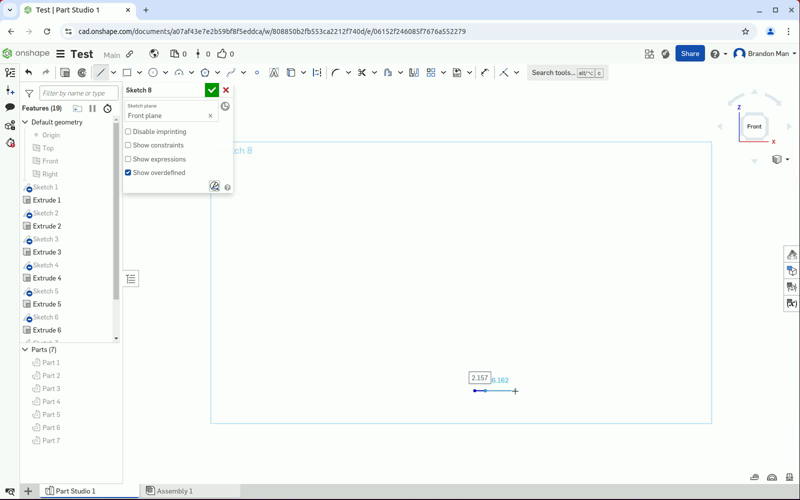
mouse_move(485, 380)
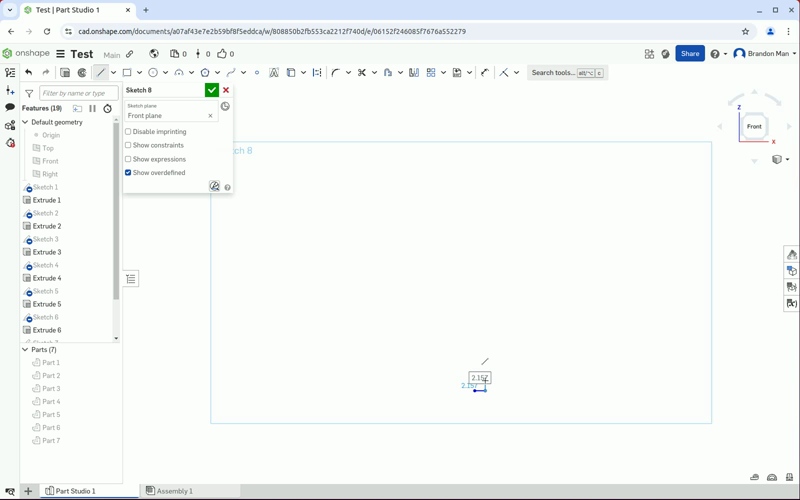
click(485, 380)
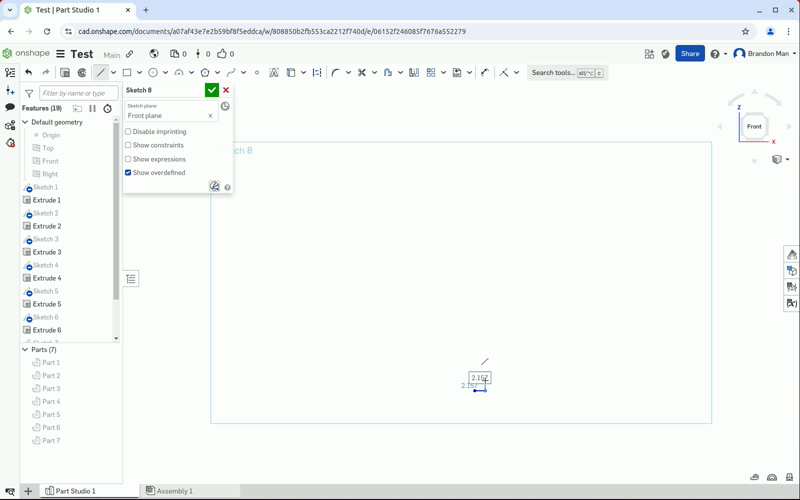
key_up(shift)
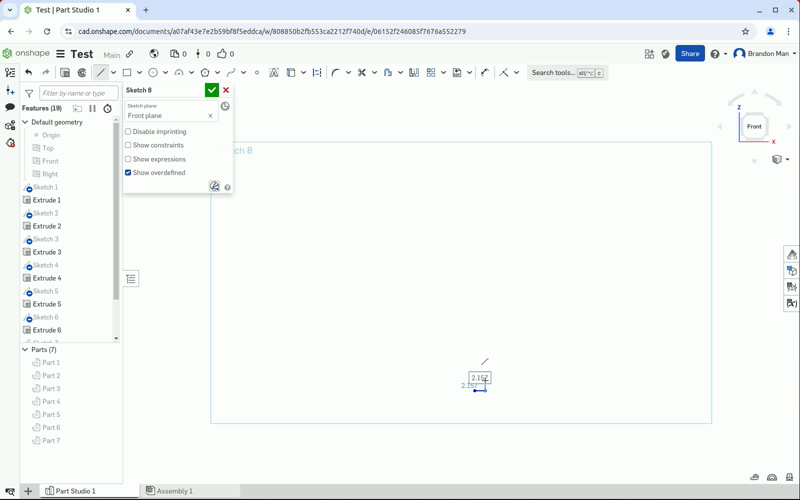
key_down(shift)
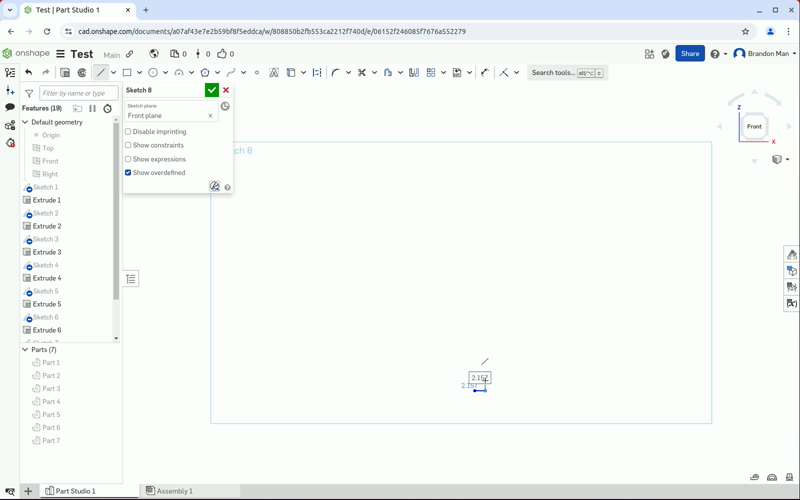
mouse_move(515, 380)
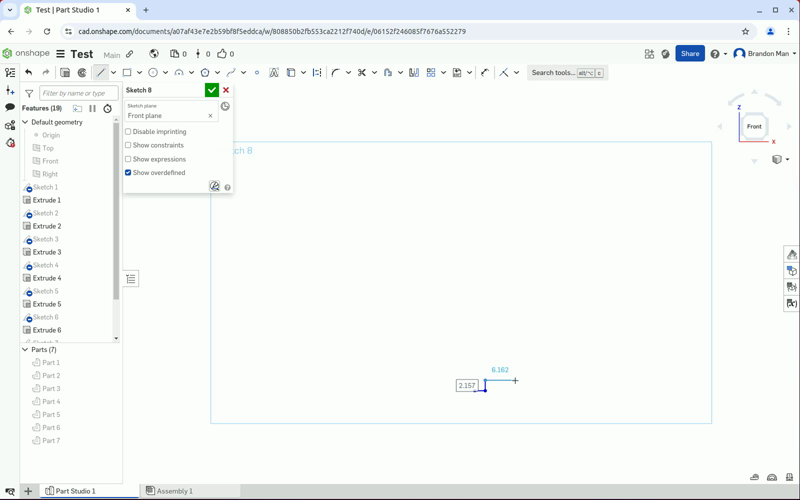
mouse_move(474, 380)
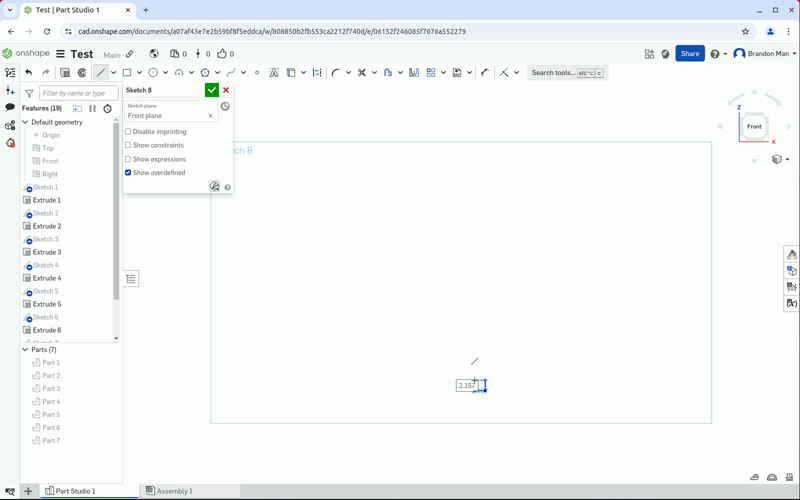
click(474, 380)
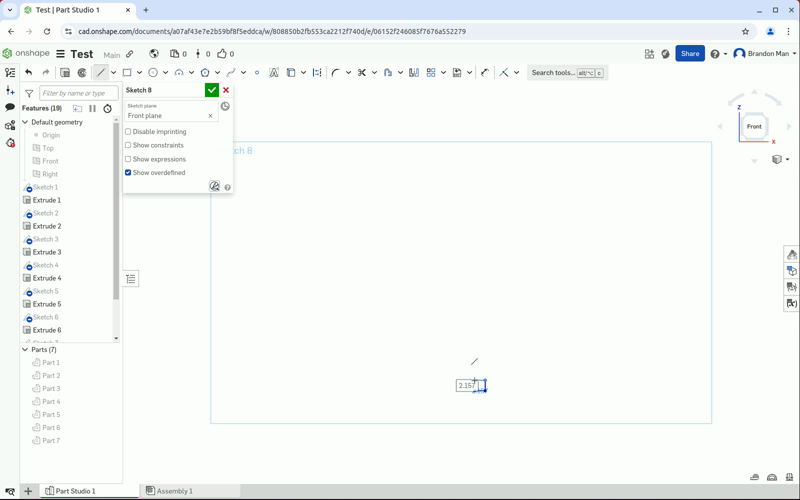
key_up(shift)
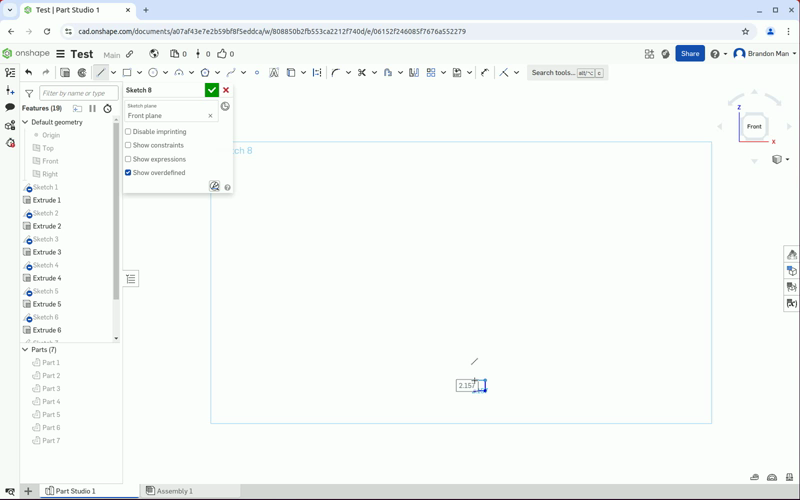
mouse_move(504, 380)
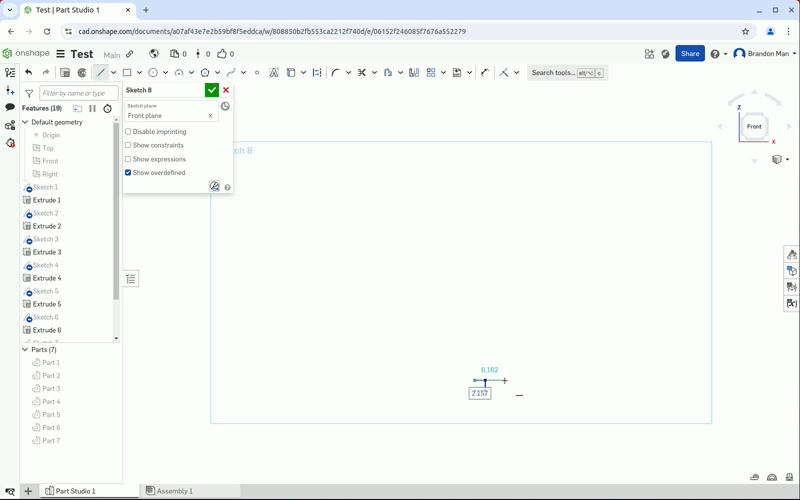
key_down(shift)
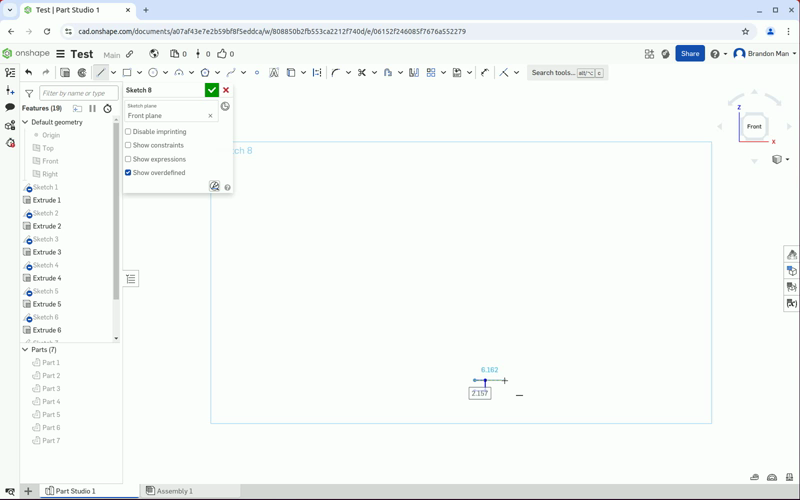
mouse_move(474, 390)
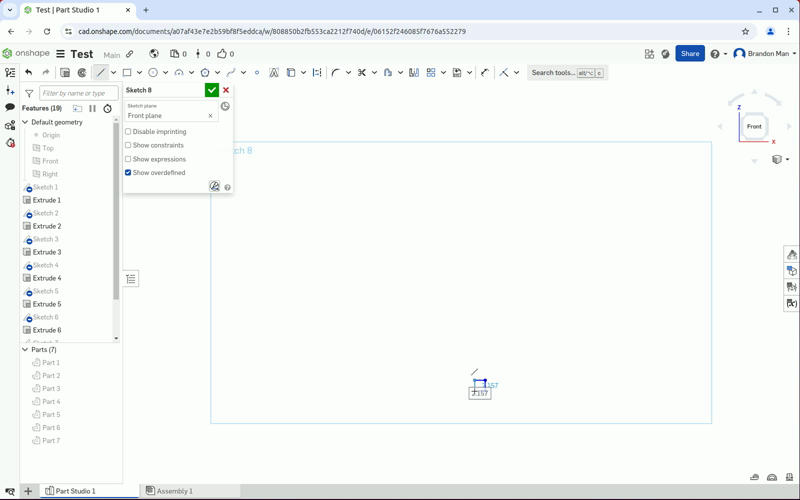
key_up(shift)
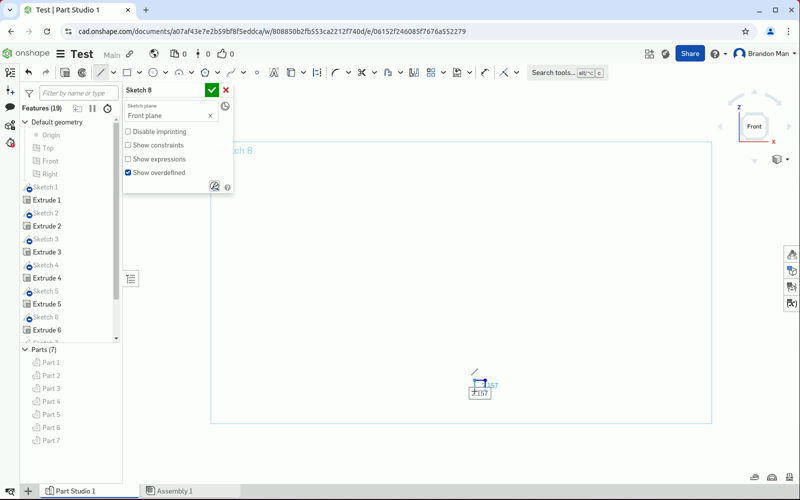
click(474, 390)
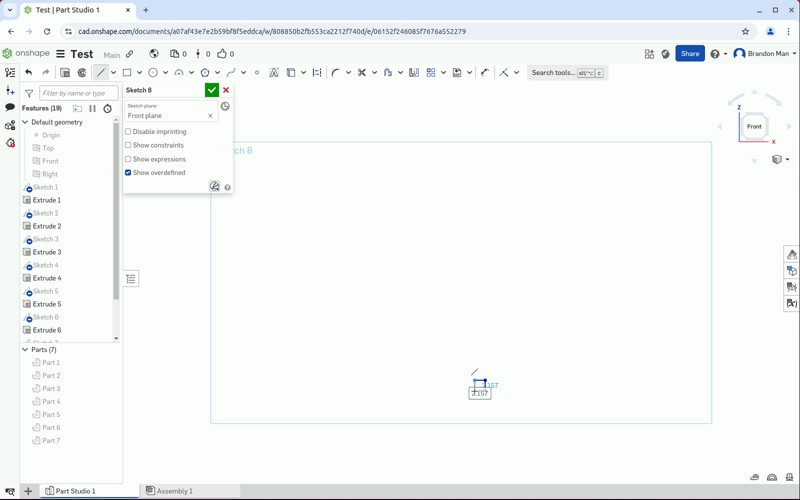
key(esc)
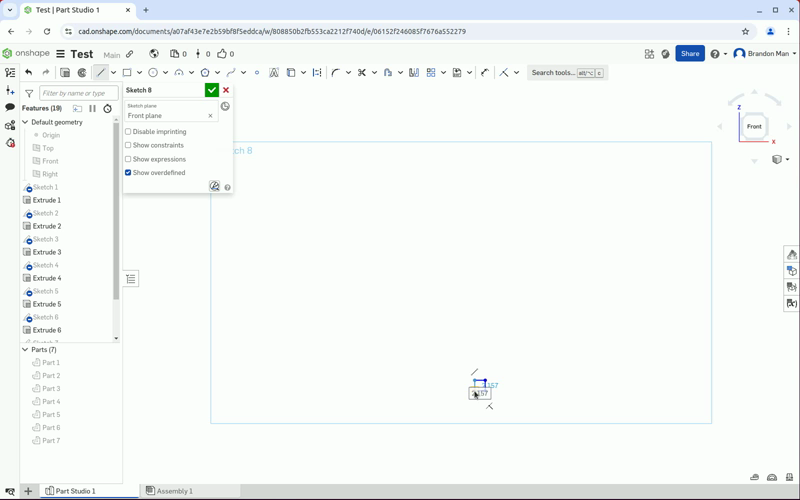
mouse_move(484, 387)
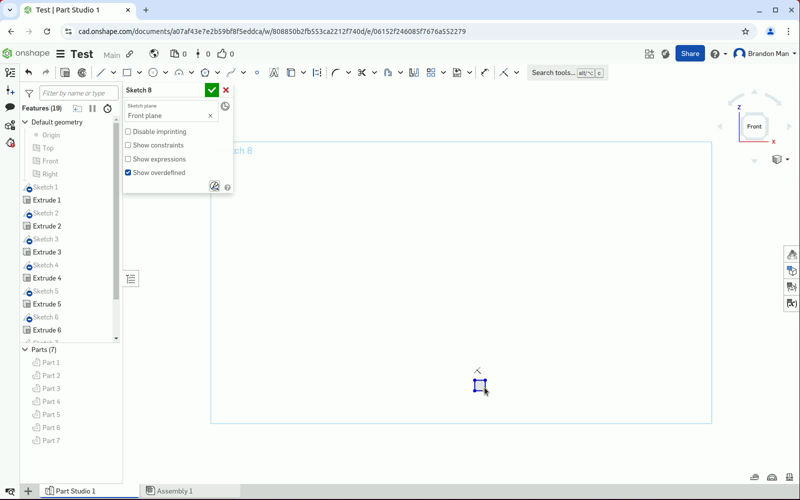
scroll(6)
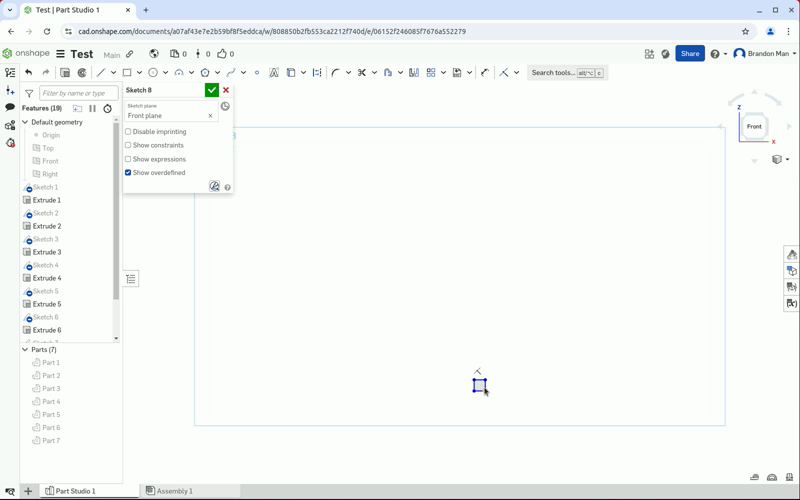
scroll(6)
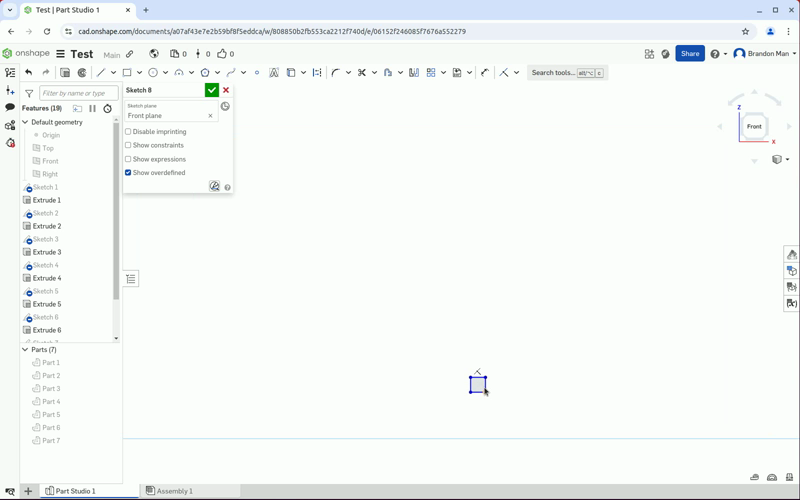
scroll(6)
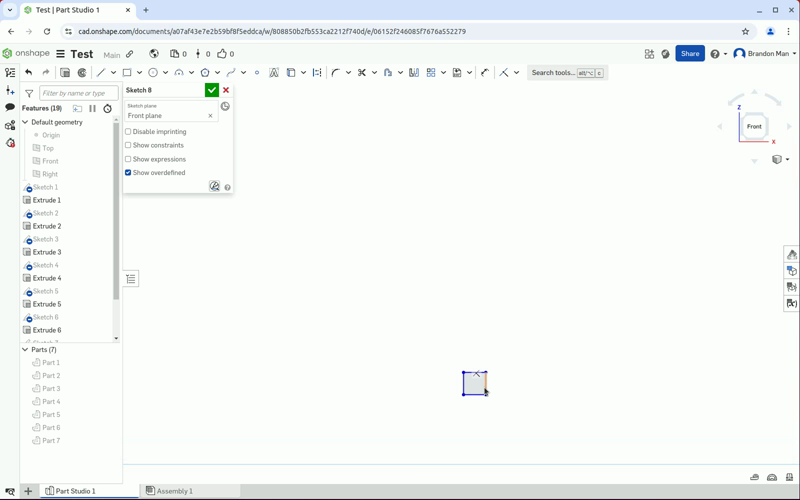
scroll(6)
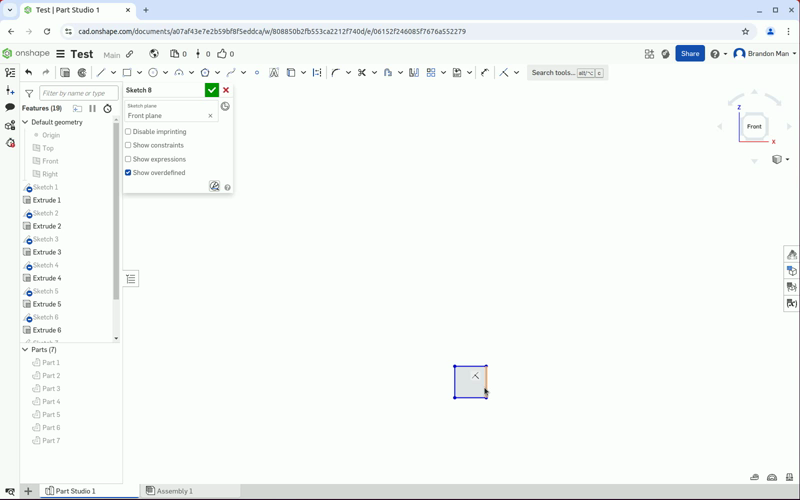
scroll(6)
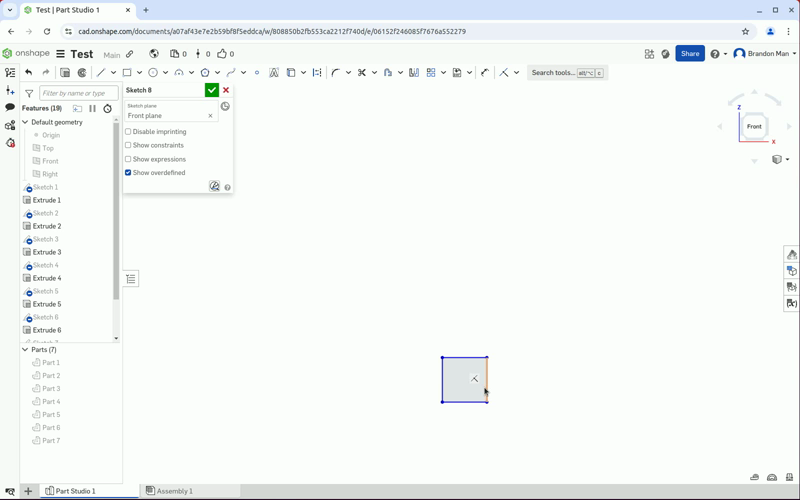
scroll(6)
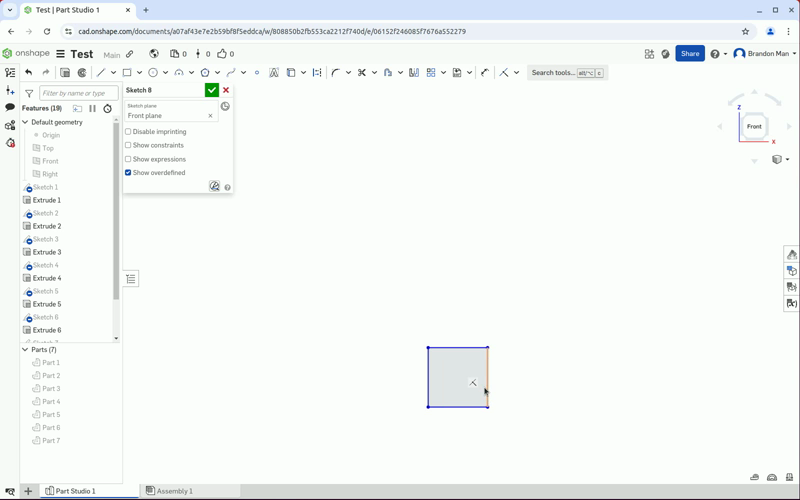
scroll(6)
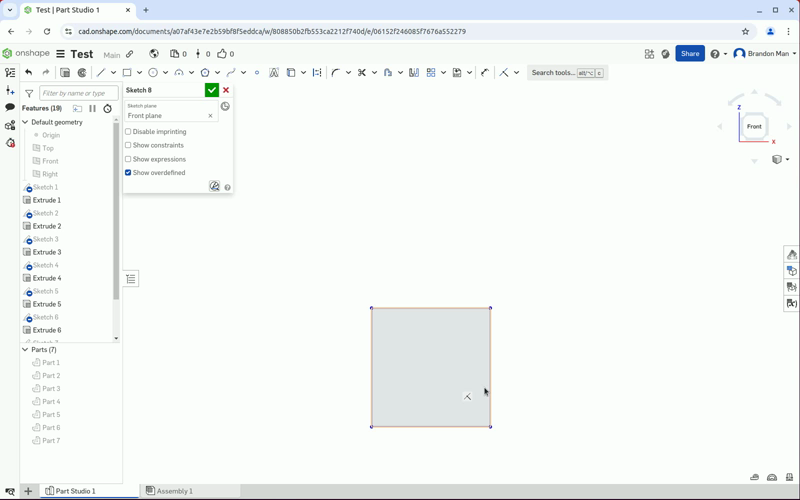
click(484, 387)
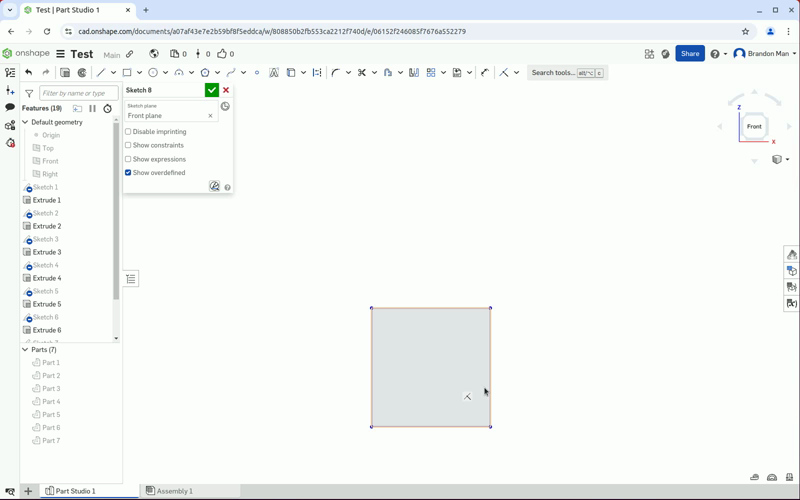
scroll(-6)
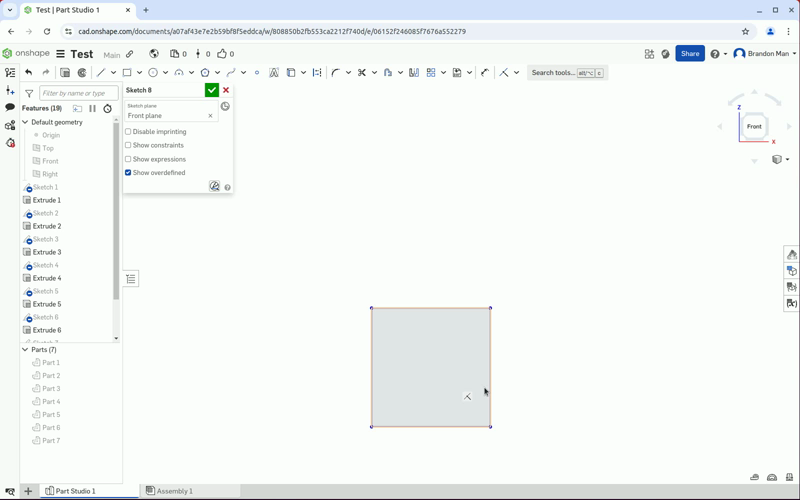
scroll(-6)
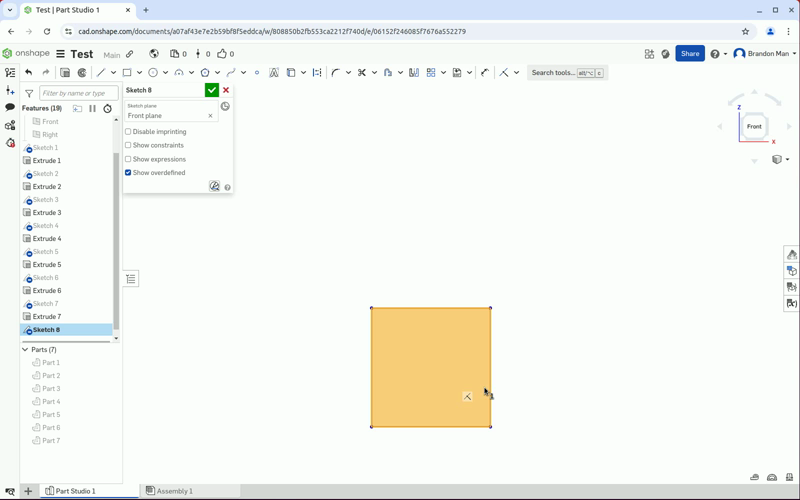
scroll(-6)
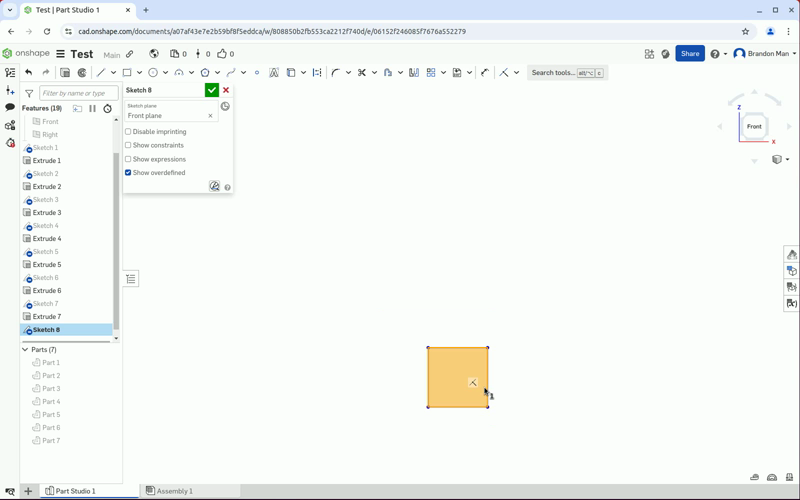
scroll(-6)
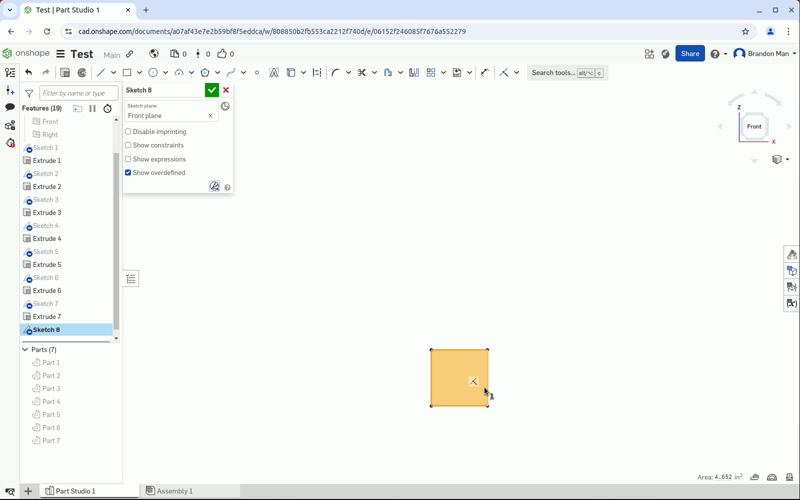
scroll(-6)
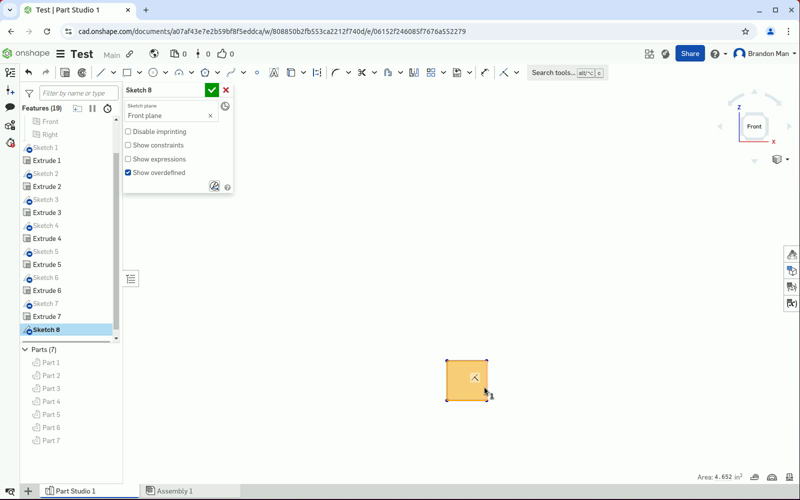
scroll(-6)
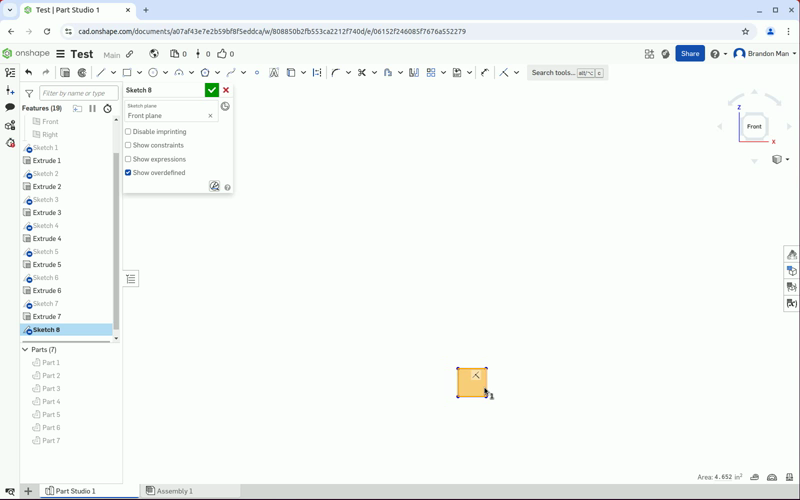
scroll(-6)
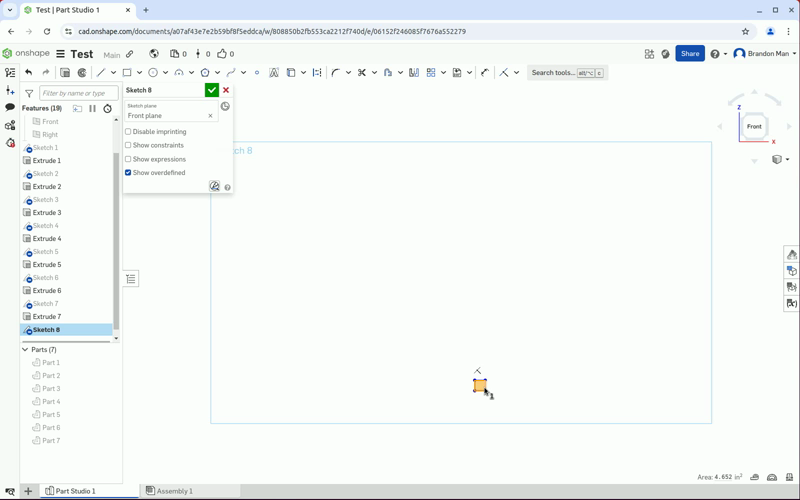
mouse_move(73, 352)
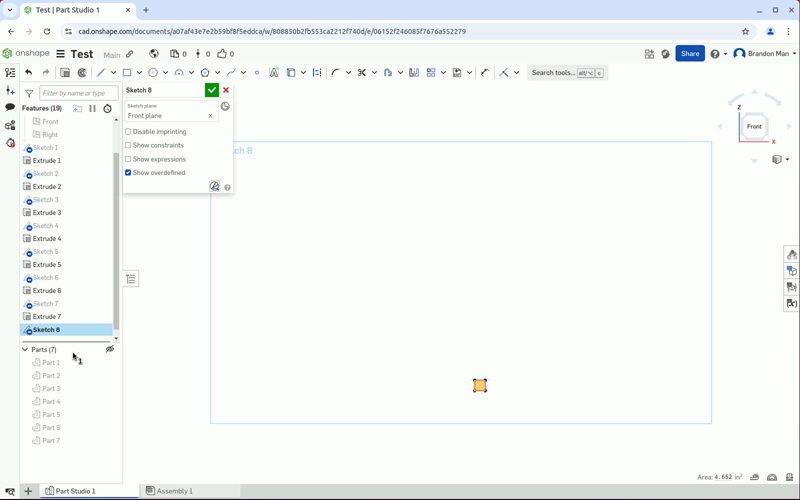
key(shift+y)
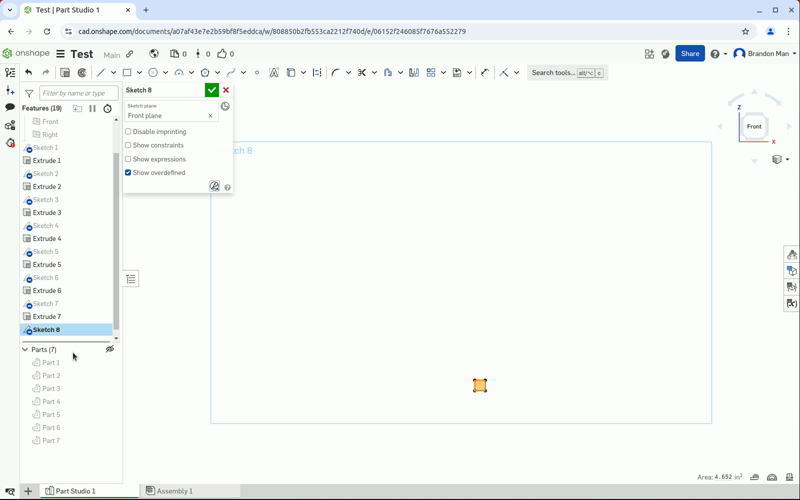
key(shift+e)
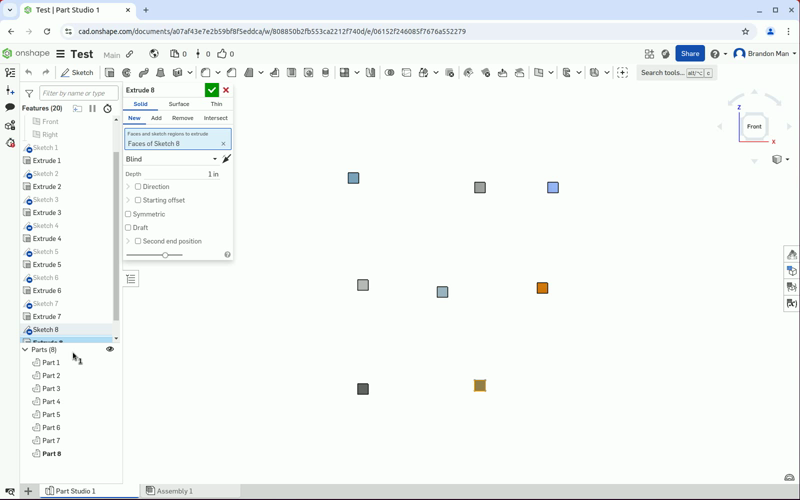
mouse_move(143, 106)
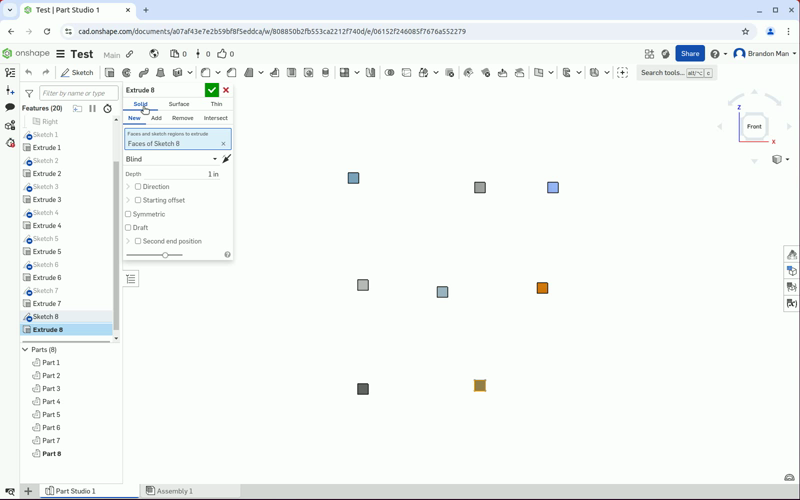
click(143, 106)
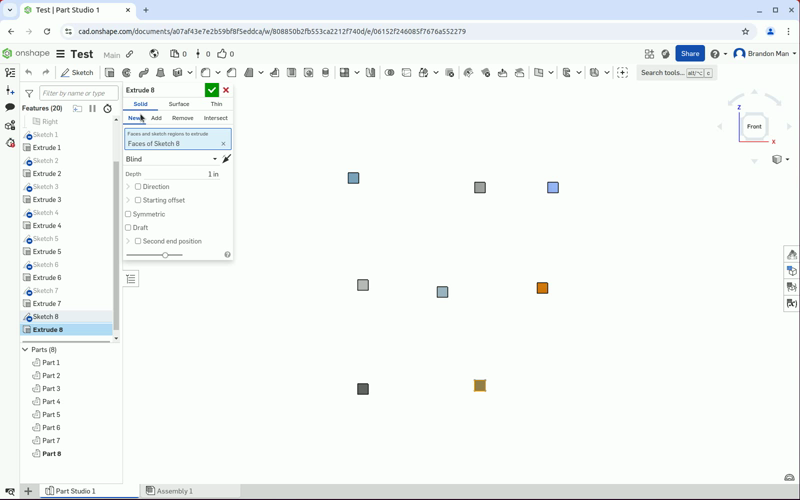
mouse_move(137, 120)
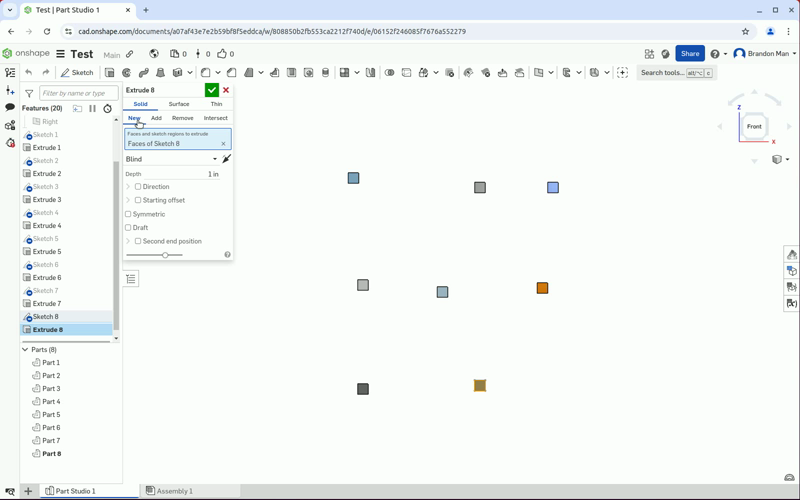
click(137, 120)
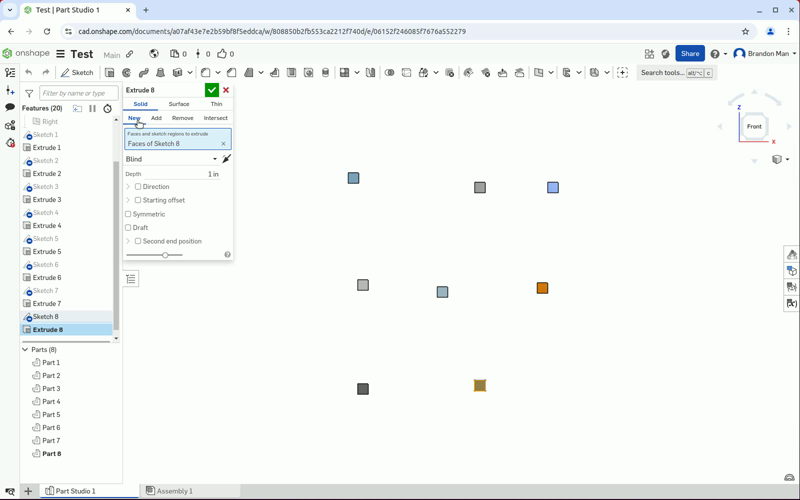
key(tab, 4)
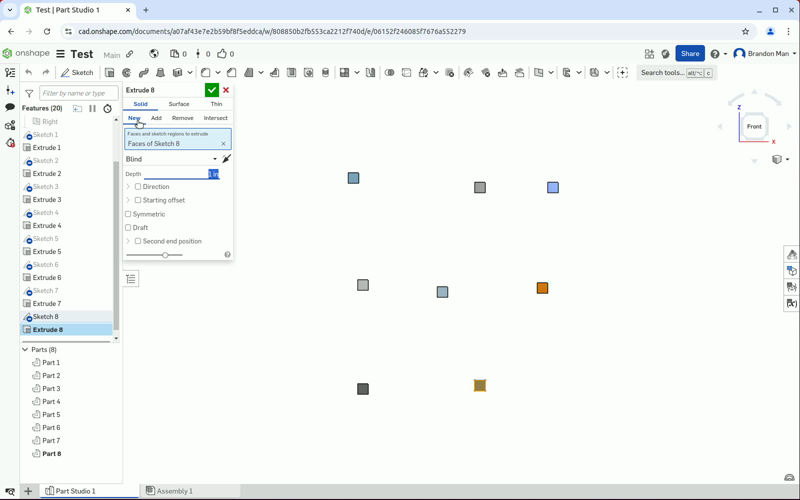
text(1.926)
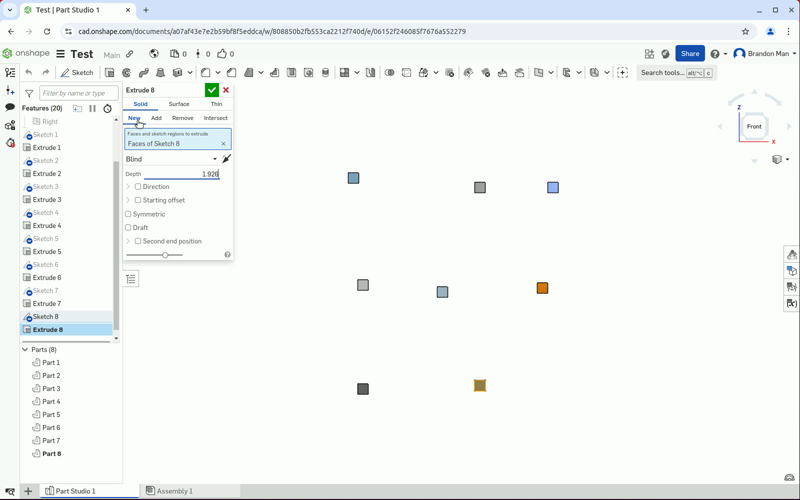
key(enter)
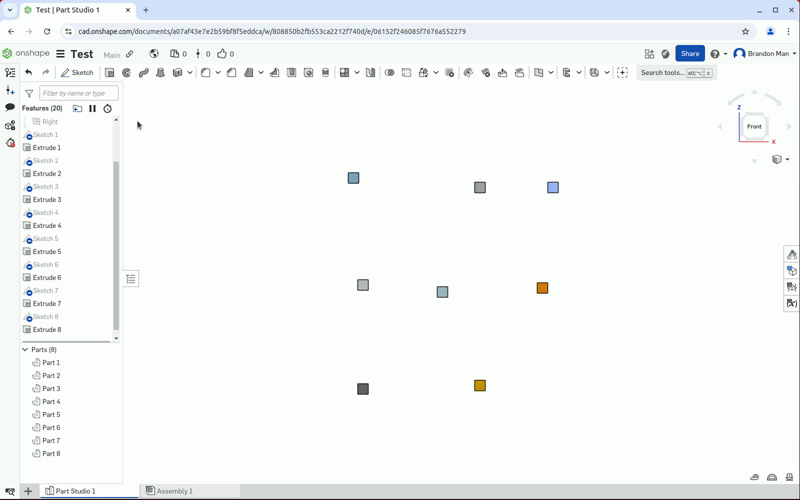
key(shift+h)
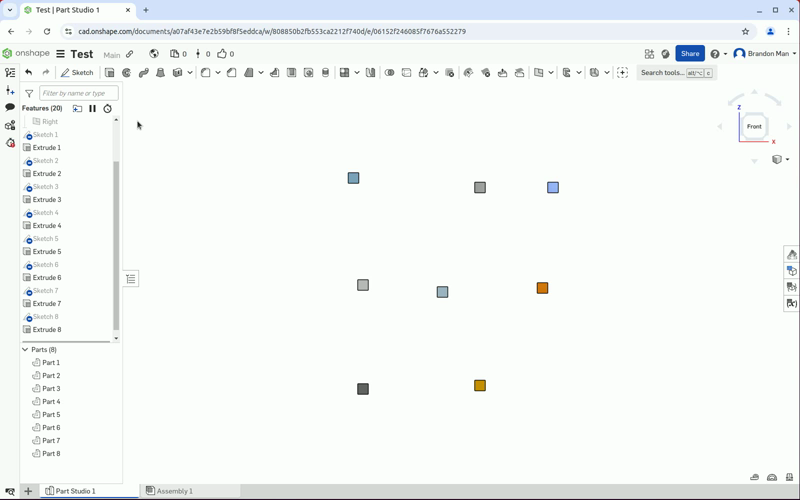
key(shift+h)
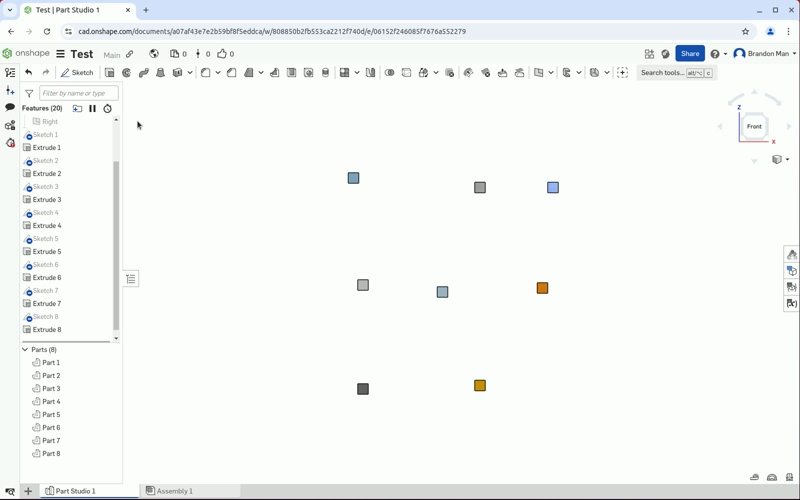
mouse_move(69, 137)
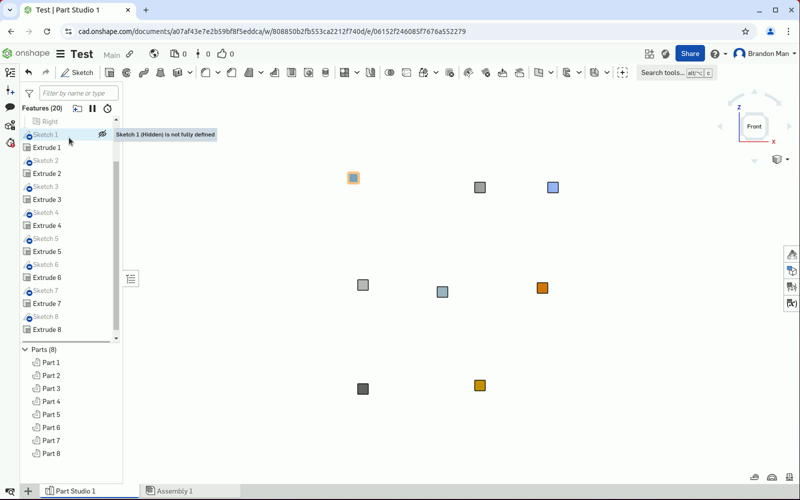
click(69, 137)
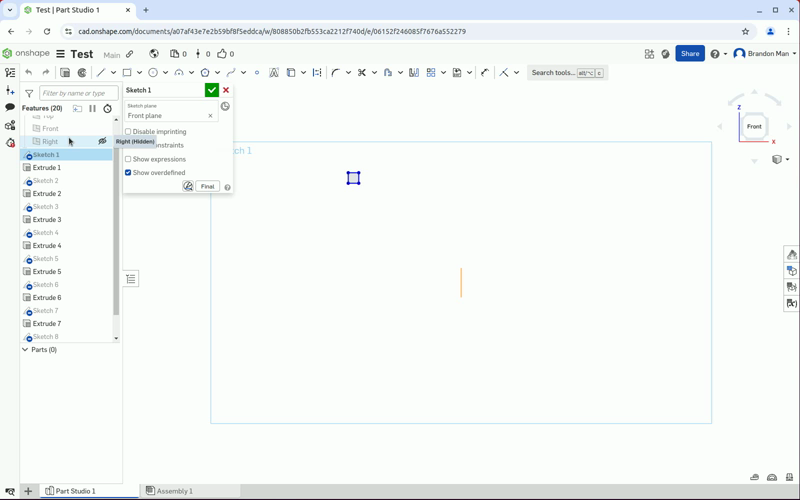
mouse_move(229, 92)
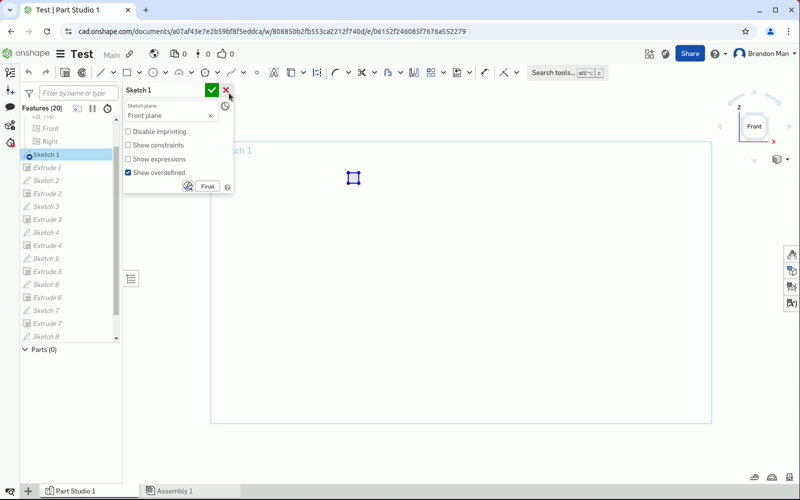
click(229, 92)
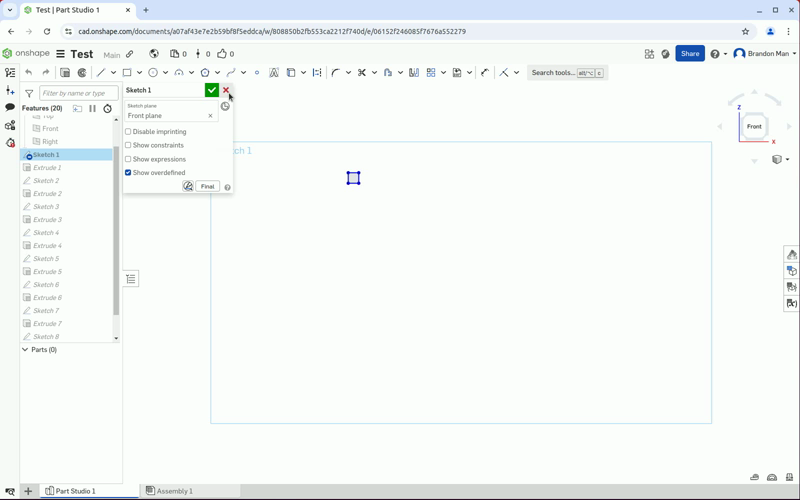
key(shift+s)
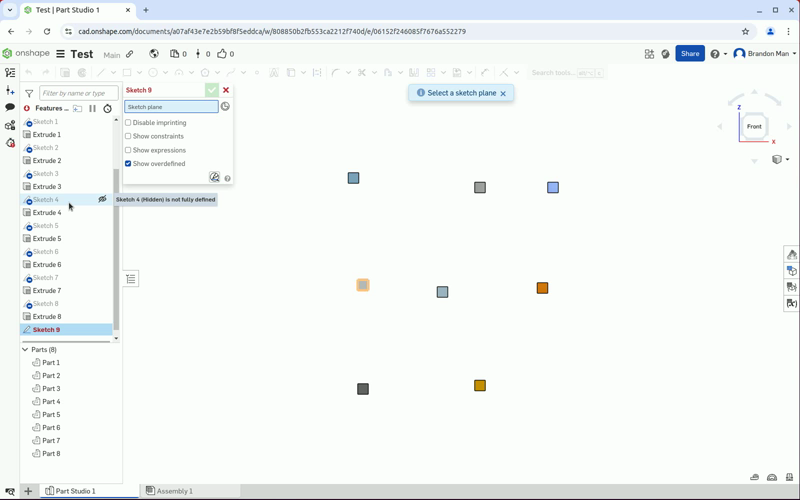
scroll(3)
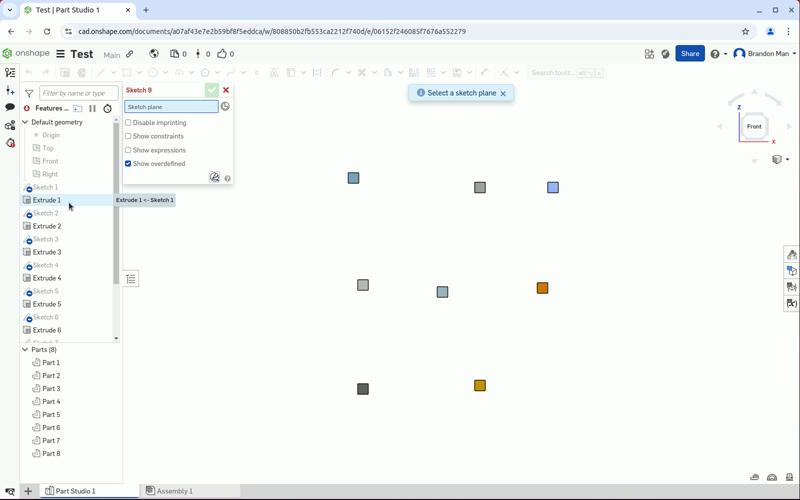
mouse_move(69, 163)
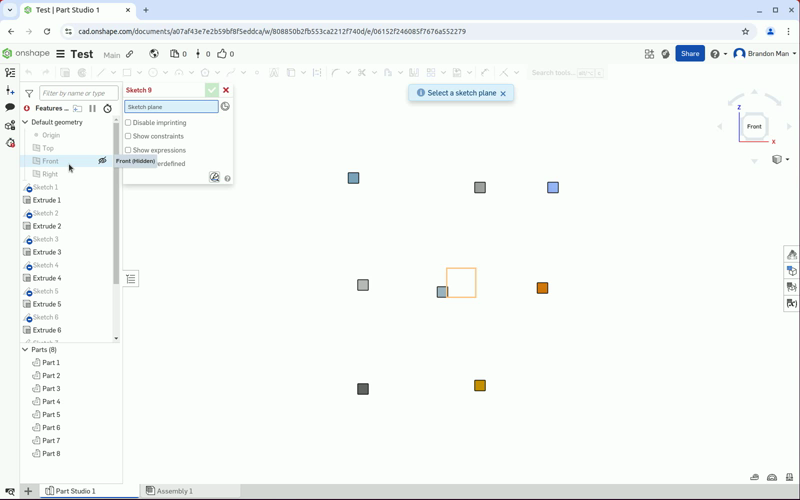
click(69, 163)
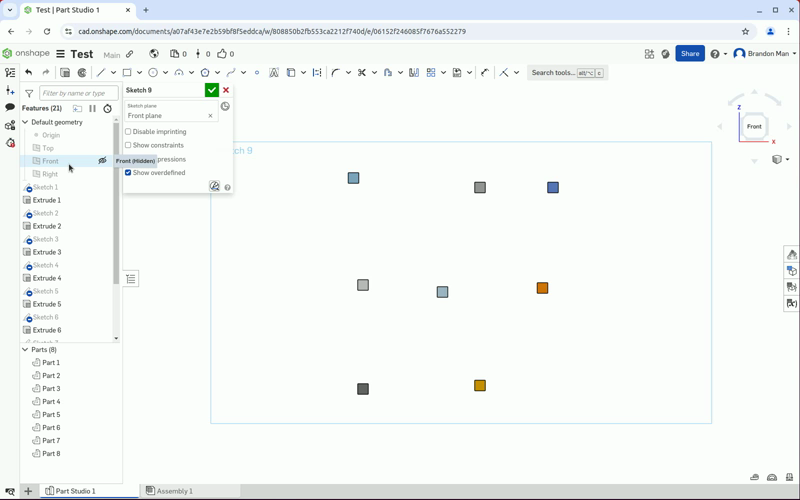
mouse_move(73, 352)
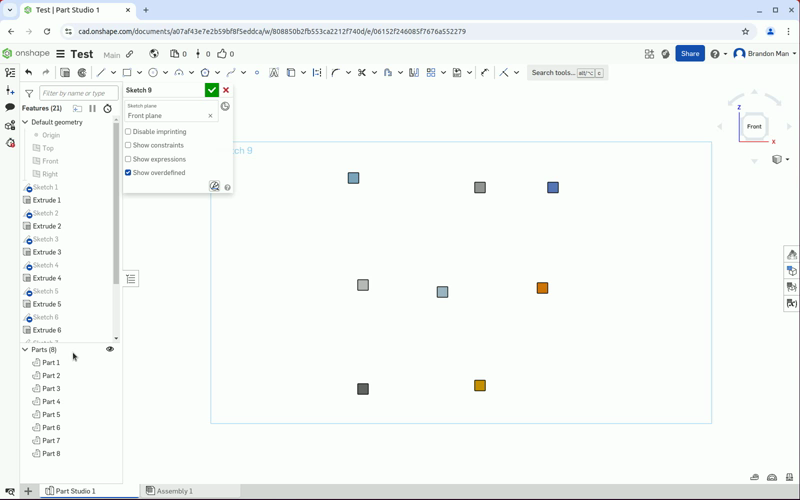
key(y)
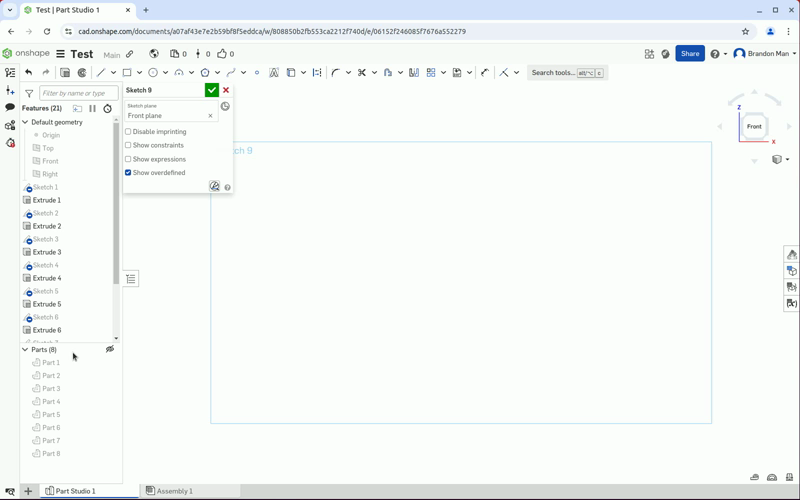
key(l)
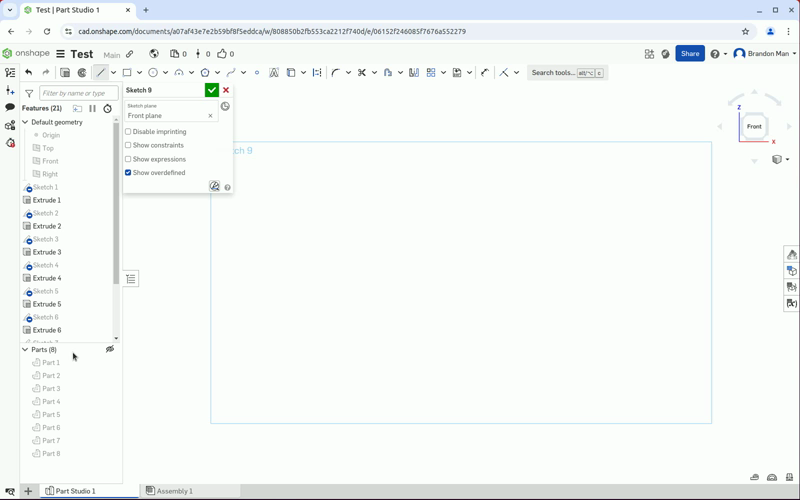
key_down(shift)
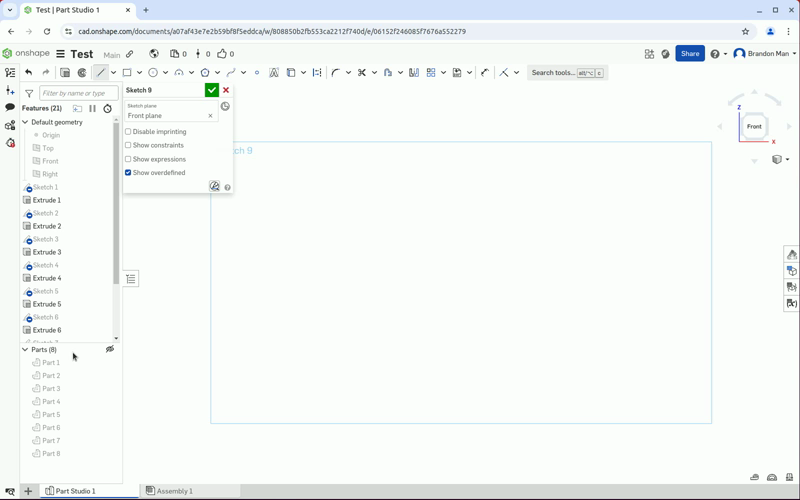
mouse_move(545, 386)
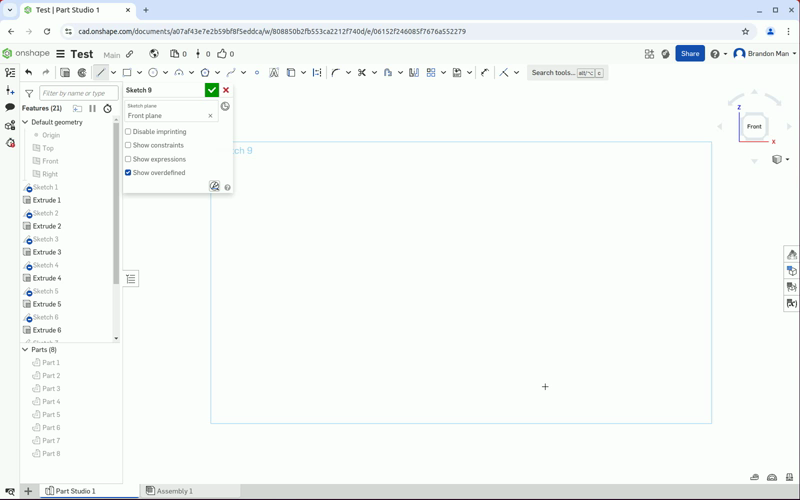
click(545, 386)
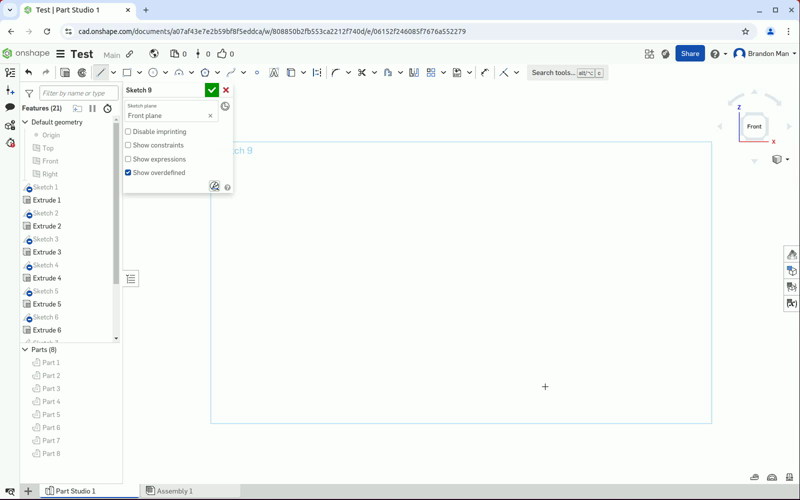
key_up(shift)
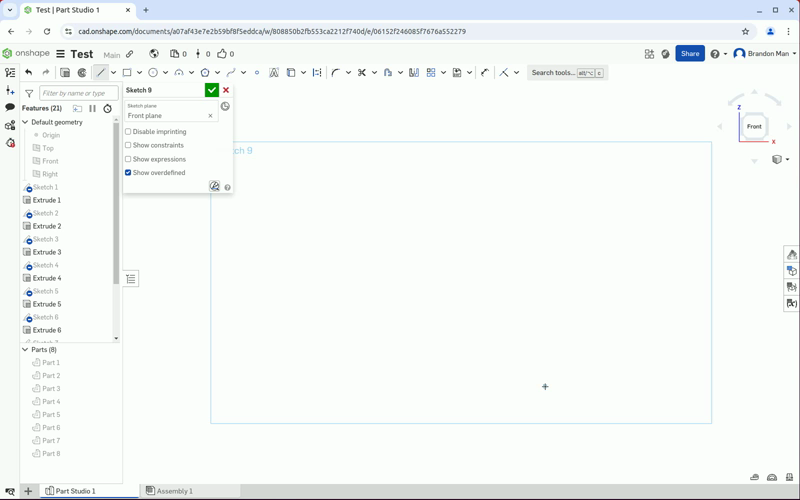
key_down(shift)
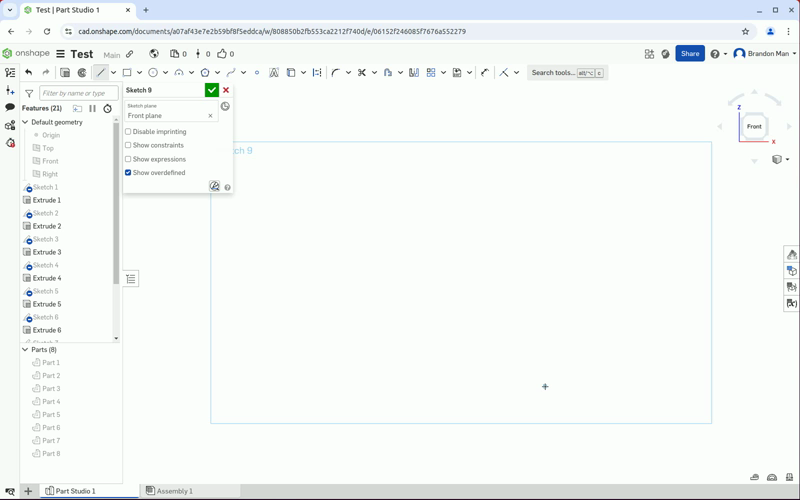
mouse_move(575, 386)
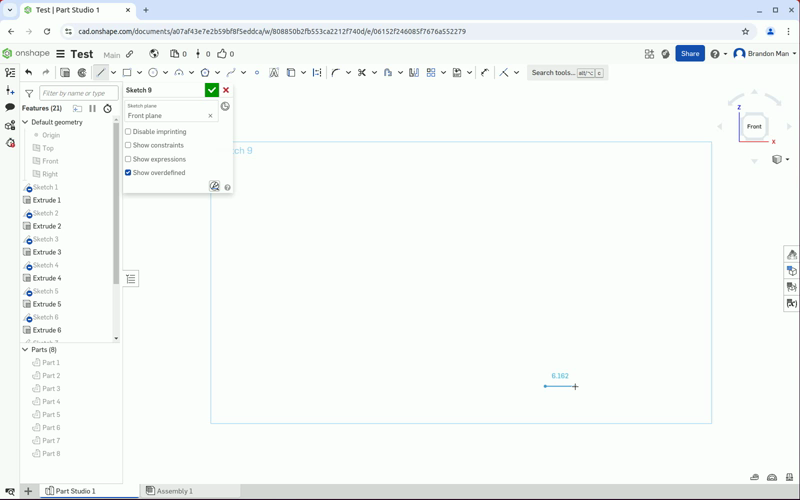
mouse_move(555, 386)
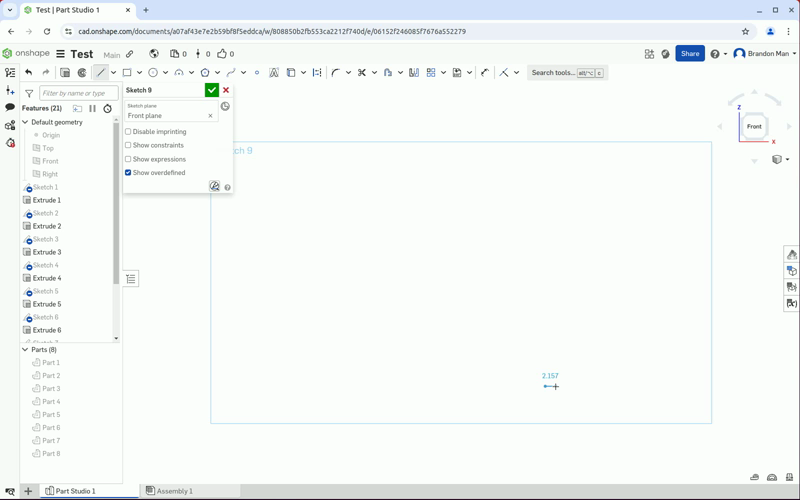
click(555, 386)
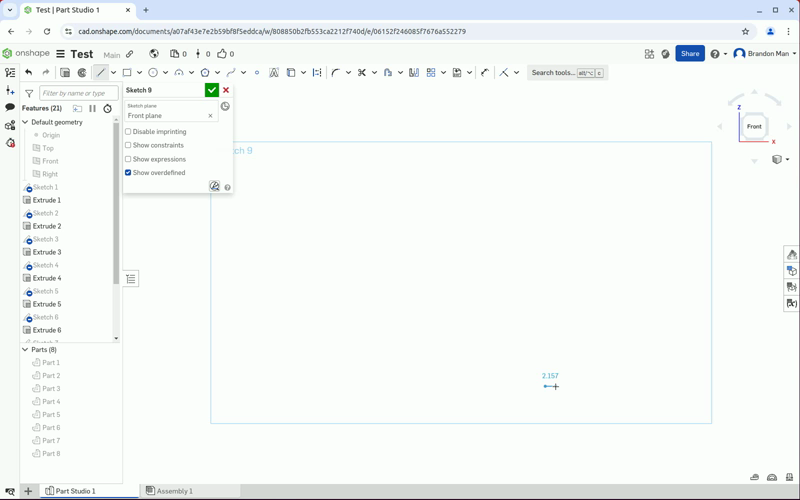
key_up(shift)
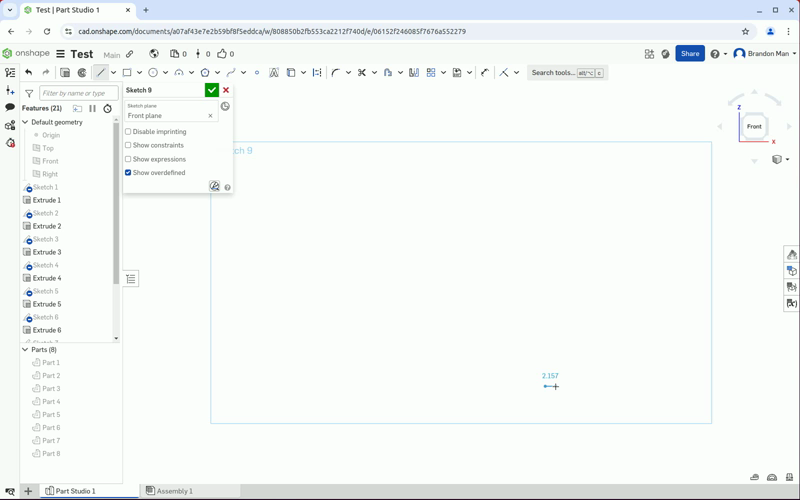
key_down(shift)
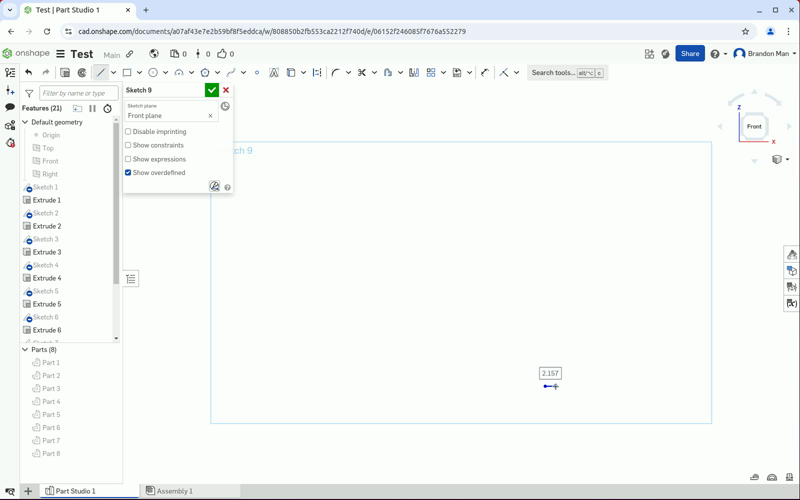
mouse_move(585, 386)
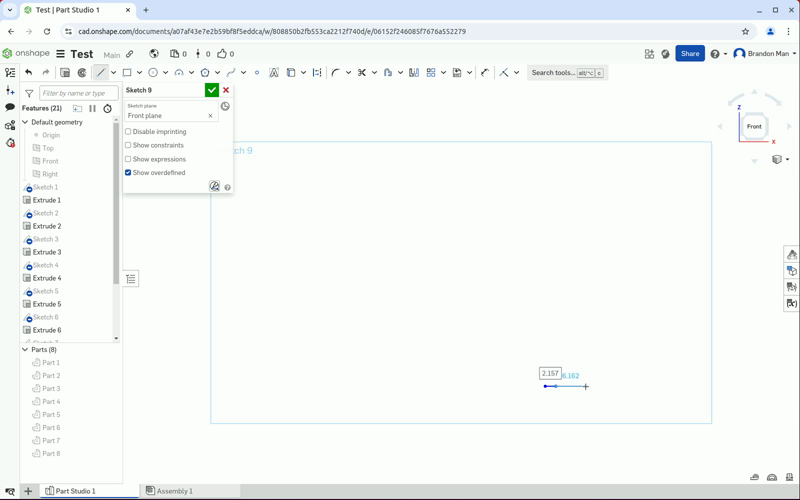
mouse_move(555, 375)
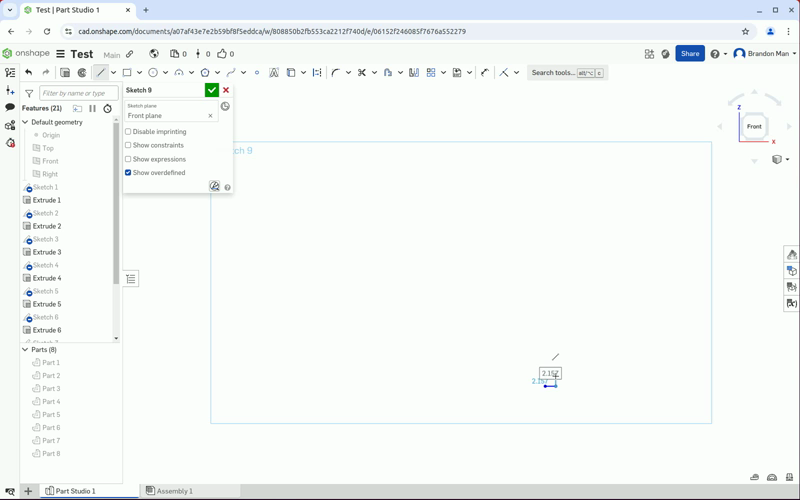
click(555, 375)
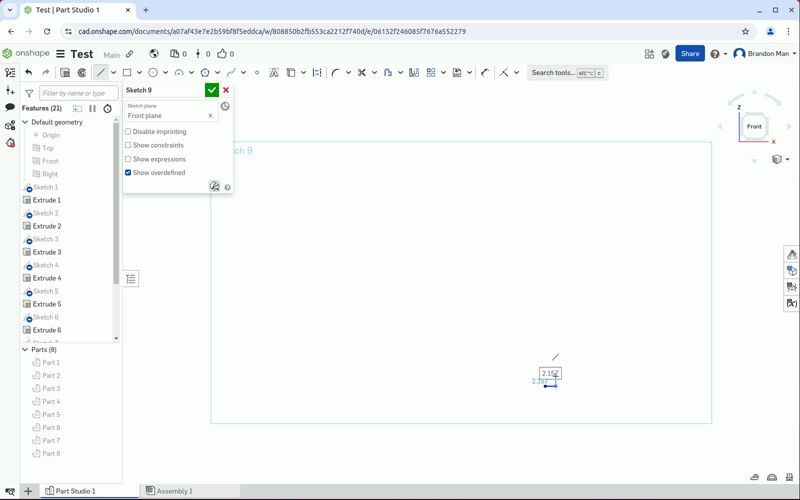
key_up(shift)
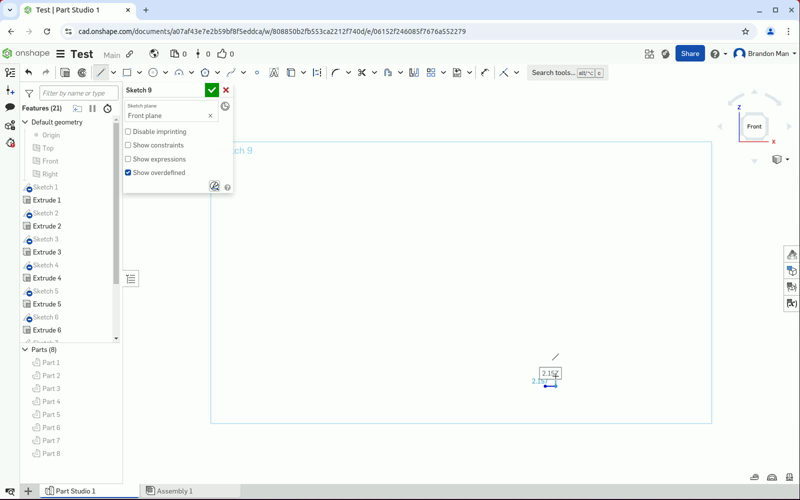
key_down(shift)
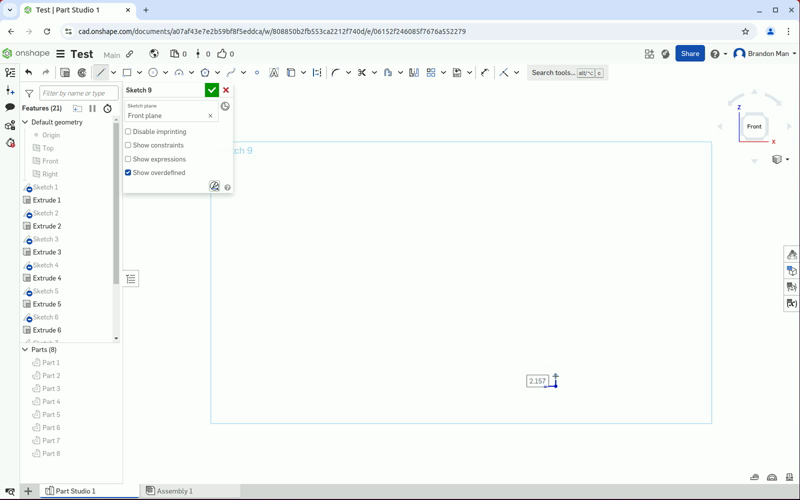
mouse_move(585, 375)
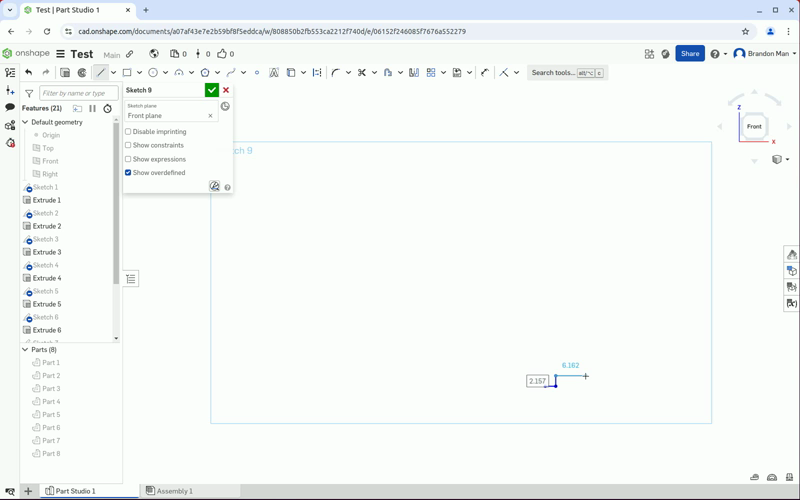
mouse_move(545, 375)
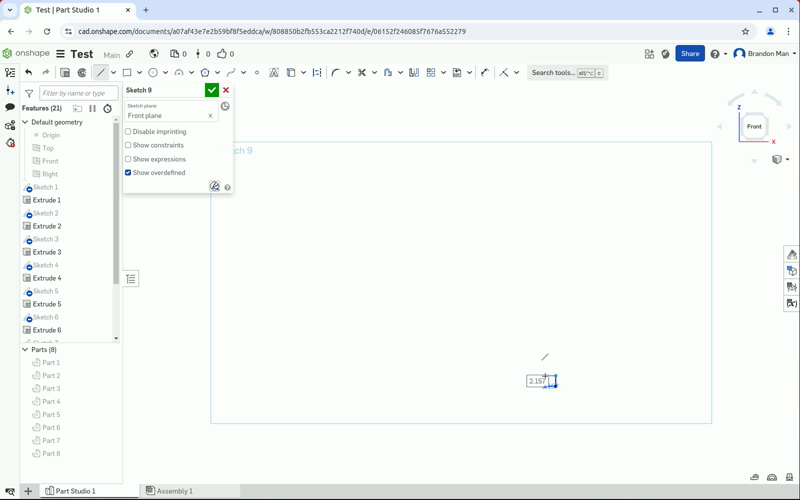
click(545, 375)
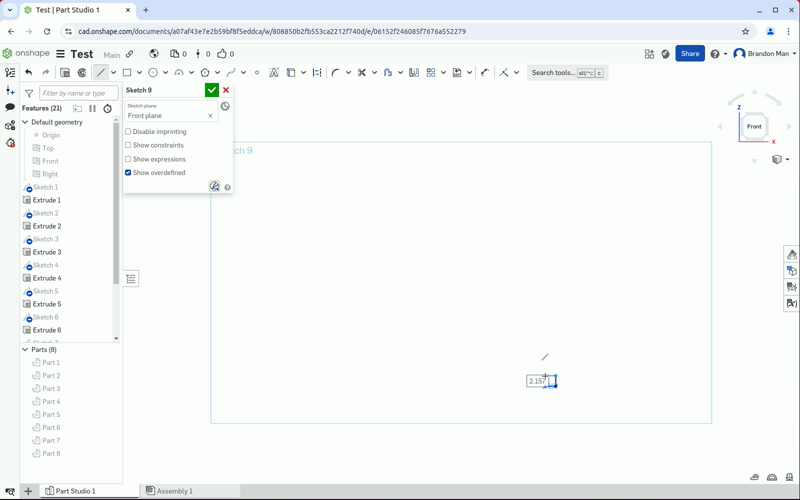
key_up(shift)
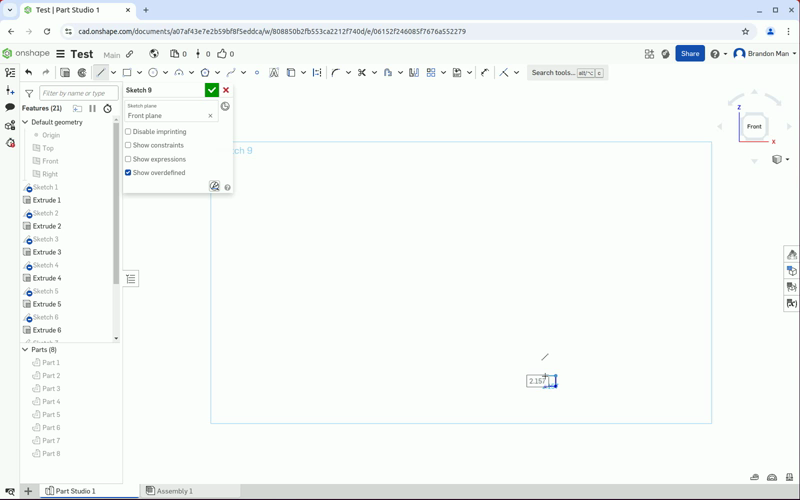
mouse_move(575, 375)
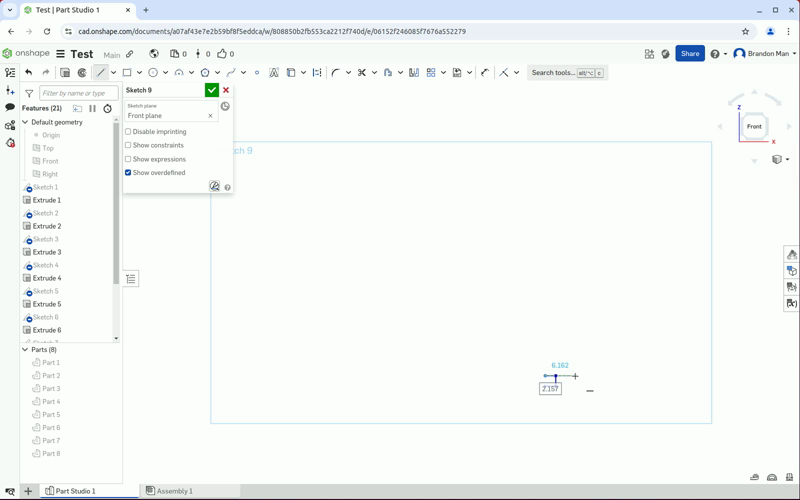
key_down(shift)
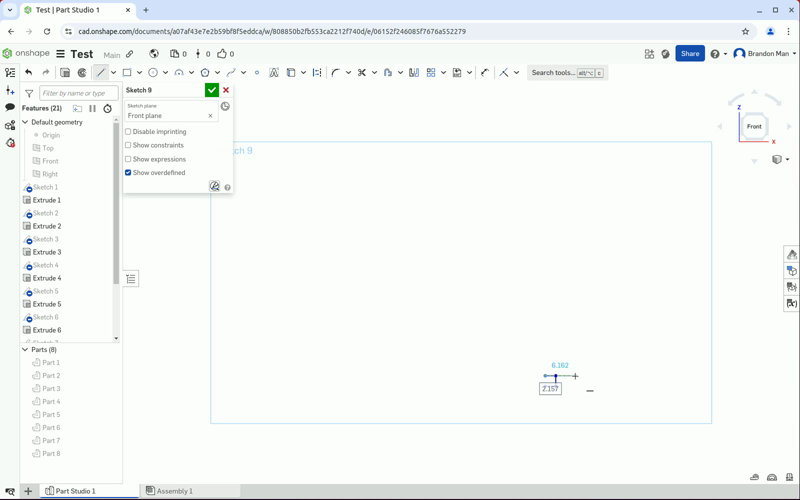
mouse_move(545, 386)
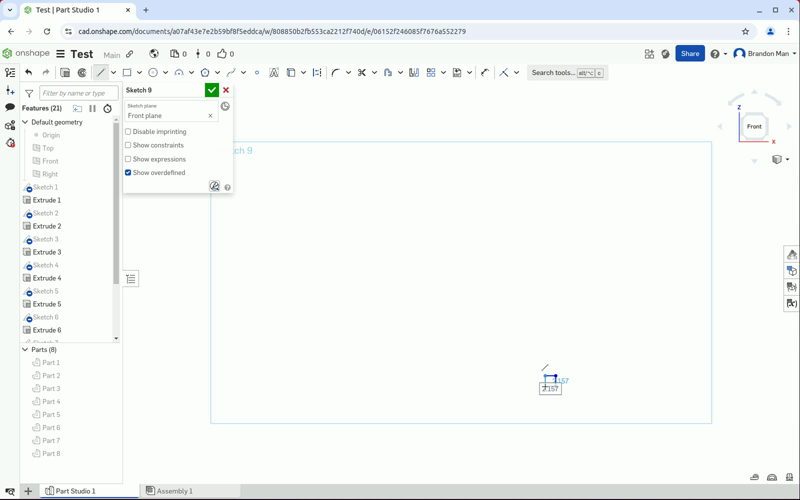
key_up(shift)
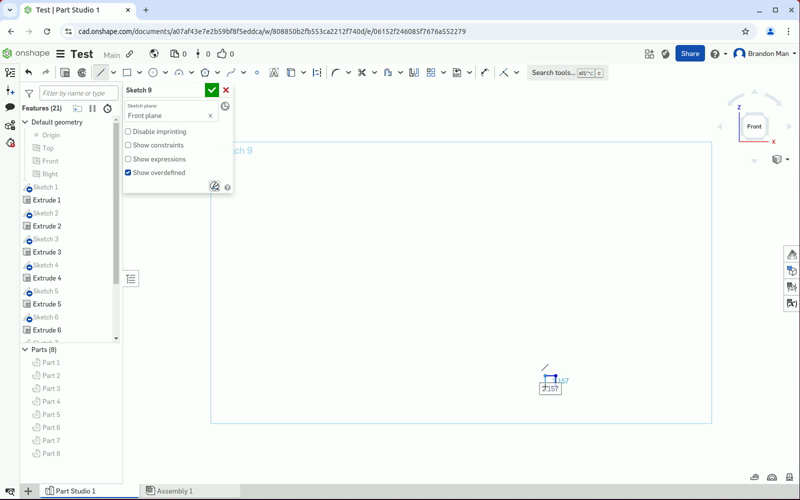
click(545, 386)
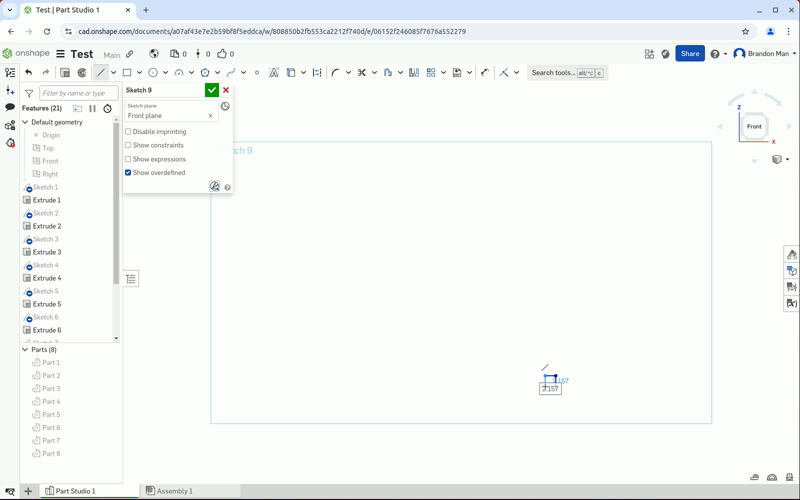
key(esc)
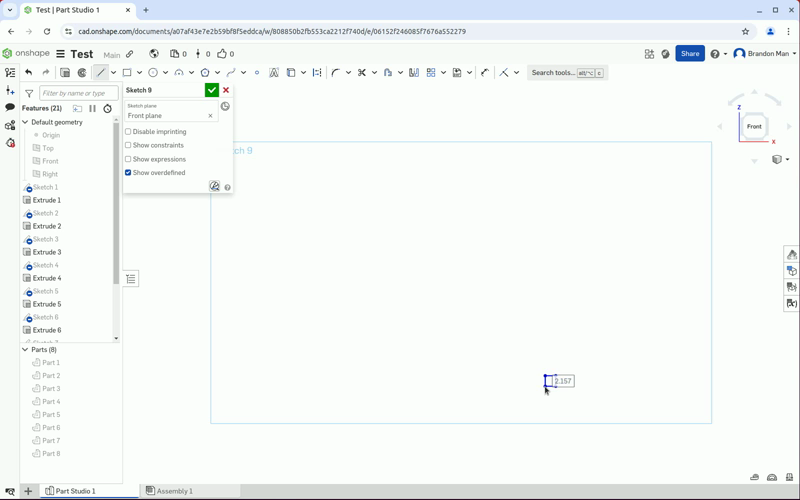
mouse_move(551, 378)
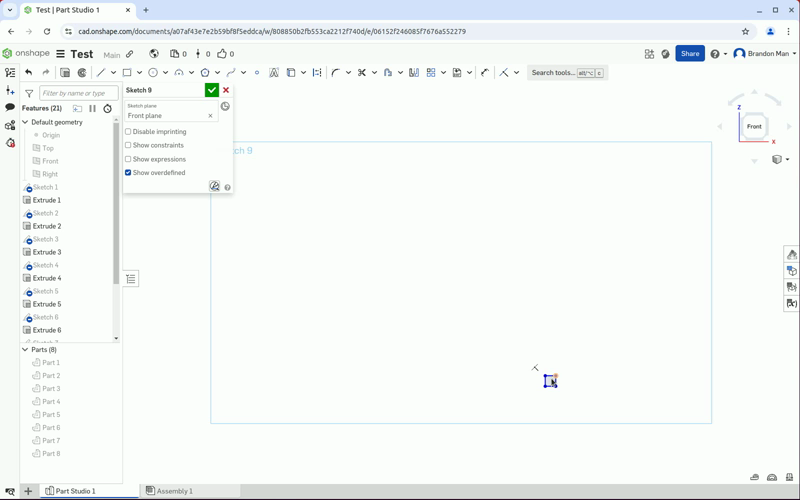
scroll(6)
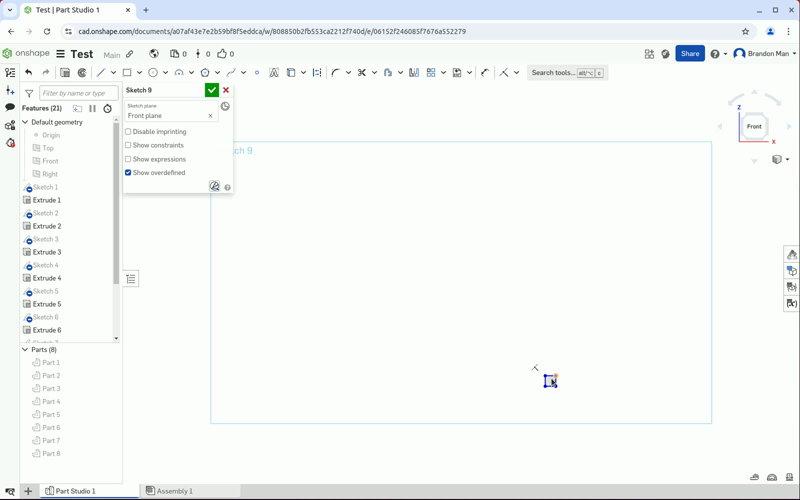
scroll(6)
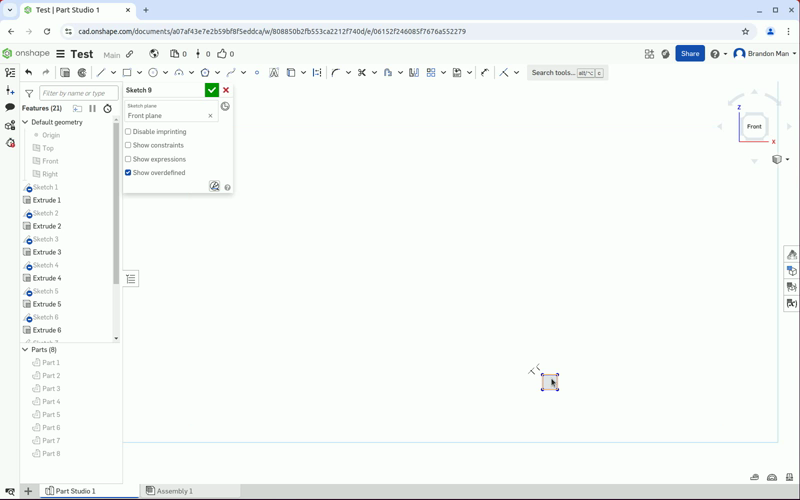
scroll(6)
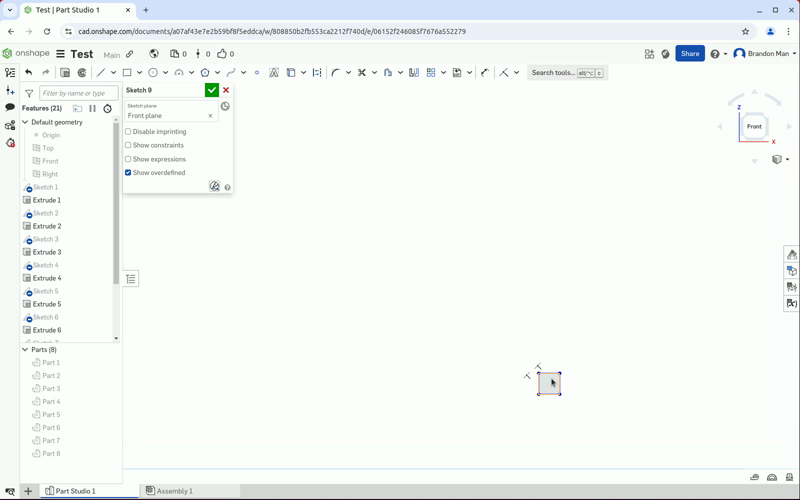
scroll(6)
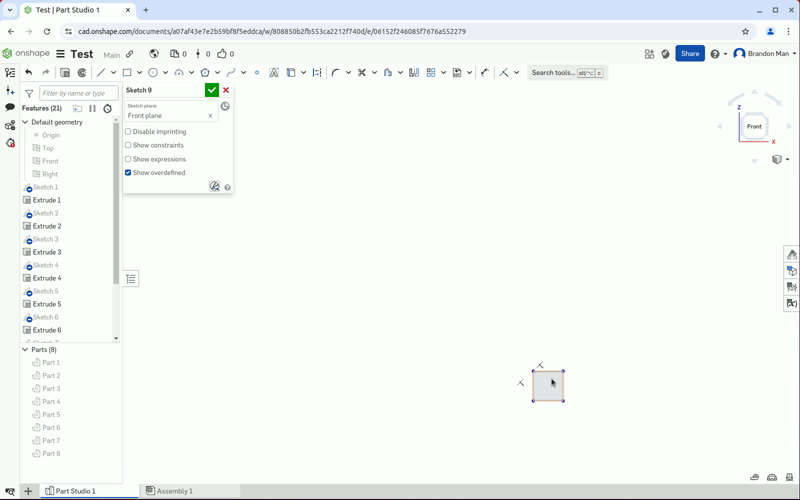
scroll(6)
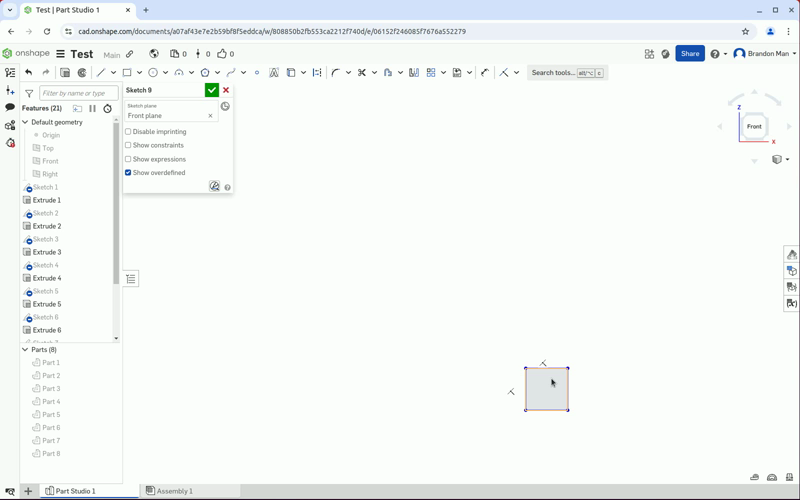
scroll(6)
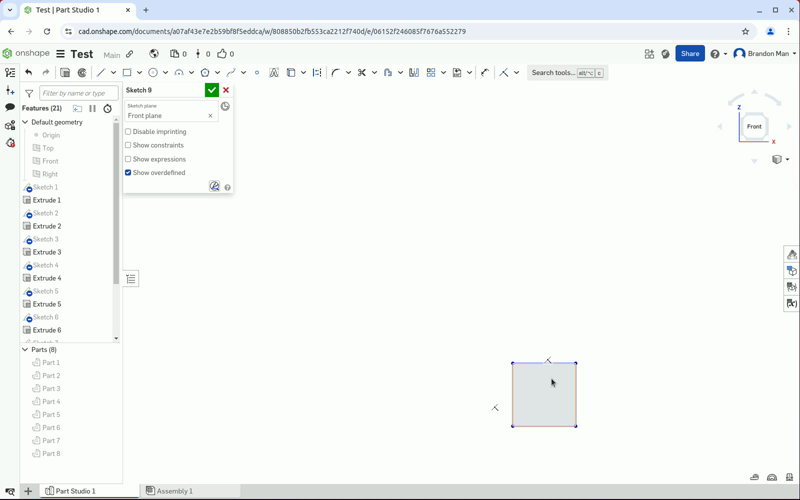
scroll(6)
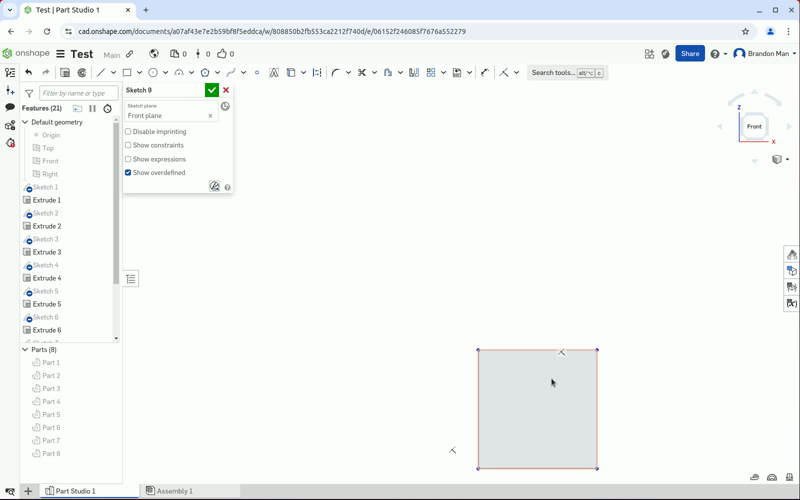
click(551, 378)
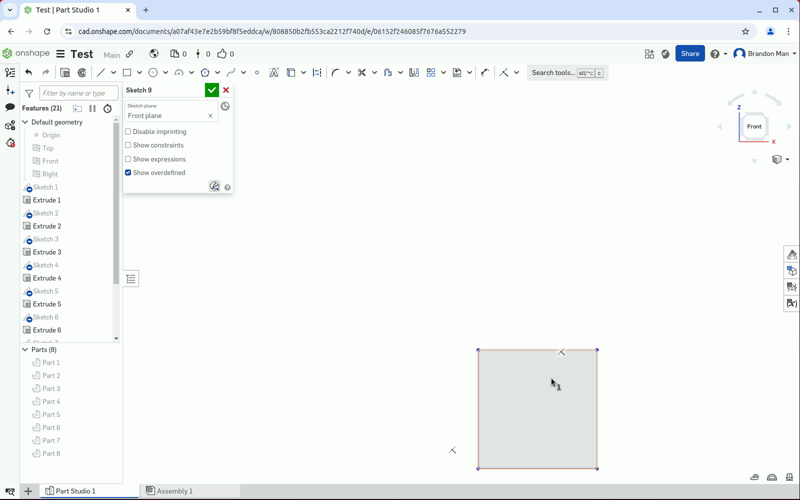
scroll(-6)
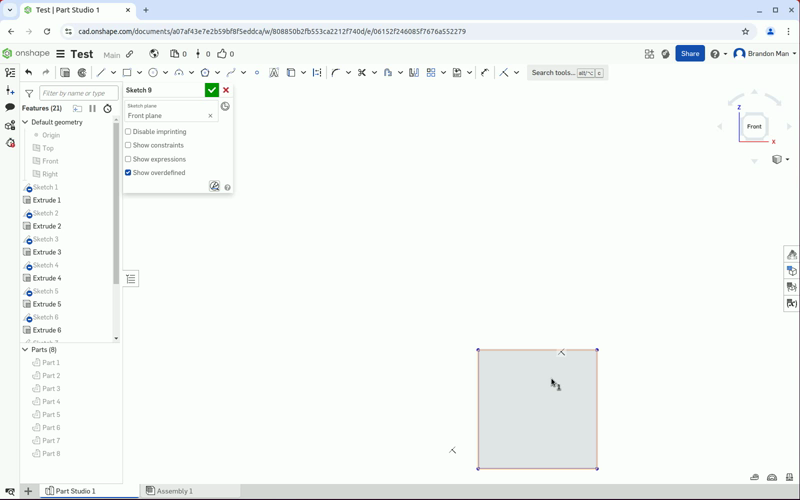
scroll(-6)
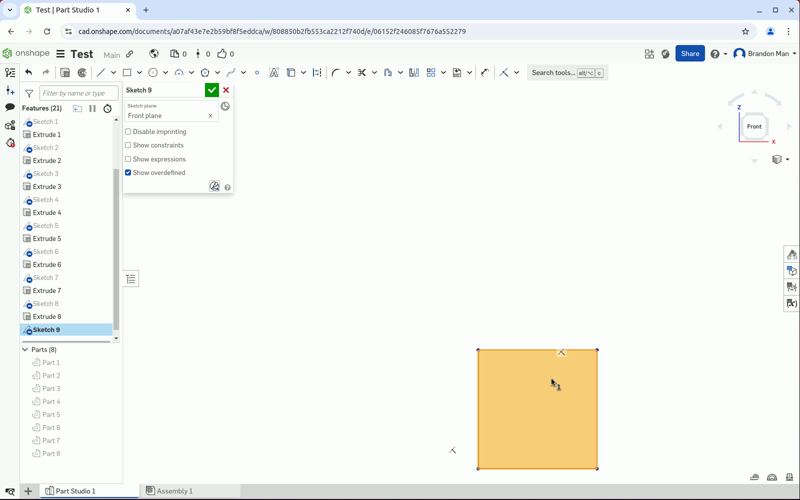
scroll(-6)
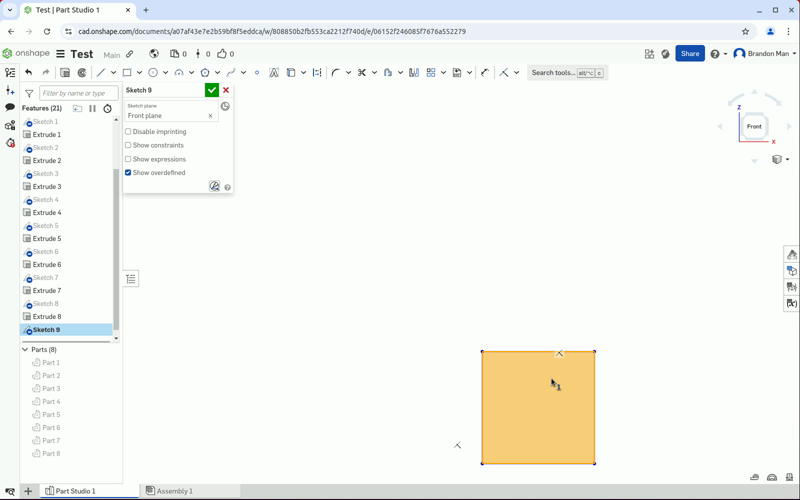
scroll(-6)
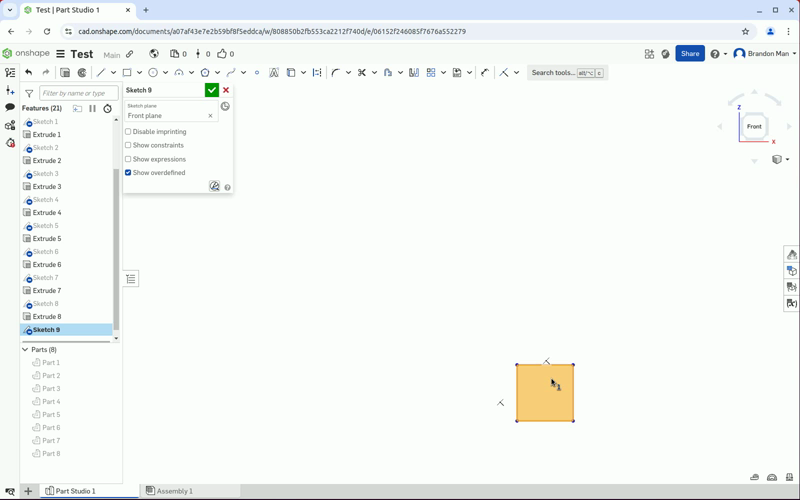
scroll(-6)
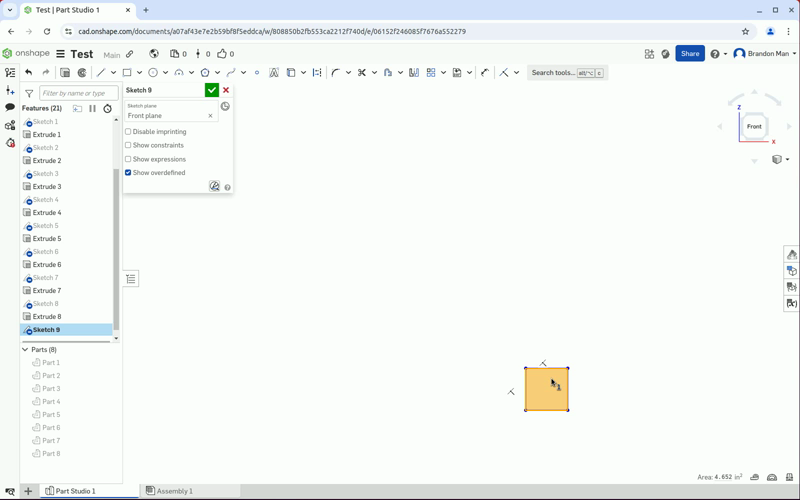
scroll(-6)
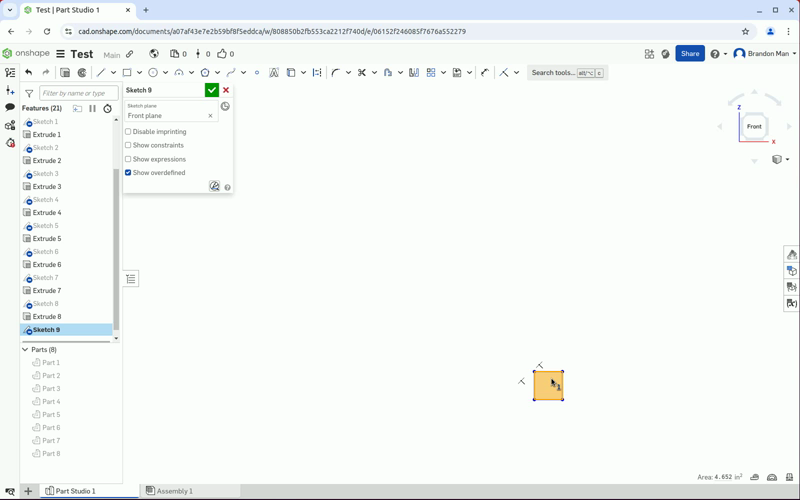
scroll(-6)
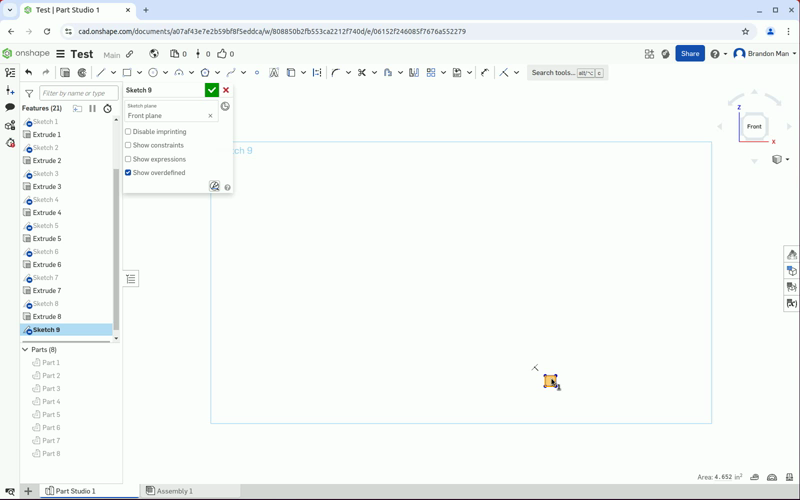
mouse_move(73, 352)
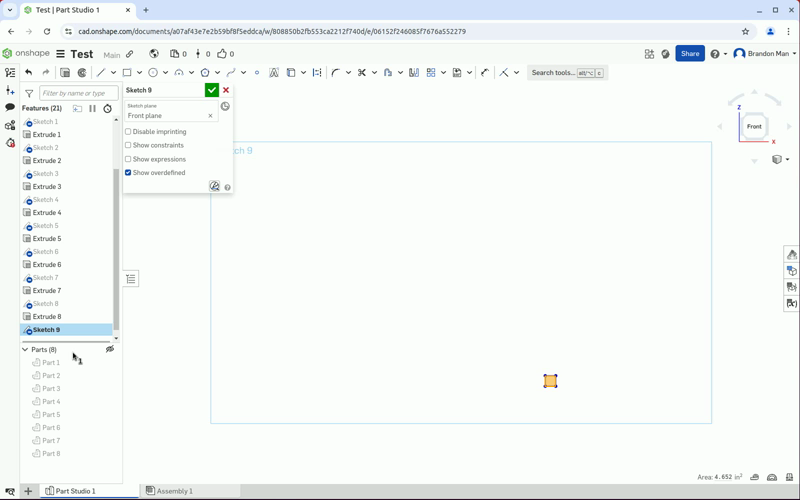
key(shift+y)
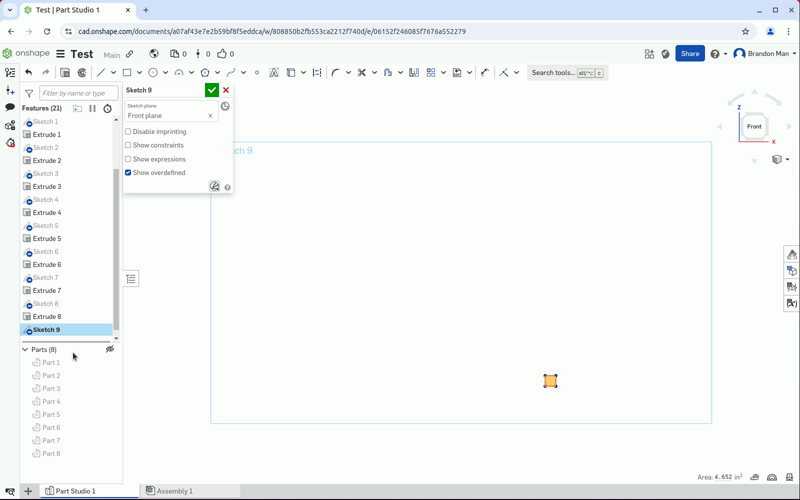
key(shift+e)
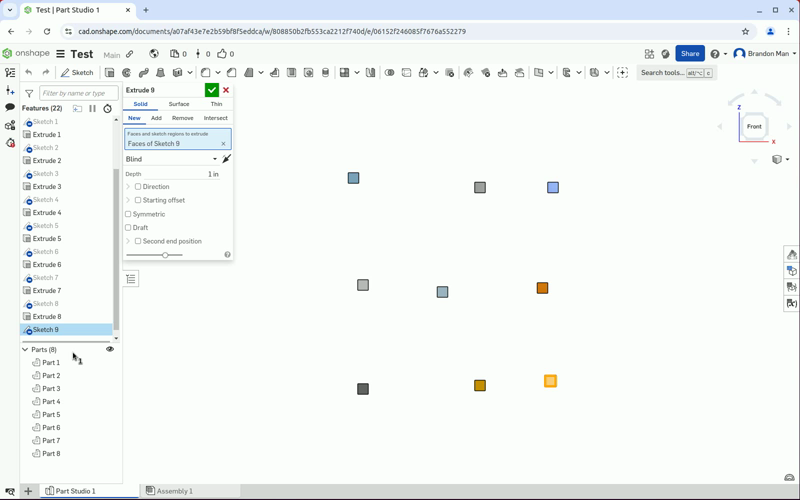
mouse_move(143, 106)
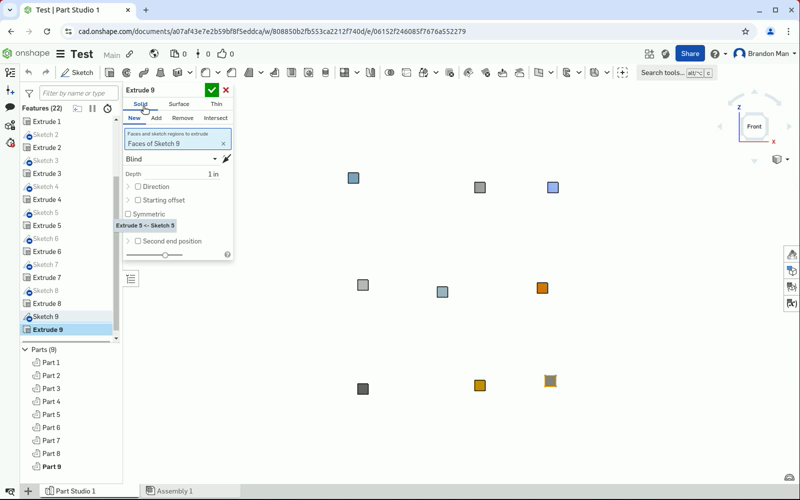
click(143, 106)
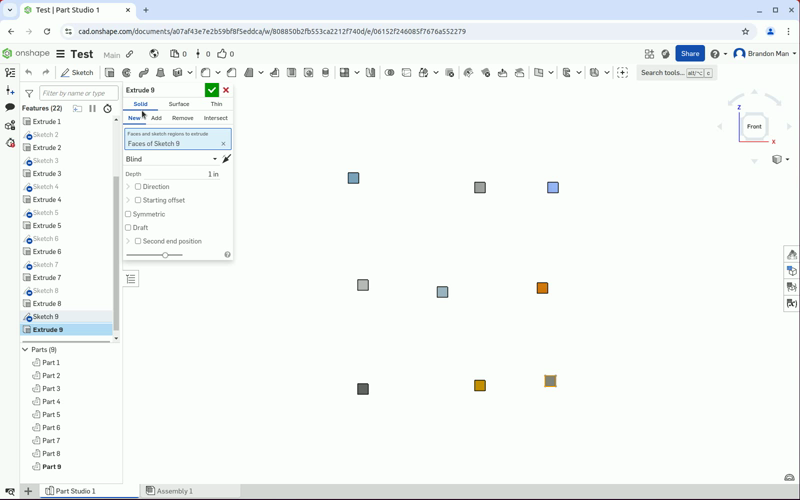
mouse_move(137, 120)
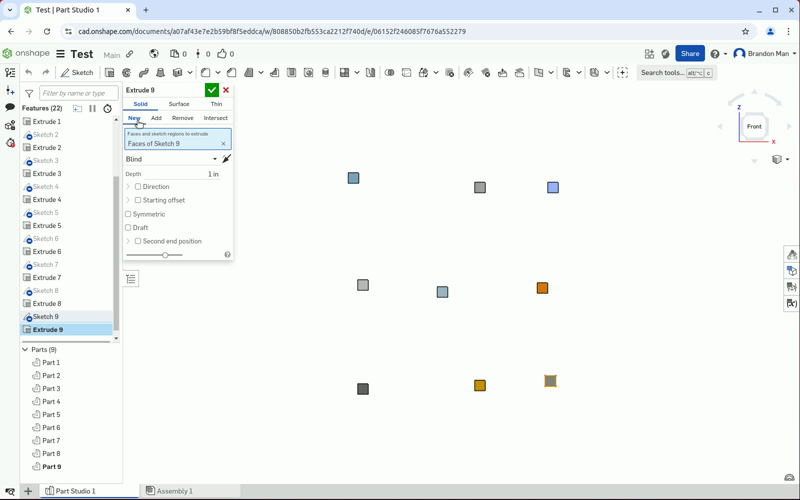
click(137, 120)
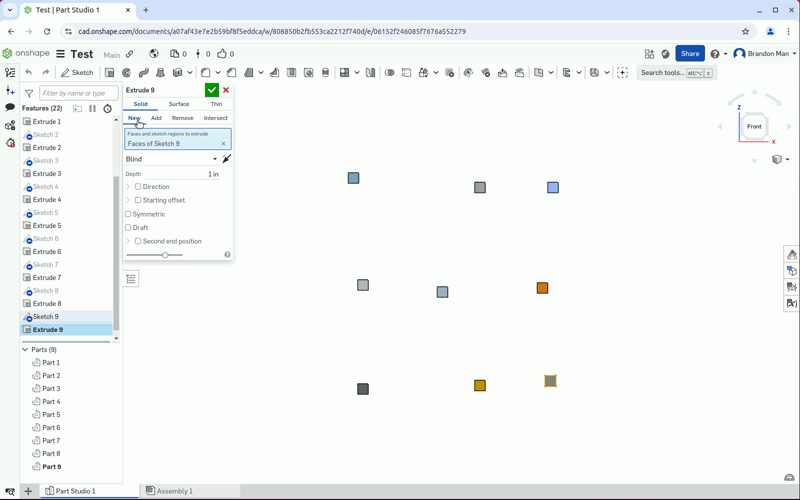
key(tab, 4)
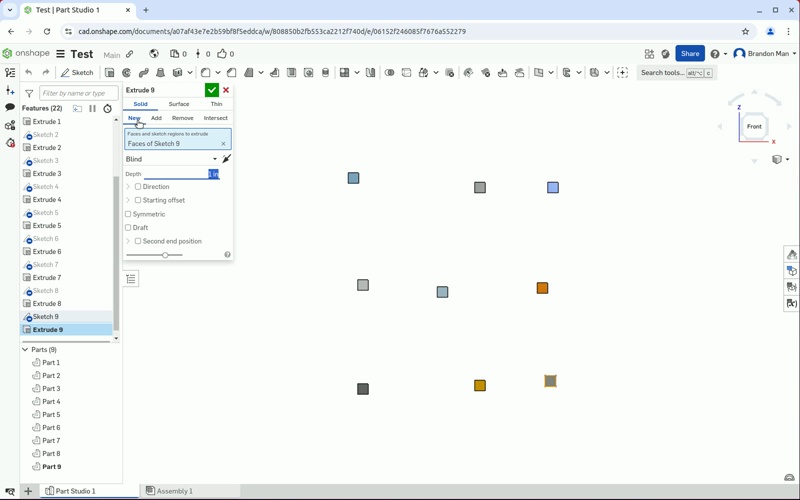
text(1.926)
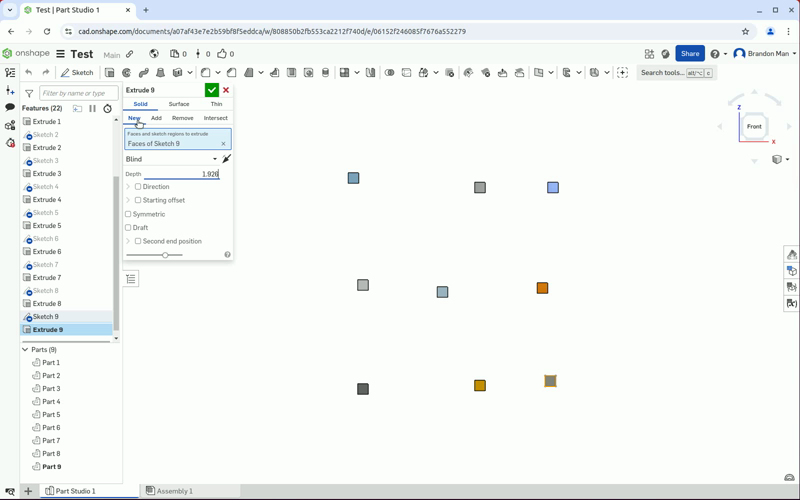
key(enter)
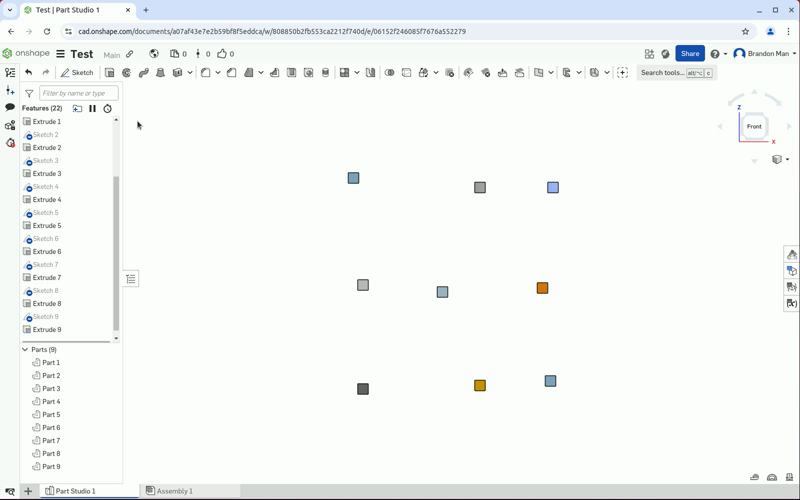
key(shift+h)
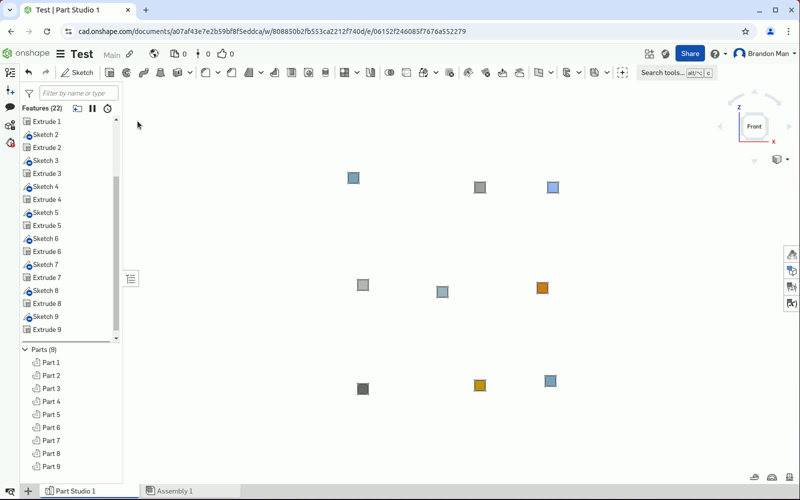
key(shift+h)
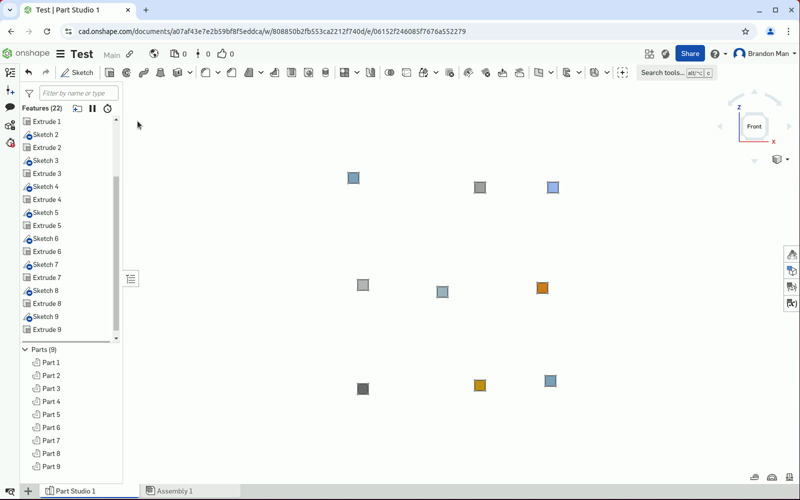
key(shift+7)
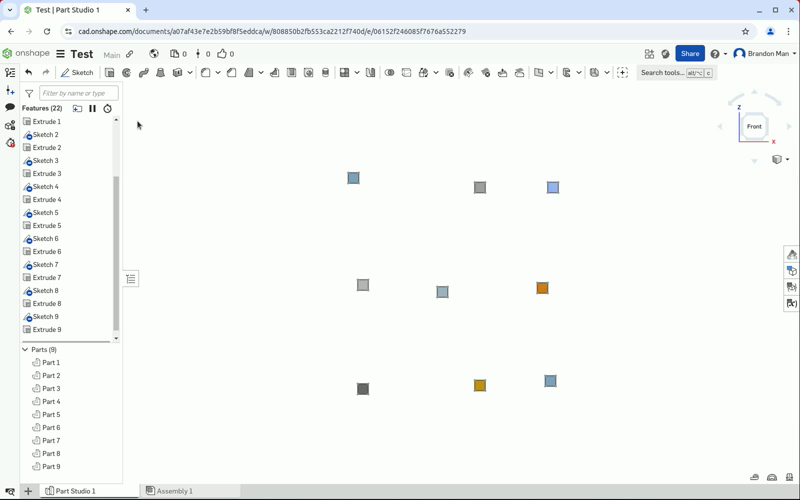
key(left, 2)
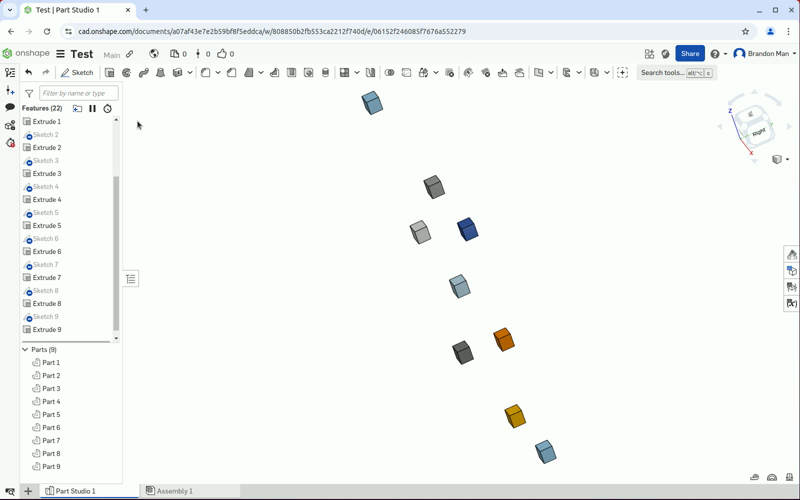
key(down, 2)
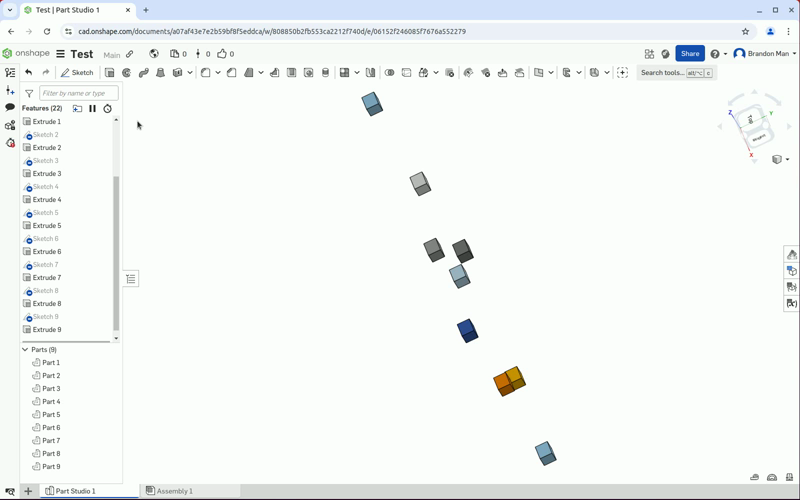
key(up, 2)
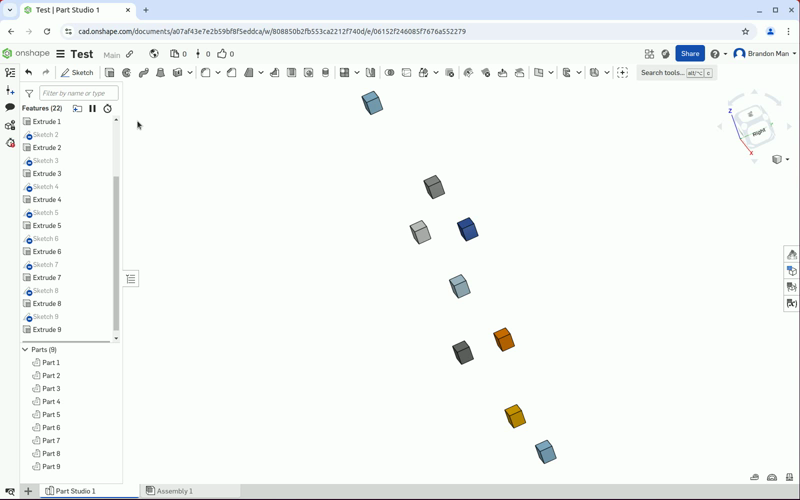
key(right, 2)
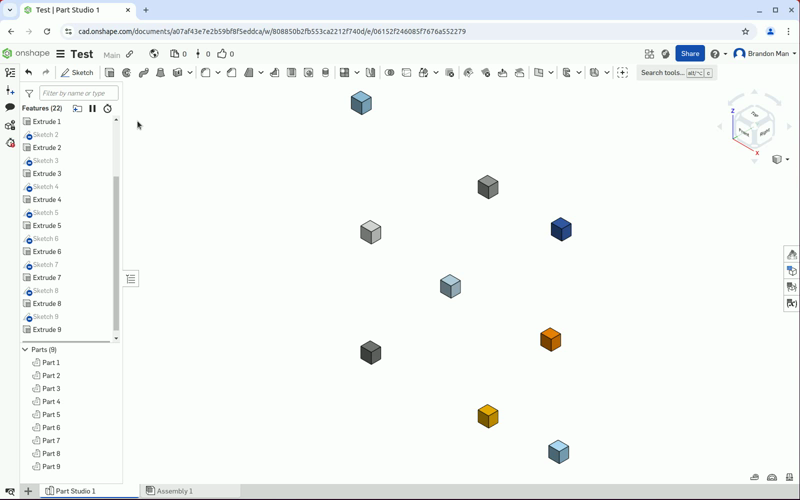
mouse_move(69, 111)
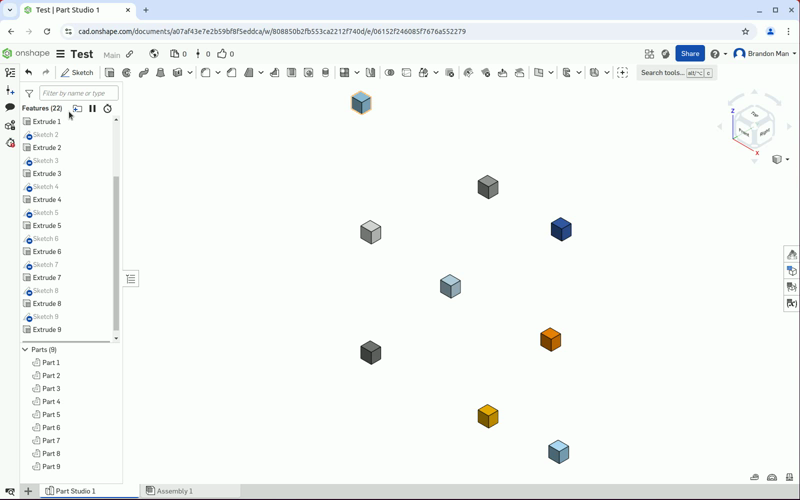
click(69, 111)